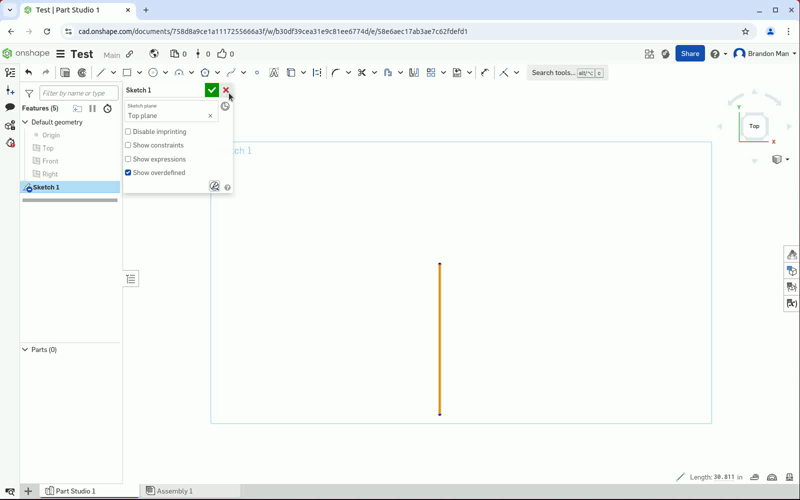
key(shift+h)
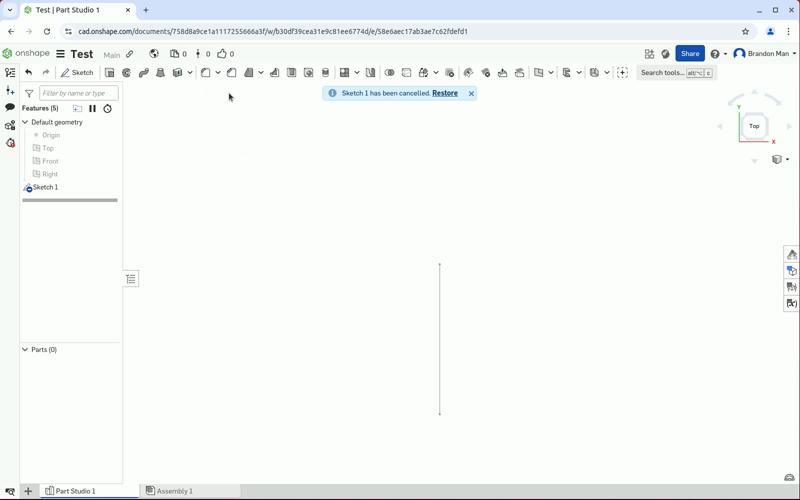
key(shift+s)
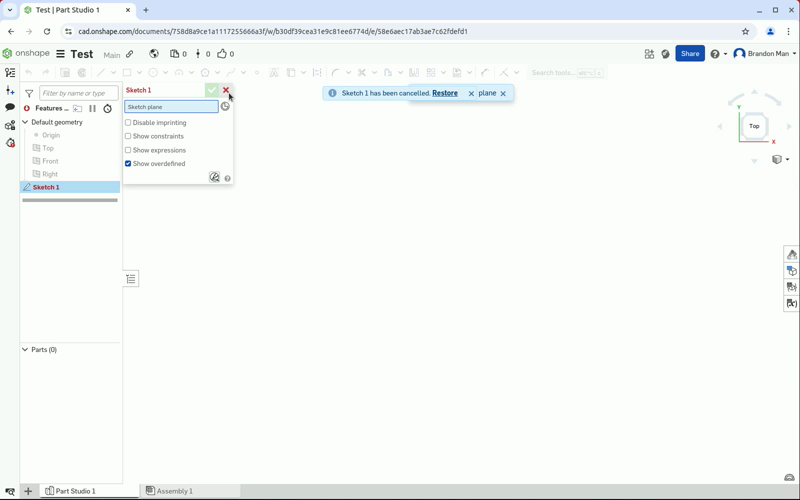
mouse_move(73, 150)
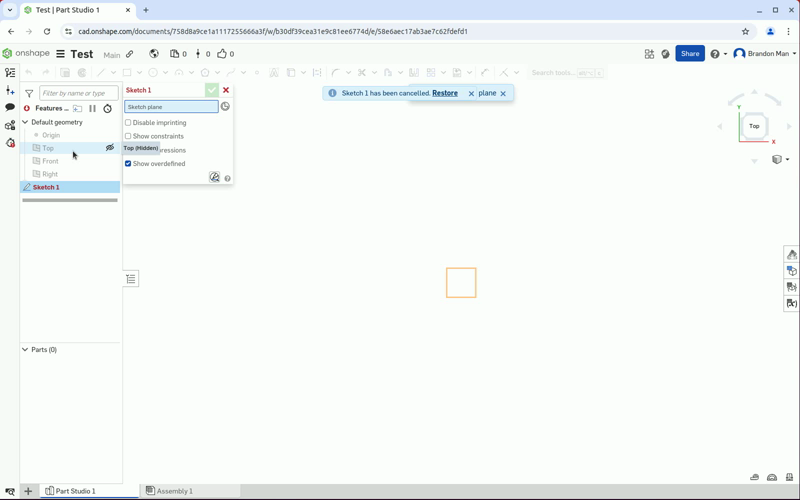
click(73, 150)
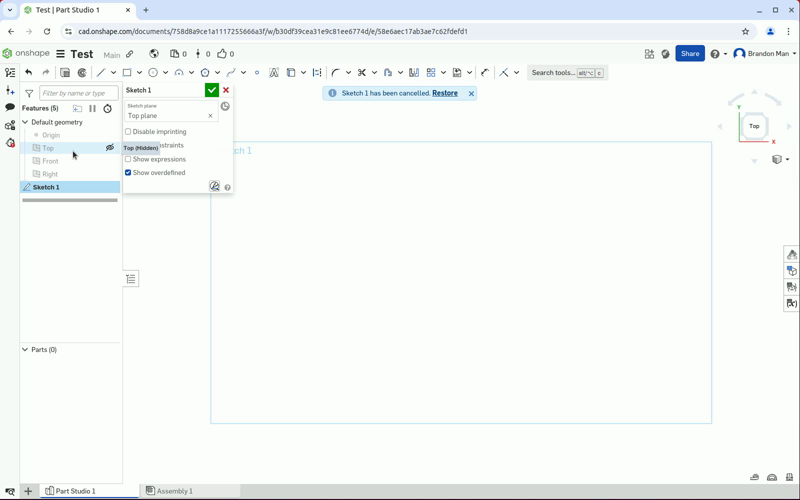
mouse_move(73, 352)
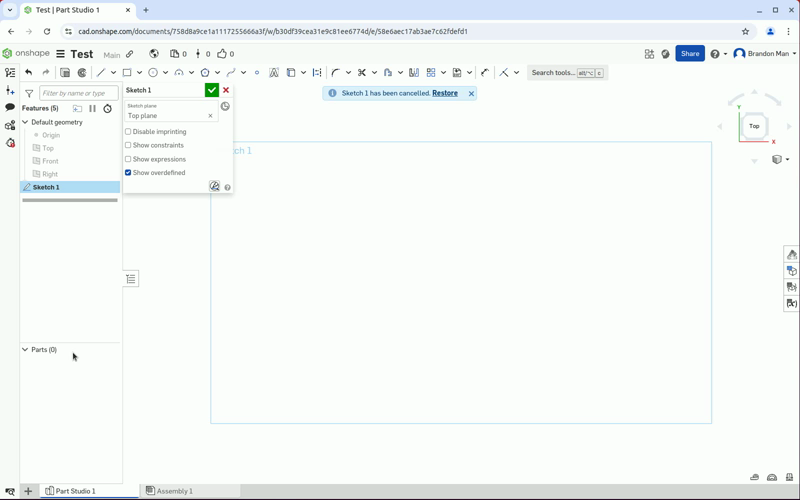
key(y)
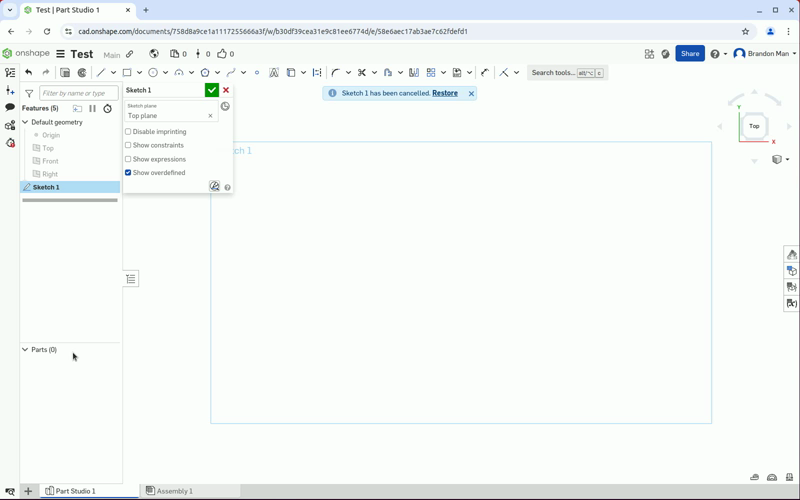
key(l)
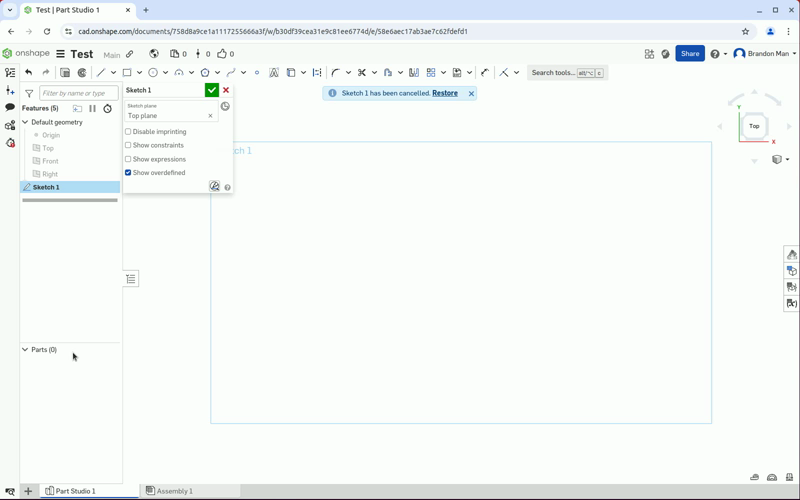
key_down(shift)
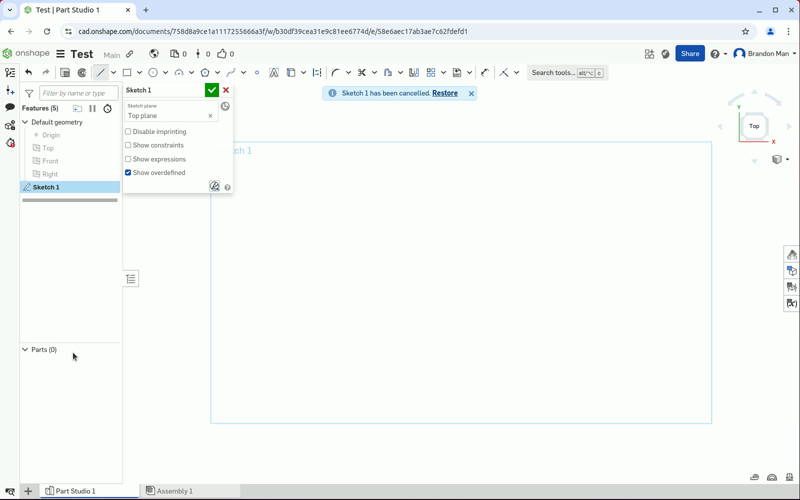
mouse_move(440, 322)
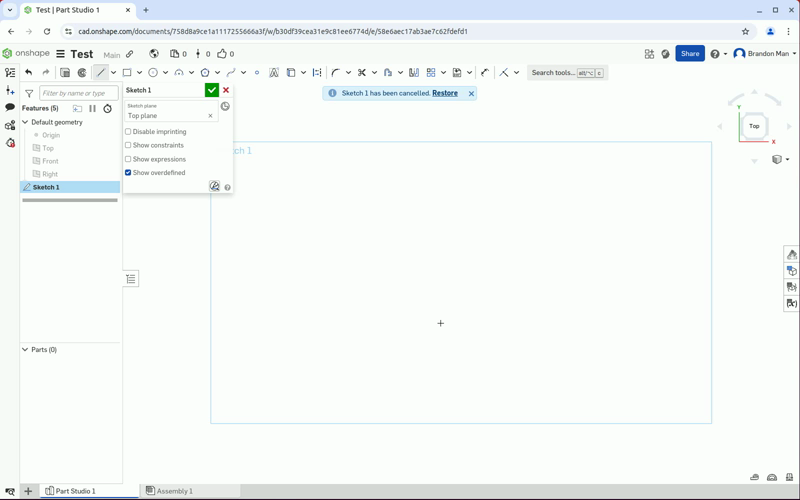
click(440, 322)
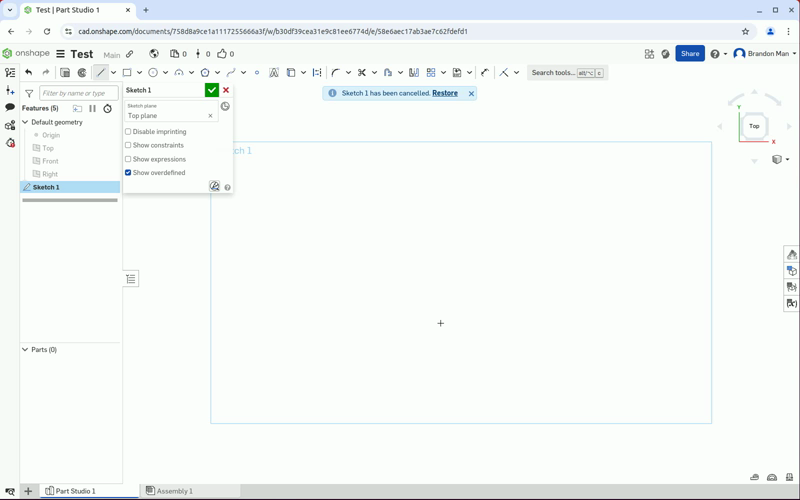
key_up(shift)
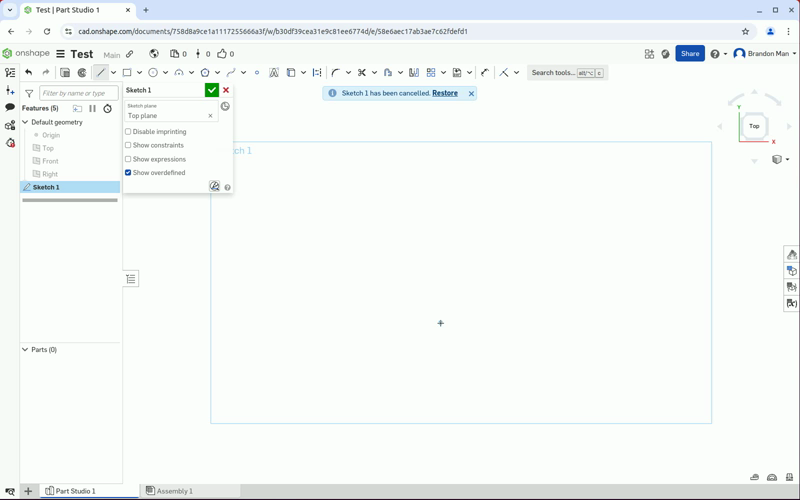
key_down(shift)
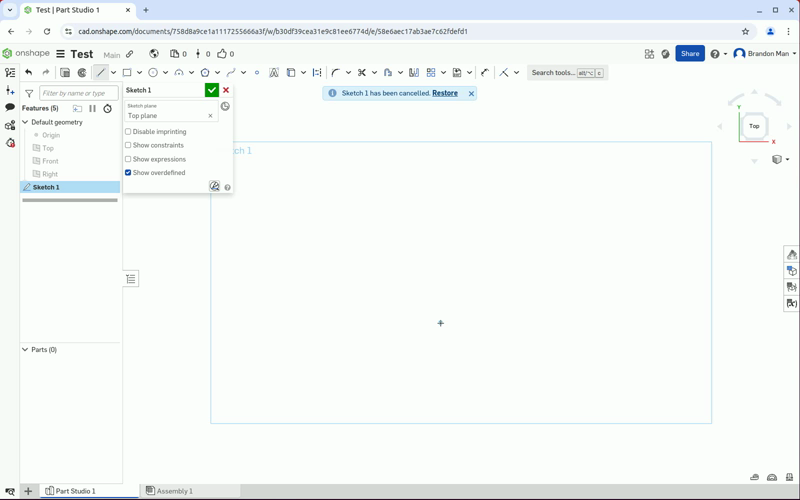
mouse_move(470, 322)
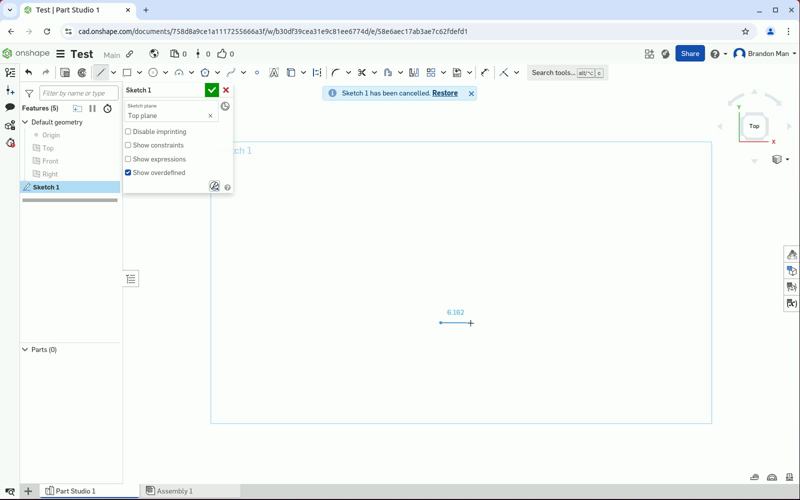
mouse_move(480, 322)
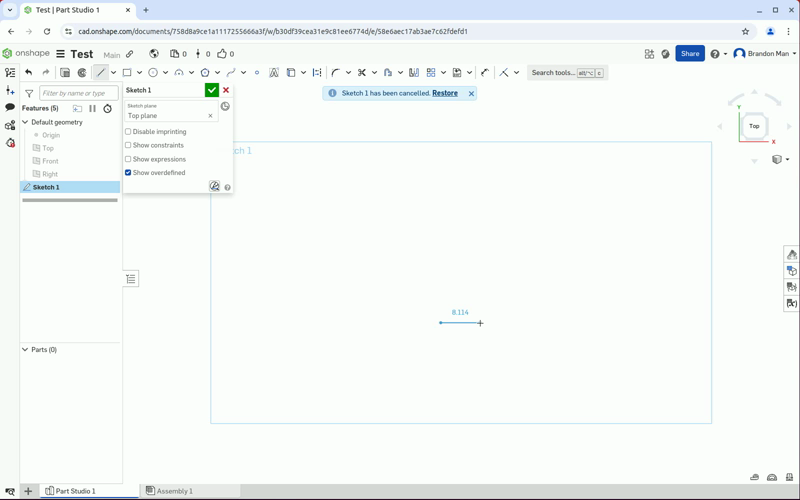
click(480, 322)
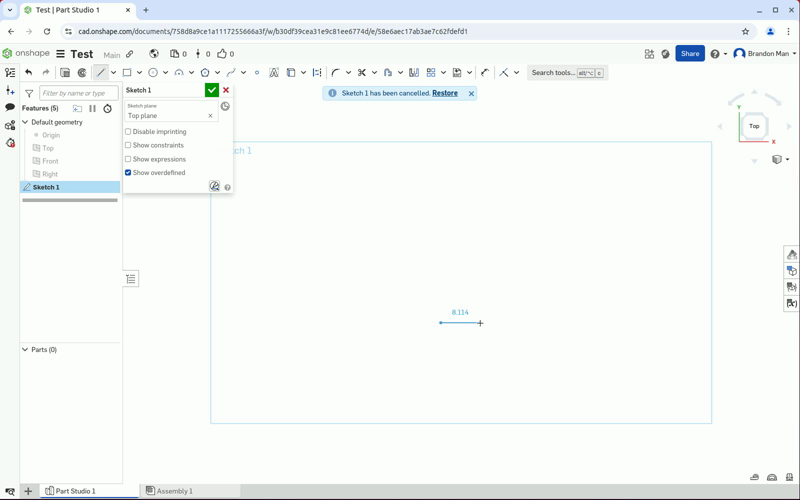
key_up(shift)
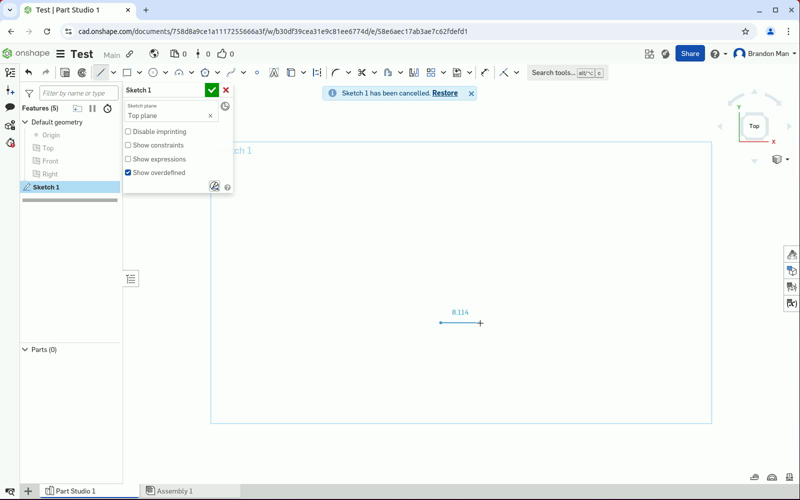
key_down(shift)
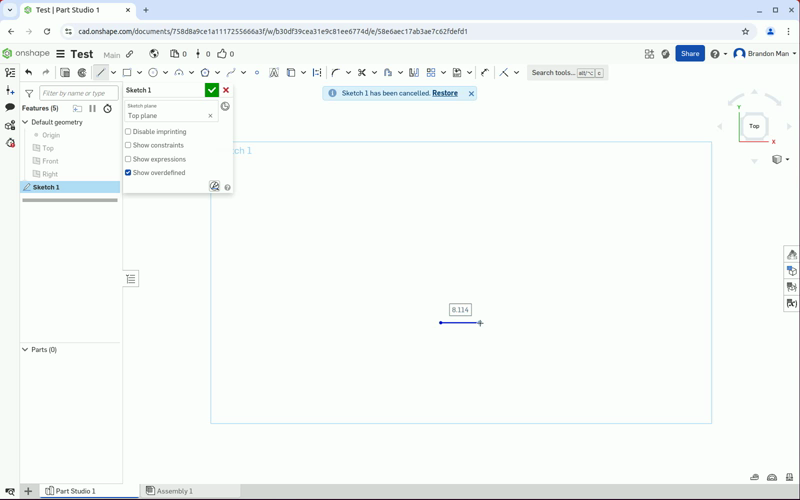
mouse_move(480, 241)
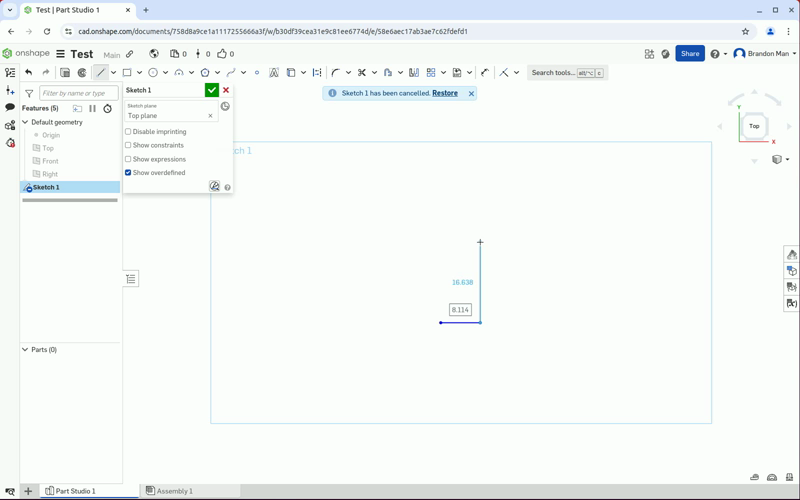
click(480, 241)
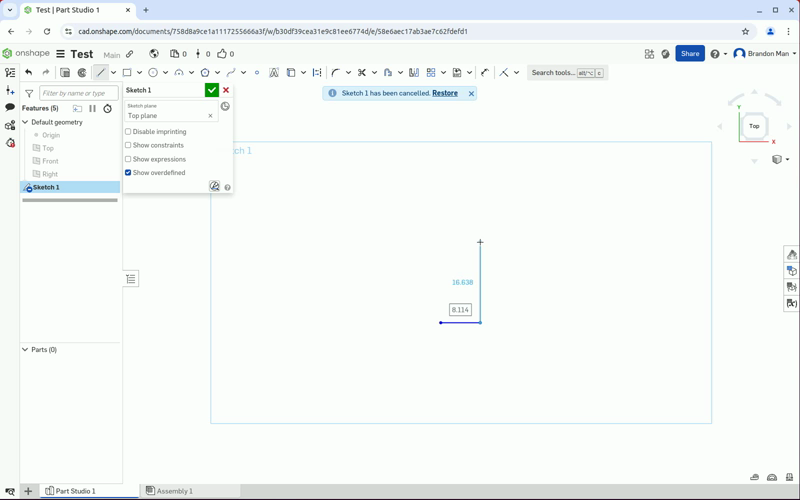
key_up(shift)
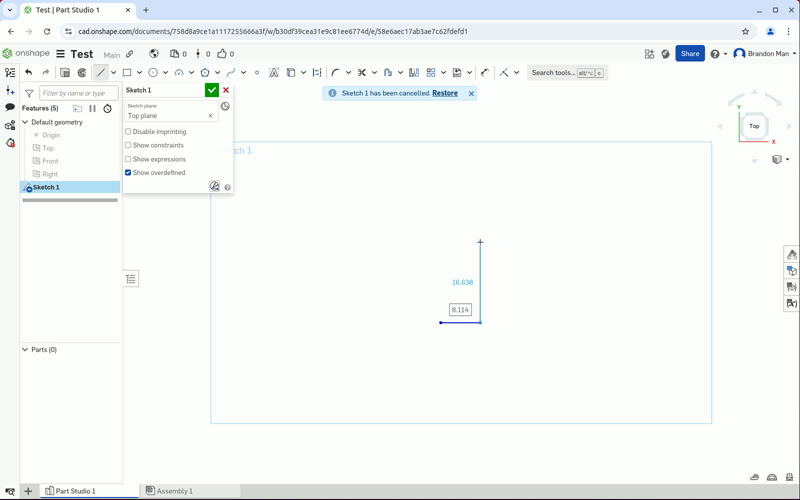
key_down(shift)
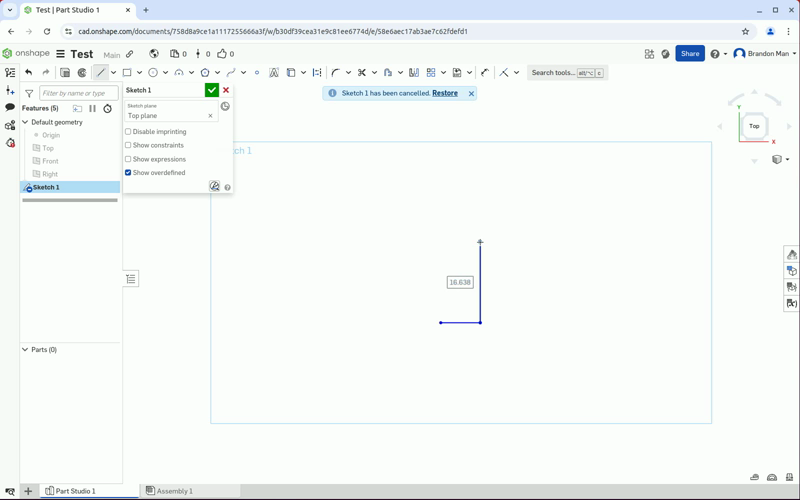
mouse_move(510, 241)
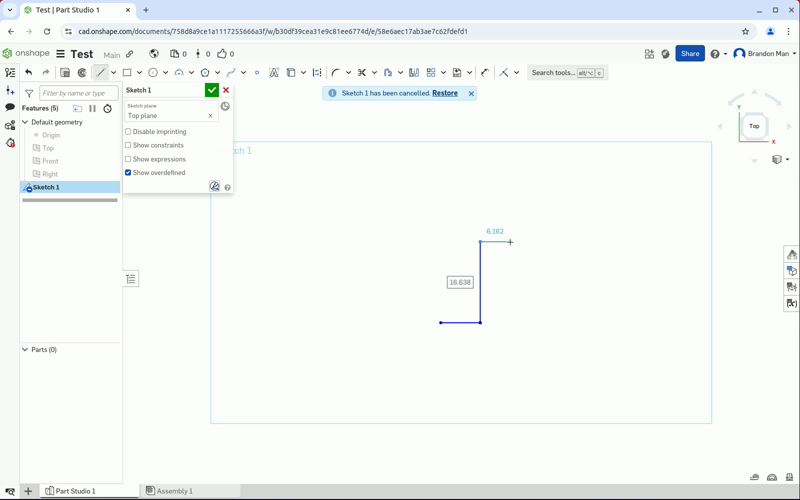
mouse_move(440, 241)
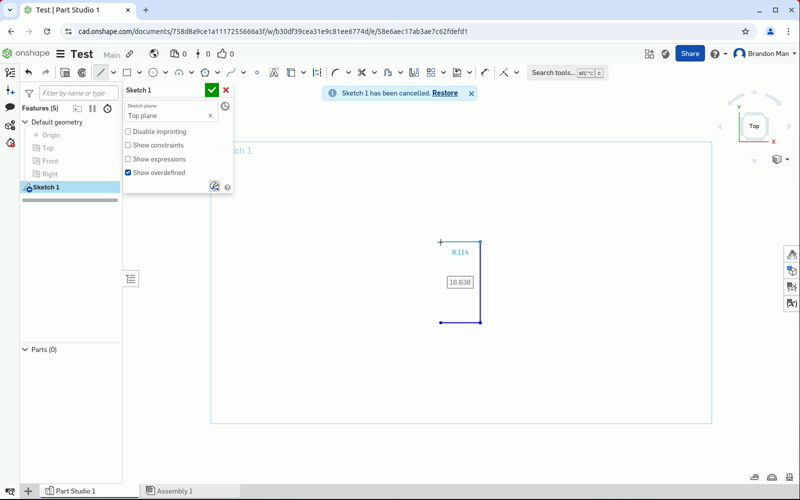
click(440, 241)
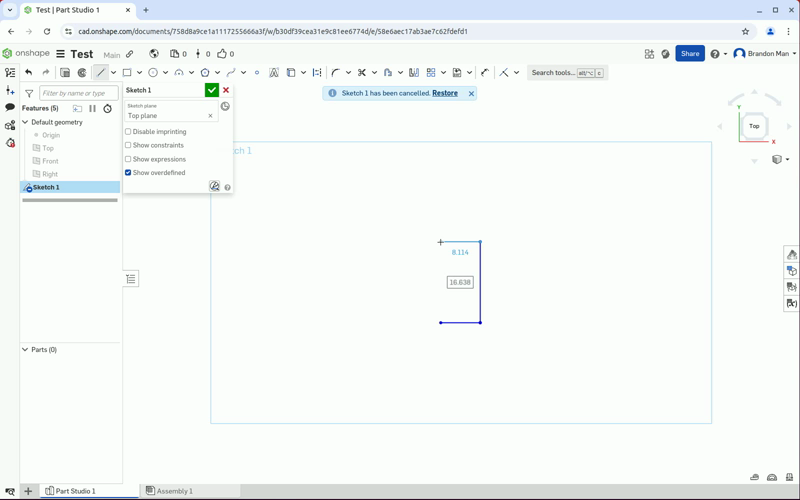
key_up(shift)
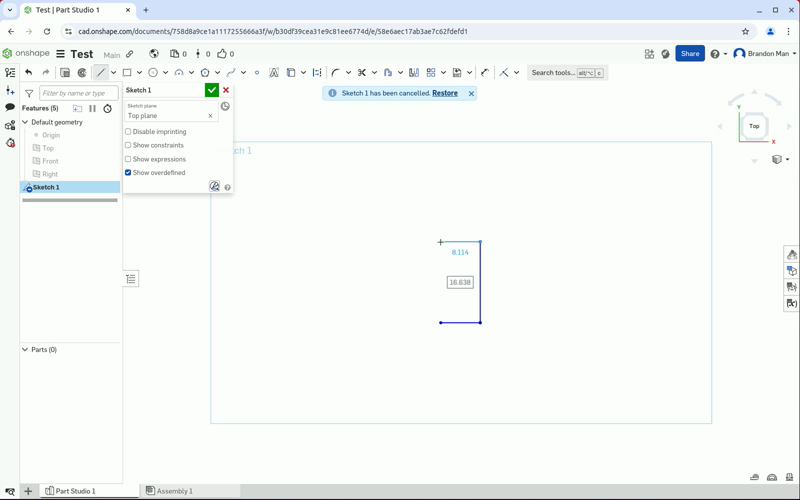
key_down(shift)
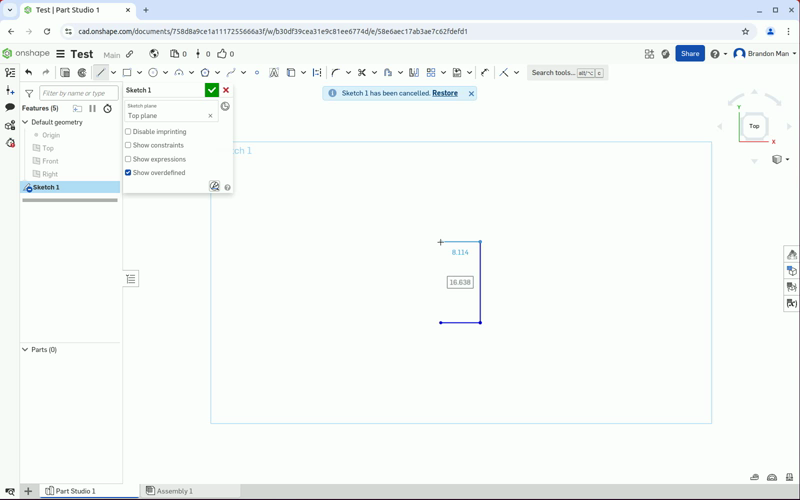
mouse_move(440, 322)
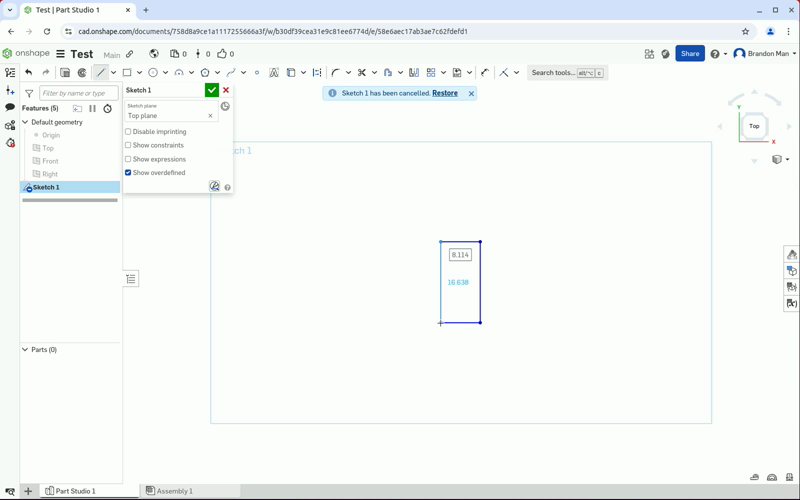
key_up(shift)
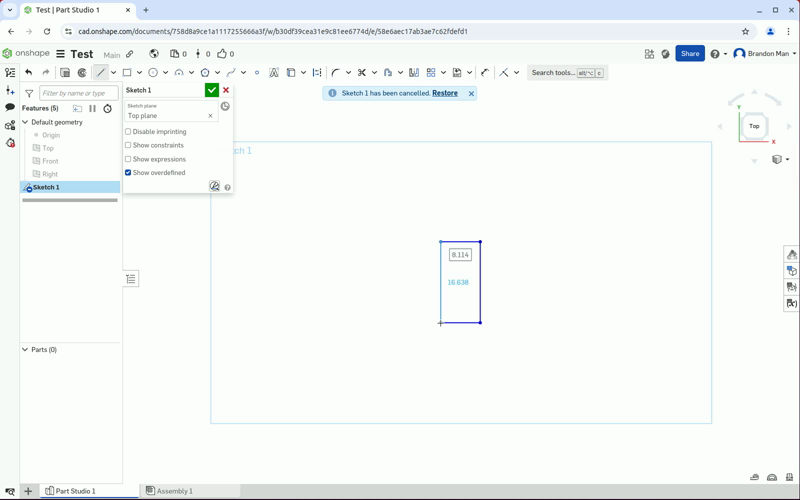
click(440, 322)
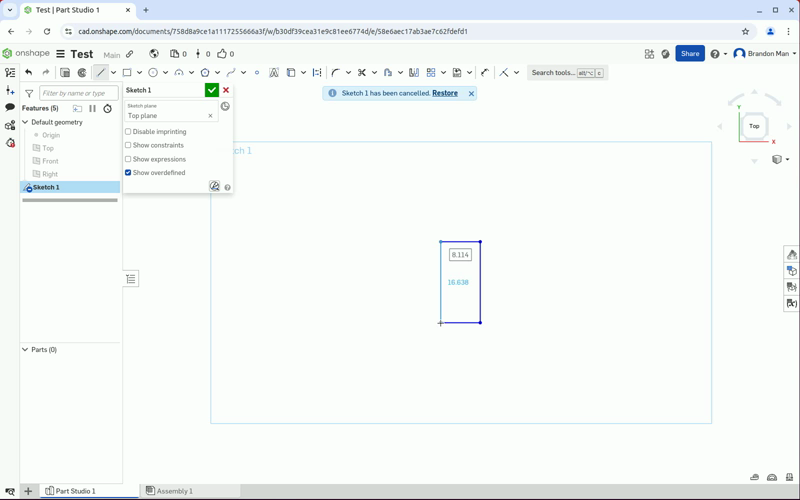
key(esc)
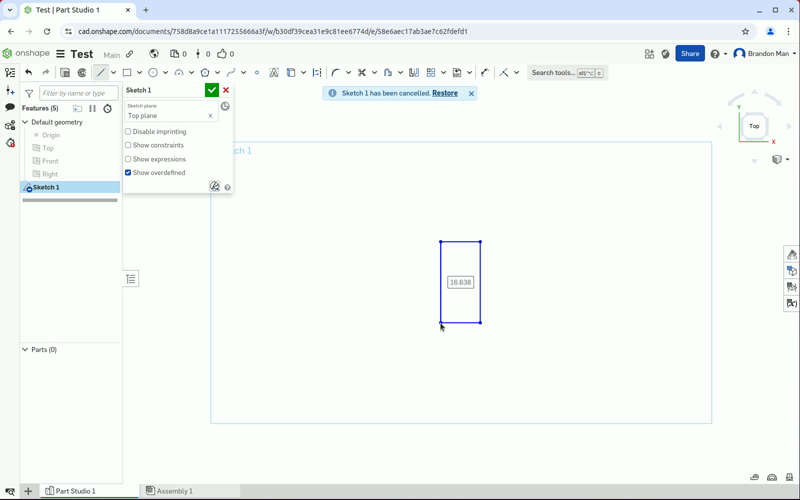
mouse_move(456, 307)
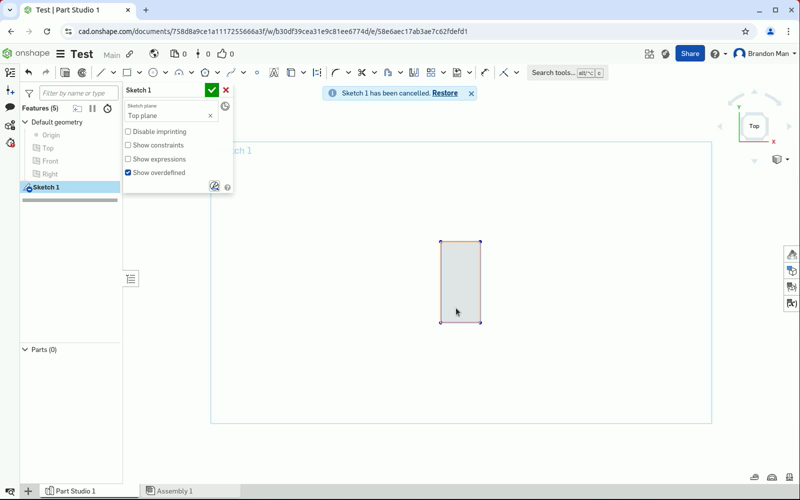
click(456, 307)
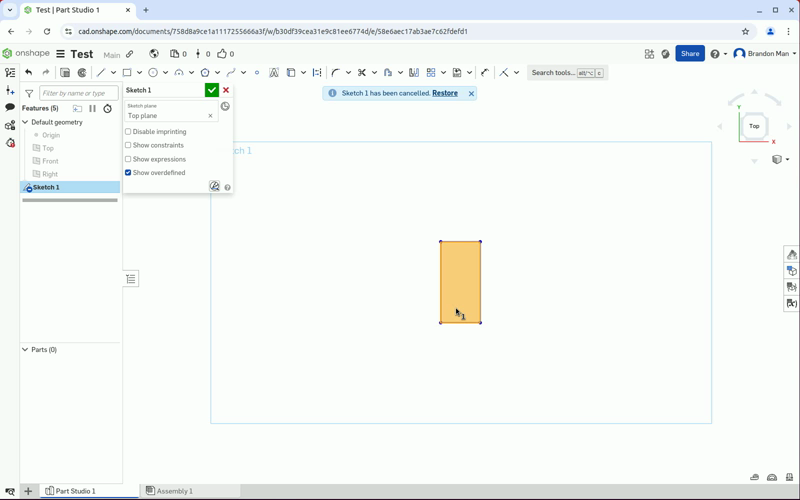
mouse_move(73, 352)
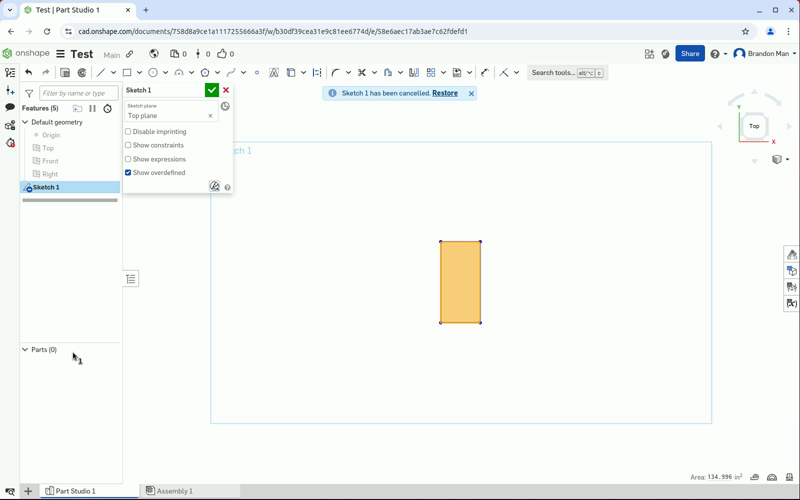
key(shift+y)
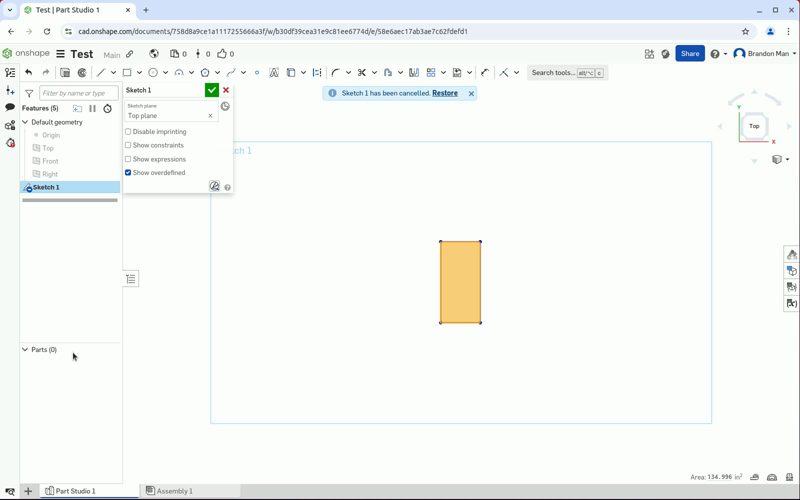
key(shift+e)
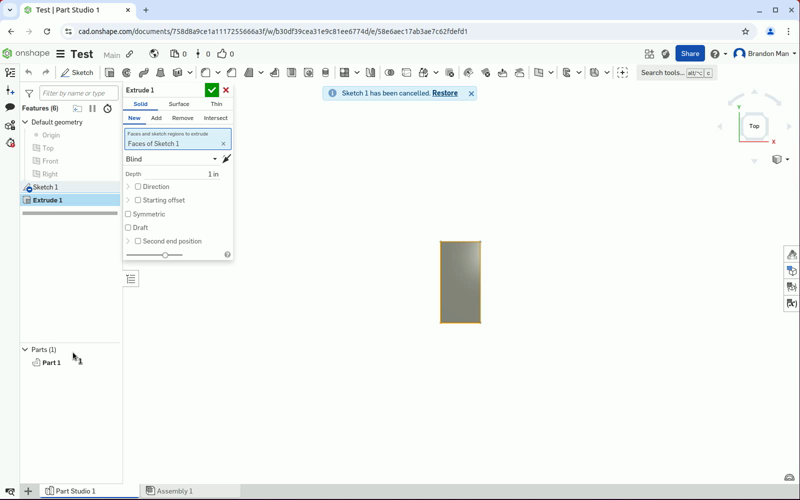
mouse_move(143, 106)
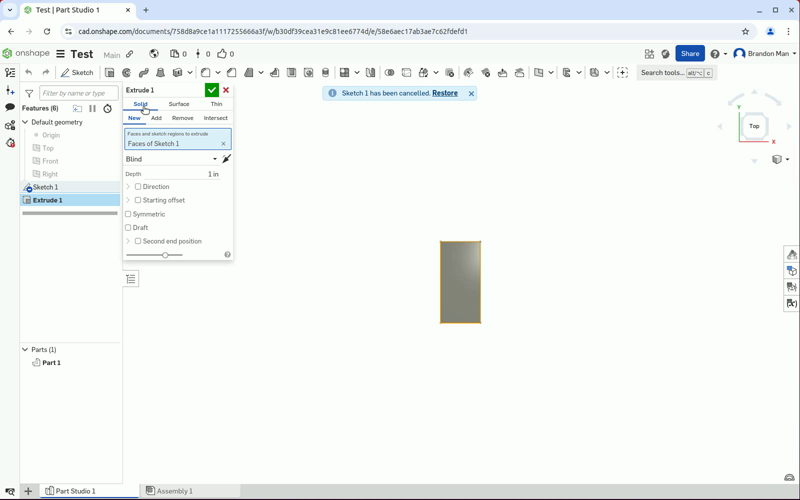
click(143, 106)
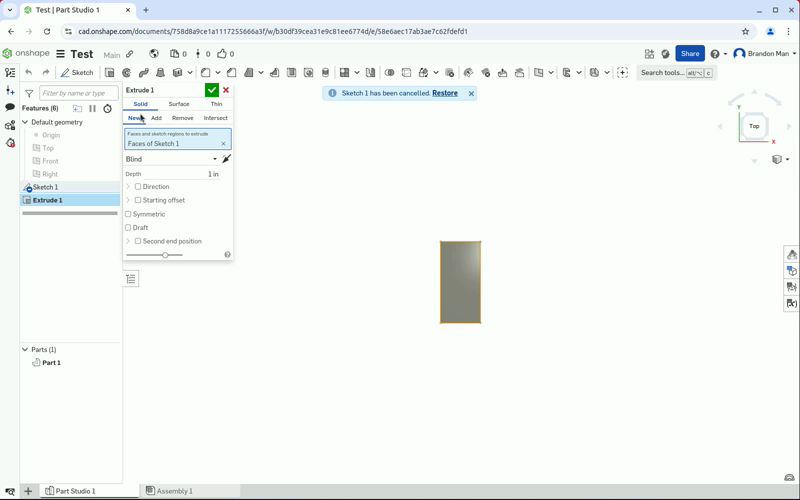
mouse_move(137, 120)
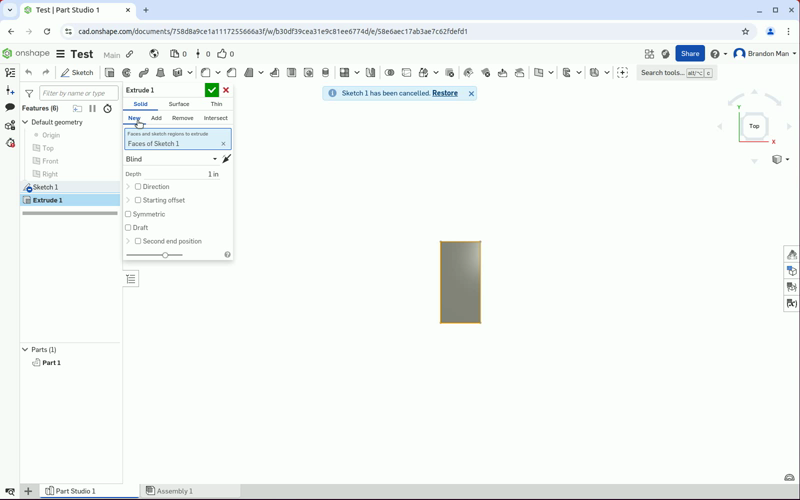
click(137, 120)
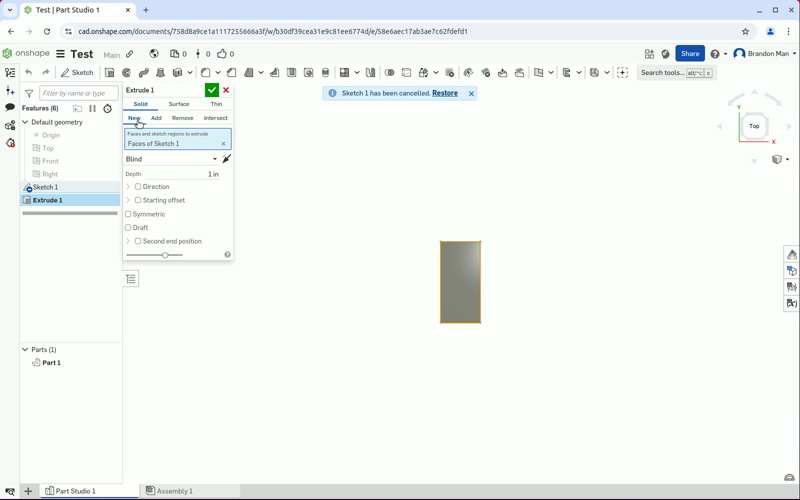
key(tab, 4)
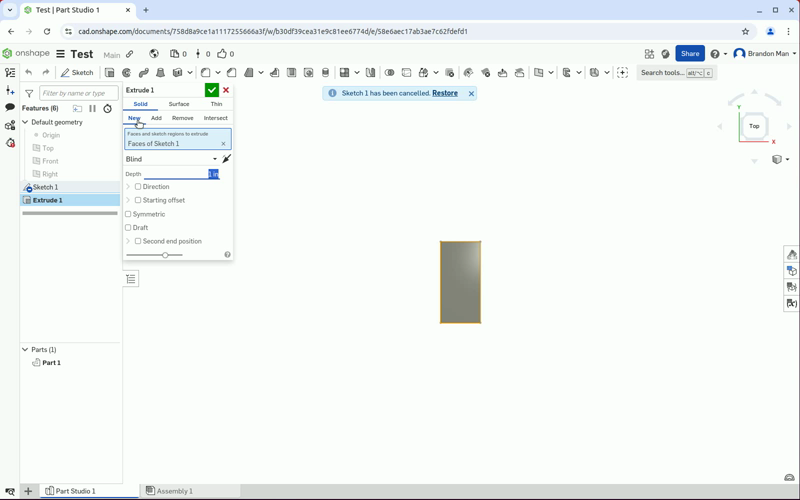
text(1.444)
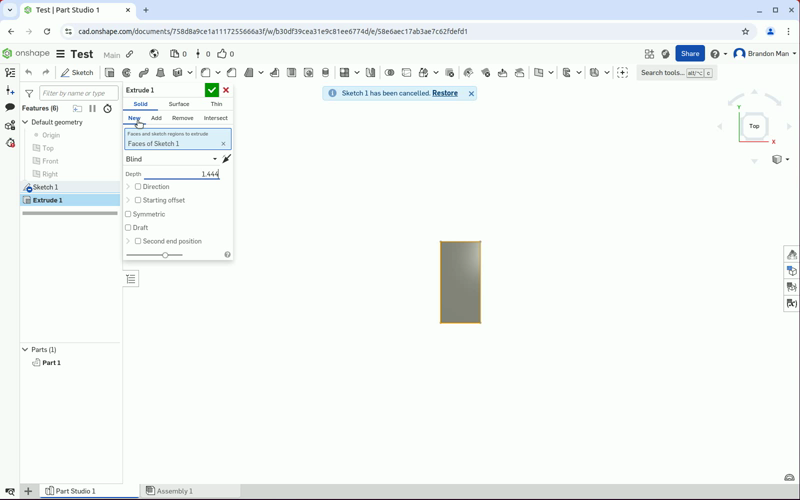
key(enter)
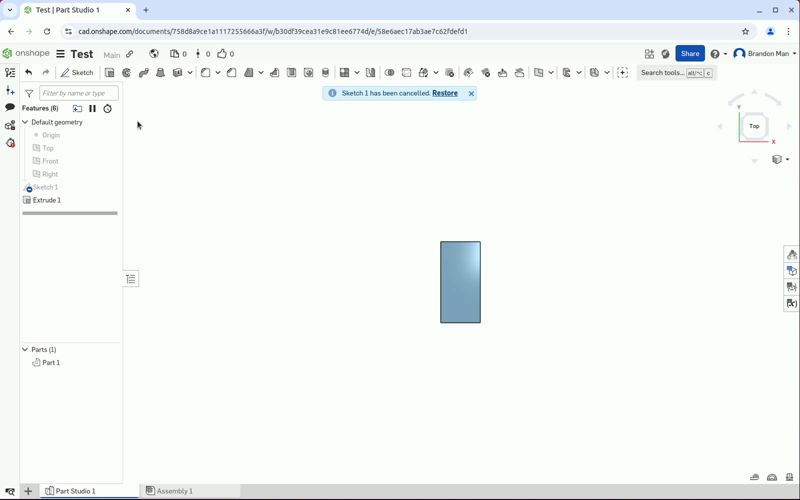
key(shift+h)
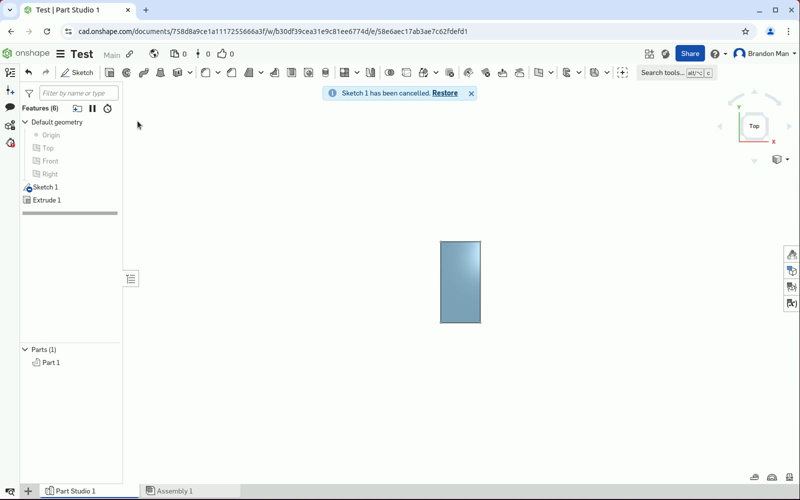
key(shift+h)
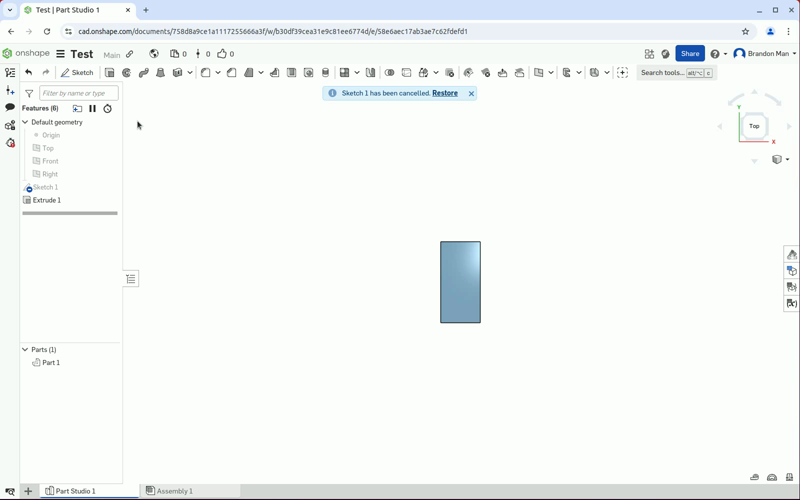
mouse_move(73, 189)
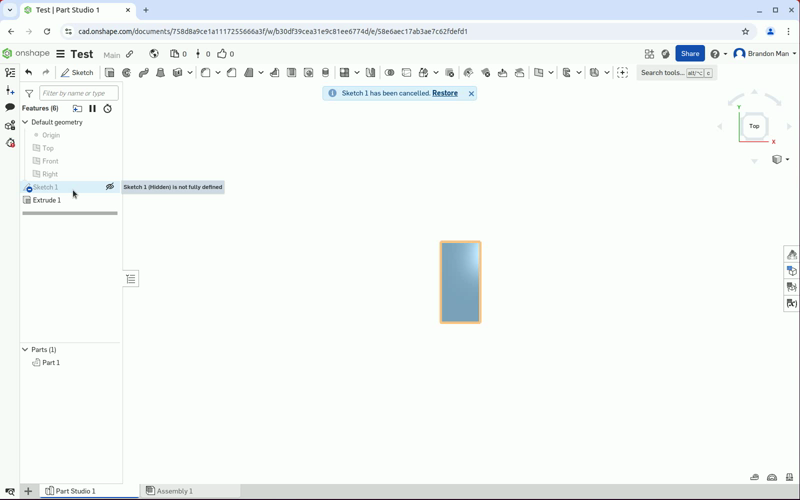
click(73, 189)
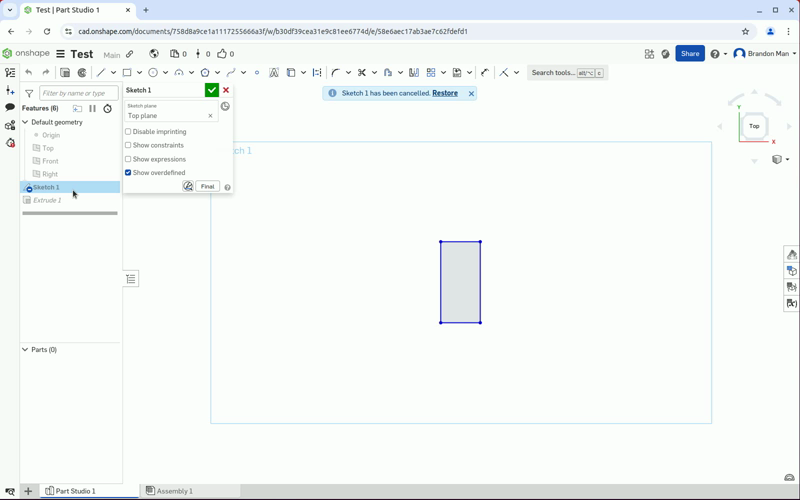
mouse_move(229, 92)
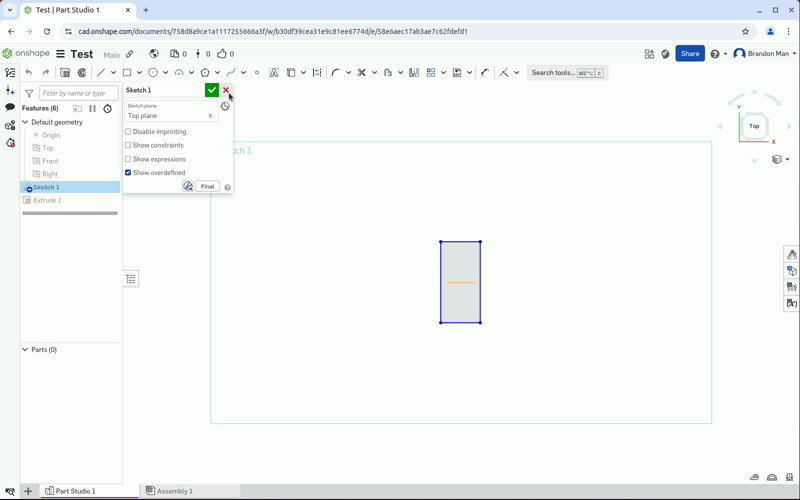
click(229, 92)
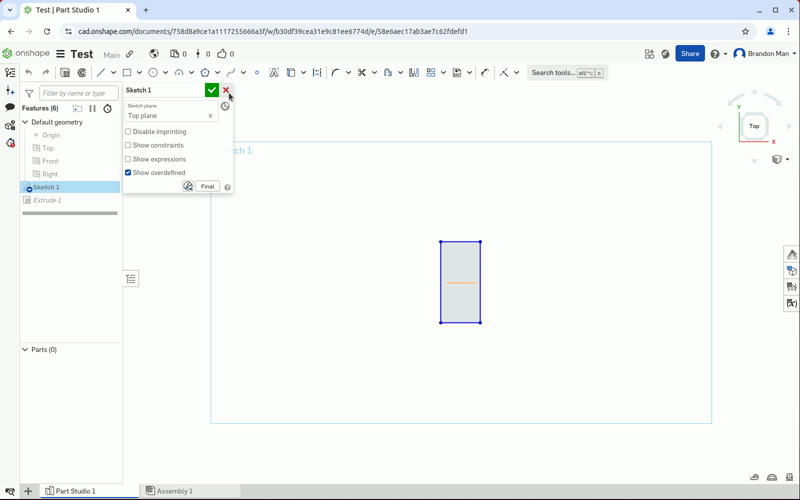
key(shift+s)
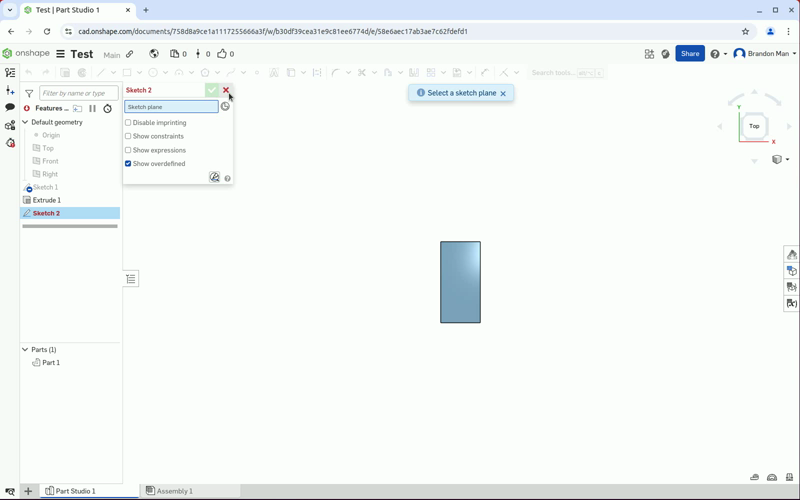
mouse_move(73, 150)
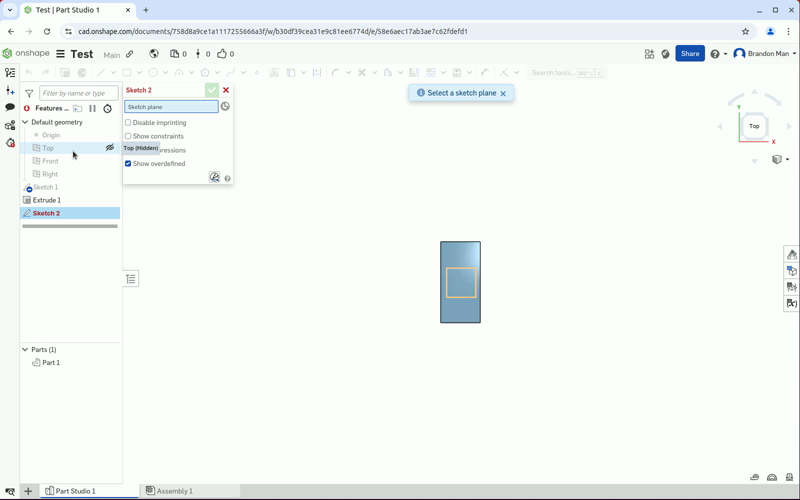
click(73, 150)
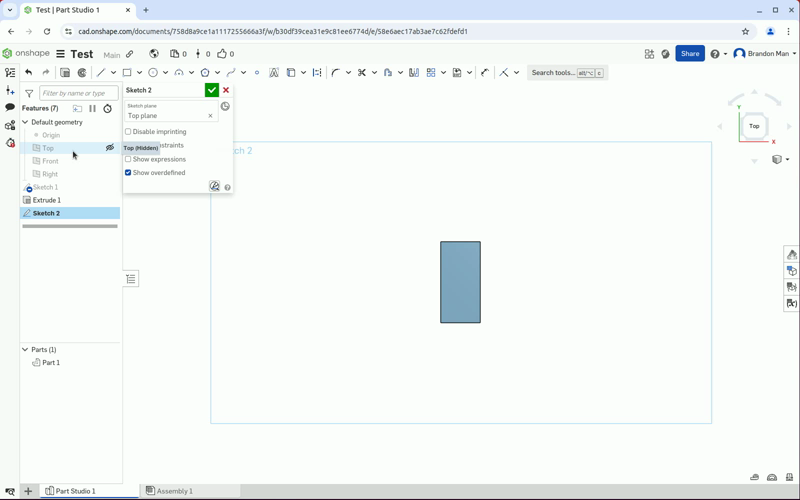
mouse_move(73, 352)
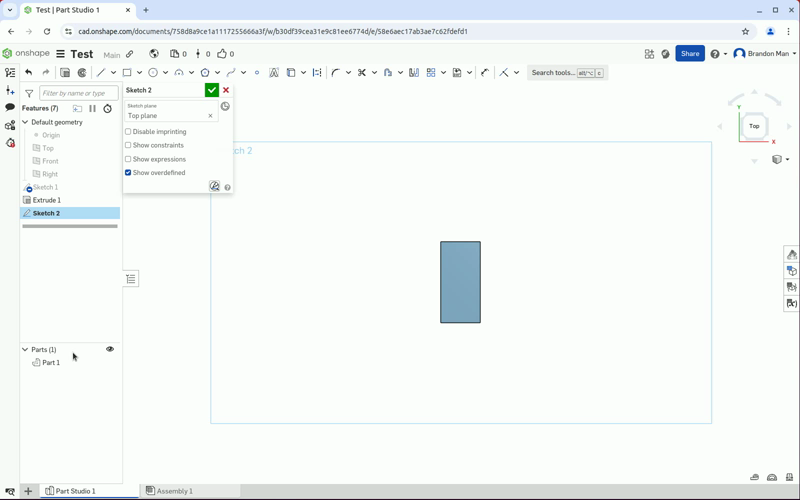
key(y)
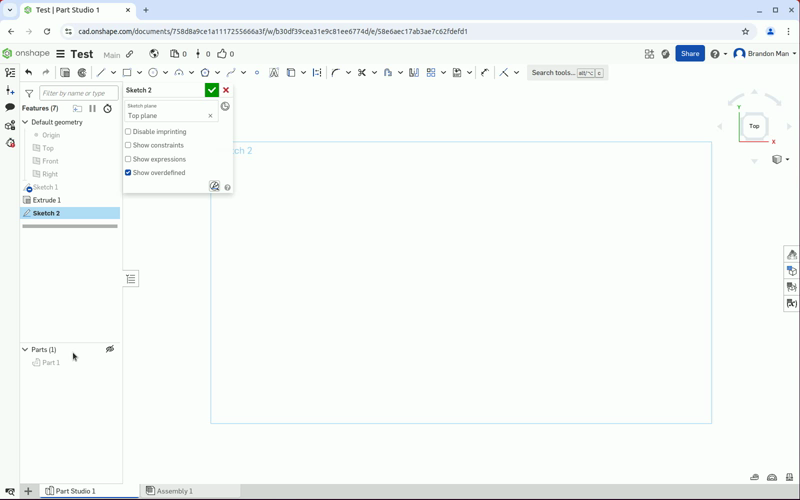
key(l)
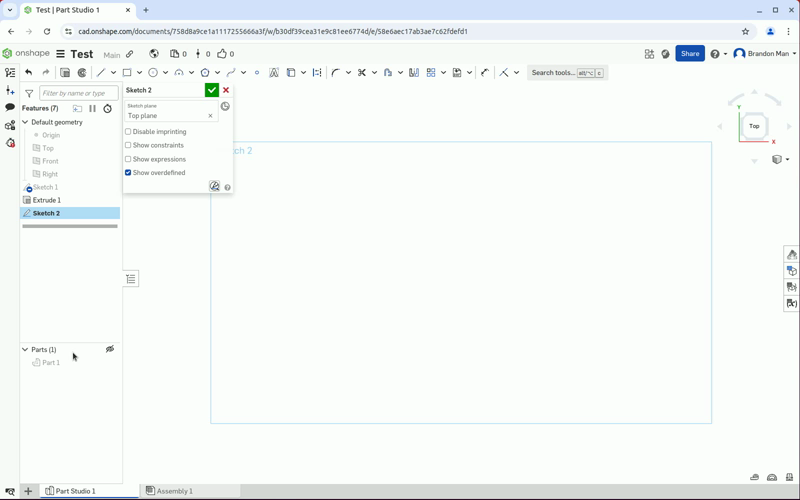
key_down(shift)
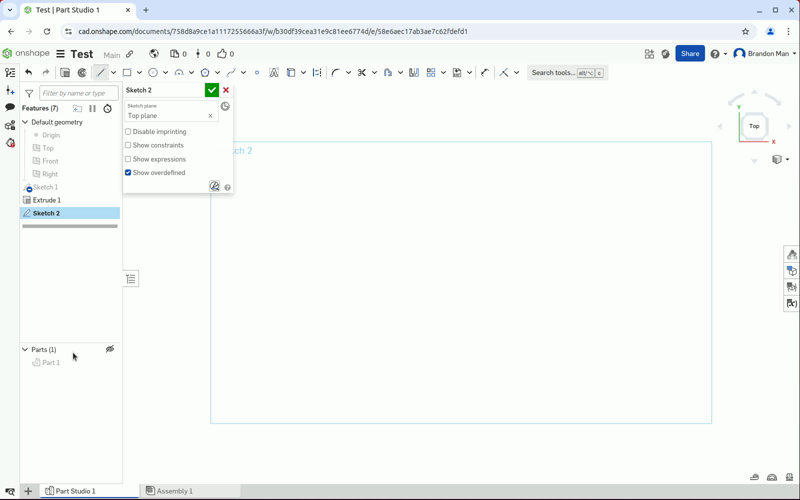
mouse_move(431, 241)
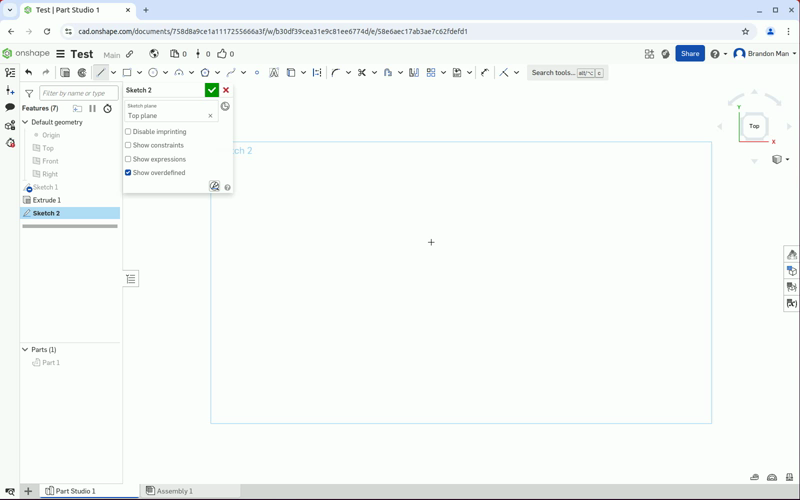
click(431, 241)
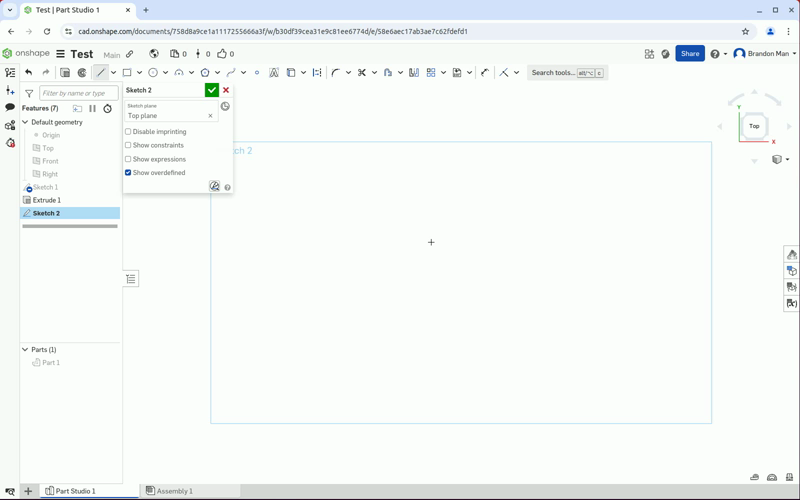
key_up(shift)
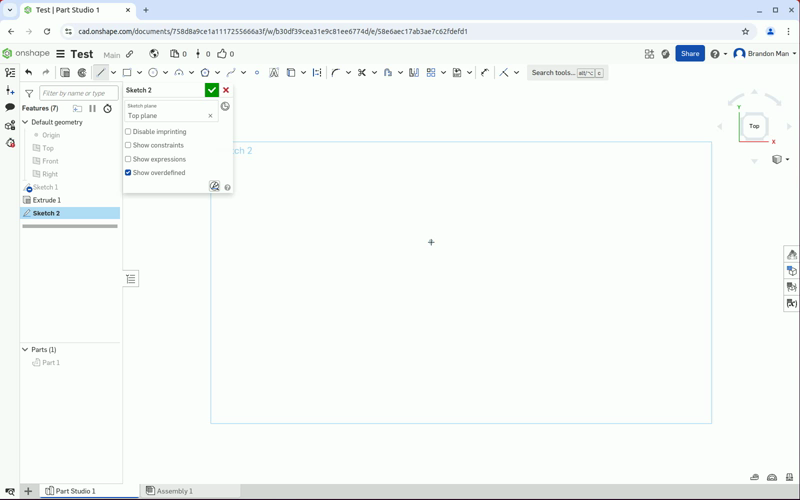
key_down(shift)
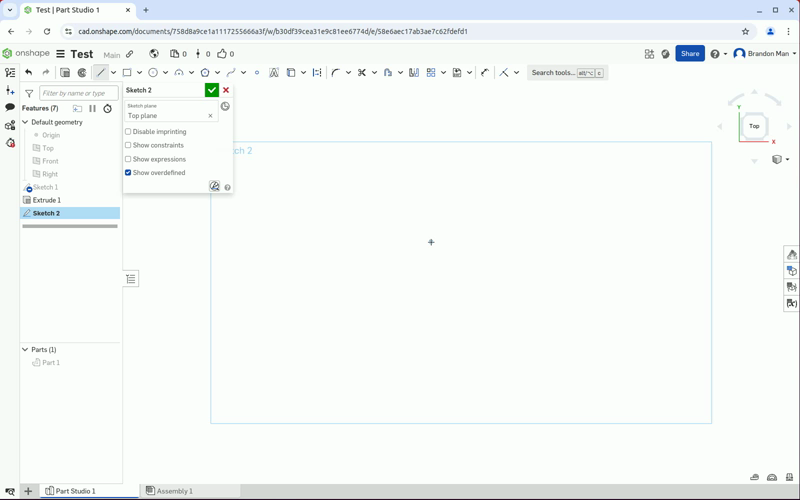
mouse_move(461, 241)
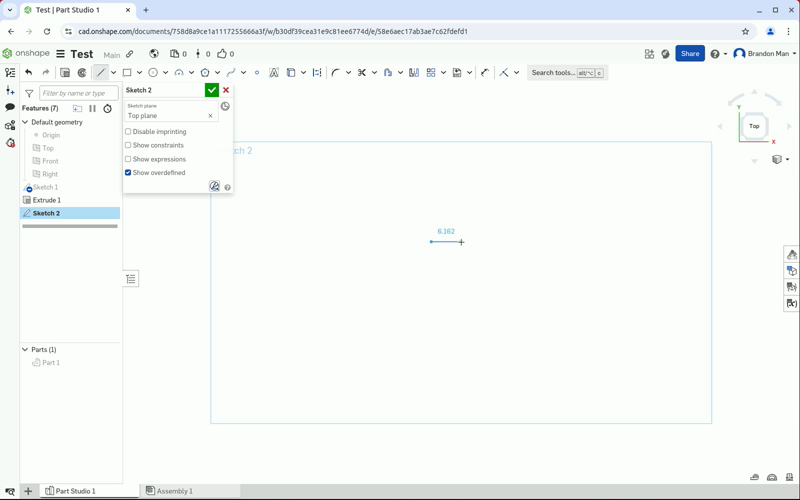
mouse_move(440, 241)
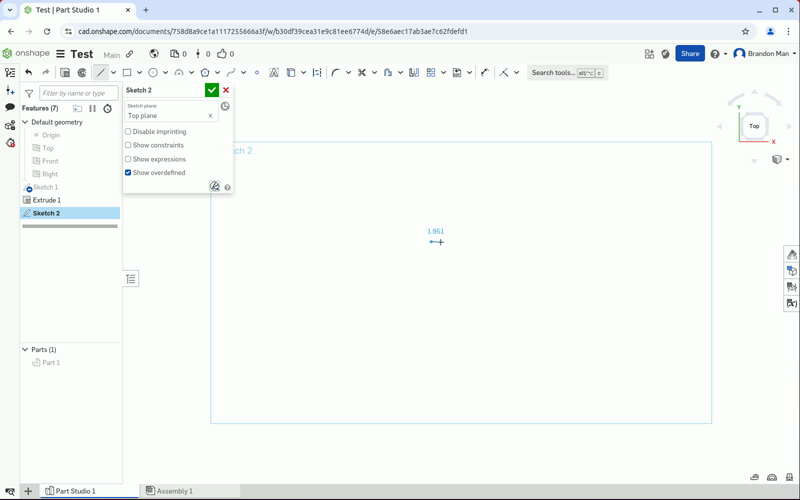
click(440, 241)
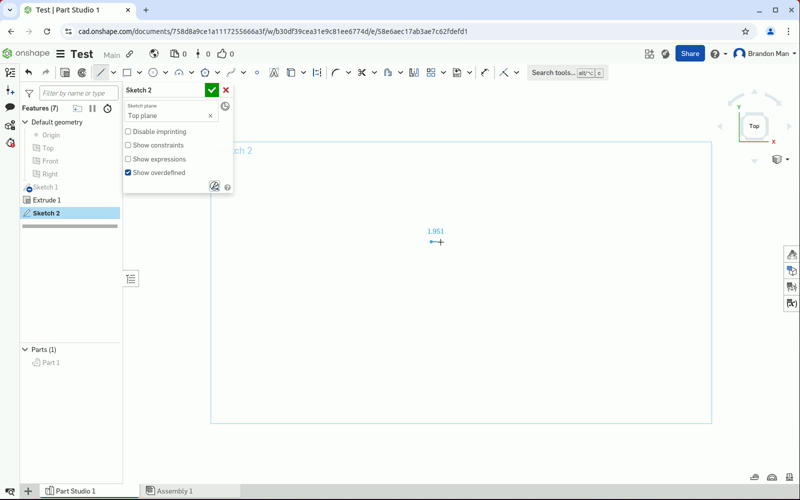
key_up(shift)
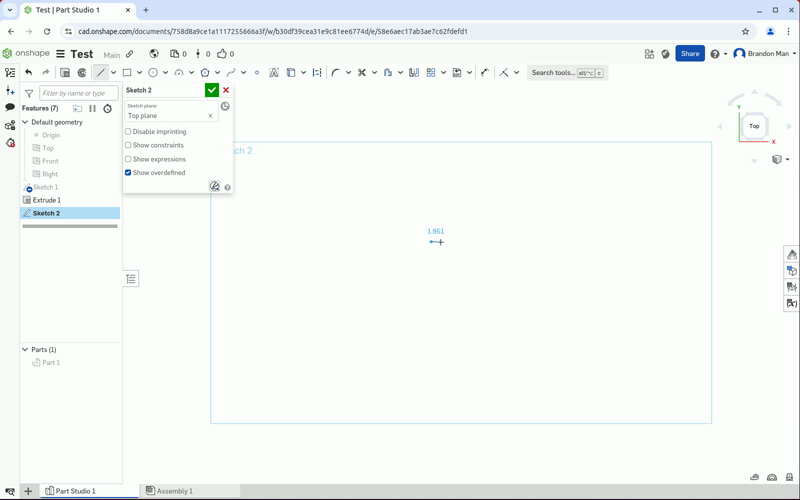
key_down(shift)
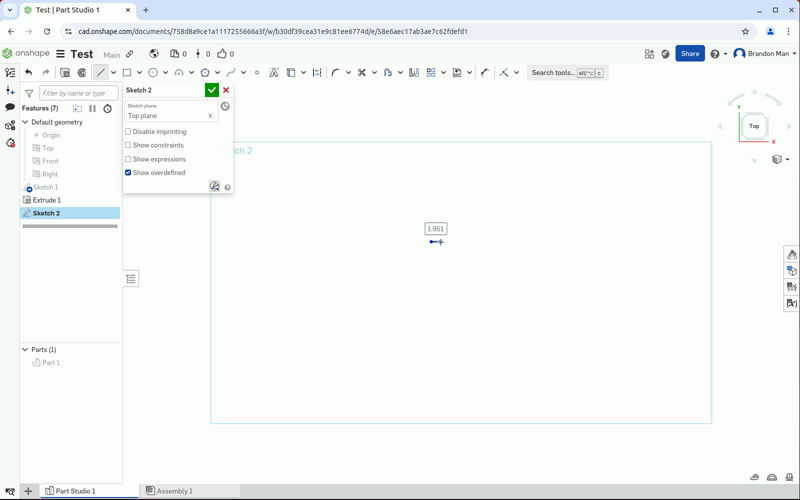
mouse_move(470, 241)
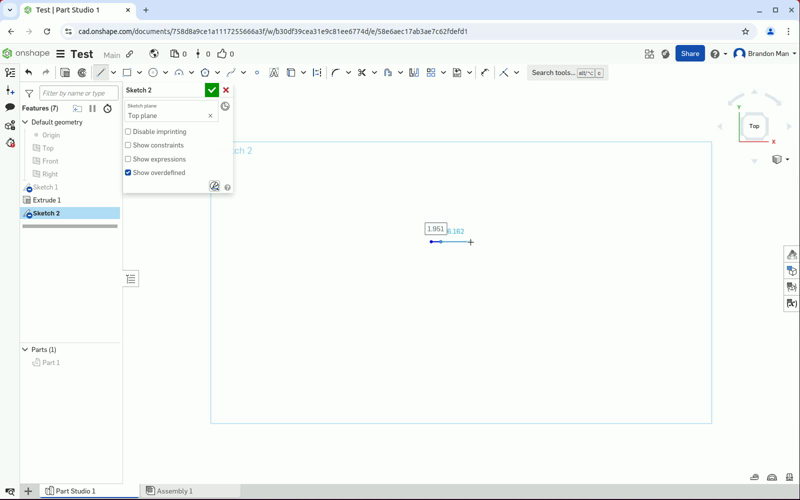
mouse_move(482, 241)
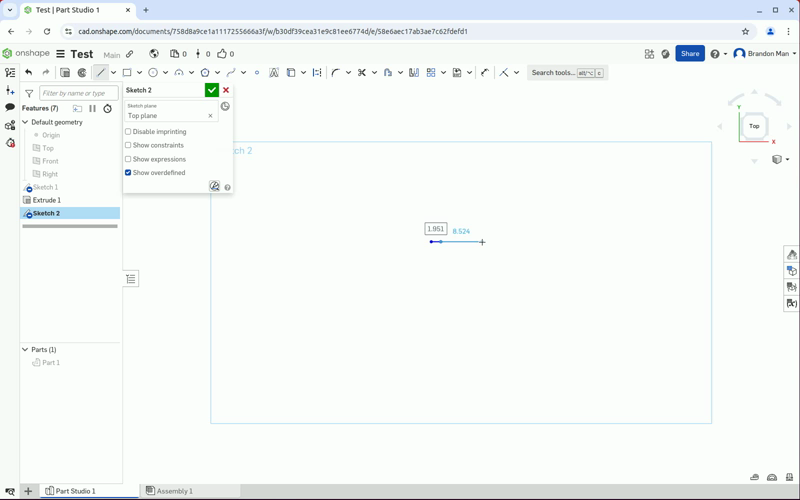
click(482, 241)
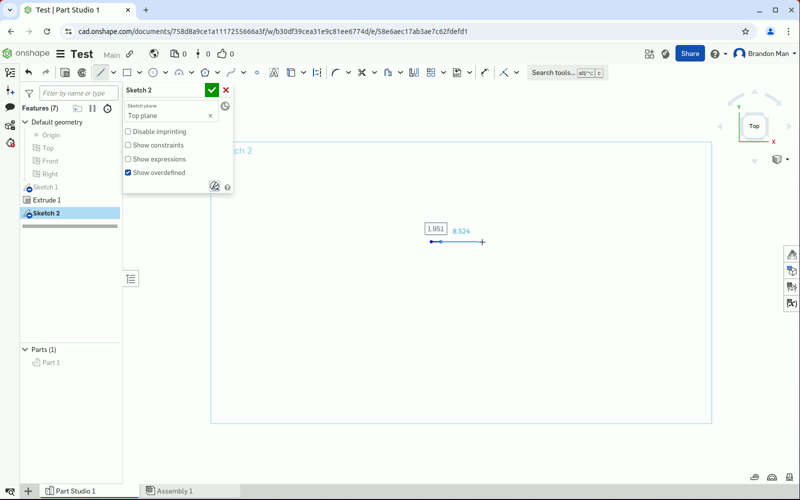
key_up(shift)
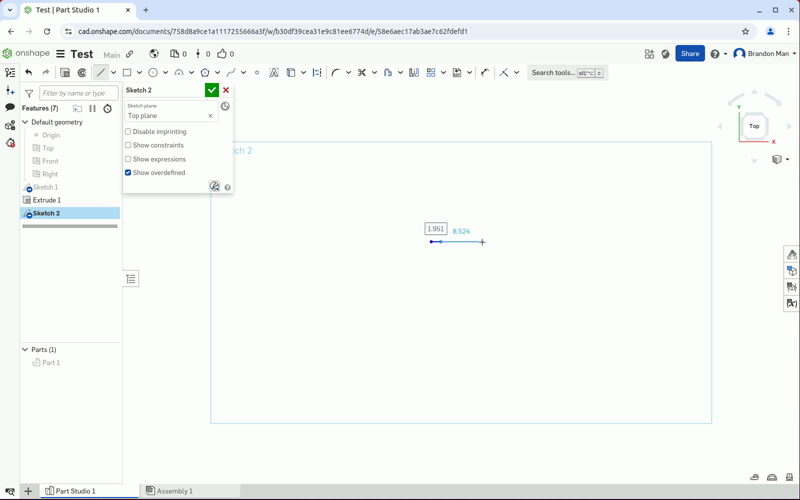
key_down(shift)
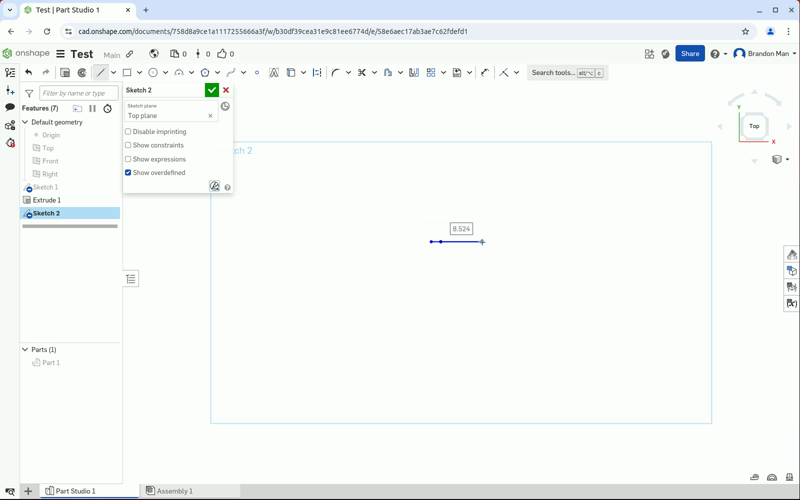
mouse_move(512, 241)
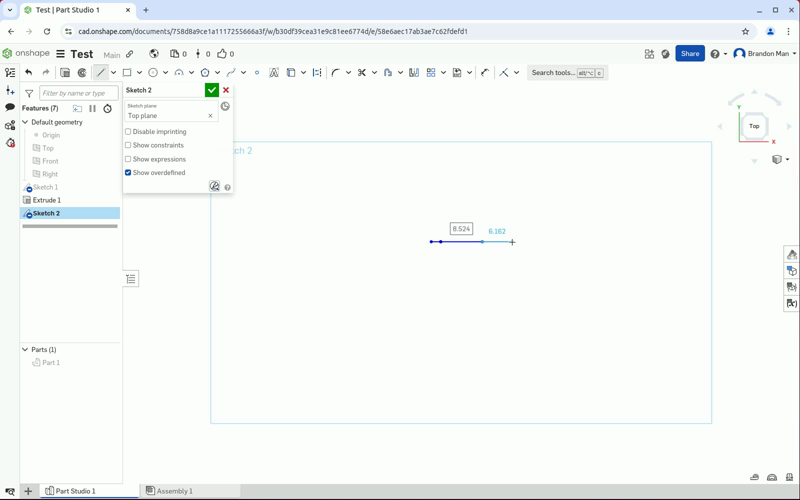
mouse_move(492, 241)
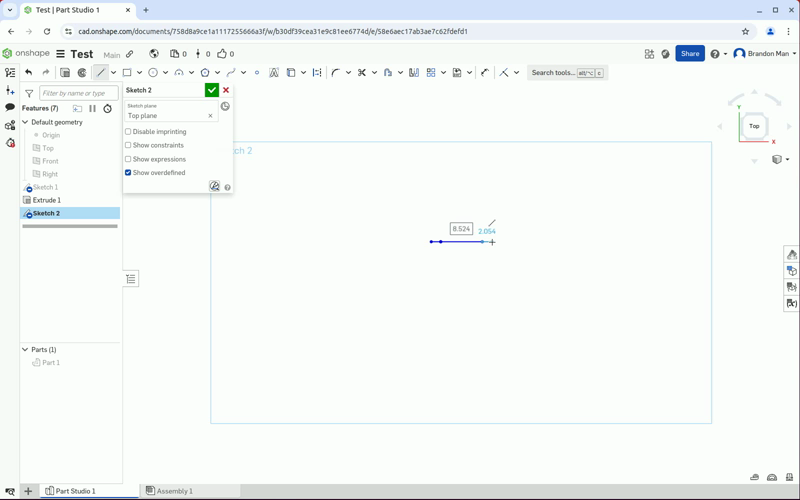
click(492, 241)
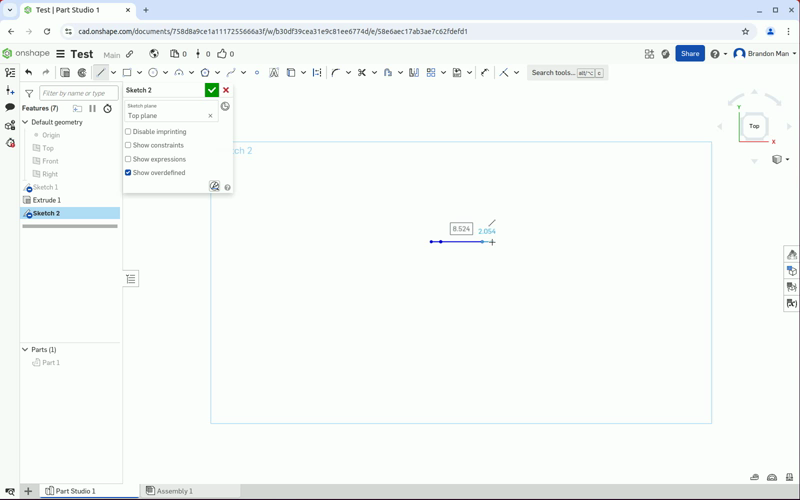
key_up(shift)
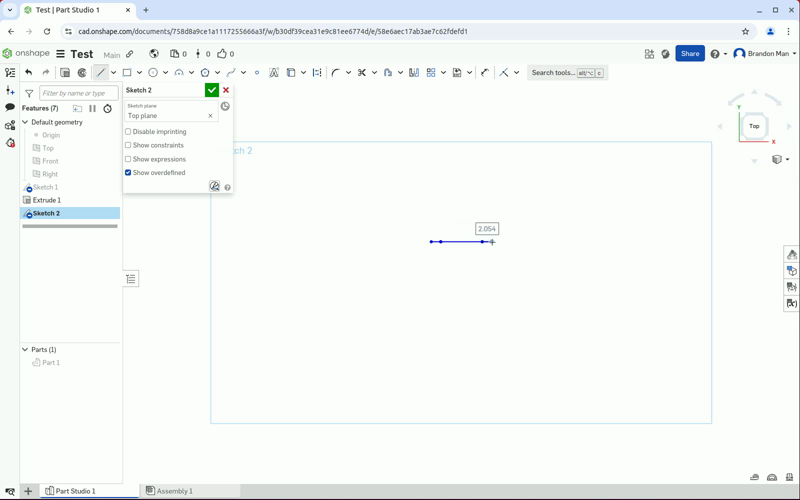
key_down(shift)
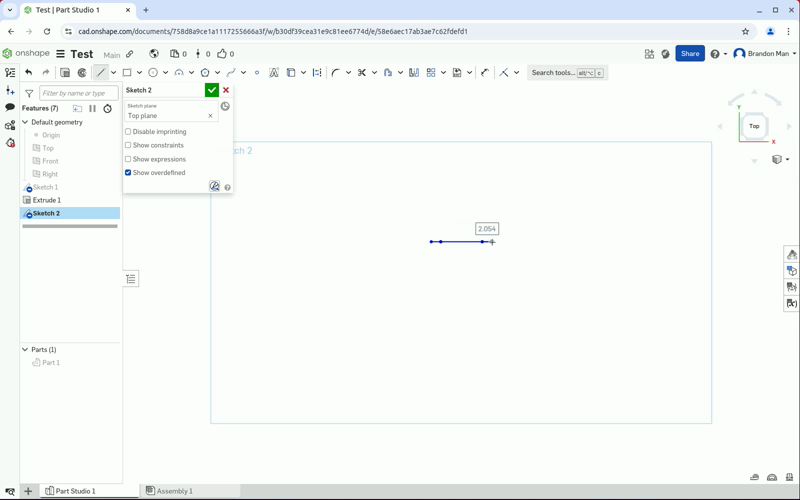
mouse_move(492, 170)
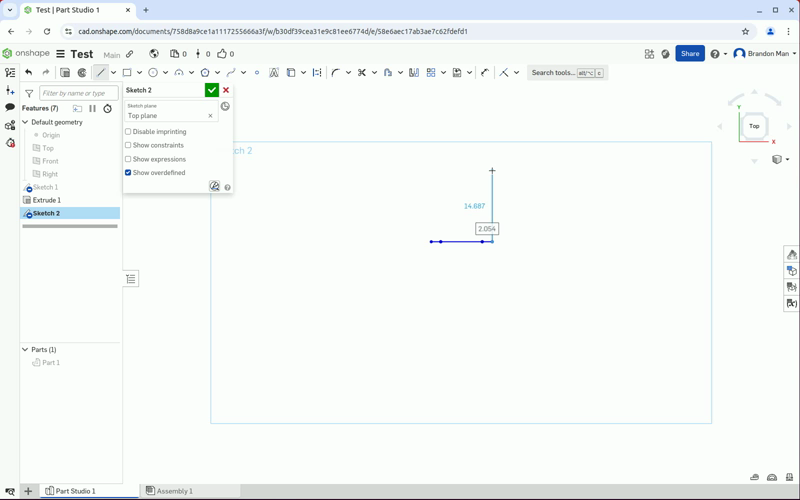
click(492, 170)
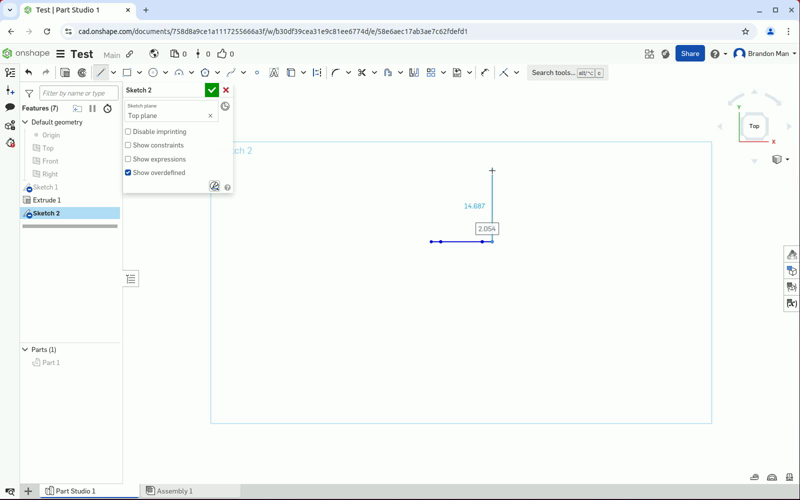
key_up(shift)
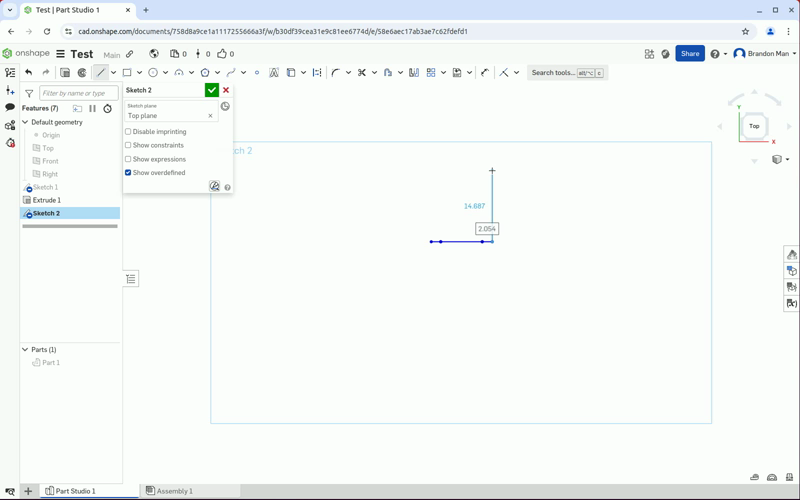
key_down(shift)
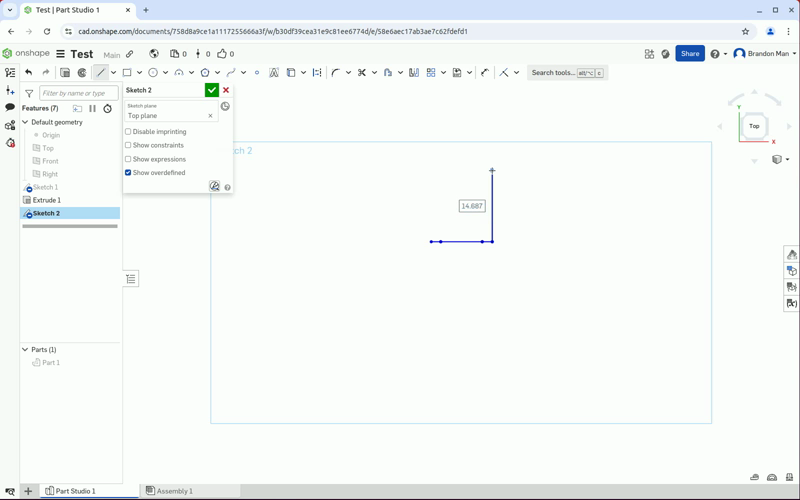
mouse_move(431, 170)
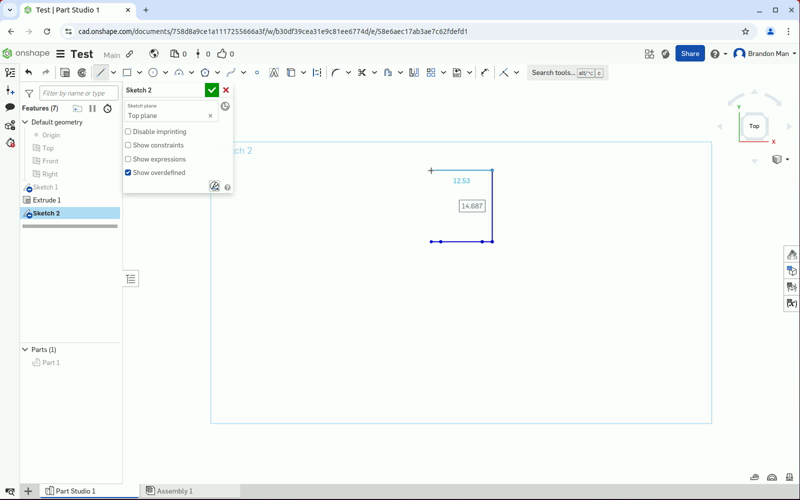
click(431, 170)
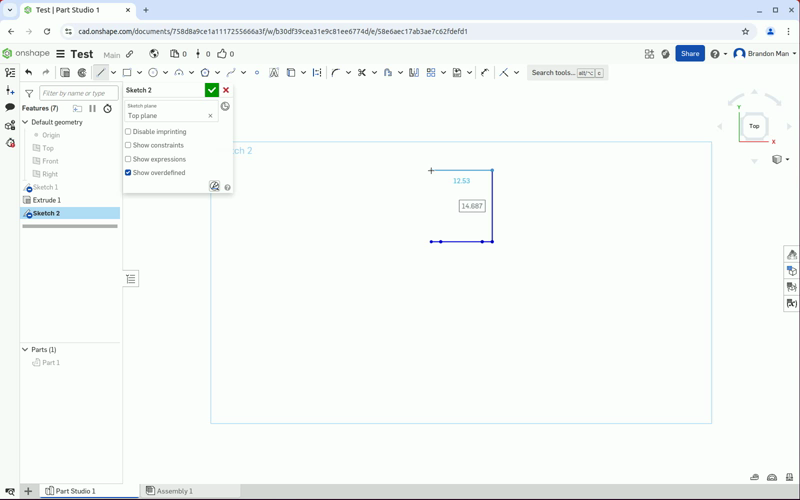
key_up(shift)
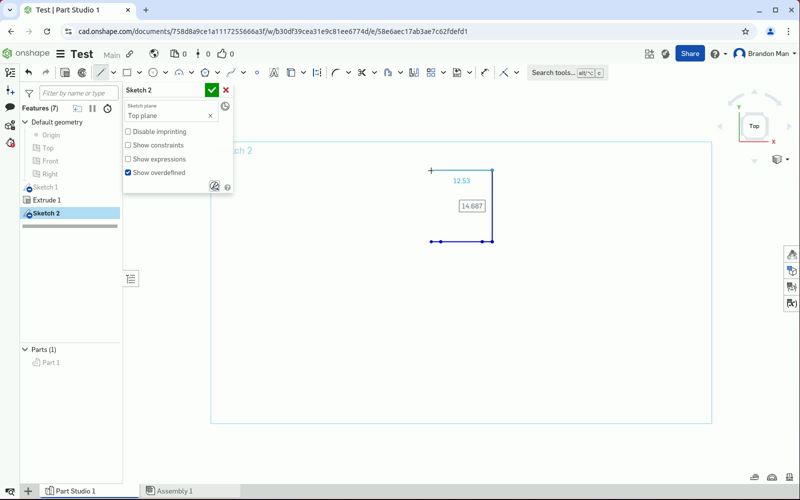
key_down(shift)
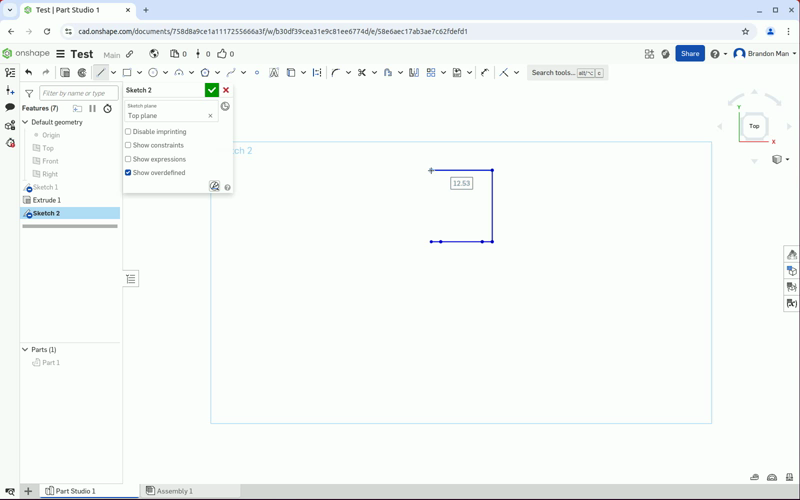
mouse_move(431, 241)
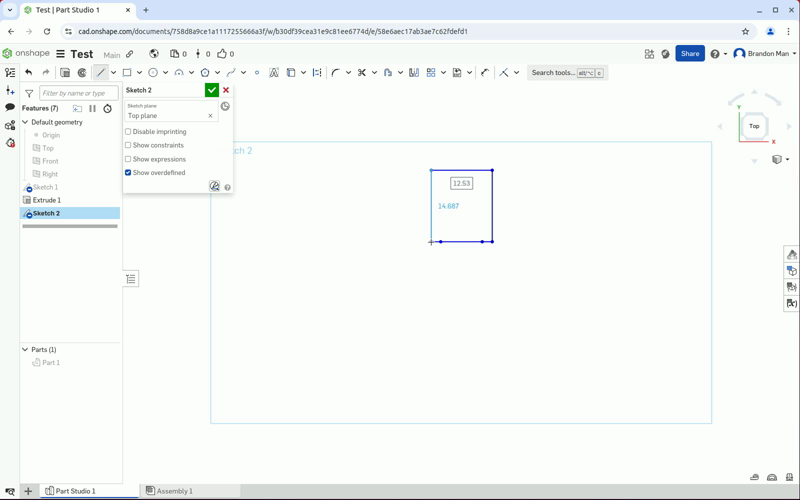
key_up(shift)
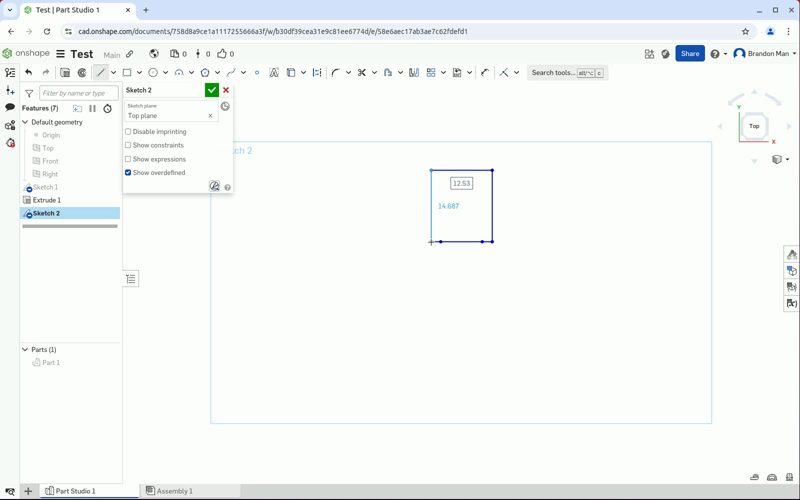
click(431, 241)
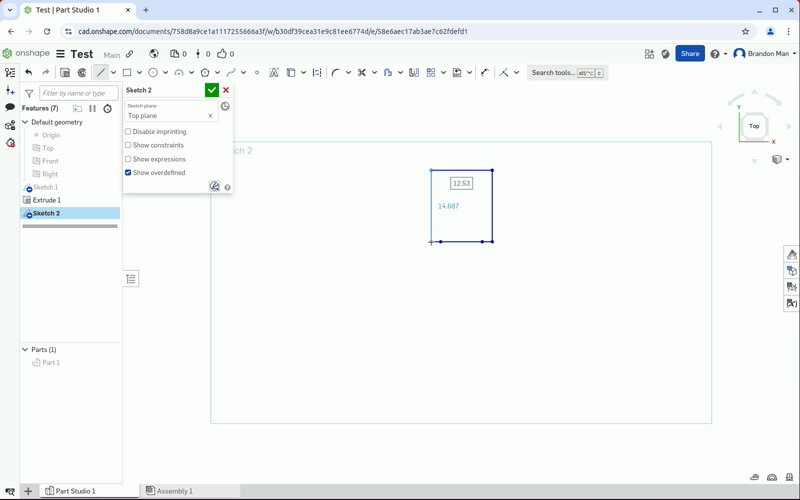
key(esc)
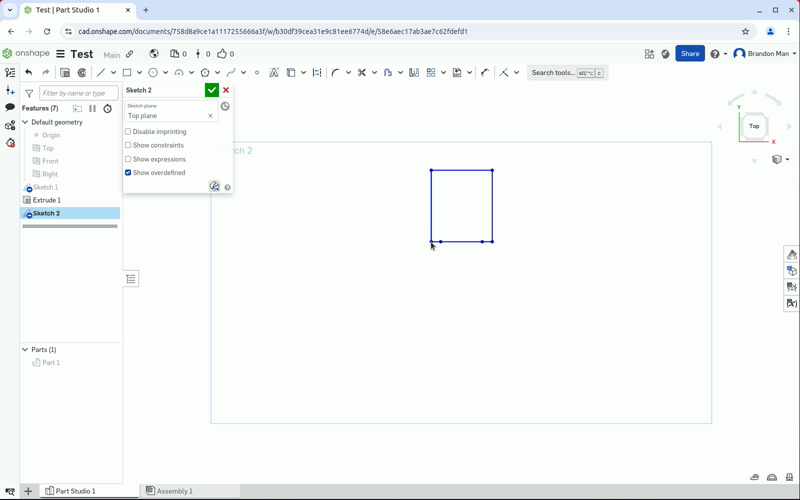
mouse_move(462, 228)
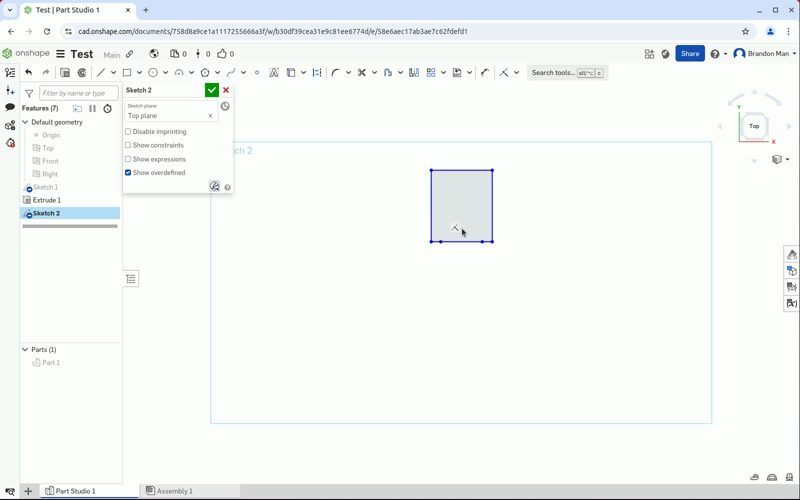
click(462, 228)
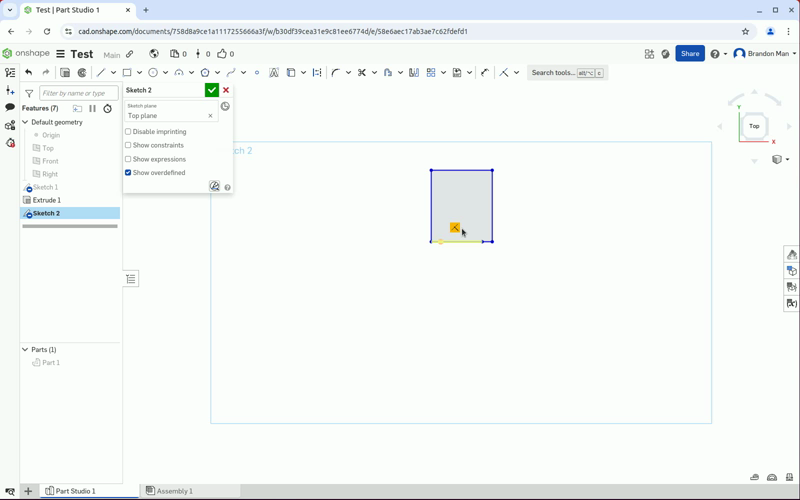
mouse_move(73, 352)
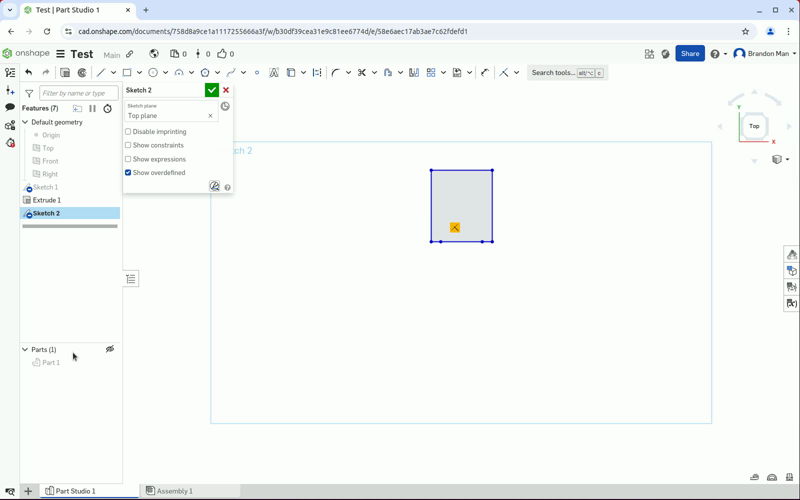
key(shift+y)
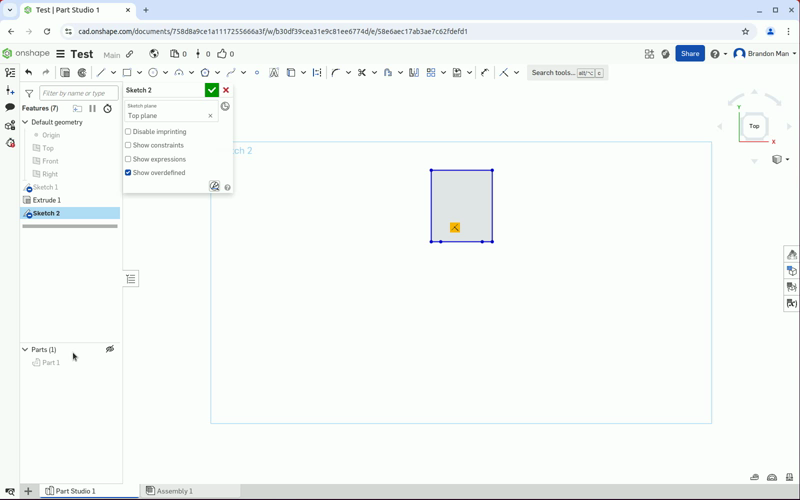
key(shift+e)
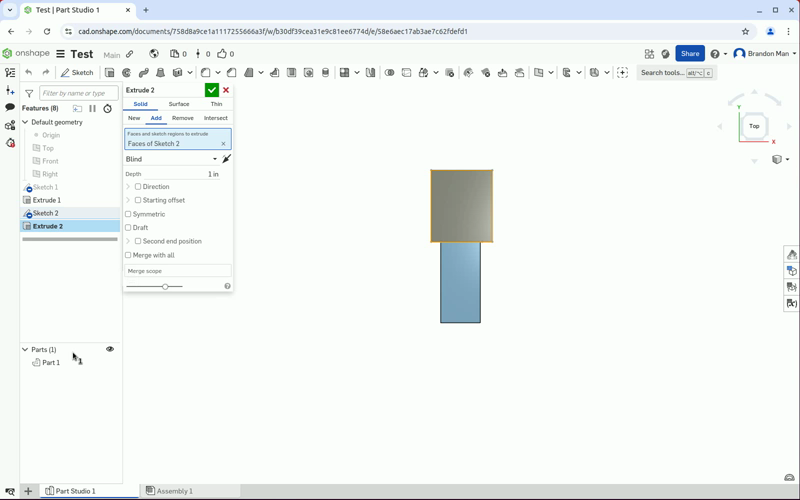
mouse_move(143, 106)
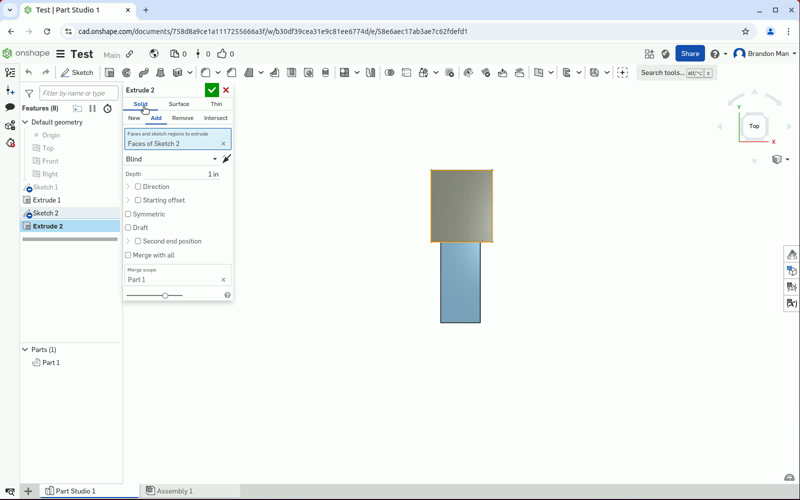
click(143, 106)
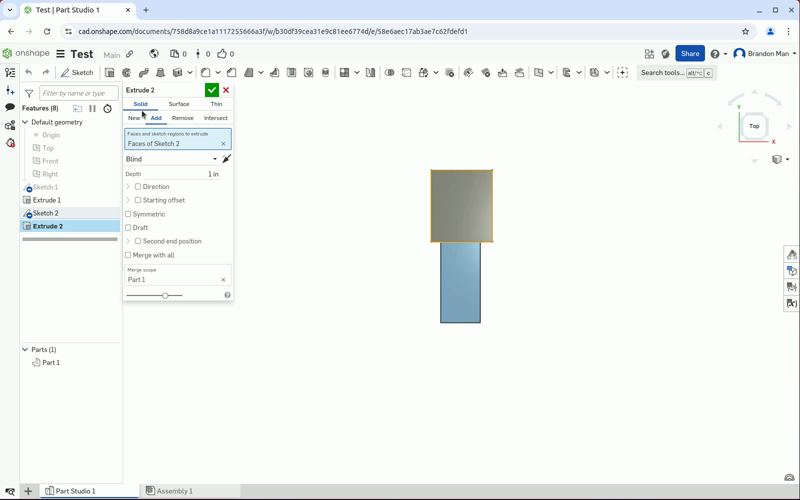
mouse_move(137, 120)
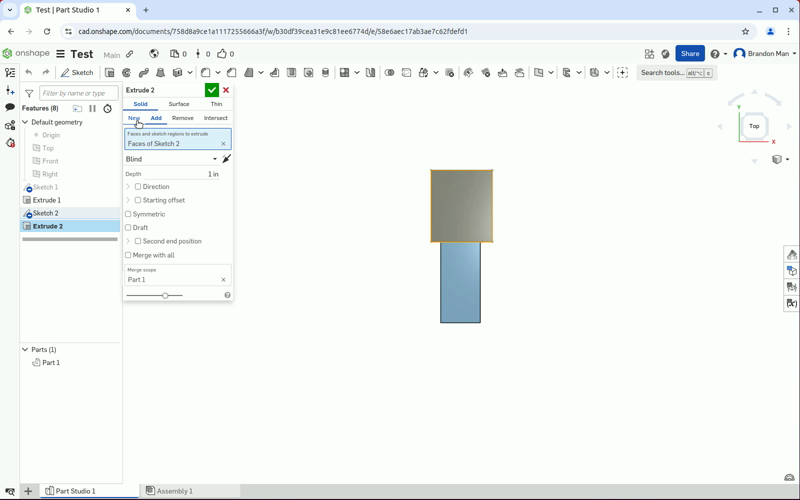
click(137, 120)
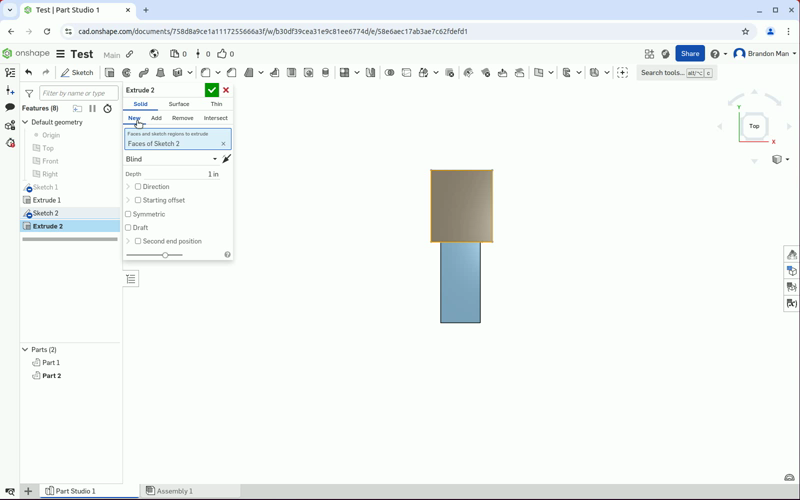
key(tab, 4)
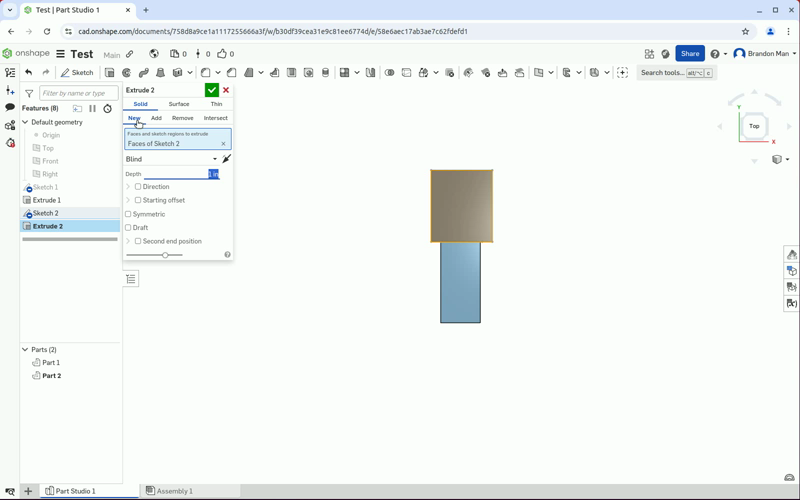
text(0.241)
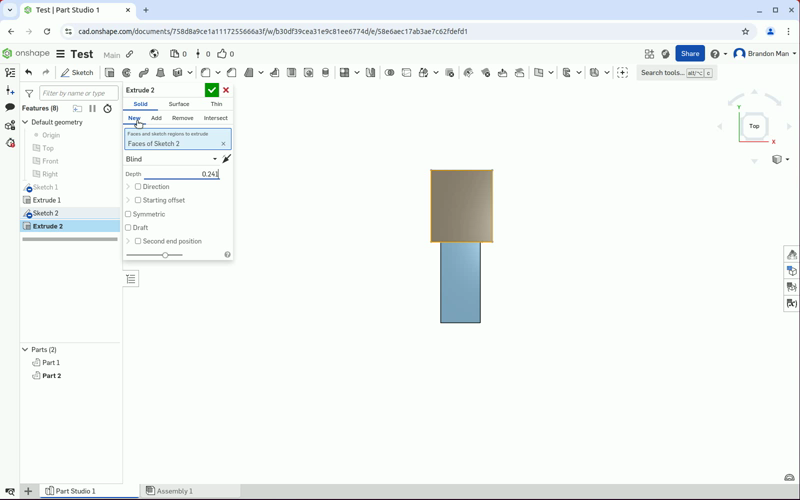
key(enter)
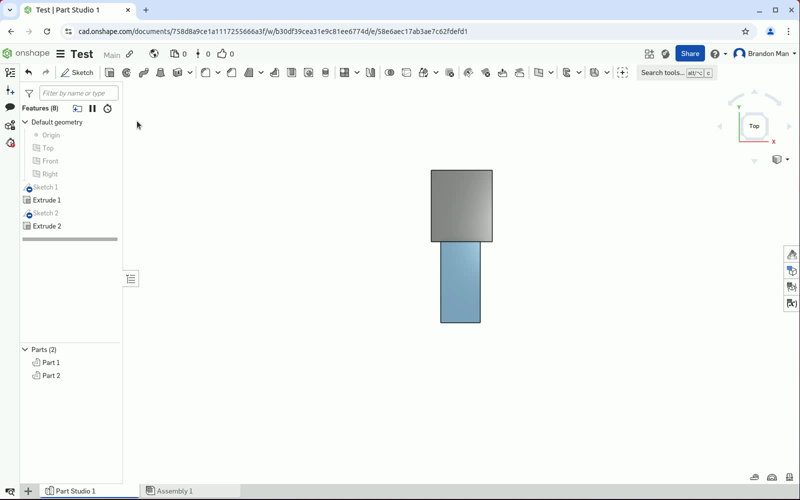
key(shift+h)
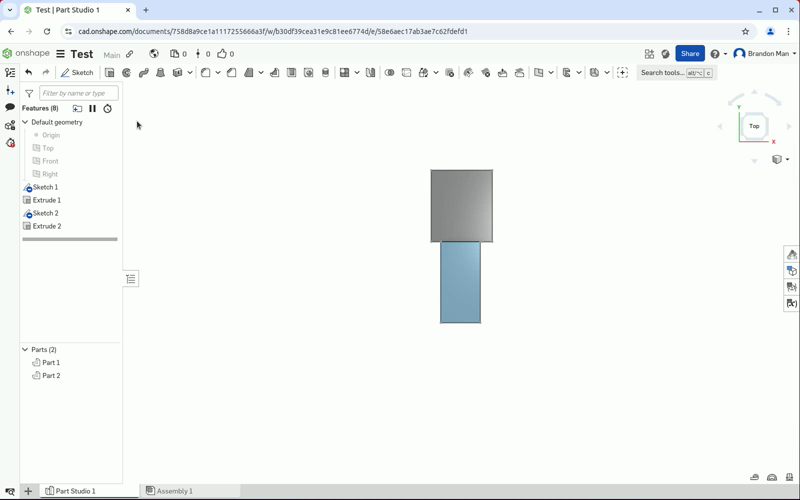
key(shift+h)
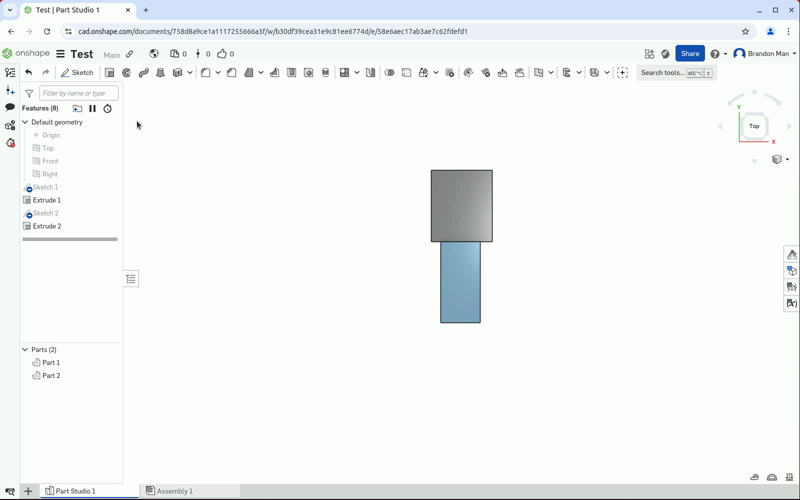
mouse_move(73, 189)
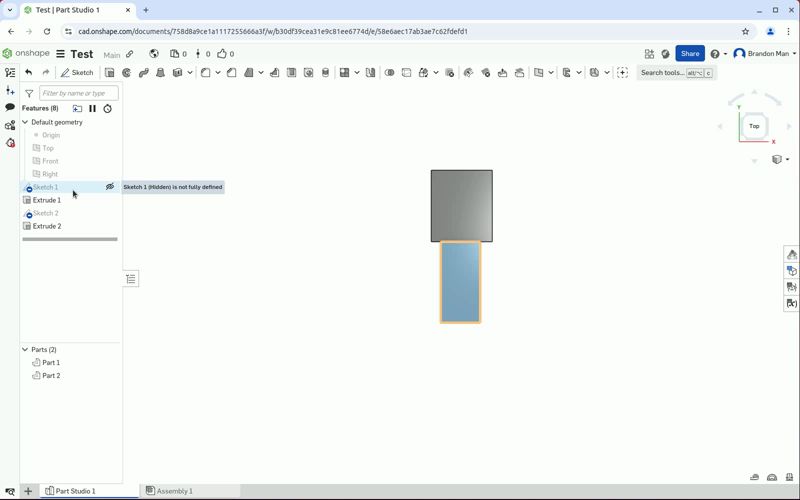
click(73, 189)
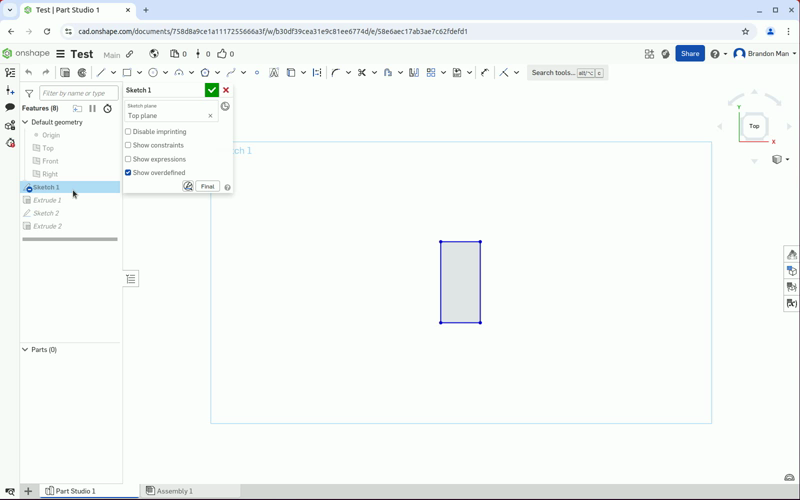
mouse_move(229, 92)
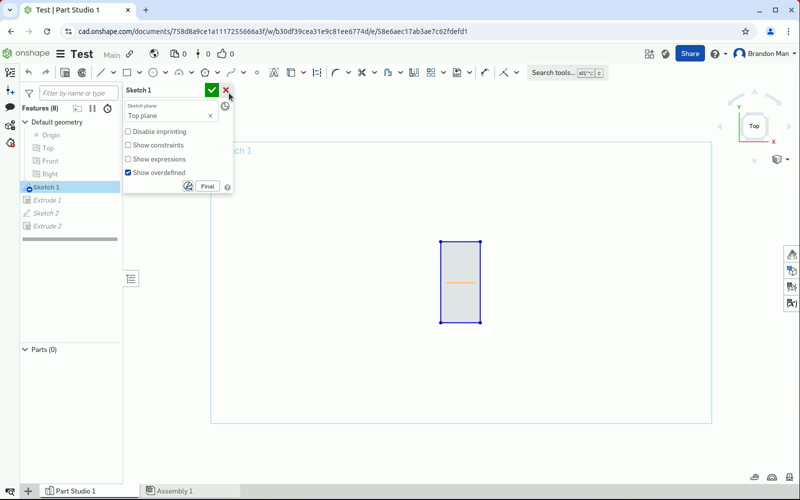
click(229, 92)
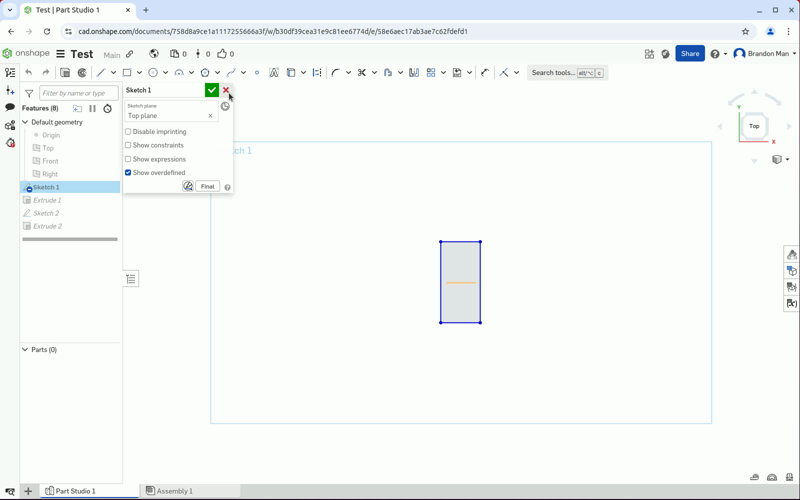
key(shift+s)
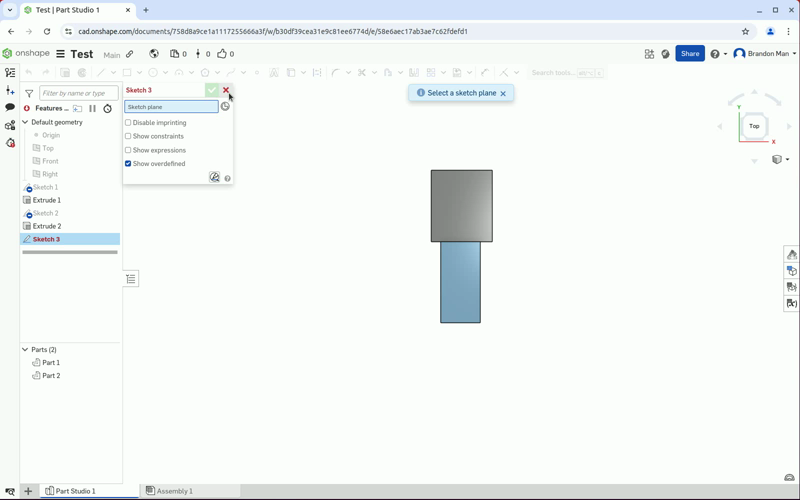
mouse_move(73, 150)
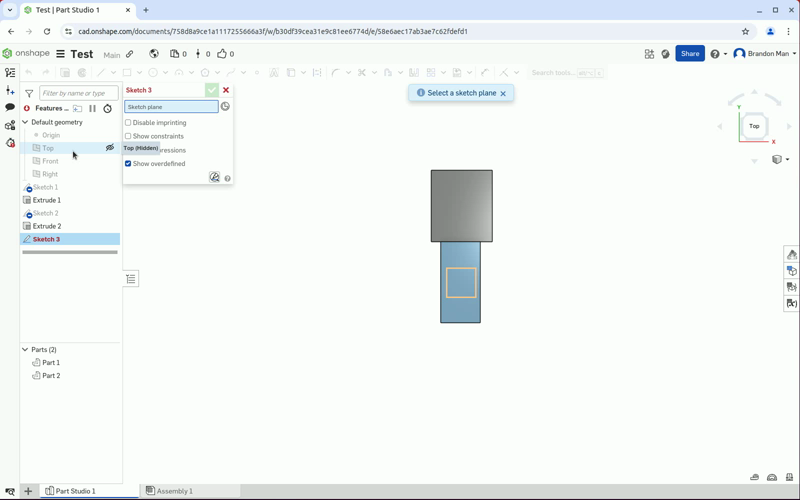
click(73, 150)
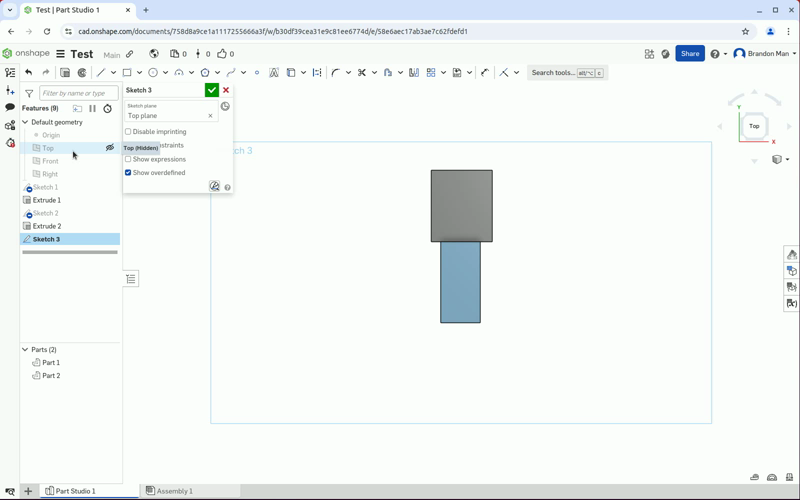
mouse_move(73, 352)
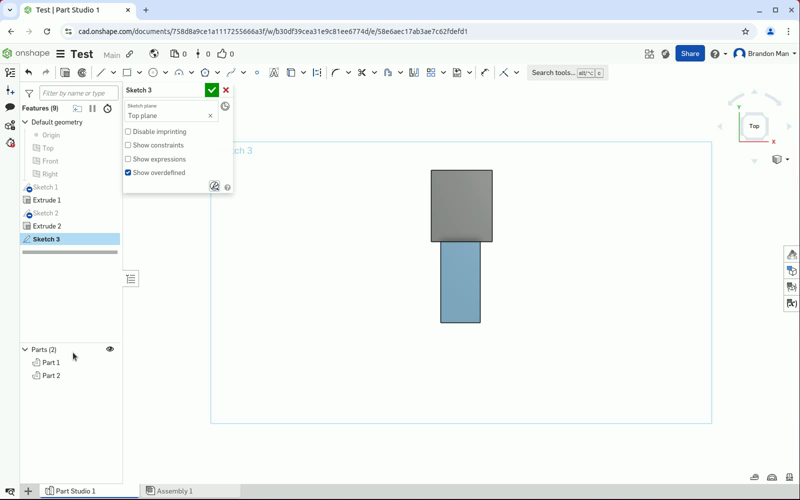
key(y)
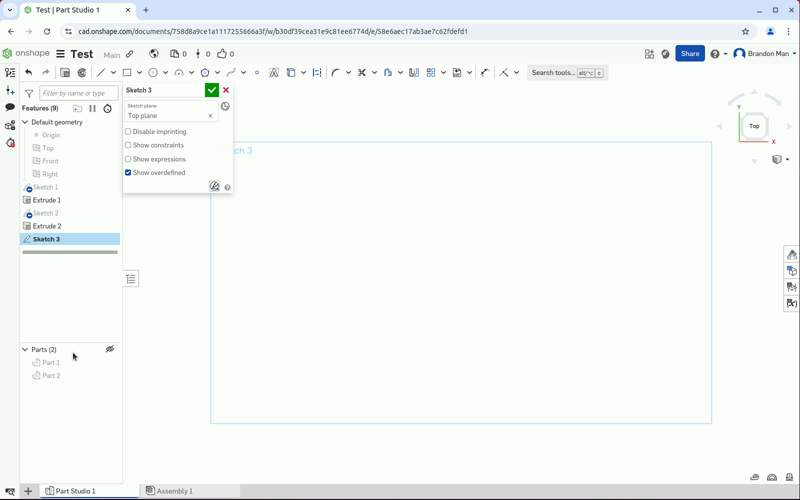
key(l)
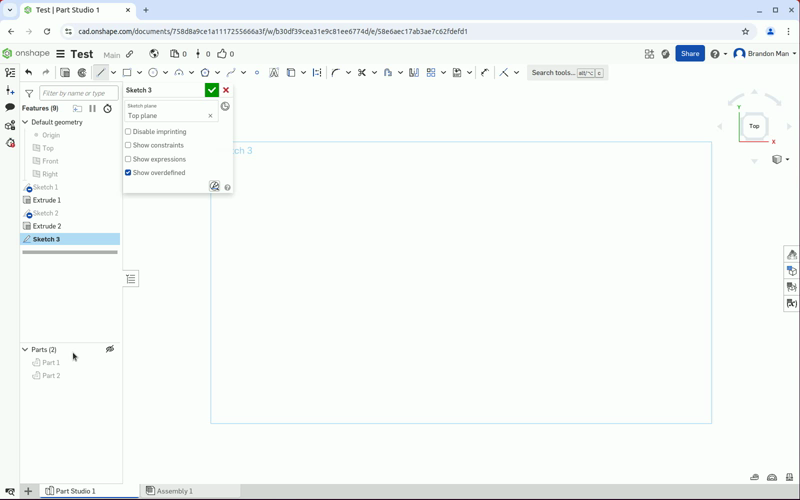
key_down(shift)
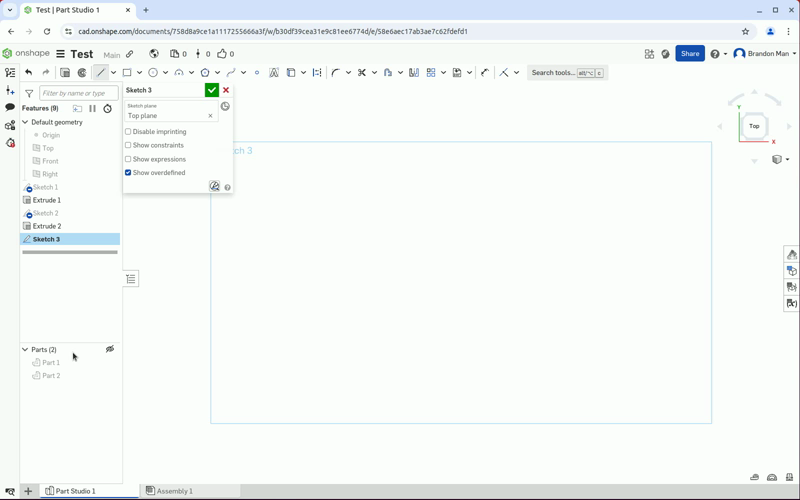
mouse_move(481, 324)
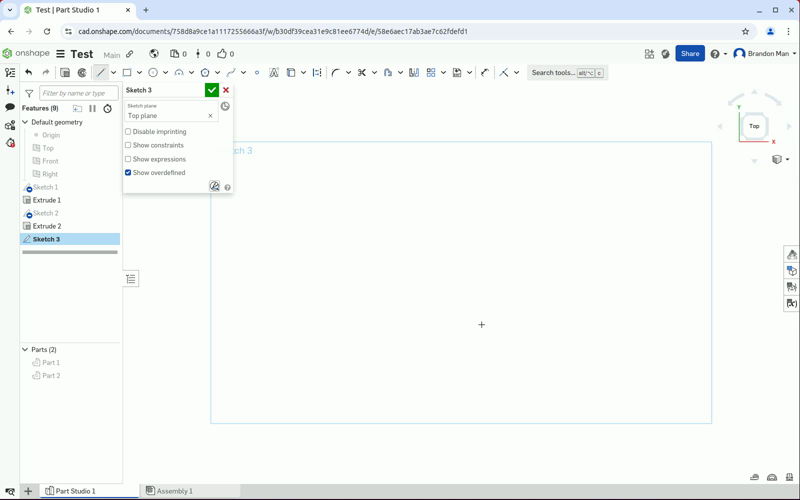
click(481, 324)
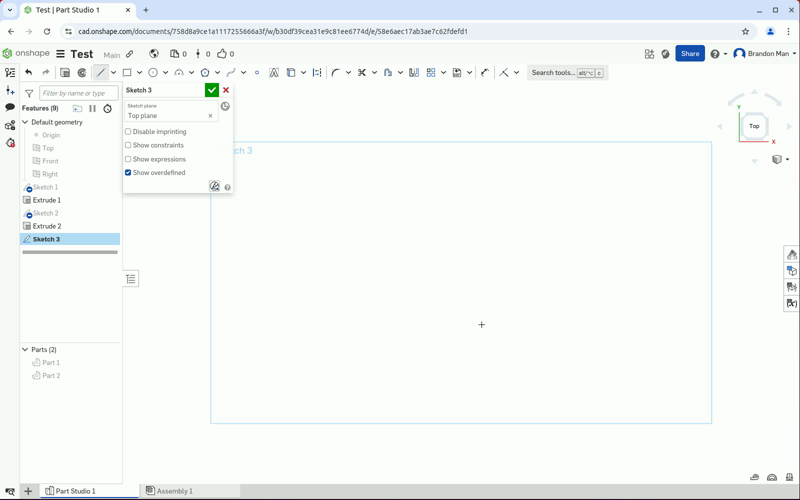
key_up(shift)
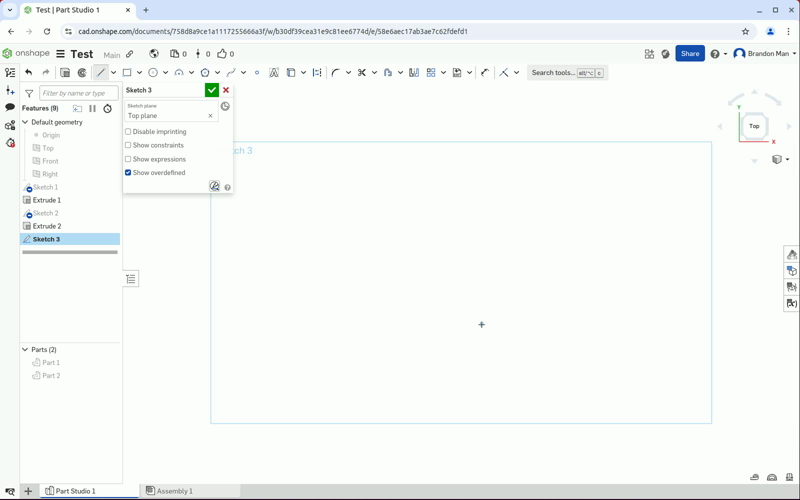
key_down(shift)
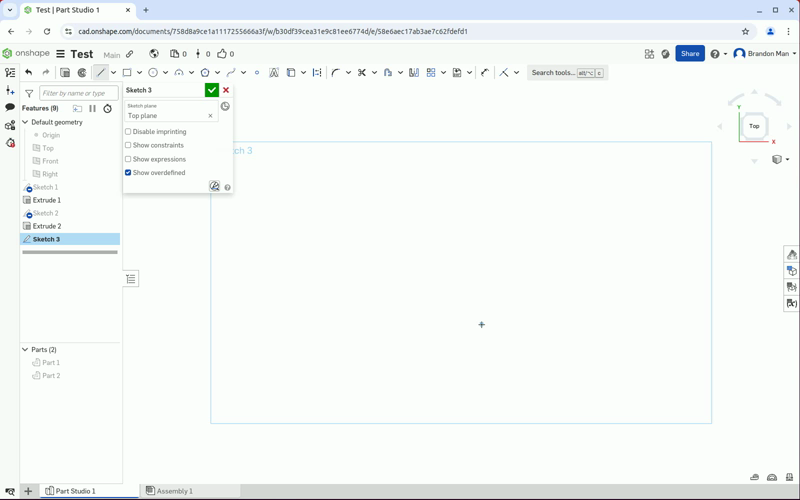
mouse_move(511, 324)
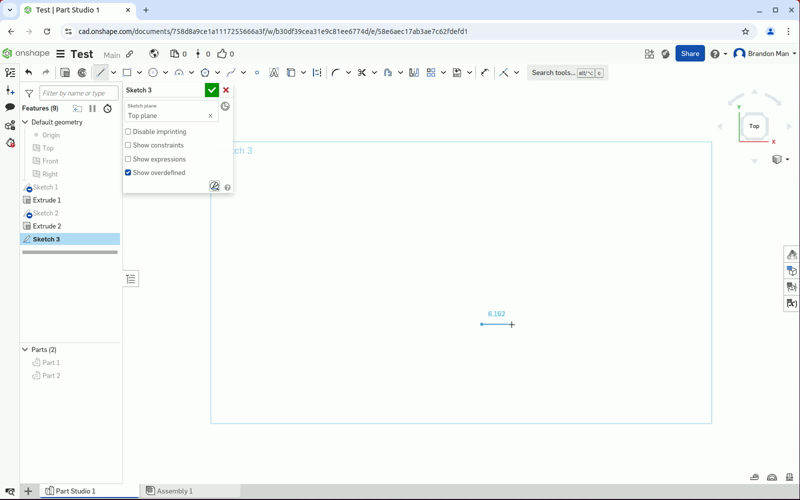
mouse_move(491, 324)
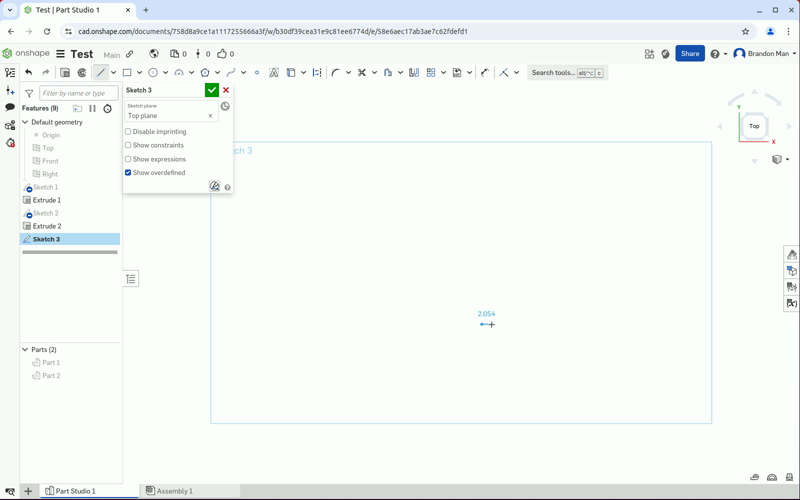
click(491, 324)
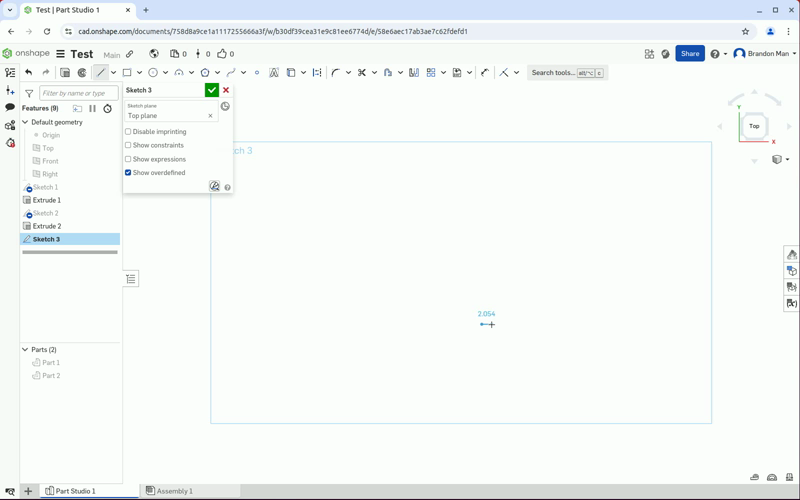
key_up(shift)
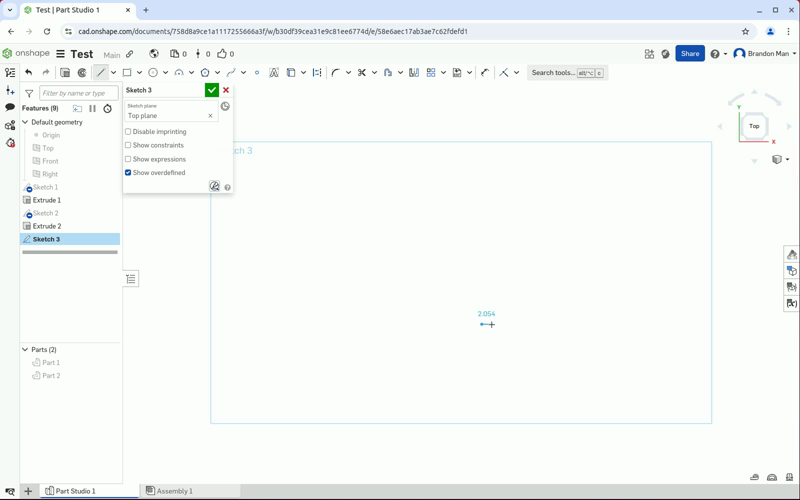
key_down(shift)
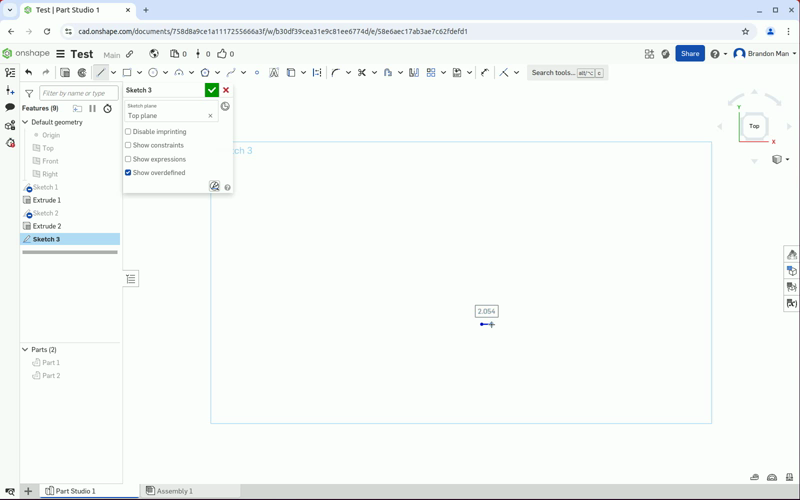
mouse_move(491, 240)
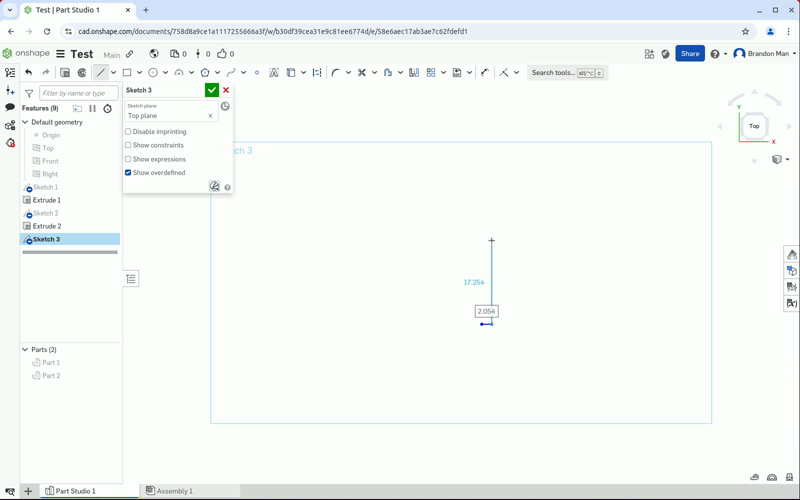
click(491, 240)
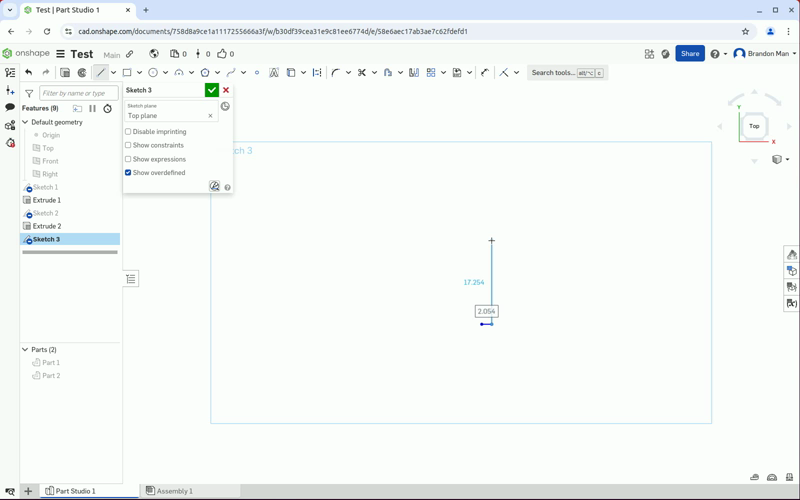
key_up(shift)
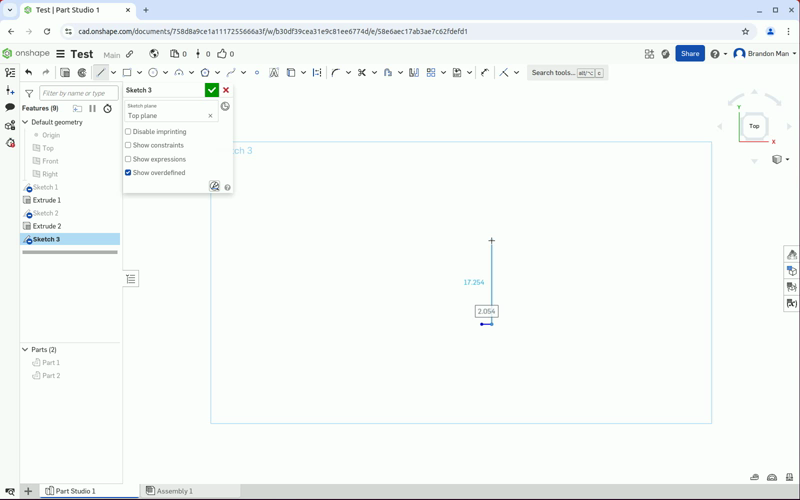
key_down(shift)
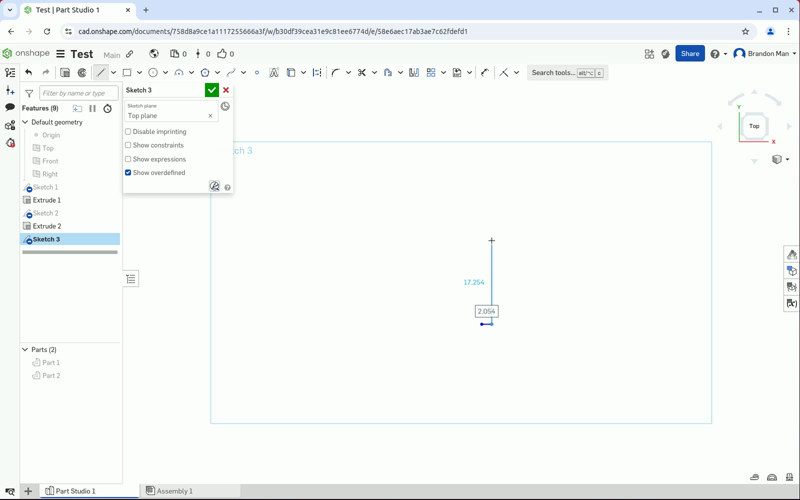
mouse_move(521, 240)
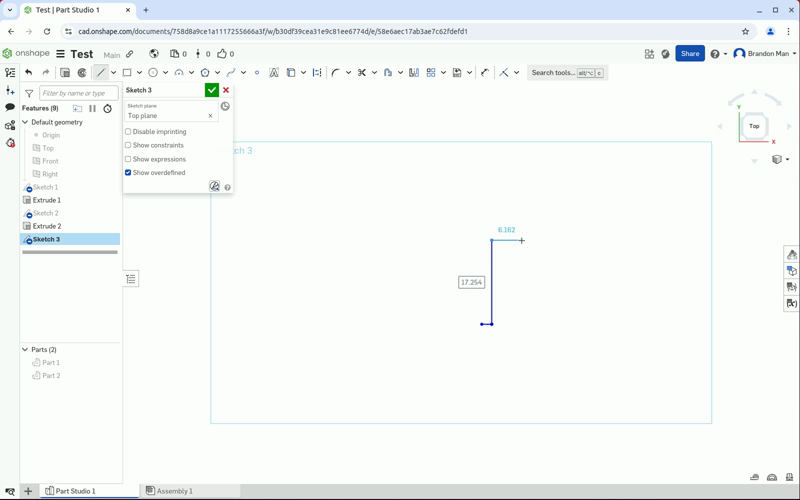
mouse_move(481, 240)
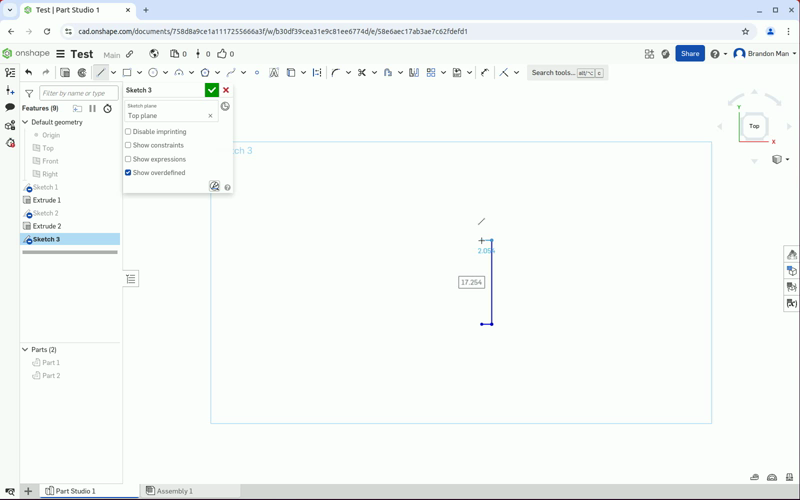
click(481, 240)
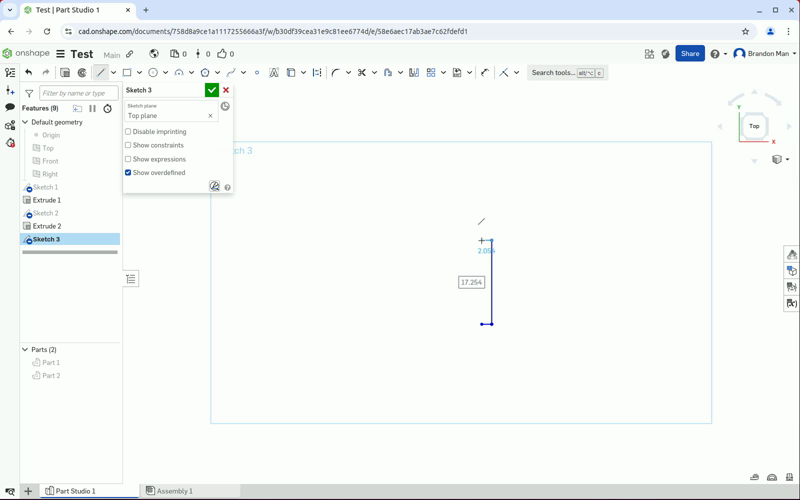
key_up(shift)
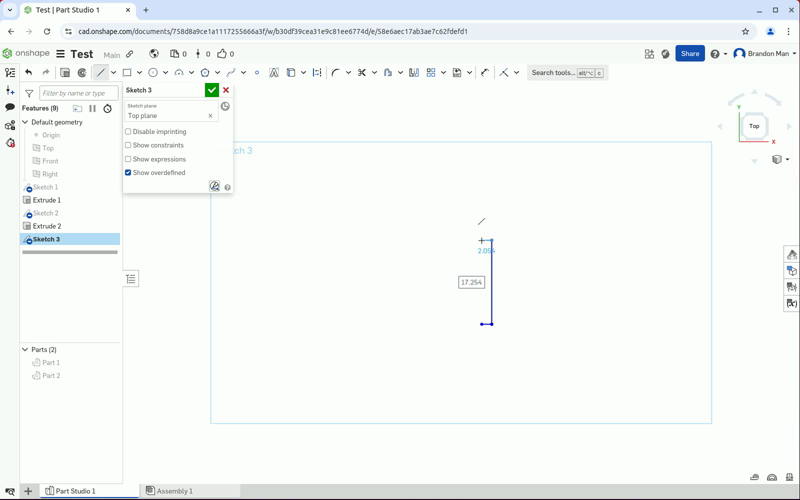
key_down(shift)
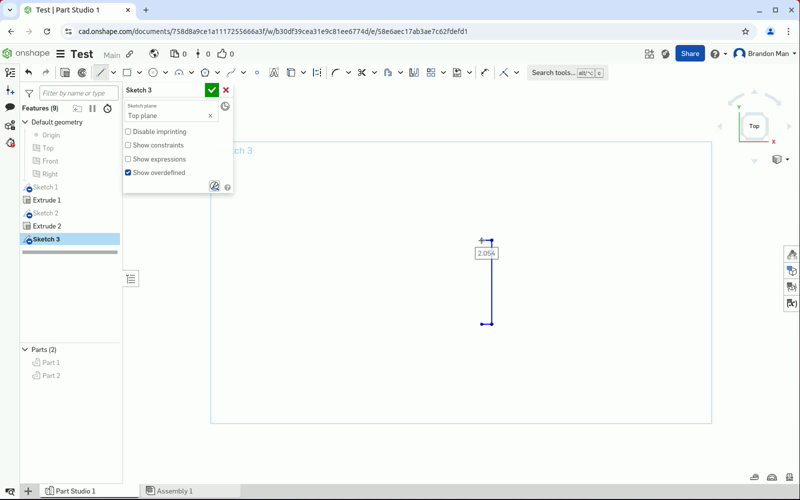
mouse_move(481, 324)
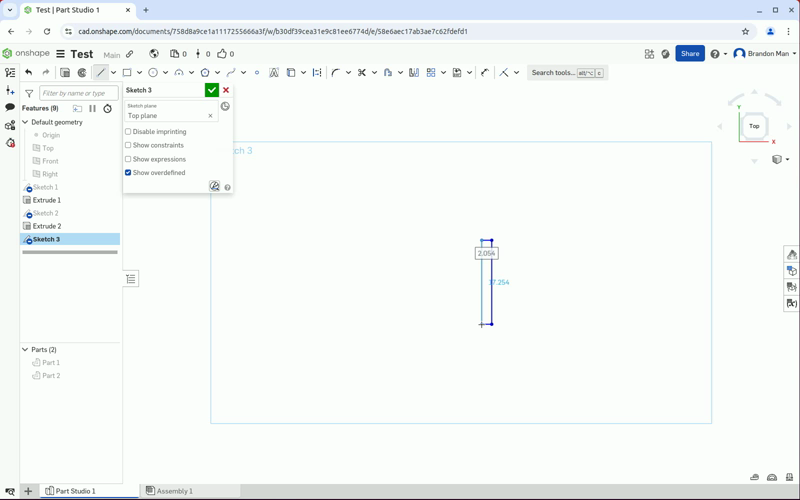
key_up(shift)
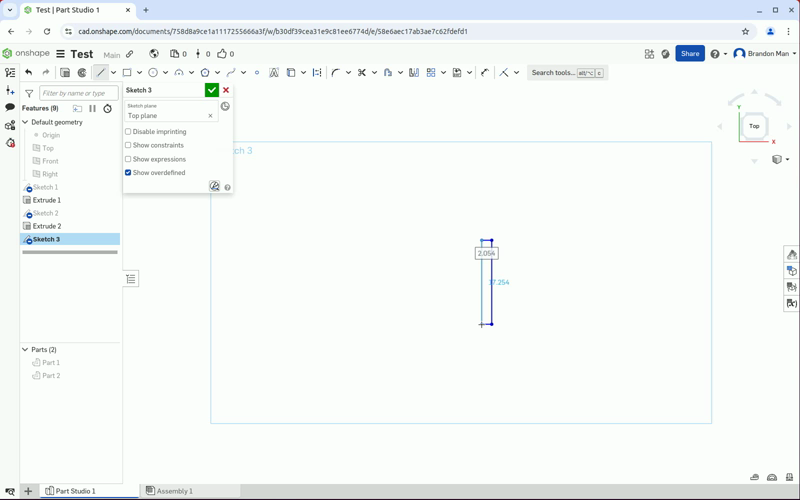
click(481, 324)
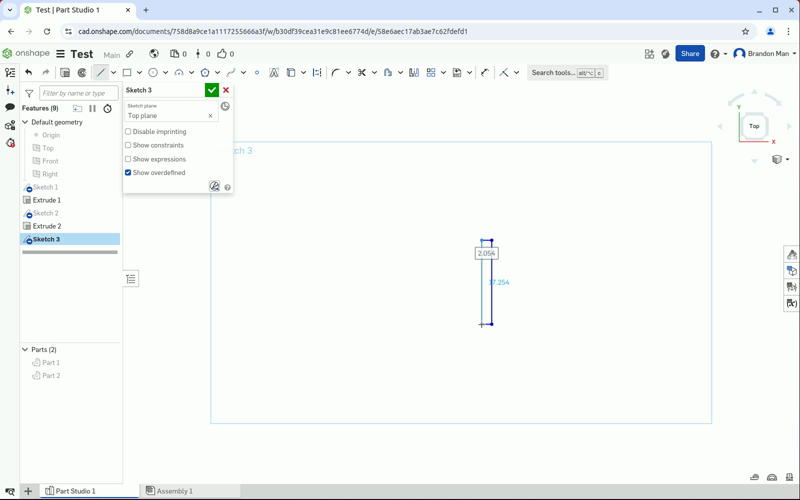
key(esc)
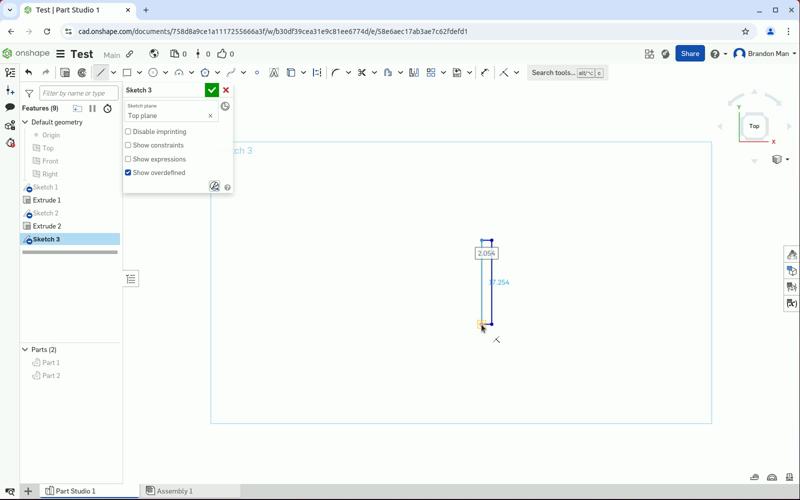
mouse_move(489, 247)
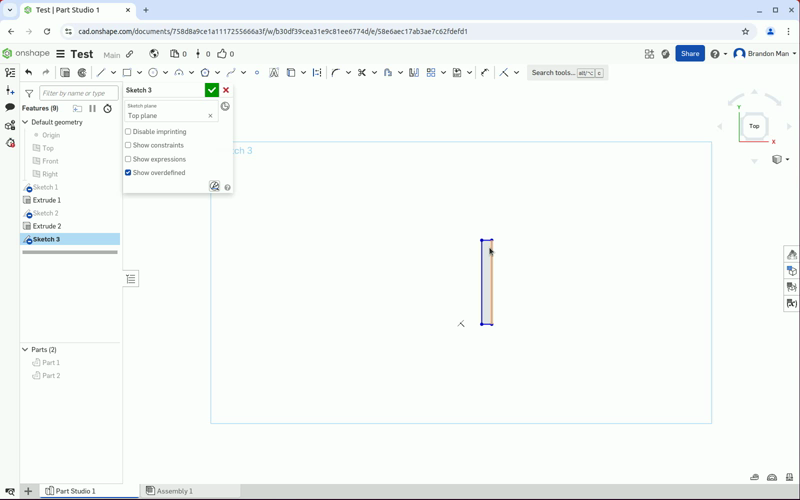
scroll(6)
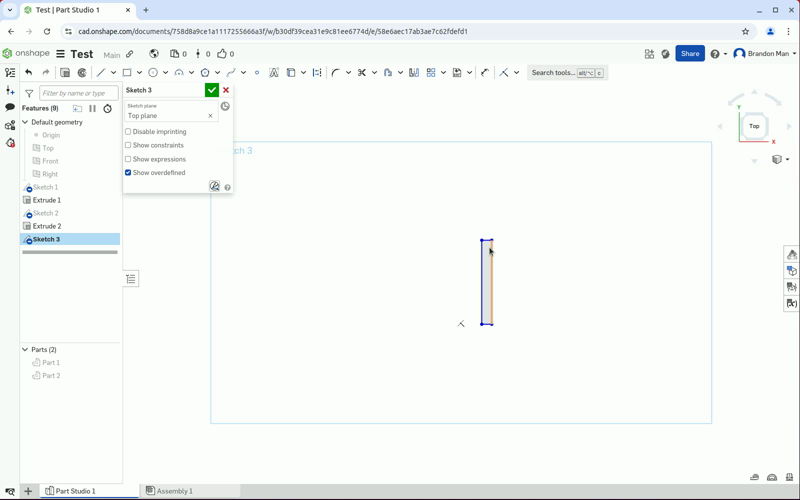
scroll(6)
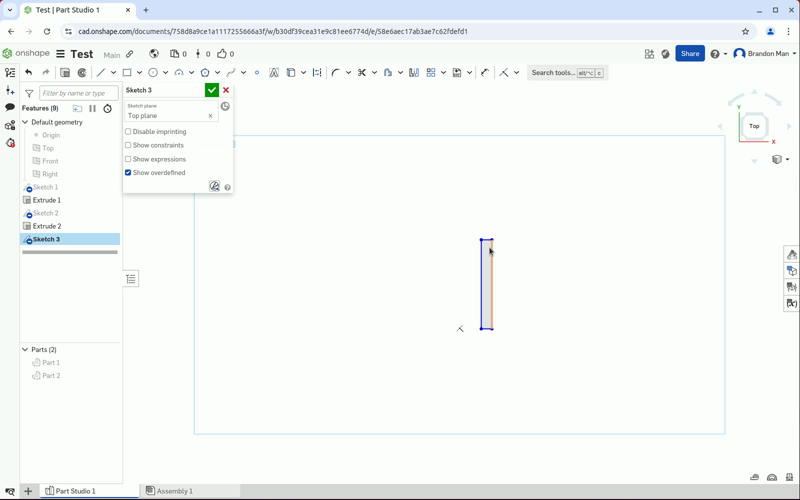
scroll(6)
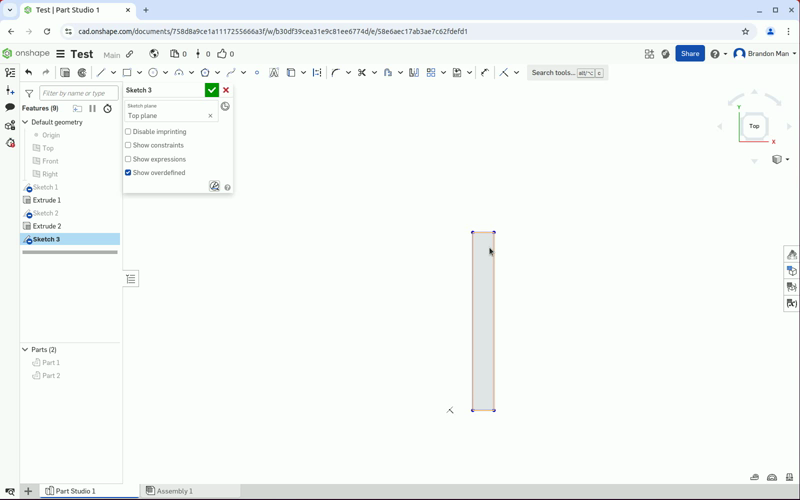
scroll(6)
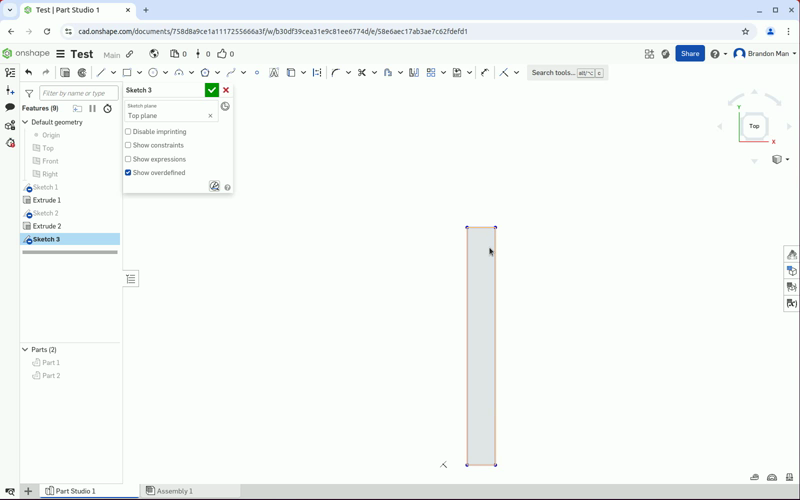
scroll(6)
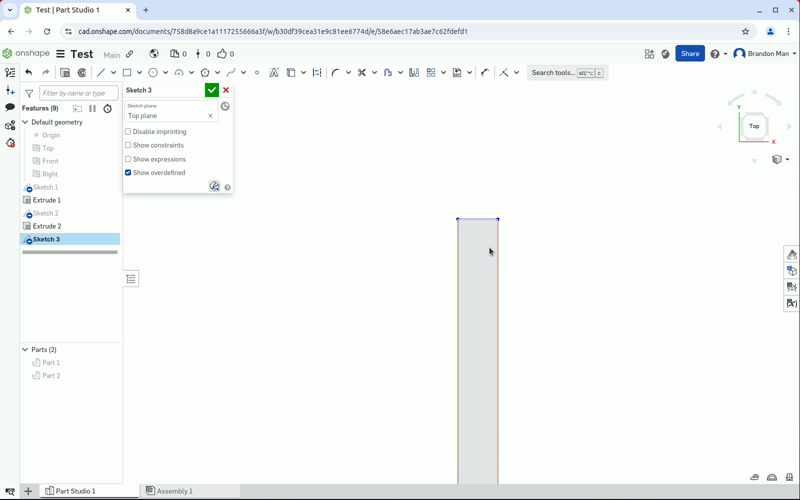
scroll(6)
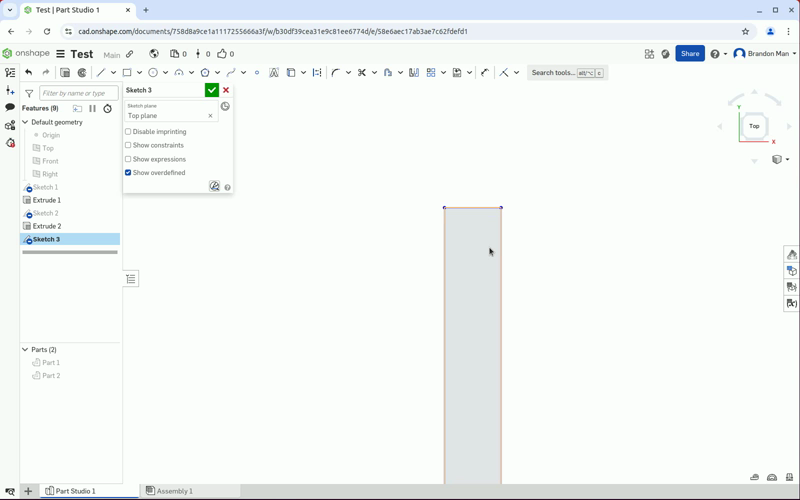
scroll(6)
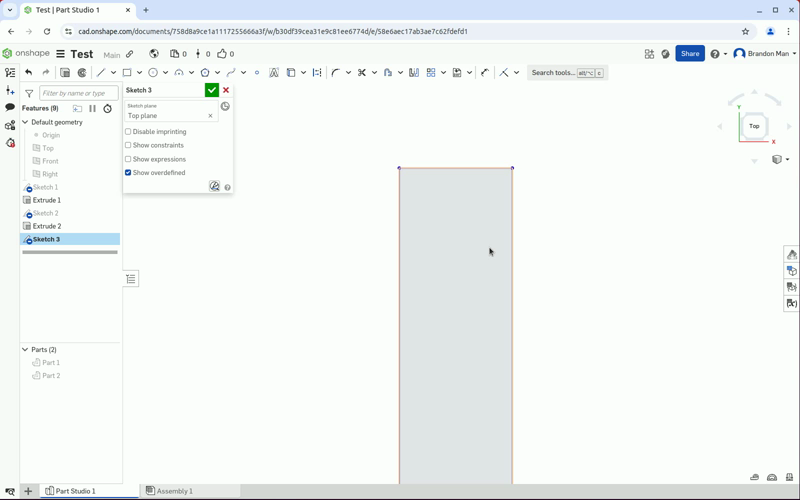
click(489, 247)
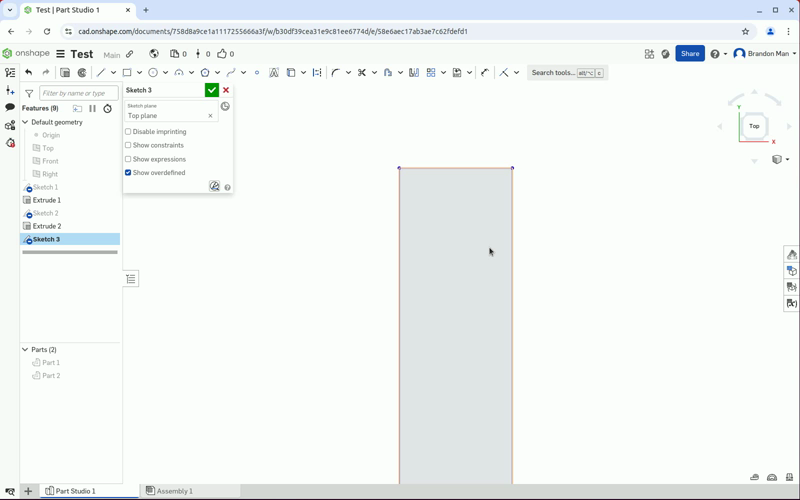
scroll(-6)
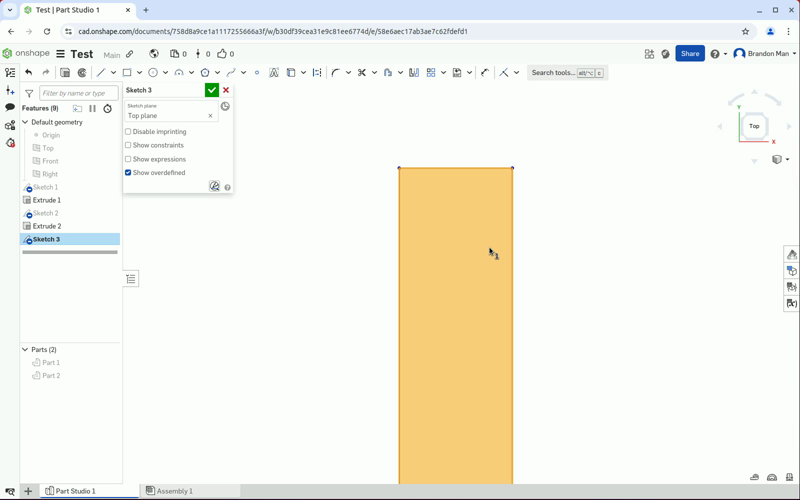
scroll(-6)
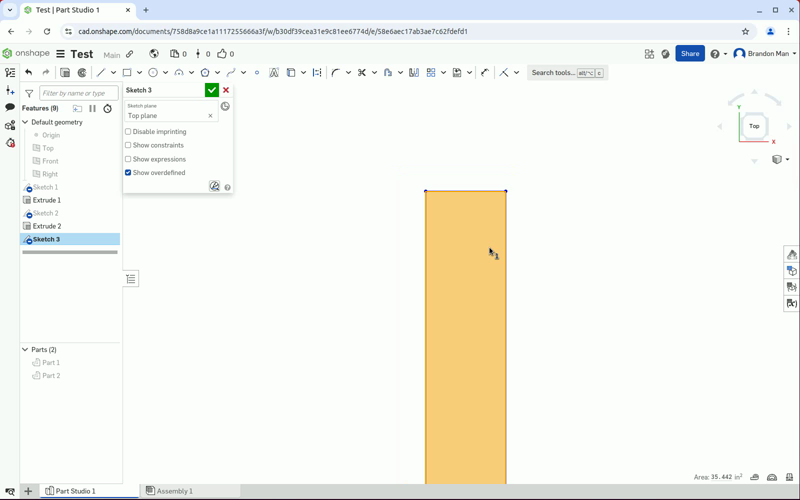
scroll(-6)
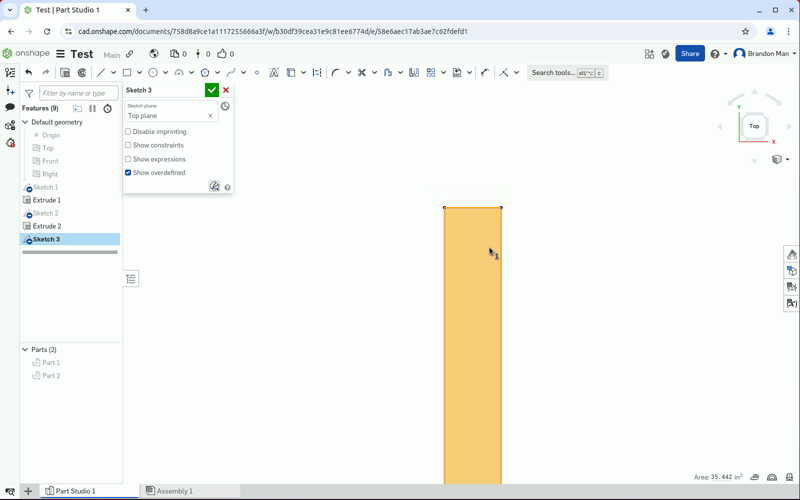
scroll(-6)
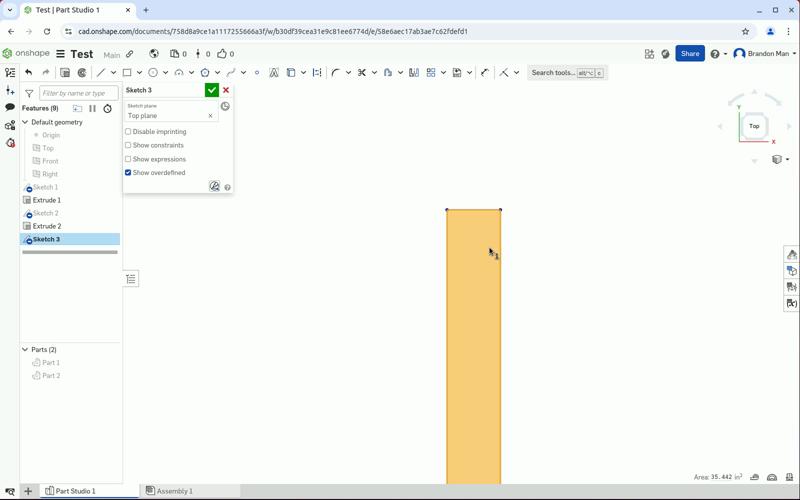
scroll(-6)
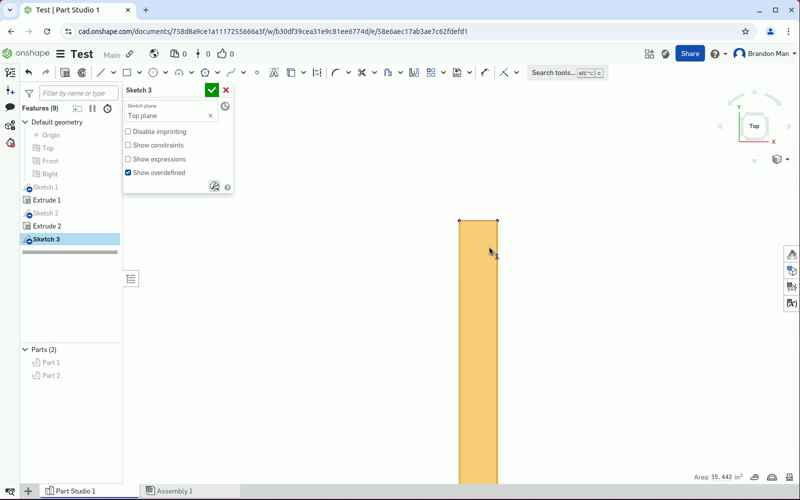
scroll(-6)
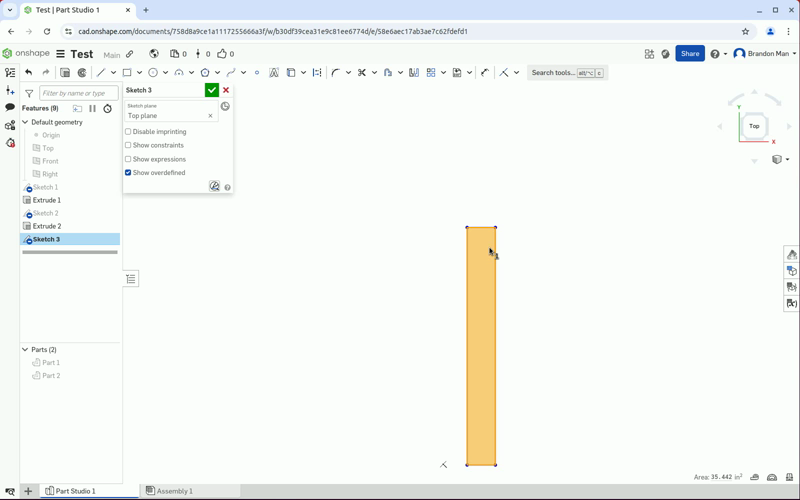
scroll(-6)
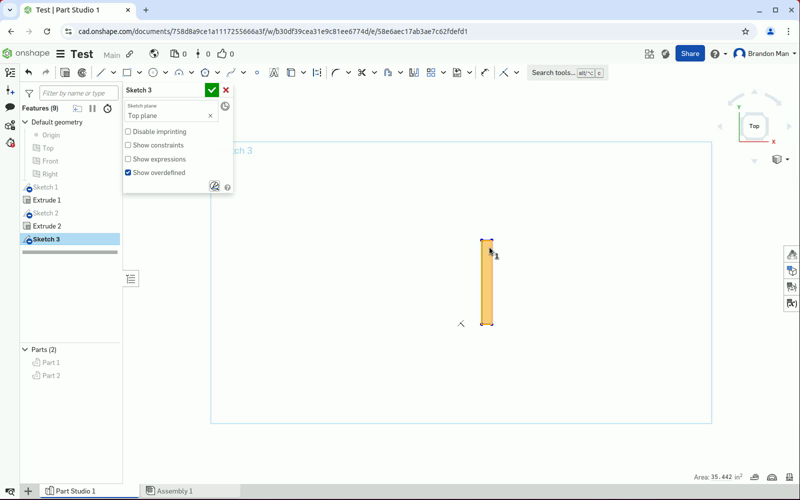
mouse_move(73, 352)
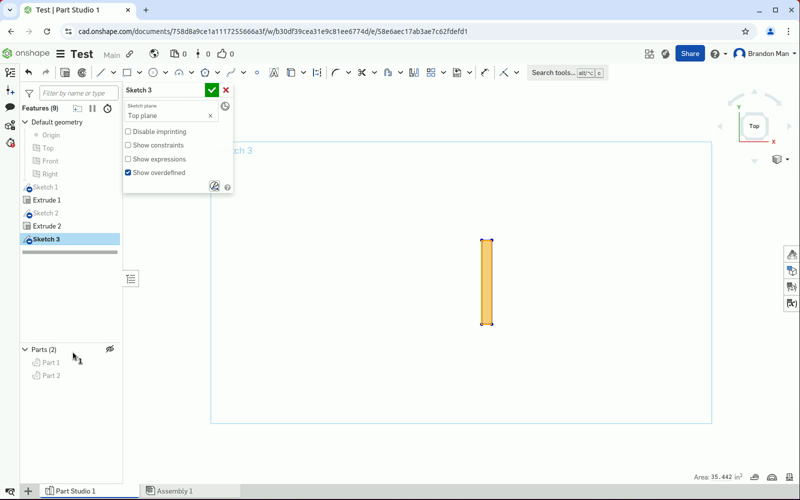
key(shift+y)
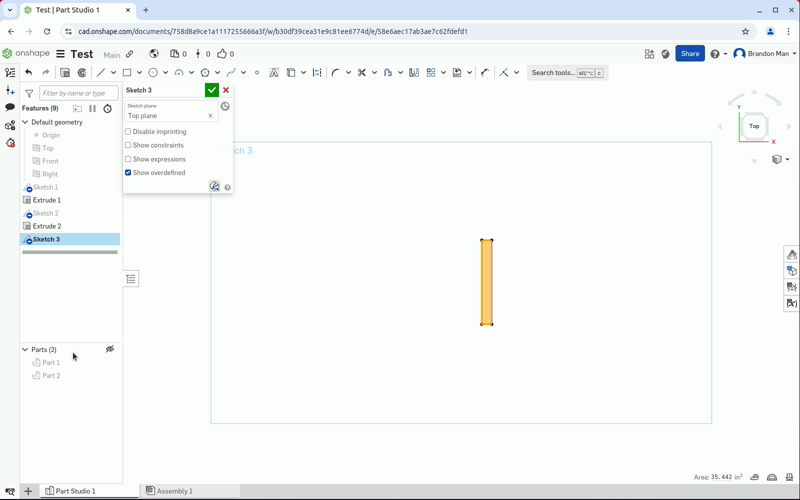
key(shift+e)
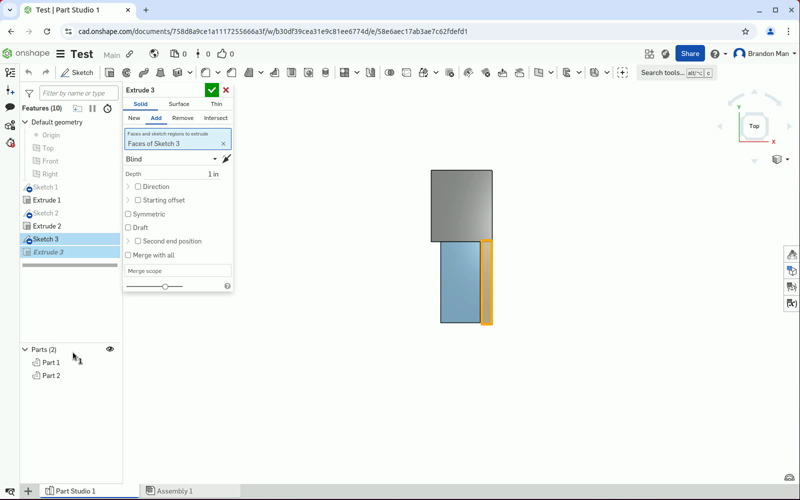
mouse_move(143, 106)
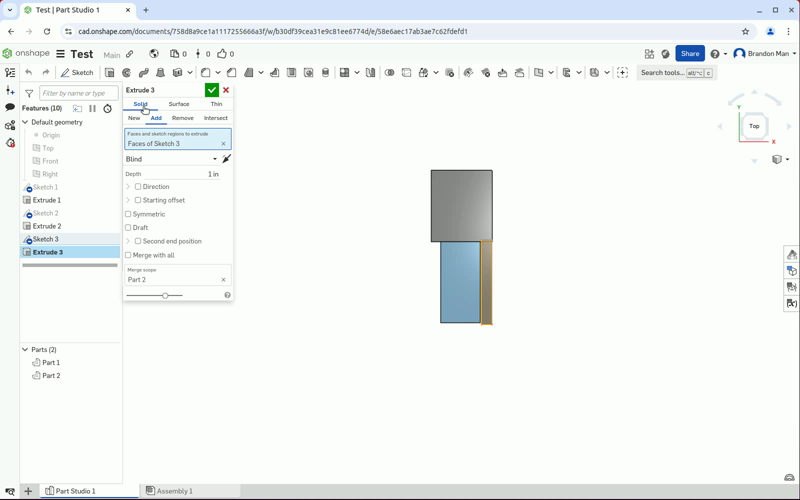
click(143, 106)
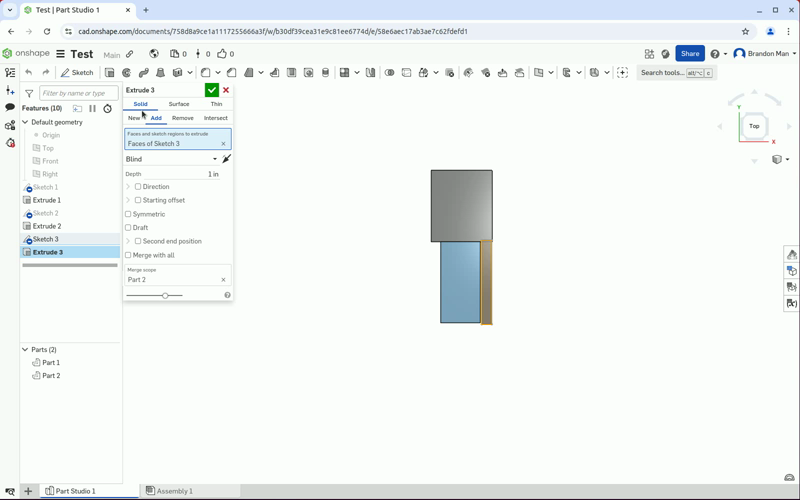
mouse_move(137, 120)
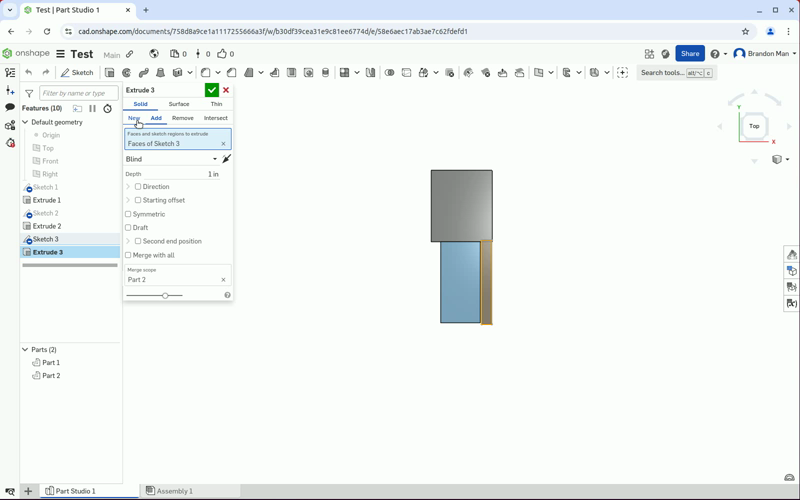
click(137, 120)
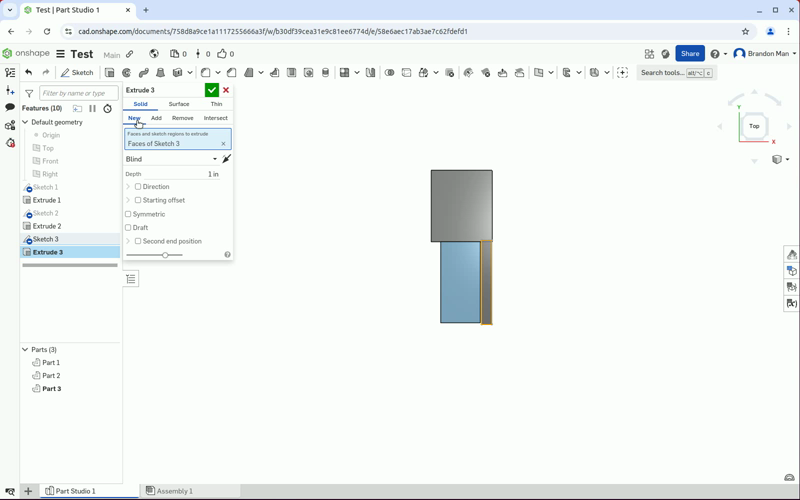
key(tab, 4)
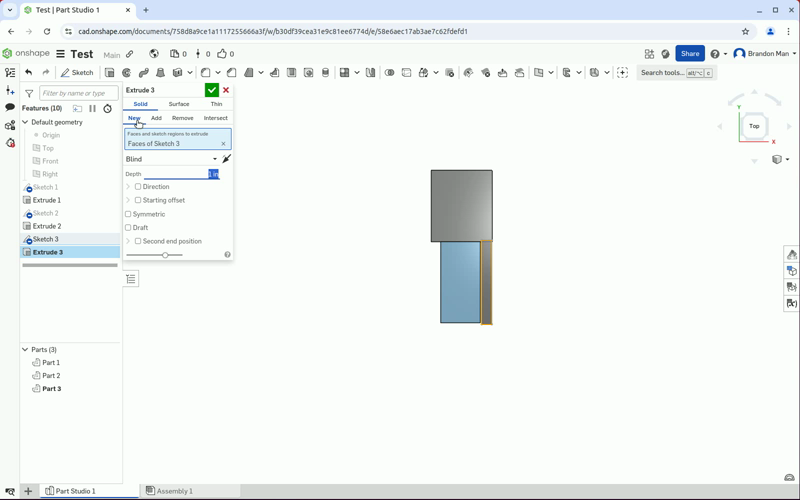
text(0.241)
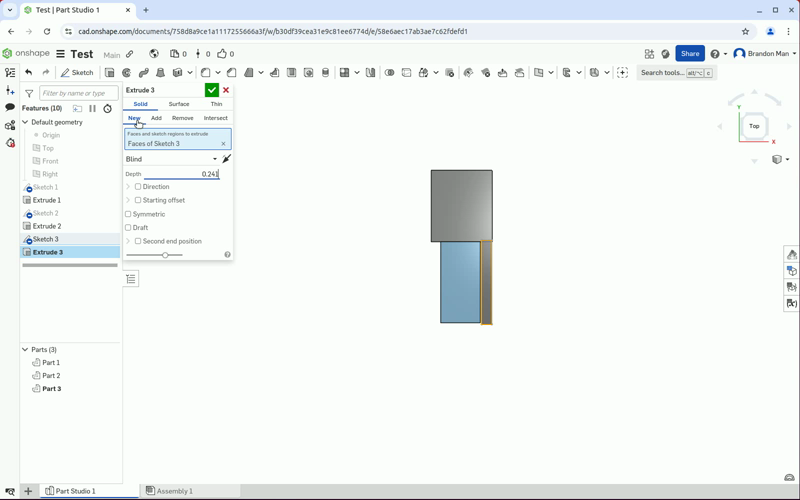
key(enter)
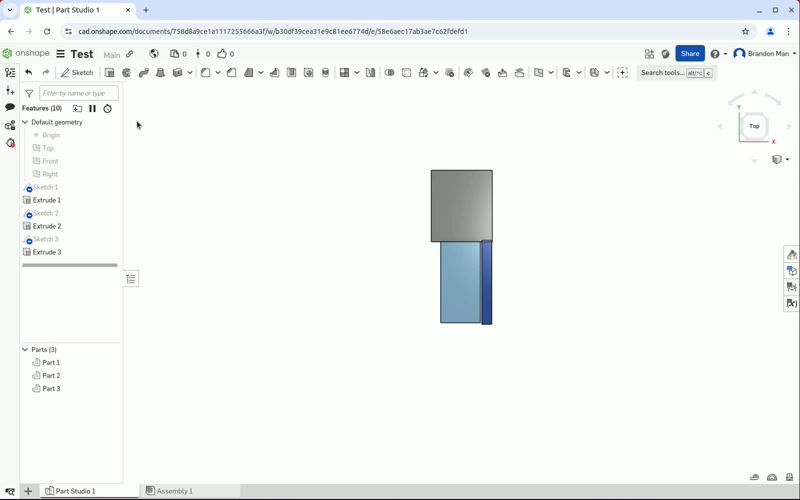
key(shift+h)
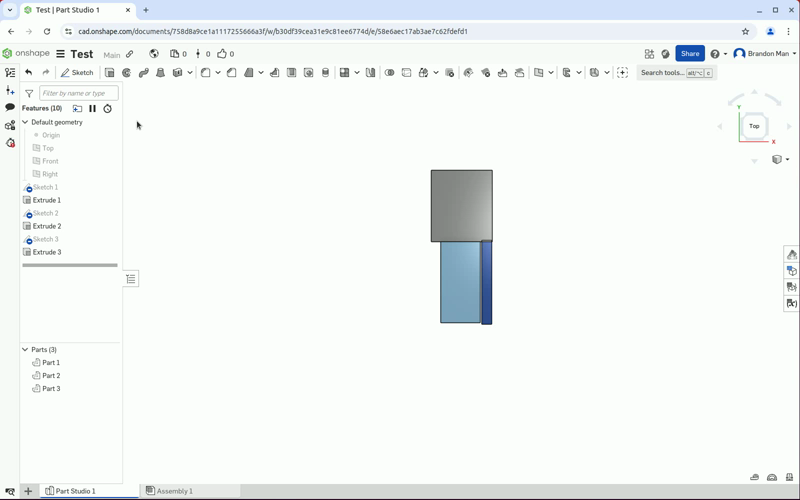
key(shift+h)
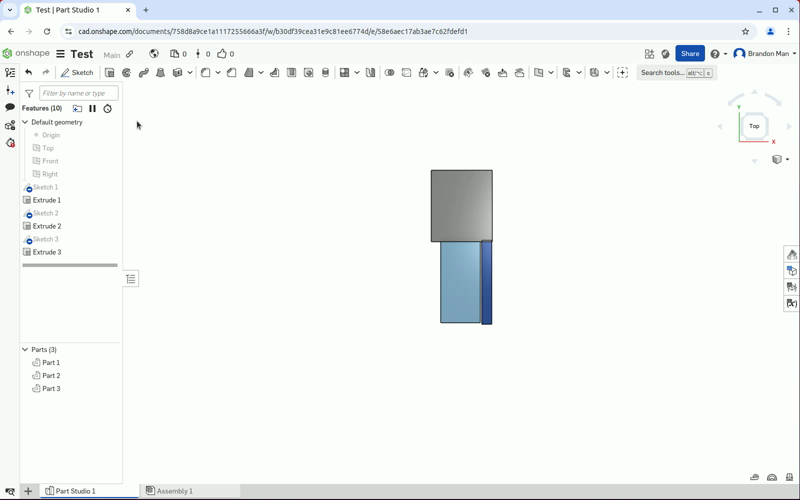
mouse_move(73, 189)
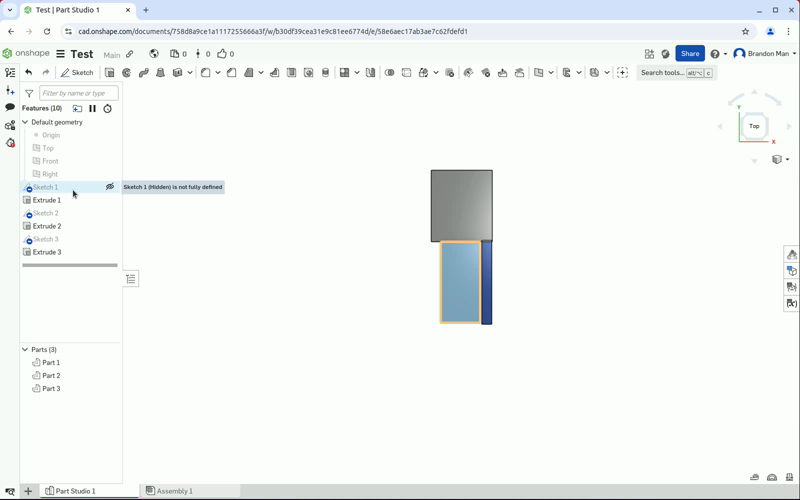
click(73, 189)
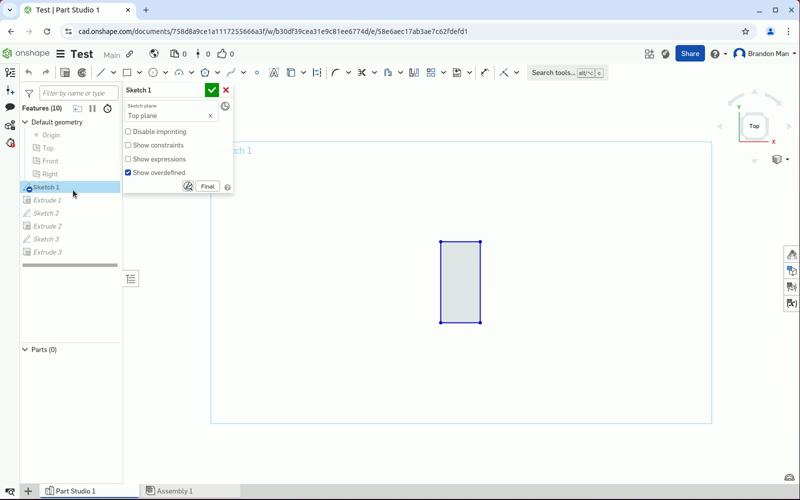
mouse_move(229, 92)
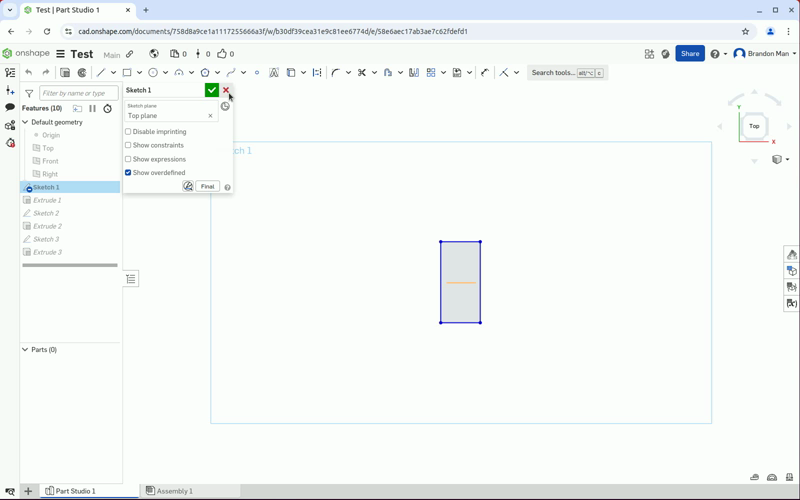
click(229, 92)
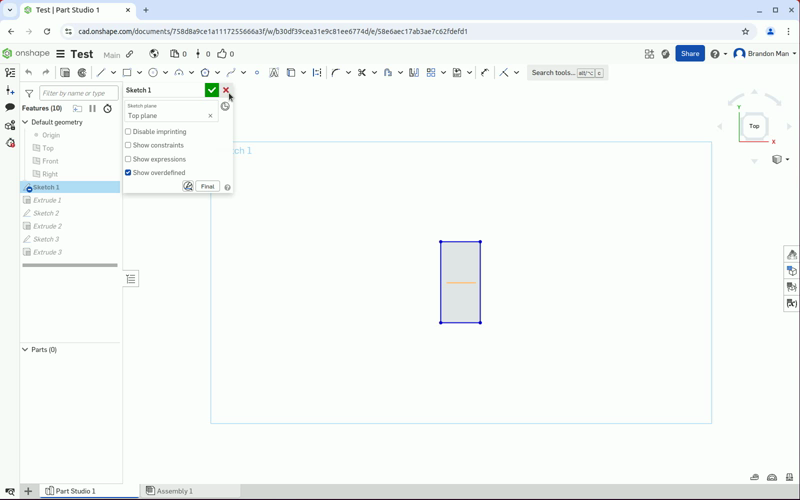
key(shift+s)
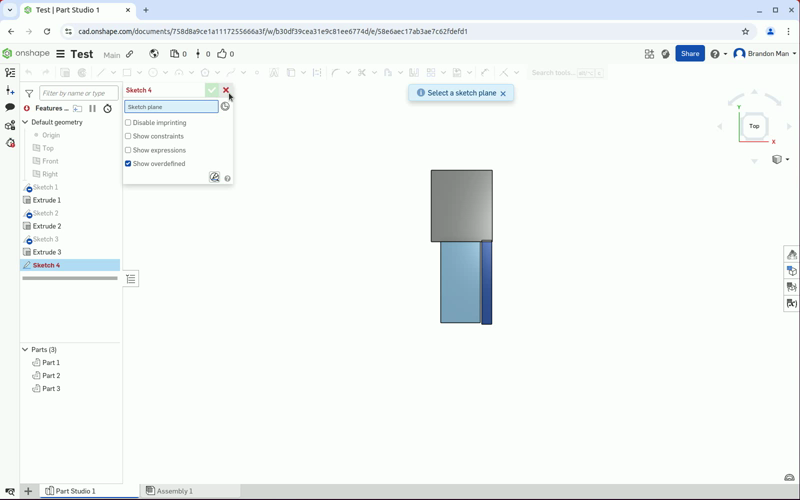
mouse_move(73, 150)
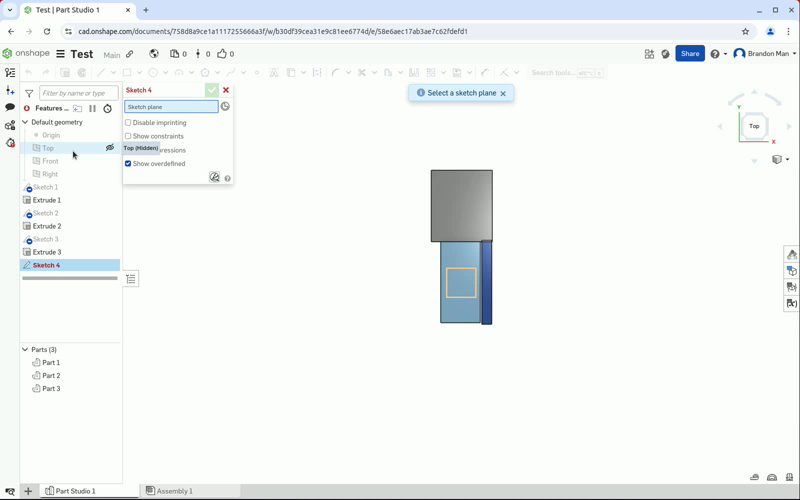
click(73, 150)
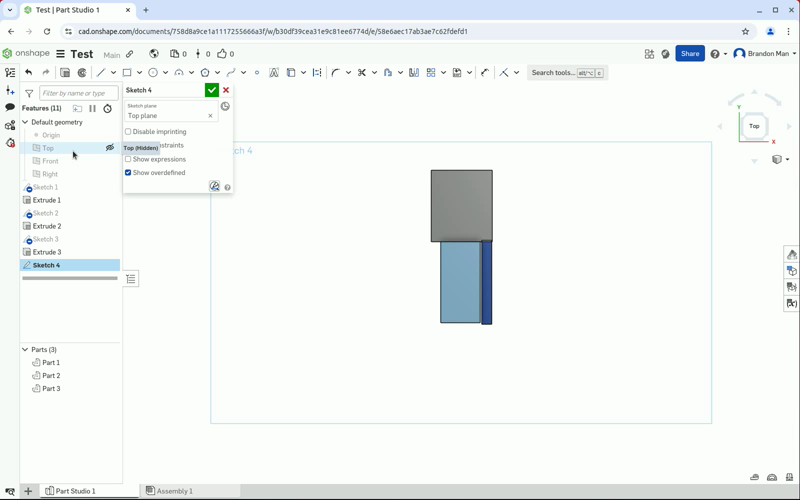
mouse_move(73, 352)
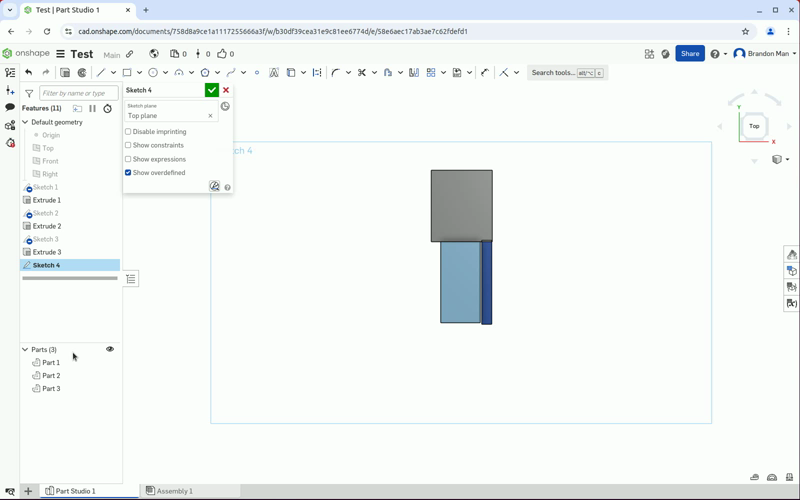
key(y)
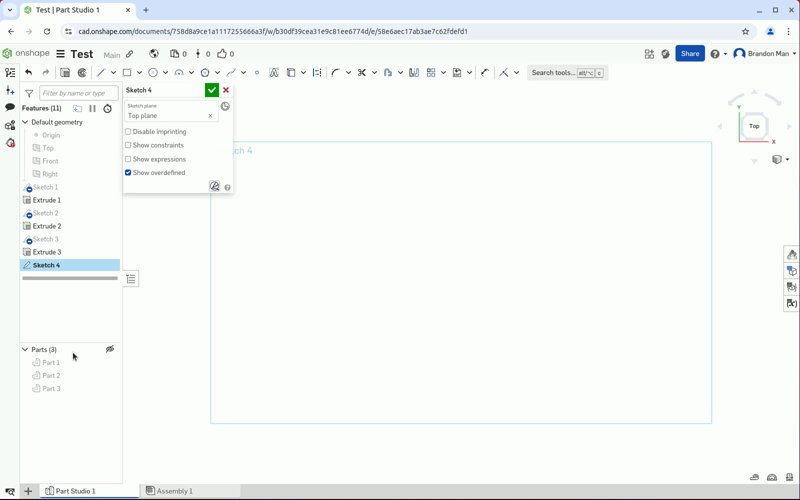
key(l)
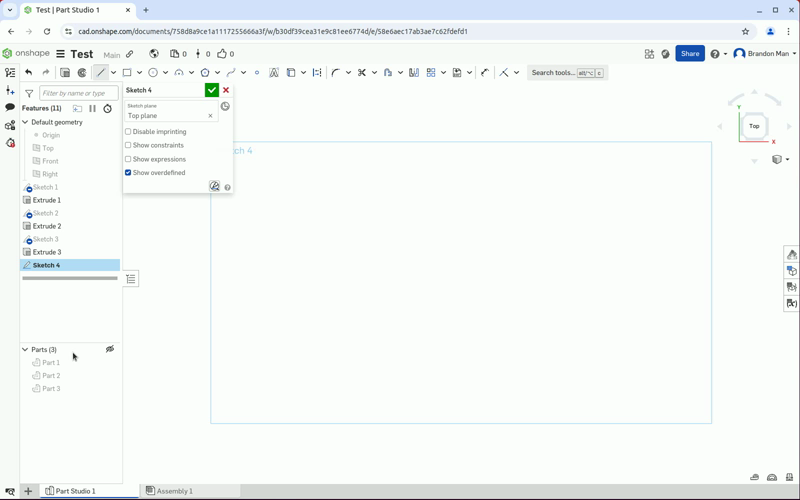
key_down(shift)
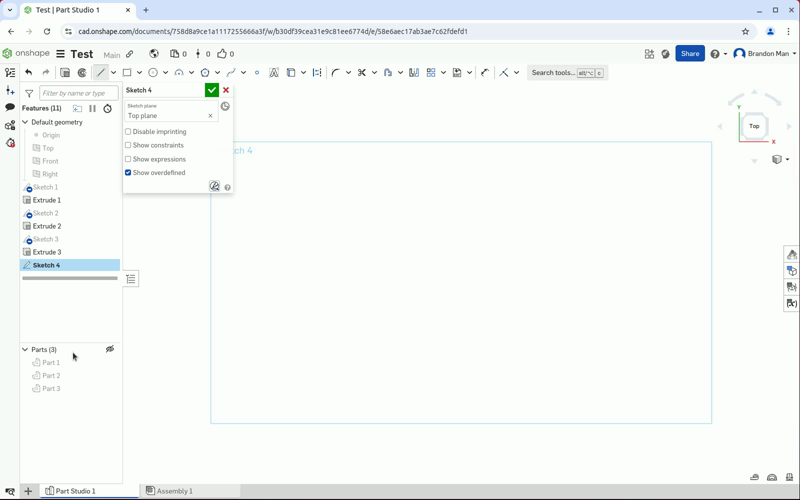
mouse_move(431, 336)
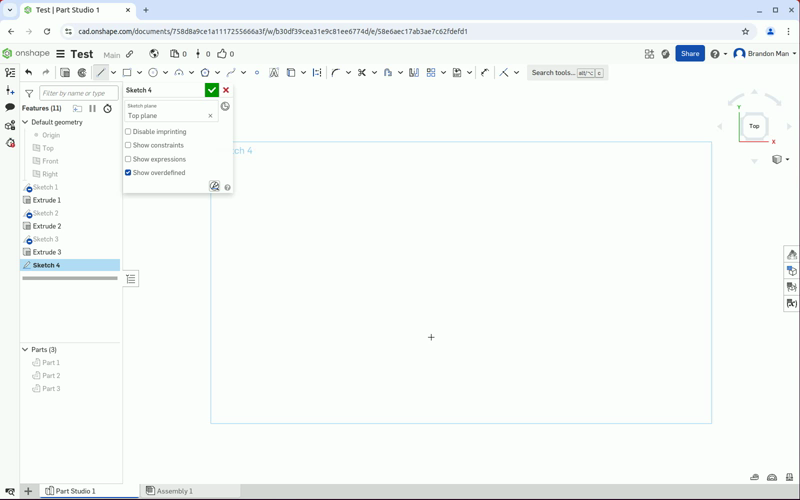
click(431, 336)
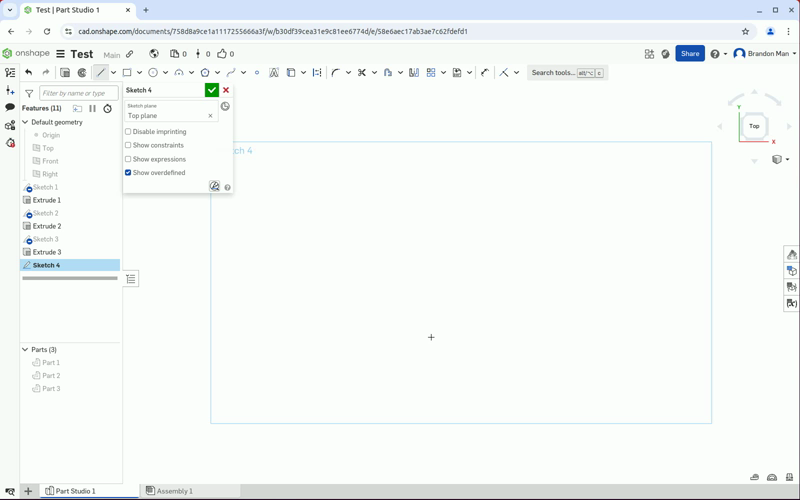
key_up(shift)
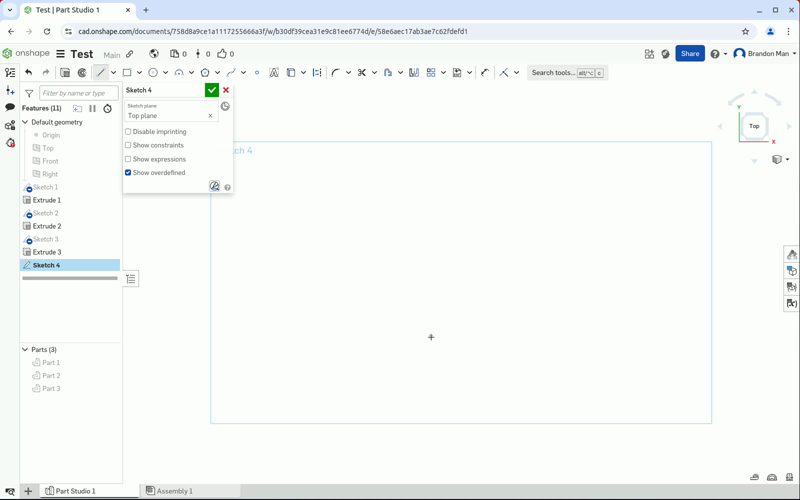
key_down(shift)
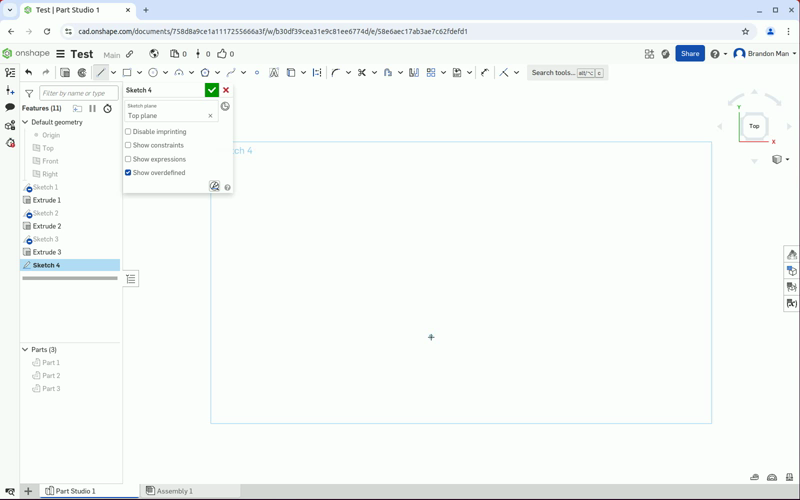
mouse_move(492, 336)
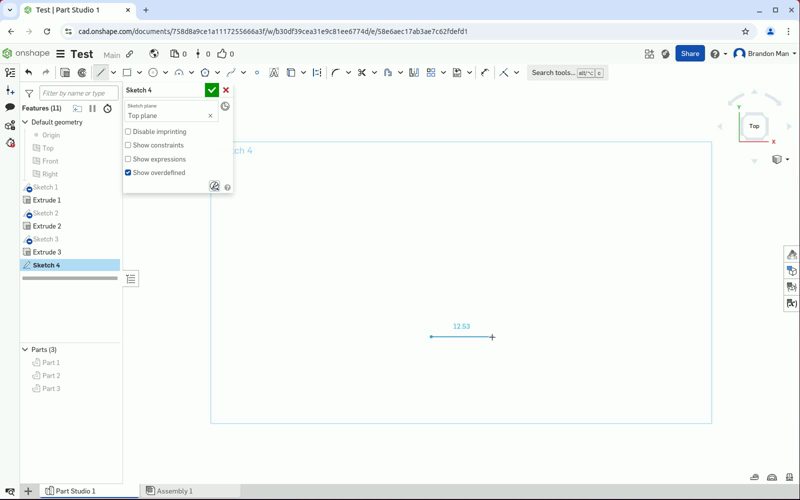
click(492, 336)
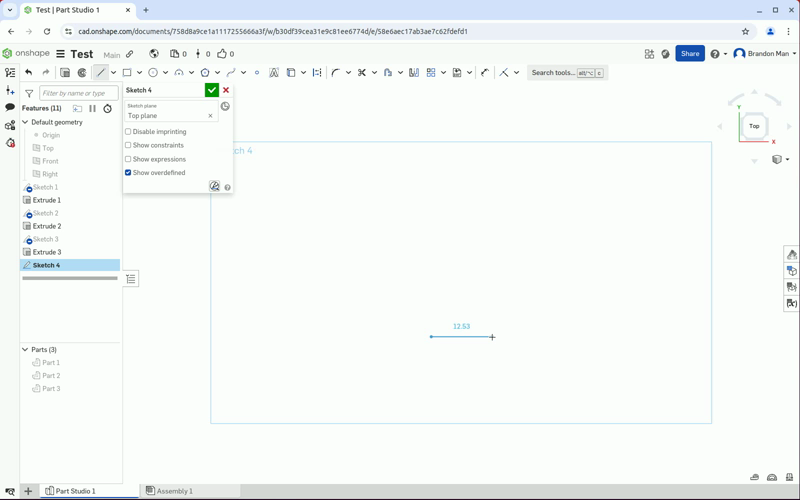
key_up(shift)
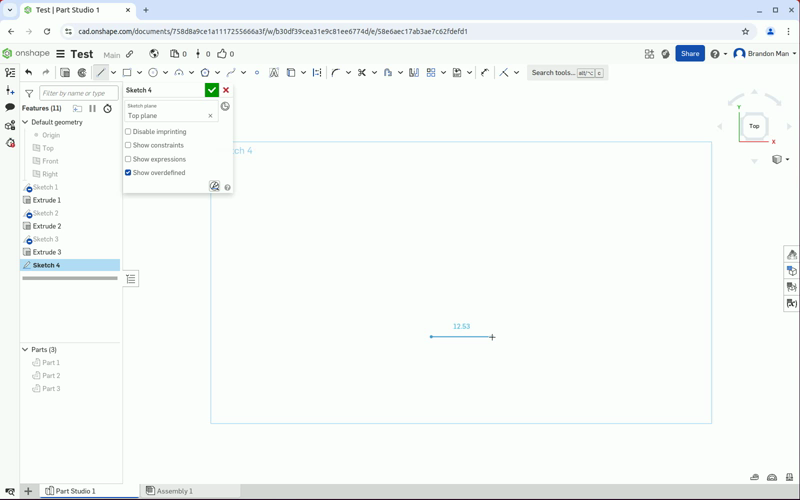
key_down(shift)
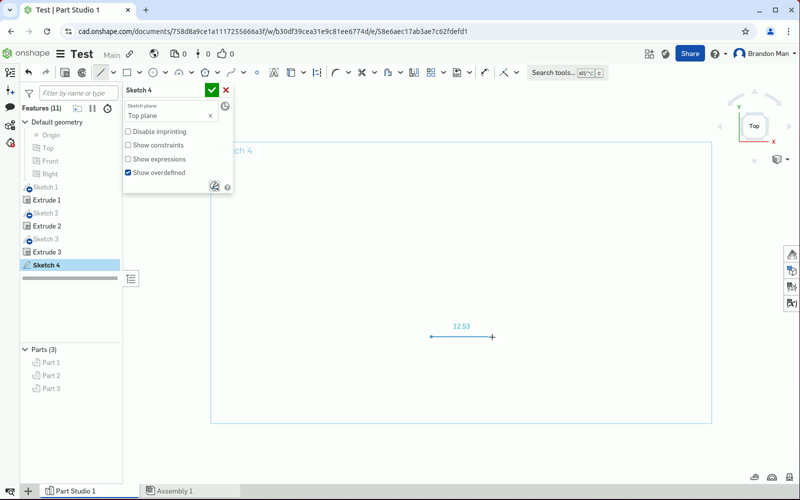
mouse_move(522, 336)
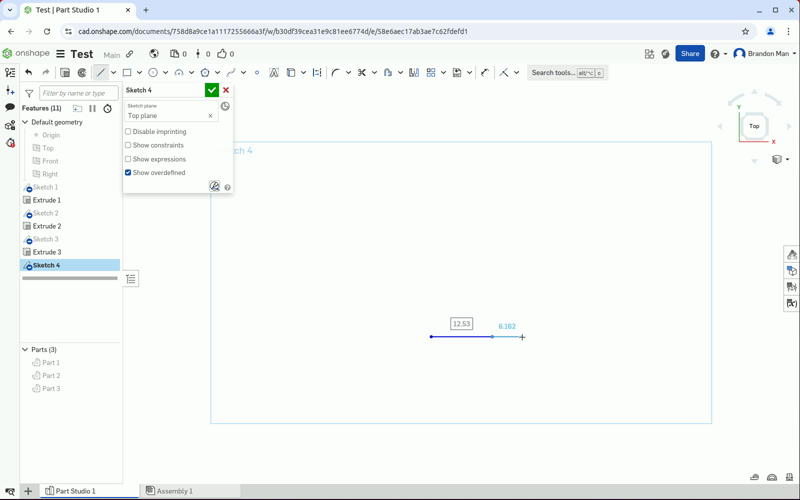
mouse_move(492, 324)
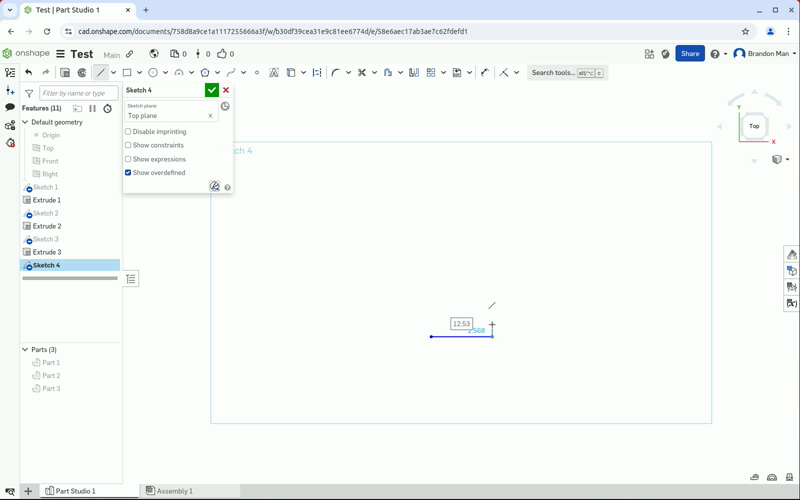
click(492, 324)
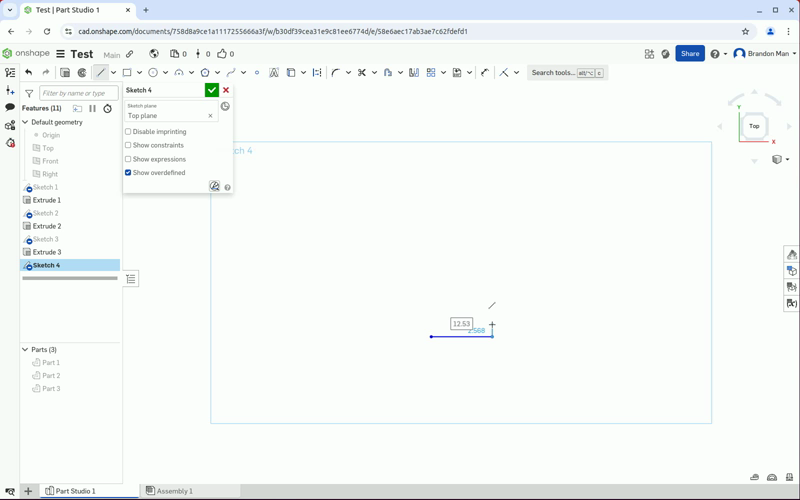
key_up(shift)
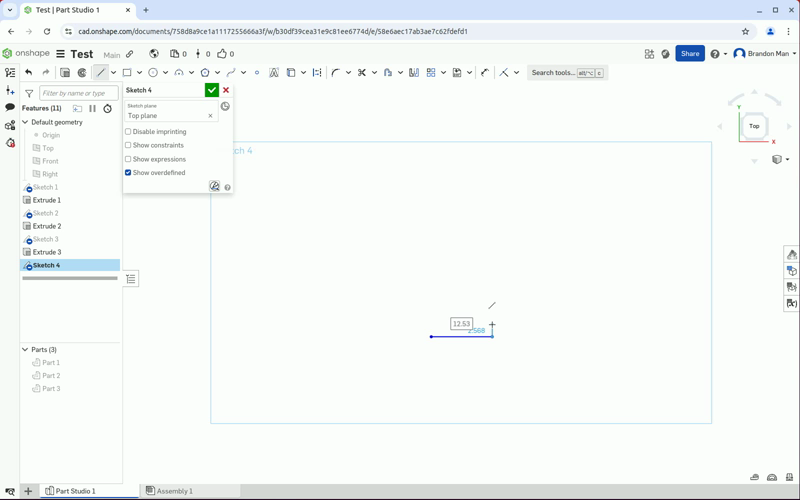
key_down(shift)
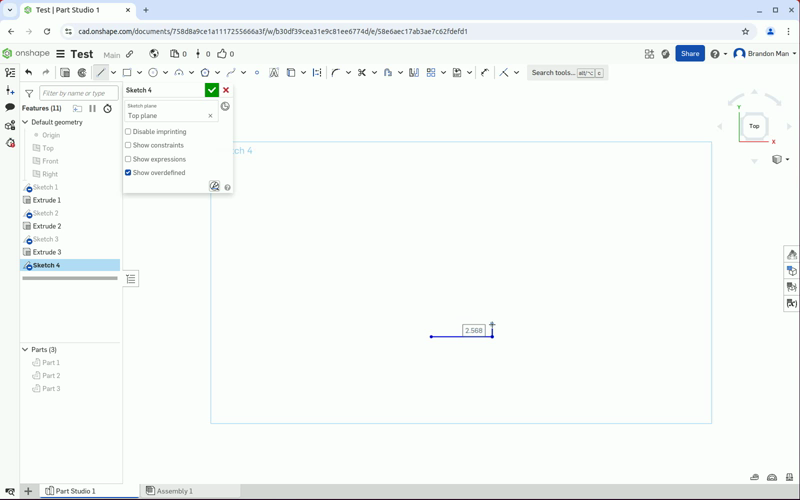
mouse_move(522, 324)
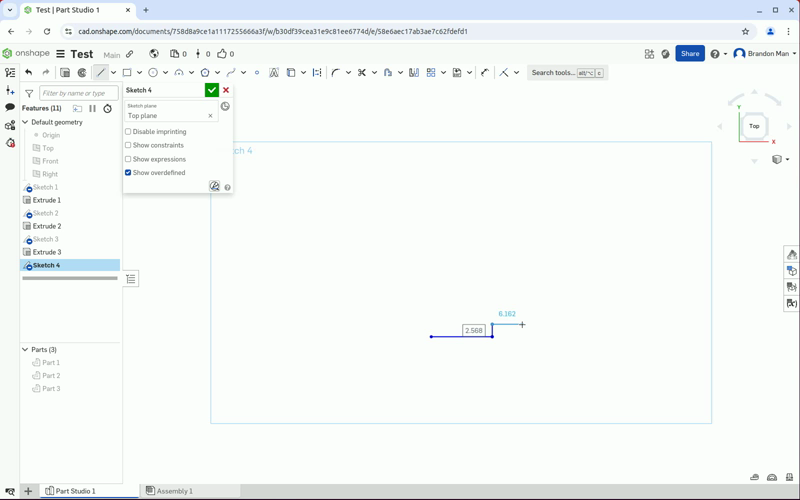
mouse_move(482, 324)
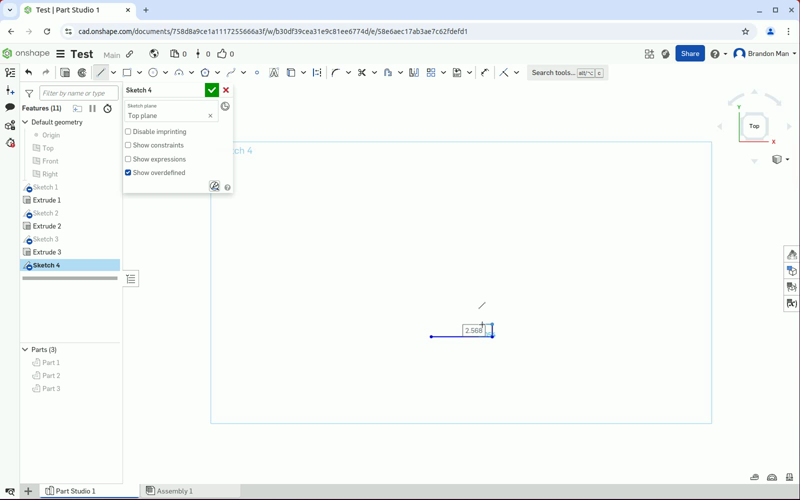
click(482, 324)
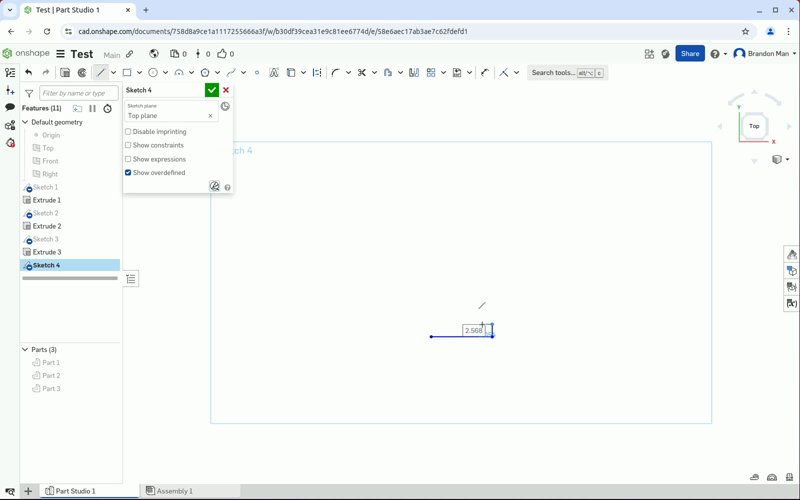
key_up(shift)
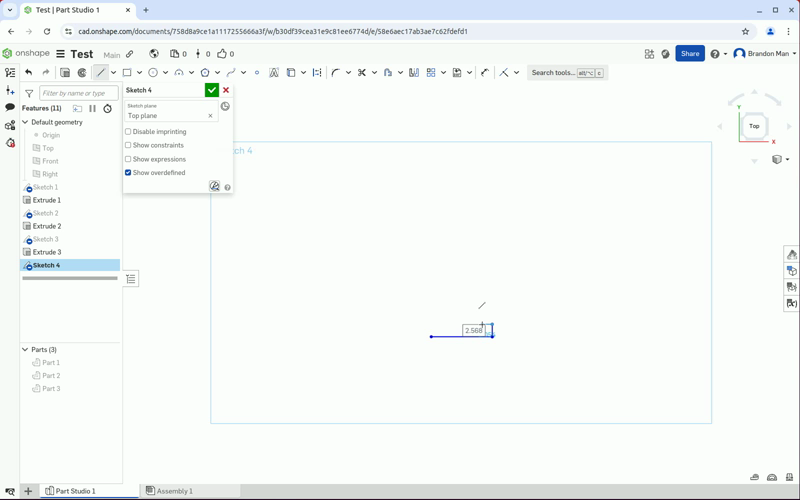
key_down(shift)
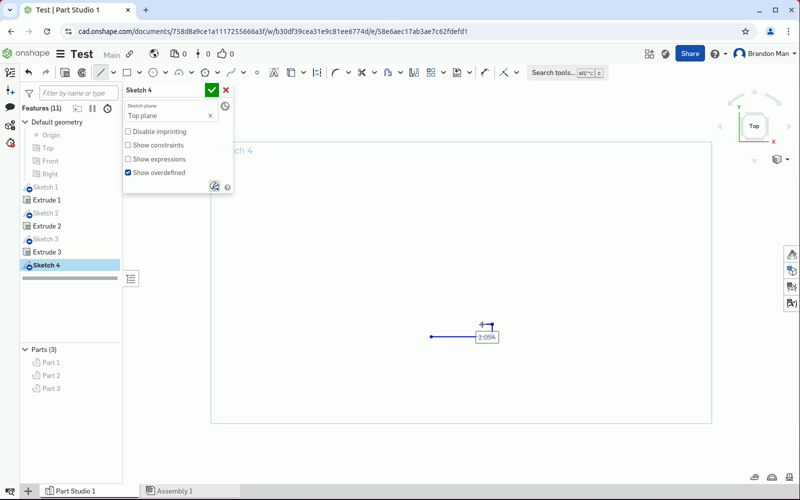
mouse_move(512, 324)
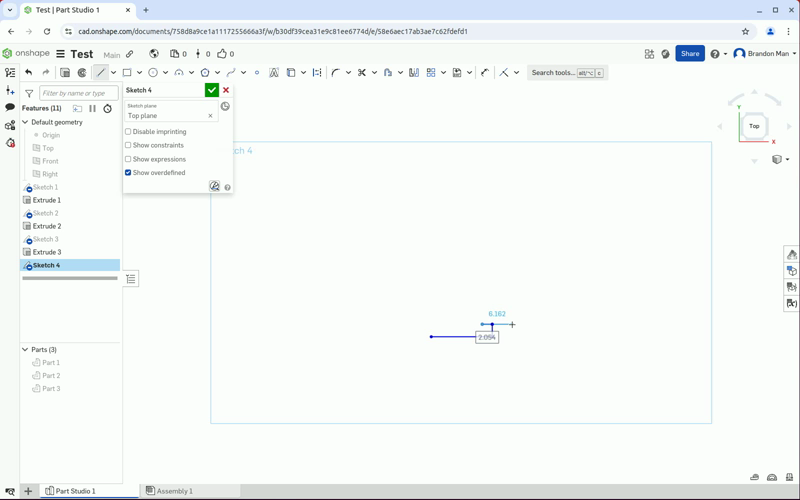
mouse_move(461, 324)
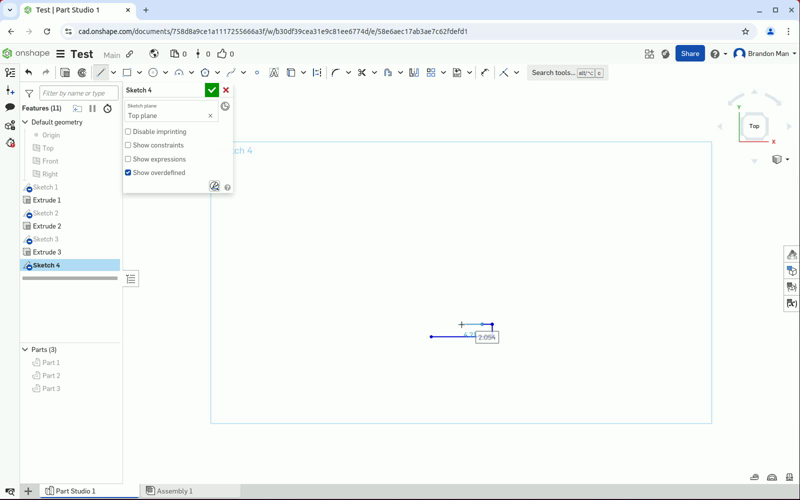
click(461, 324)
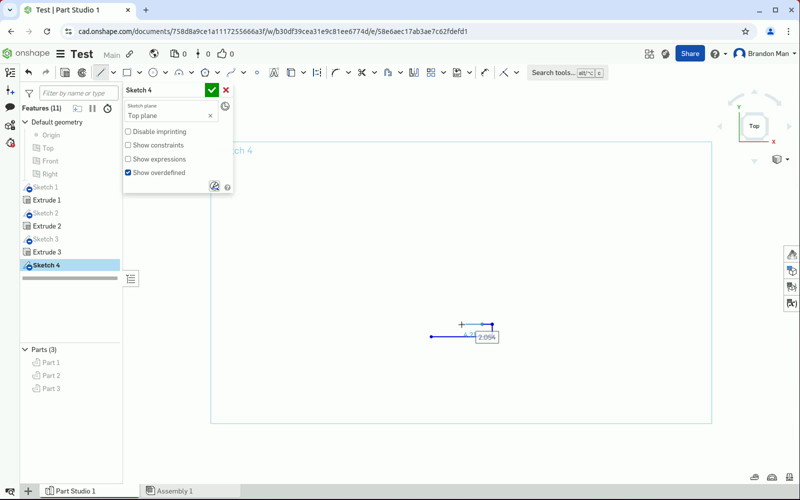
key_up(shift)
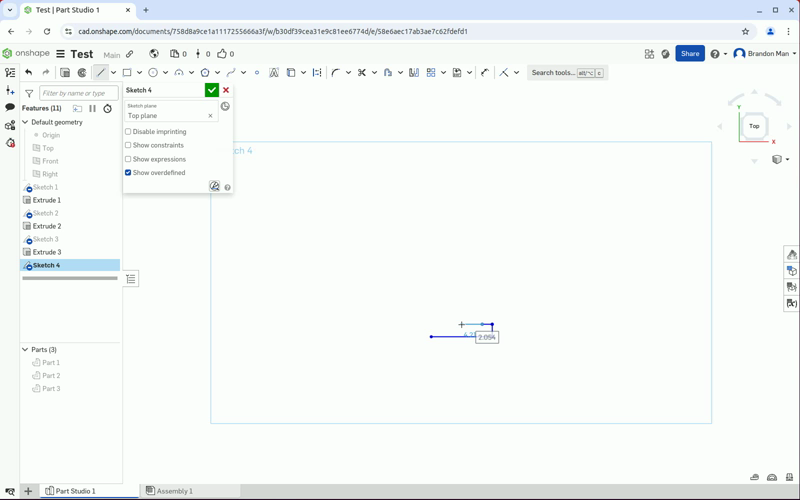
key_down(shift)
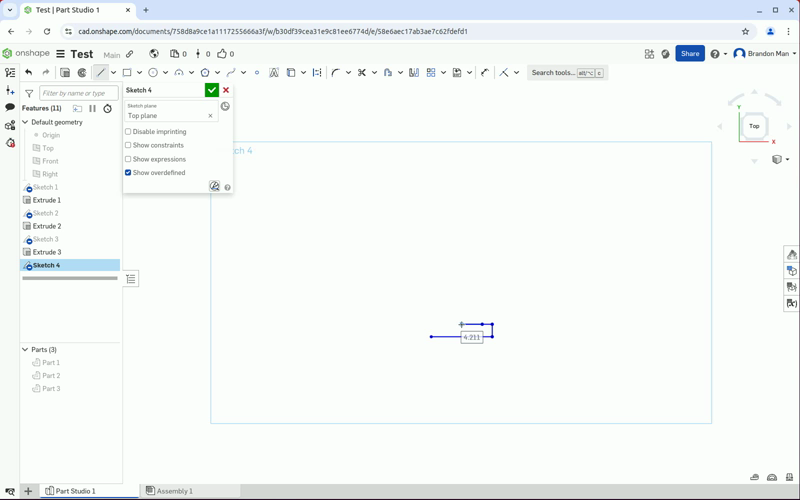
mouse_move(492, 324)
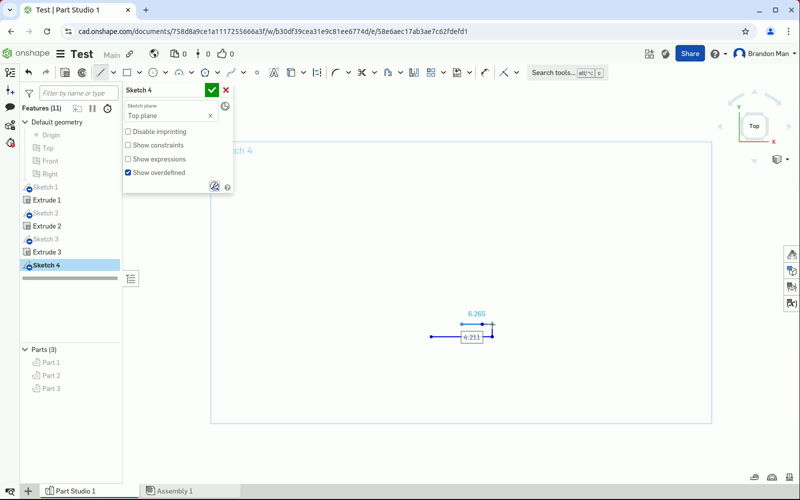
mouse_move(440, 324)
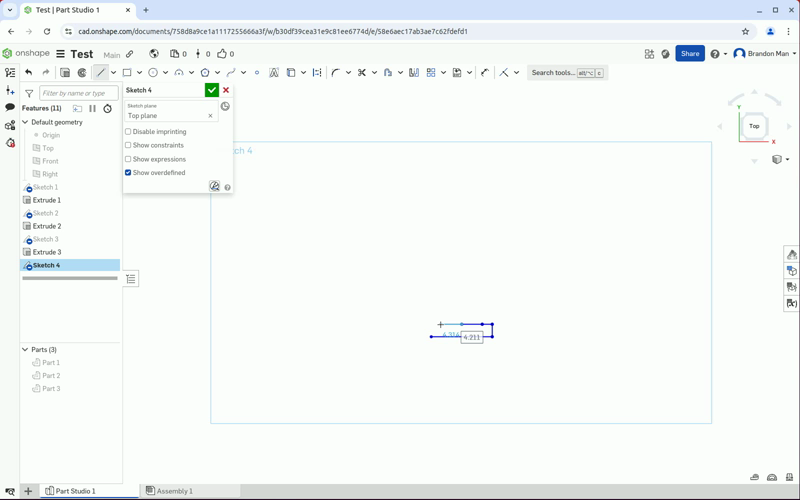
click(440, 324)
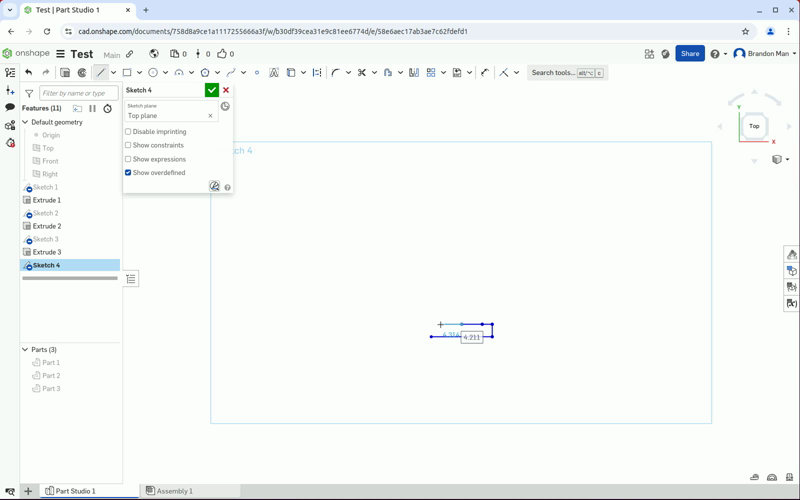
key_up(shift)
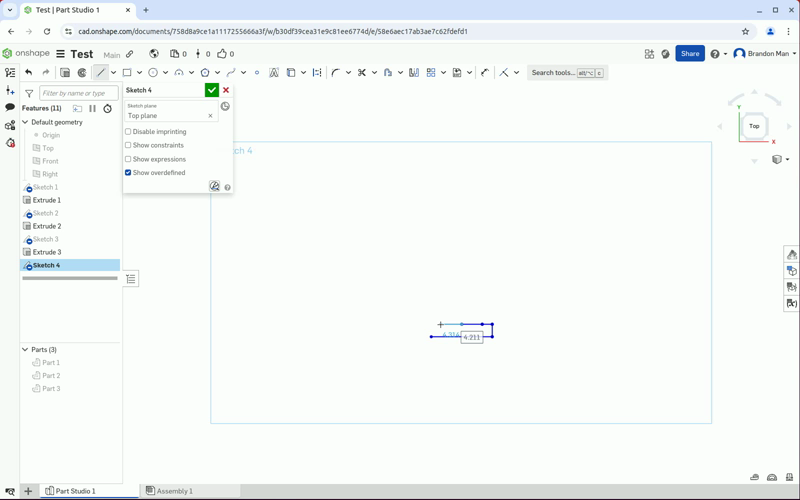
key_down(shift)
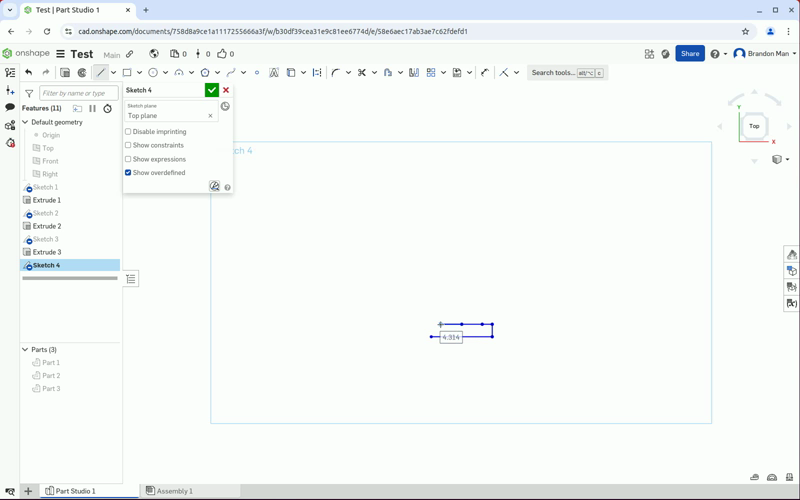
mouse_move(470, 324)
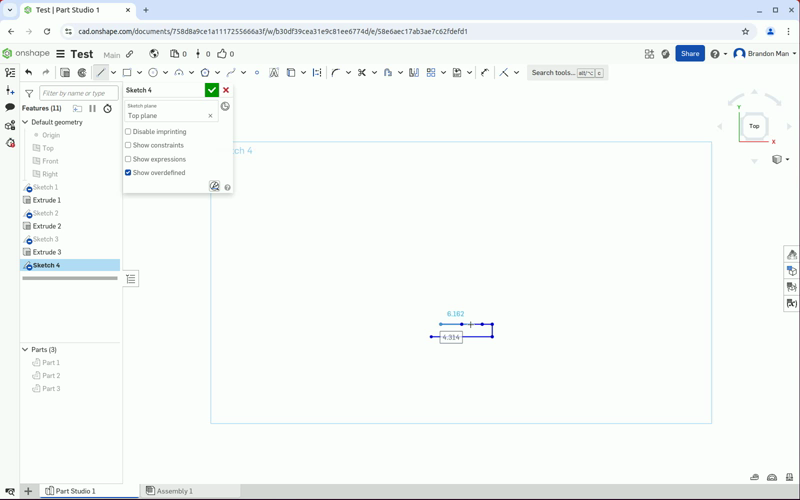
mouse_move(431, 324)
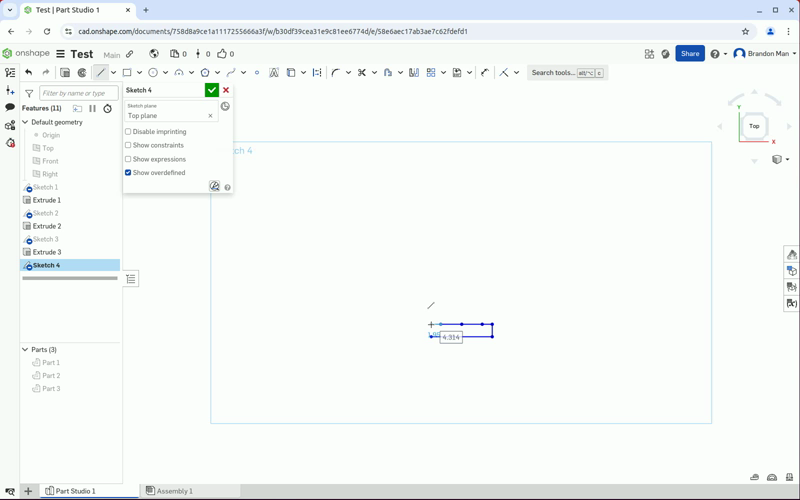
click(431, 324)
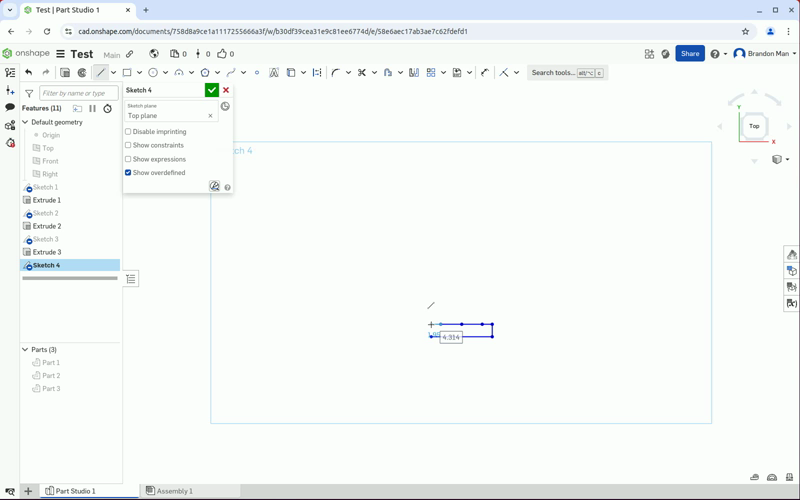
key_up(shift)
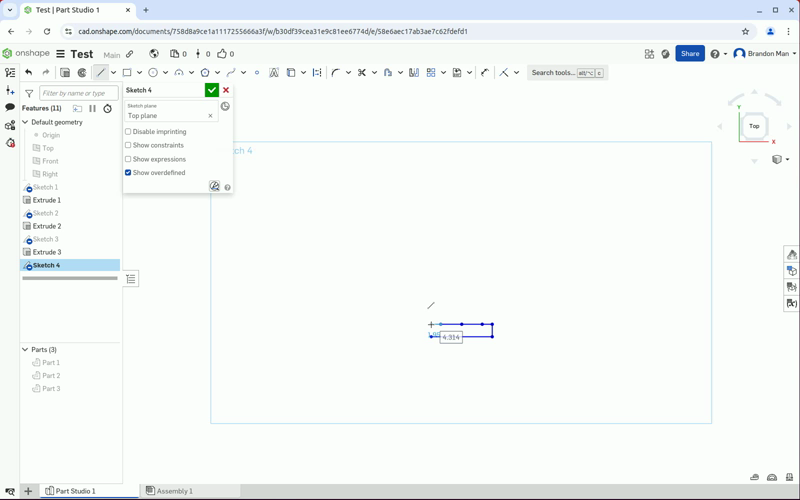
mouse_move(461, 324)
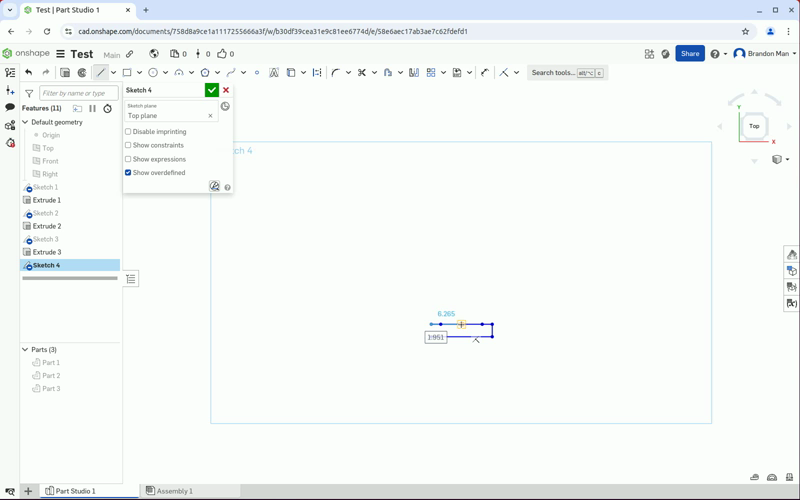
key_down(shift)
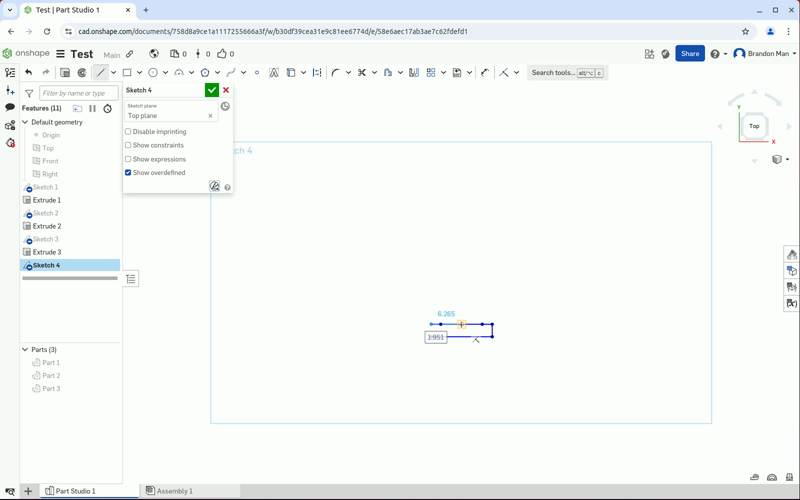
mouse_move(431, 336)
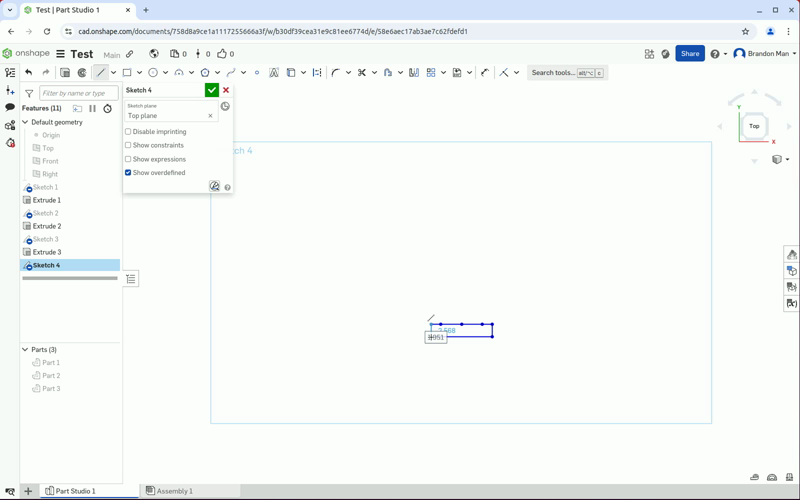
key_up(shift)
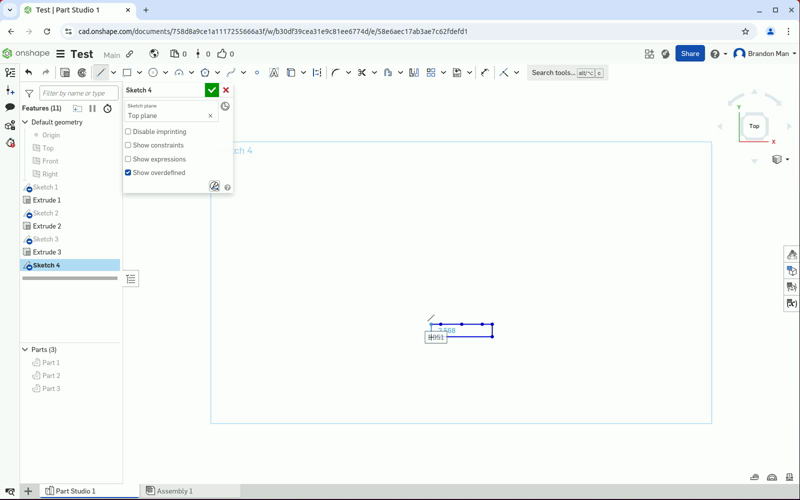
click(431, 336)
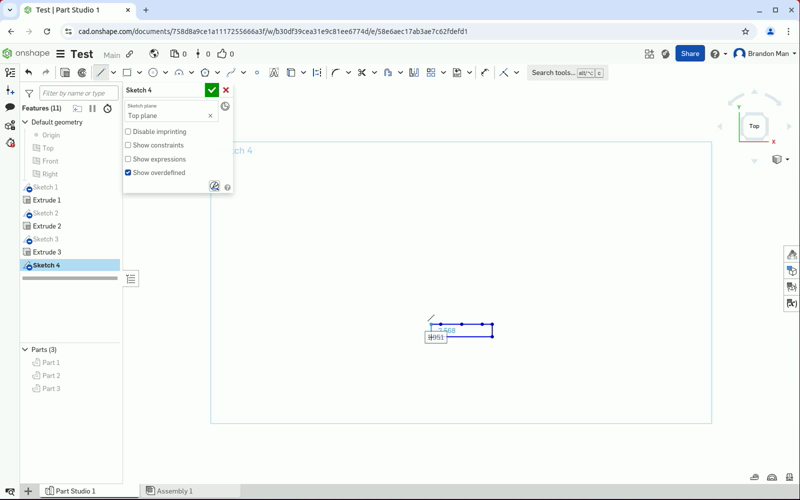
key(esc)
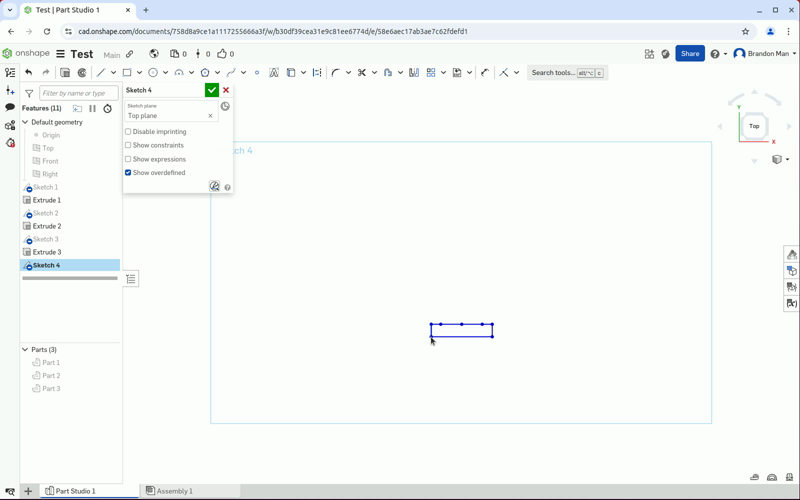
mouse_move(474, 335)
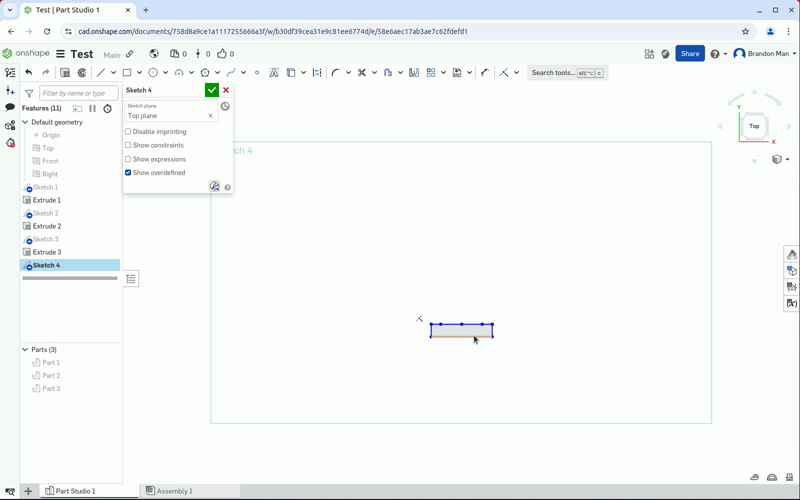
scroll(6)
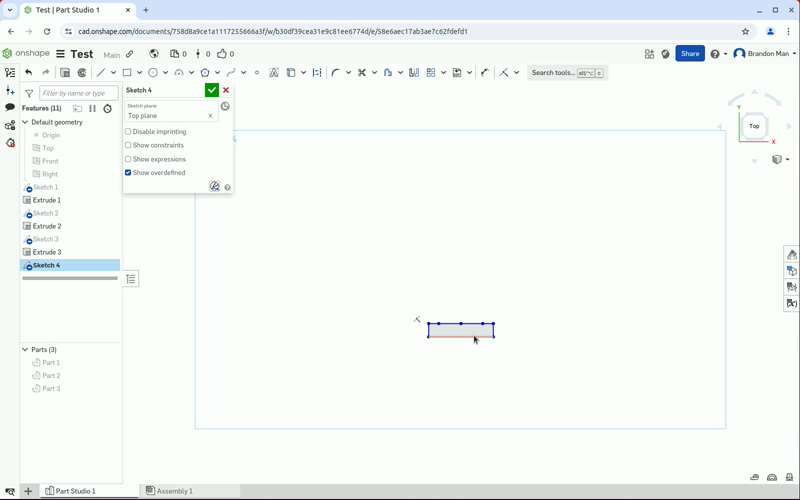
scroll(6)
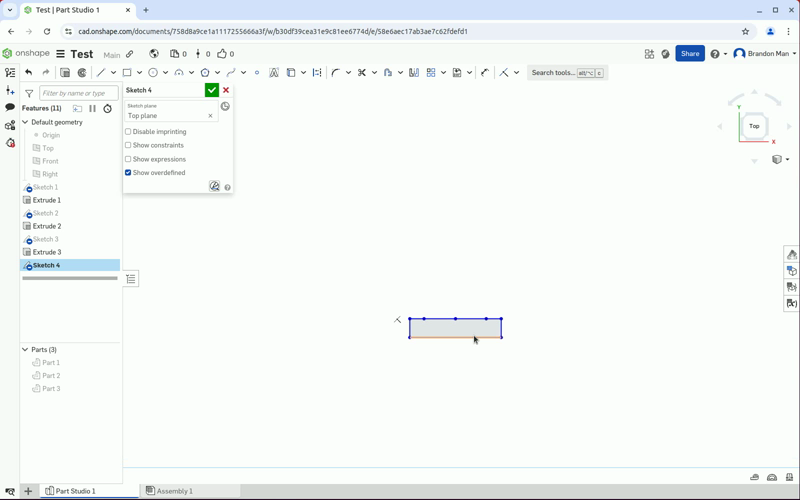
scroll(6)
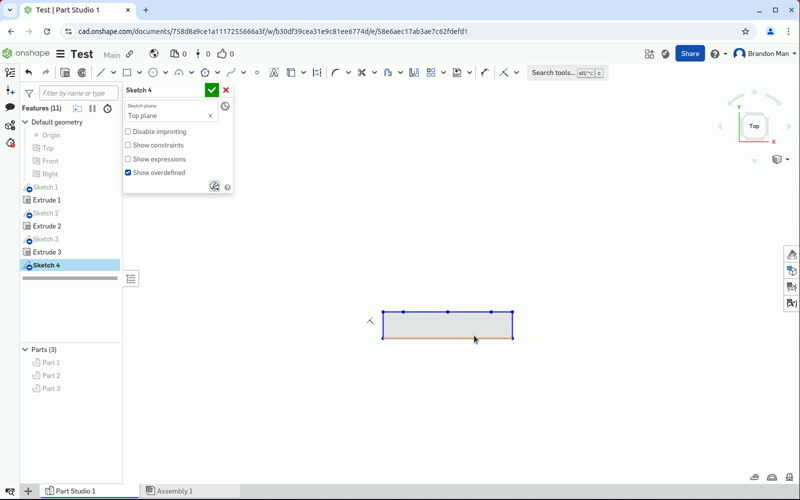
scroll(6)
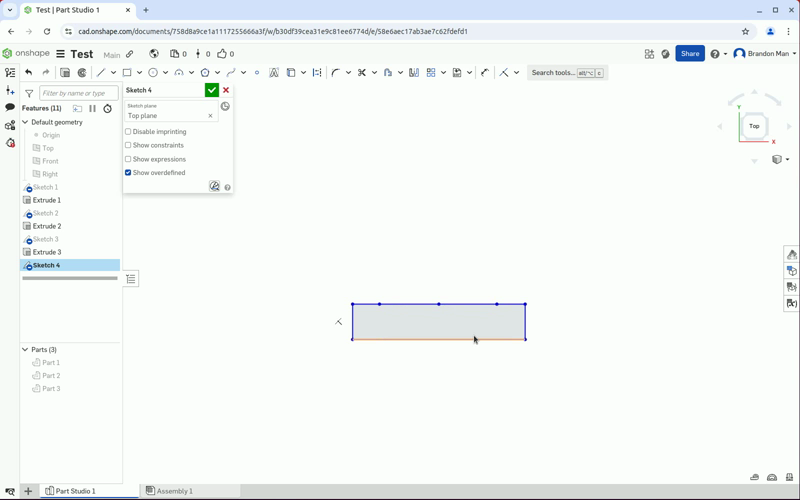
scroll(6)
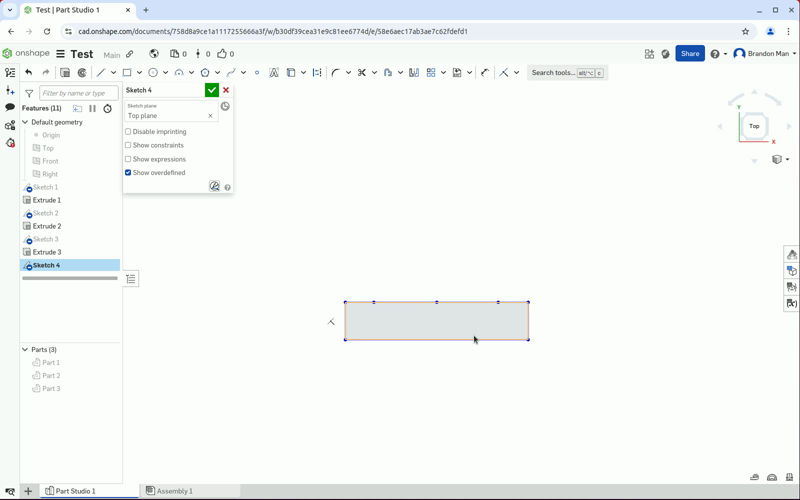
scroll(6)
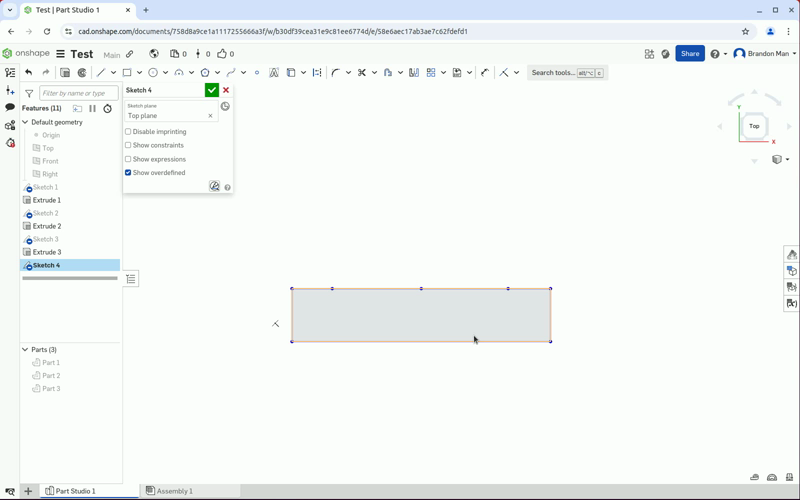
scroll(6)
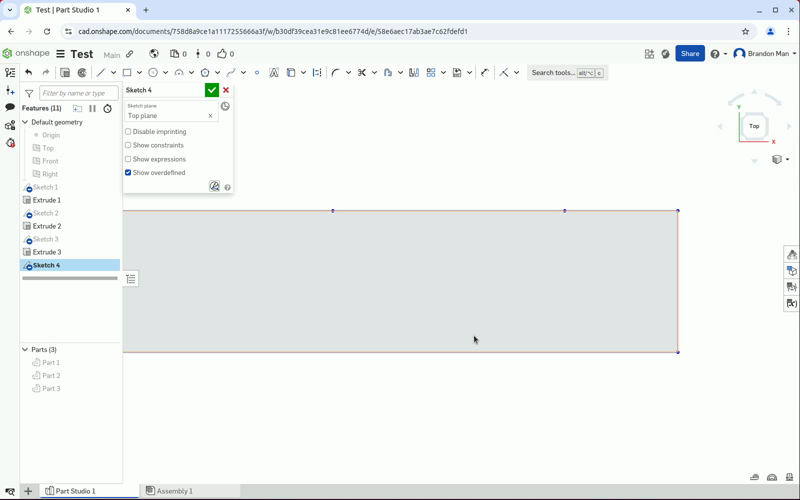
click(474, 335)
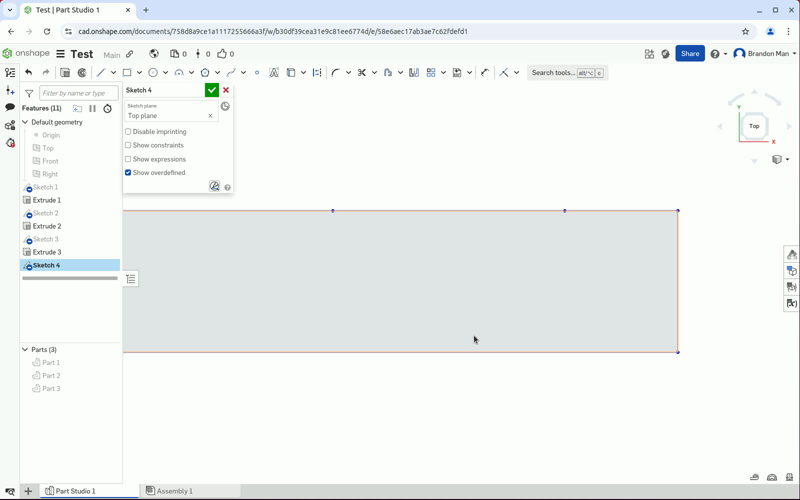
scroll(-6)
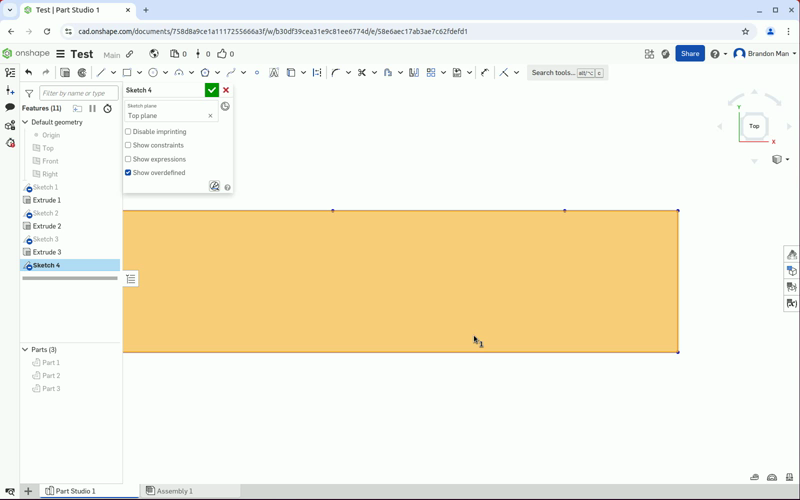
scroll(-6)
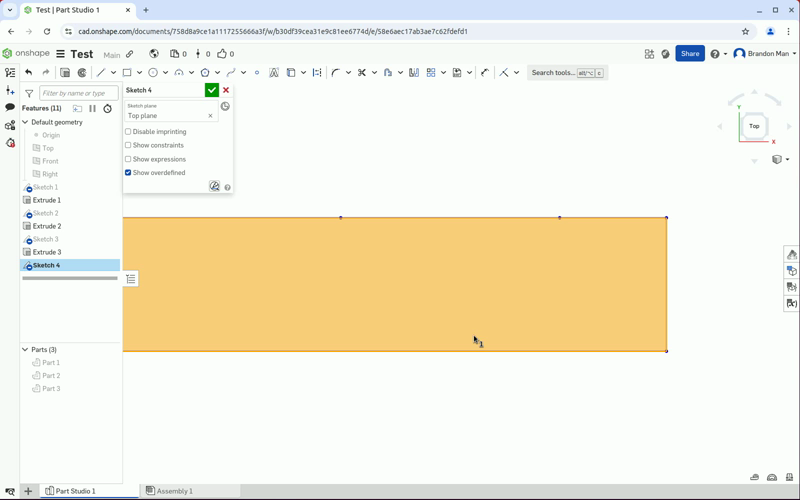
scroll(-6)
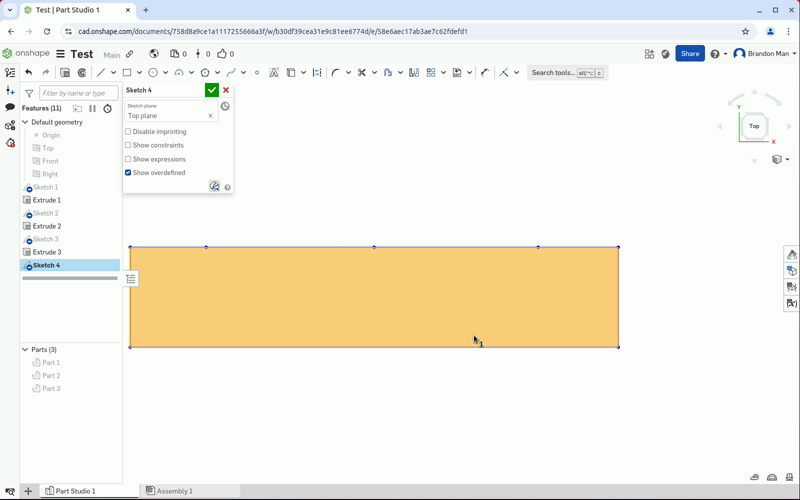
scroll(-6)
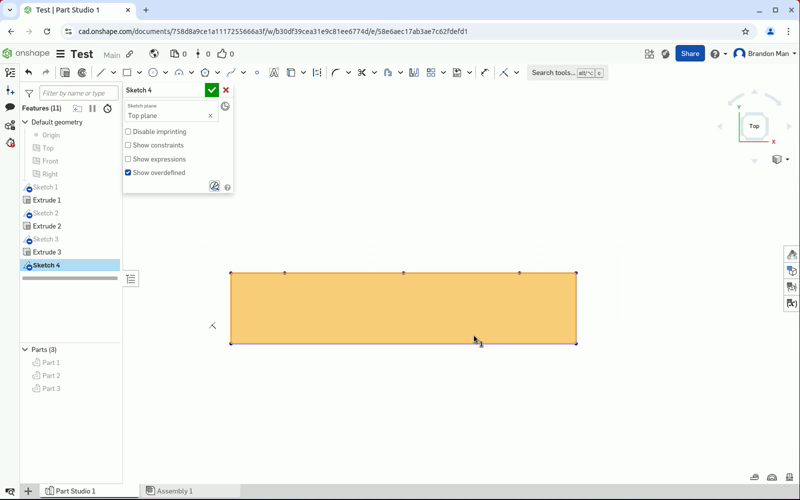
scroll(-6)
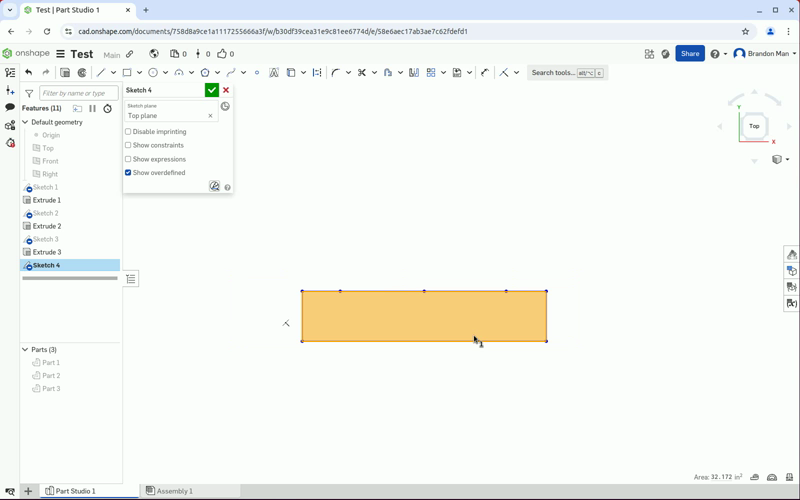
scroll(-6)
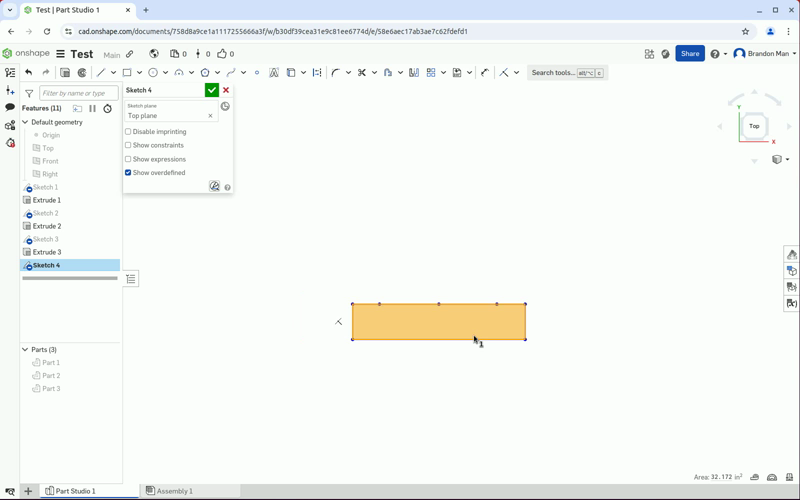
scroll(-6)
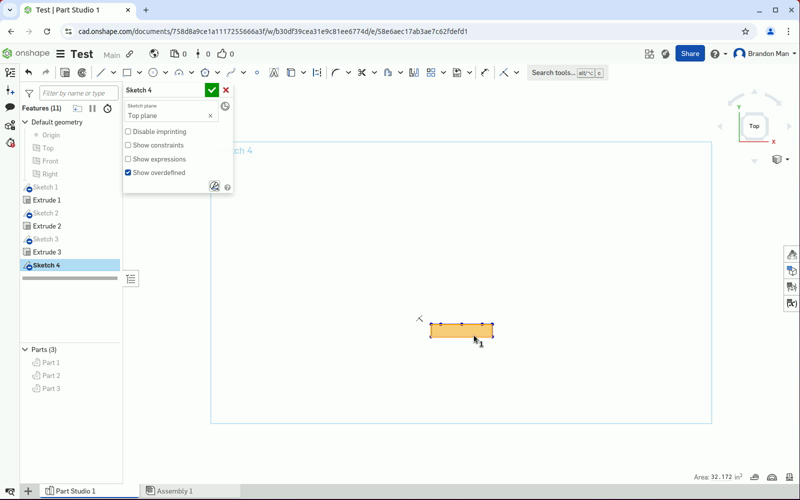
mouse_move(73, 352)
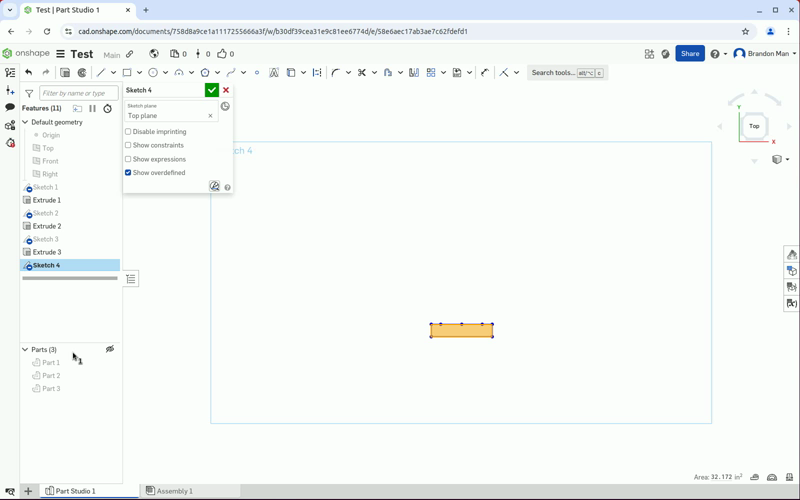
key(shift+y)
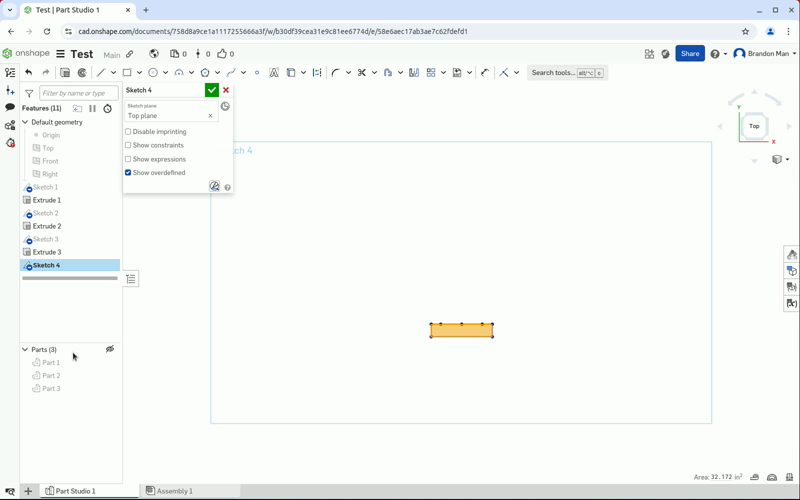
key(shift+e)
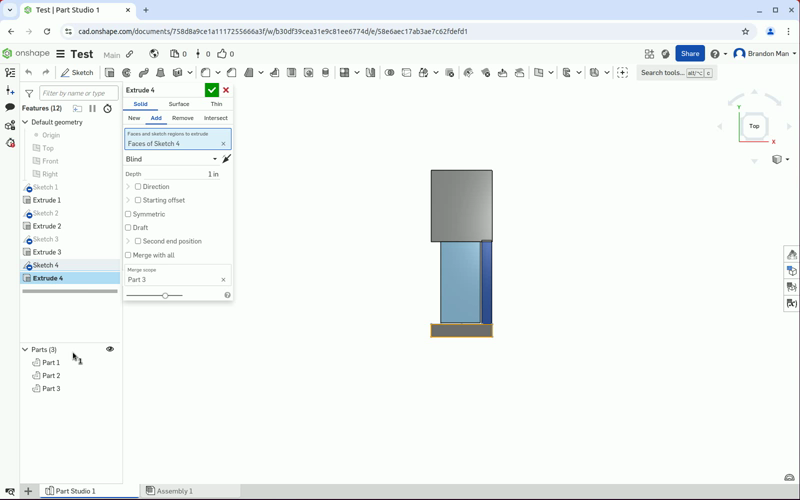
mouse_move(143, 106)
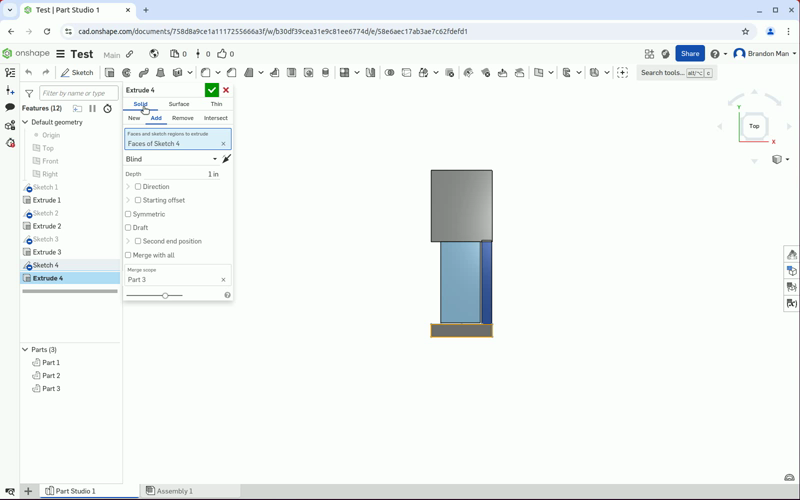
click(143, 106)
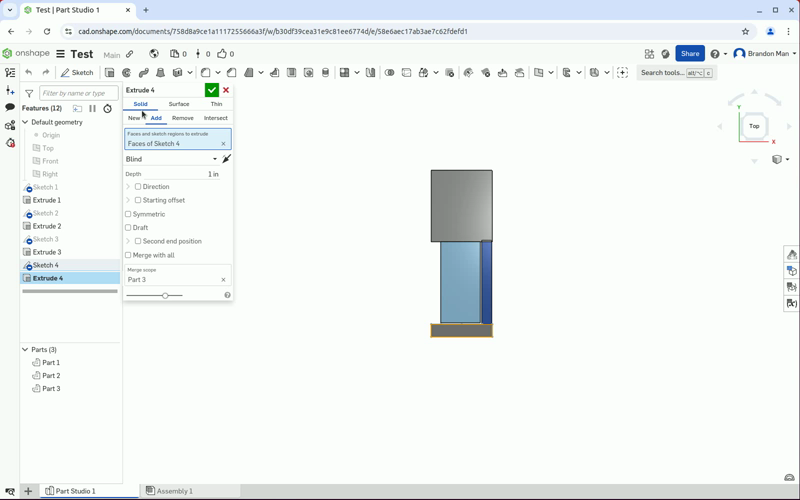
mouse_move(137, 120)
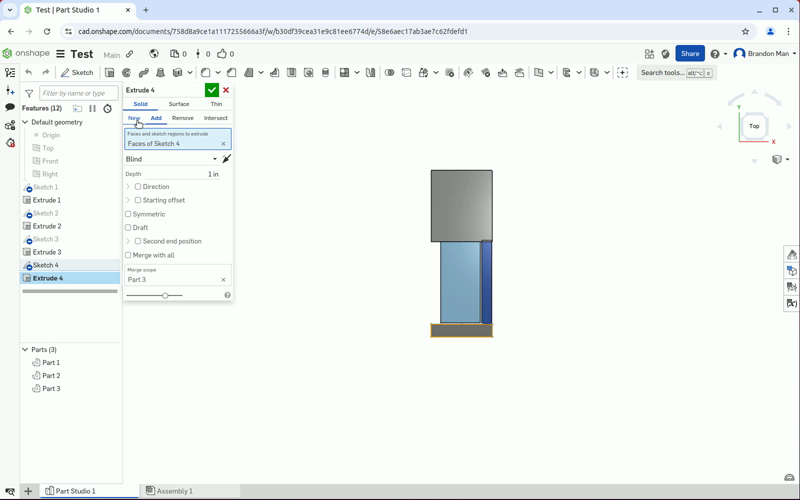
click(137, 120)
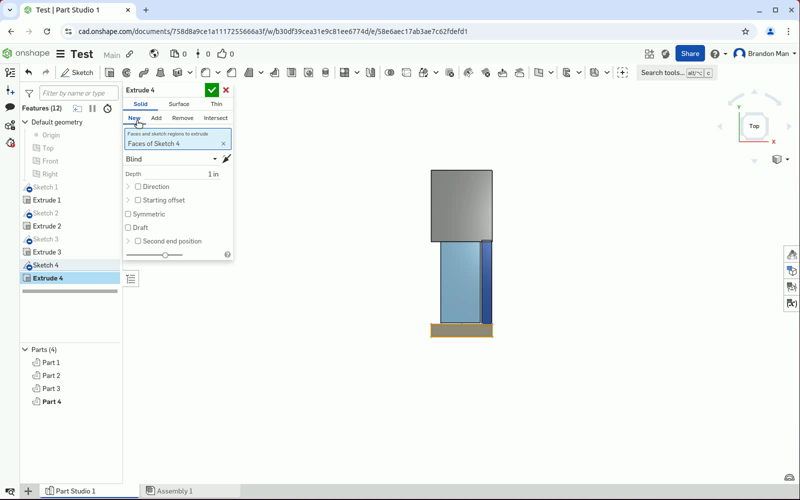
key(tab, 4)
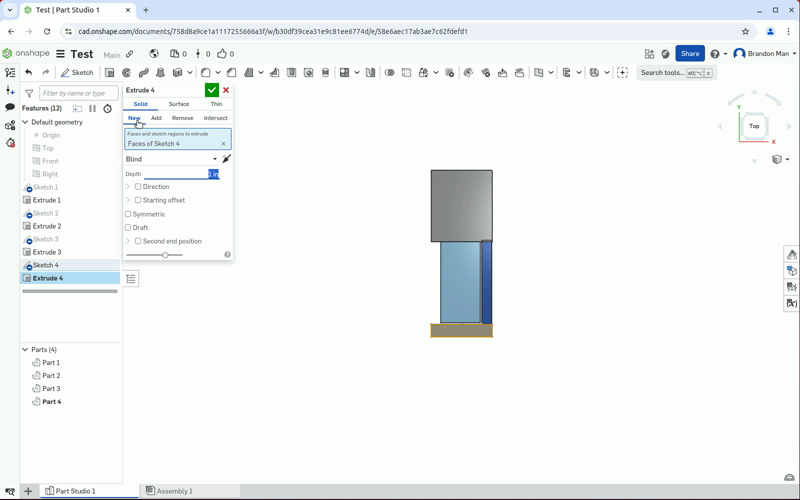
text(0.241)
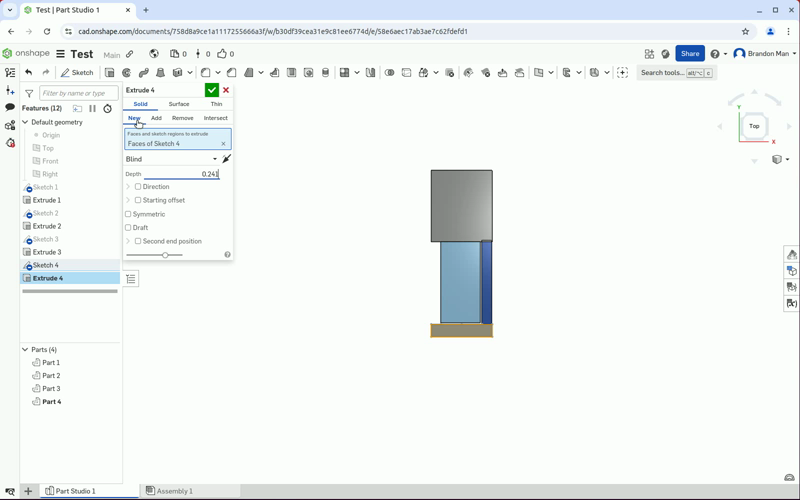
key(enter)
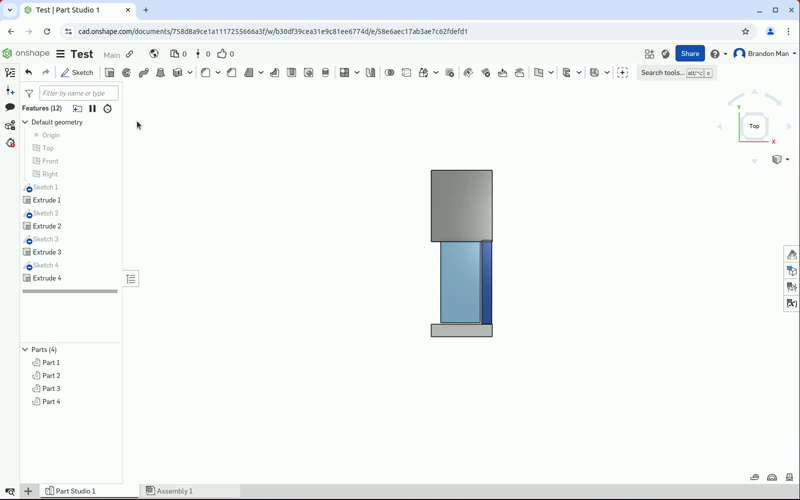
key(shift+h)
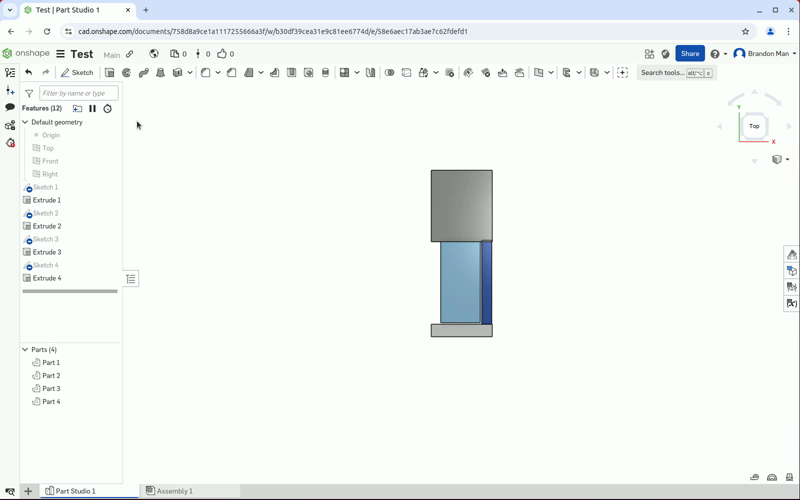
key(shift+h)
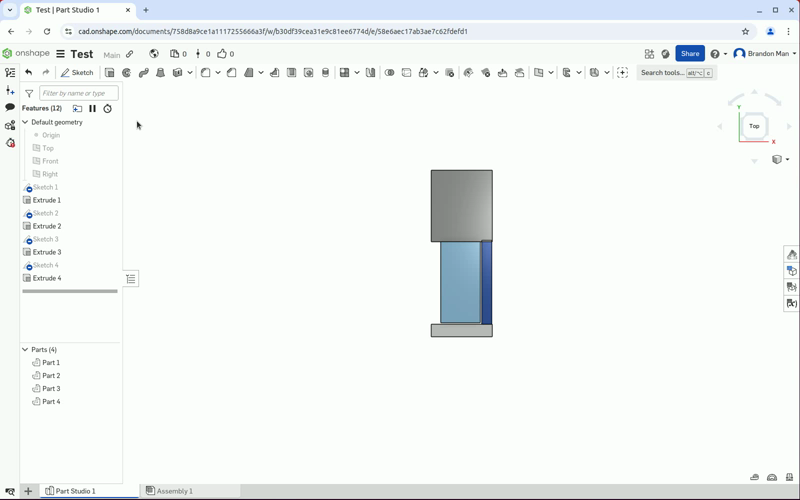
mouse_move(73, 189)
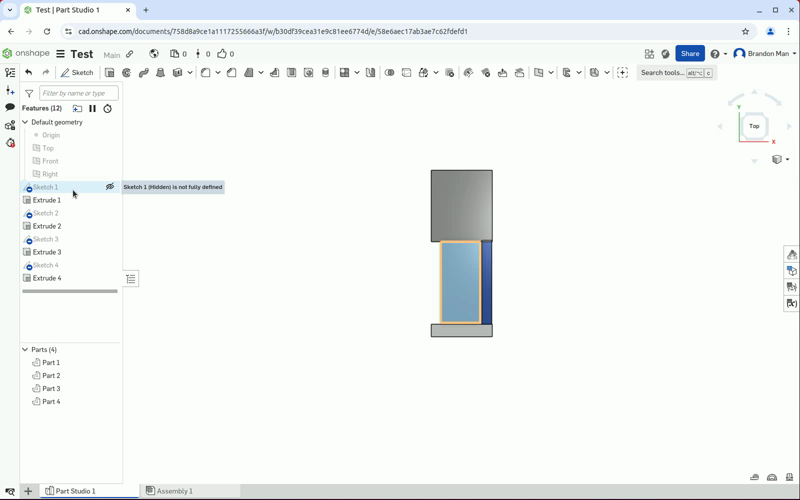
click(73, 189)
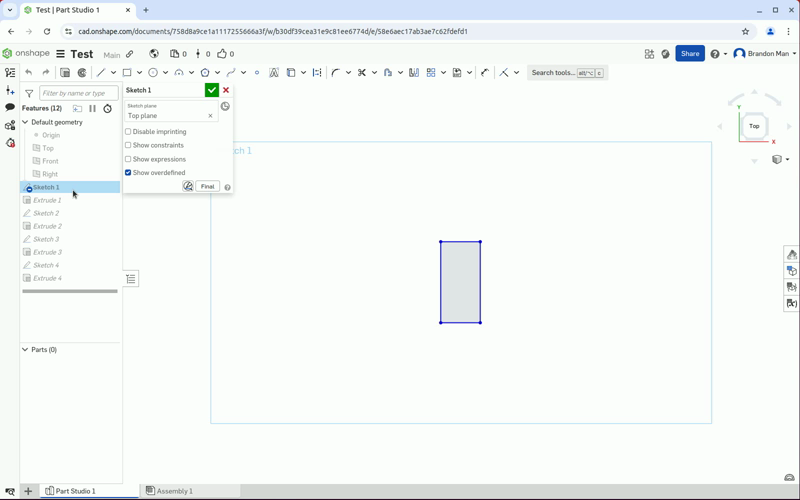
mouse_move(229, 92)
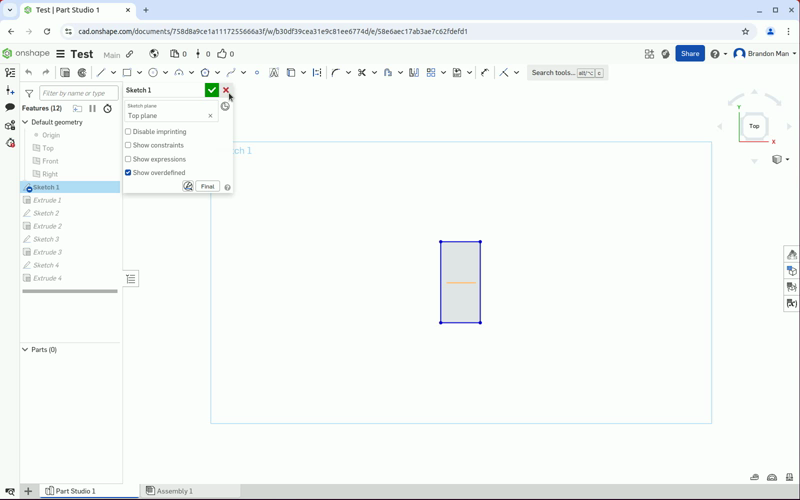
click(229, 92)
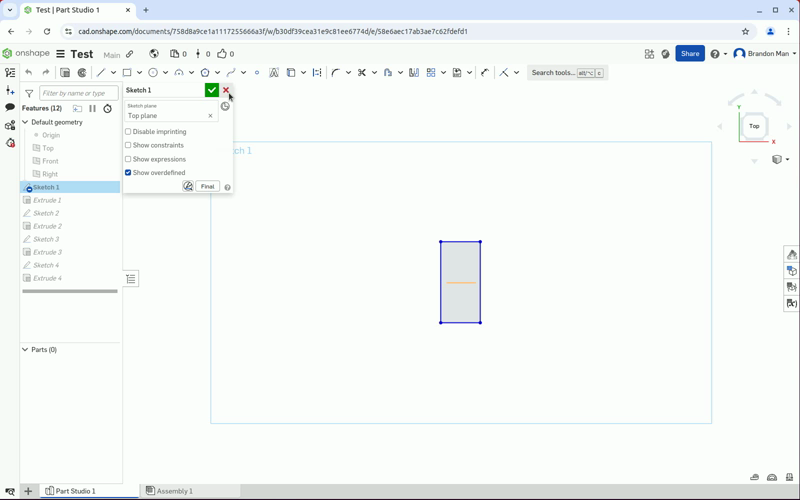
key(shift+s)
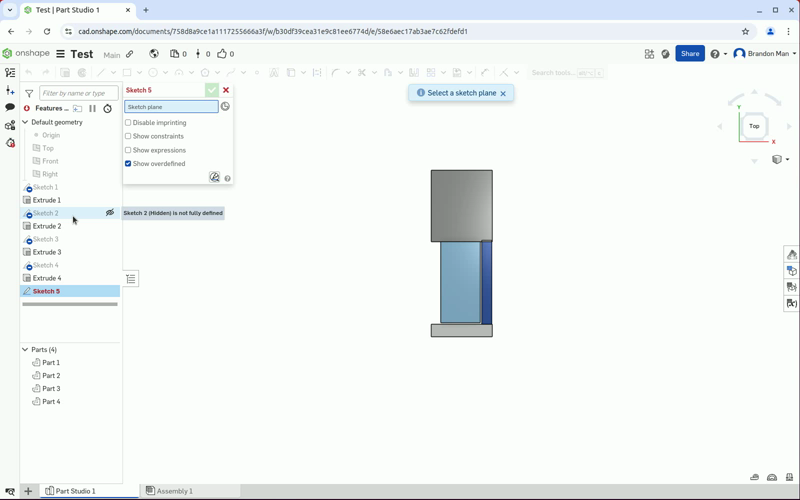
scroll(3)
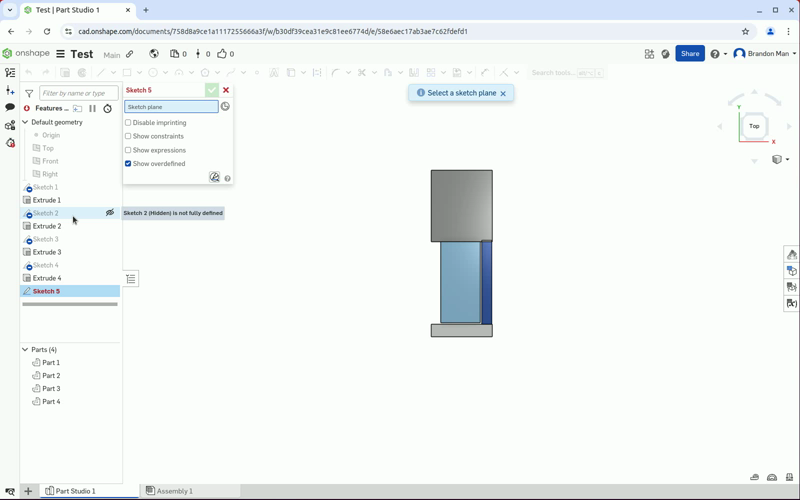
mouse_move(73, 150)
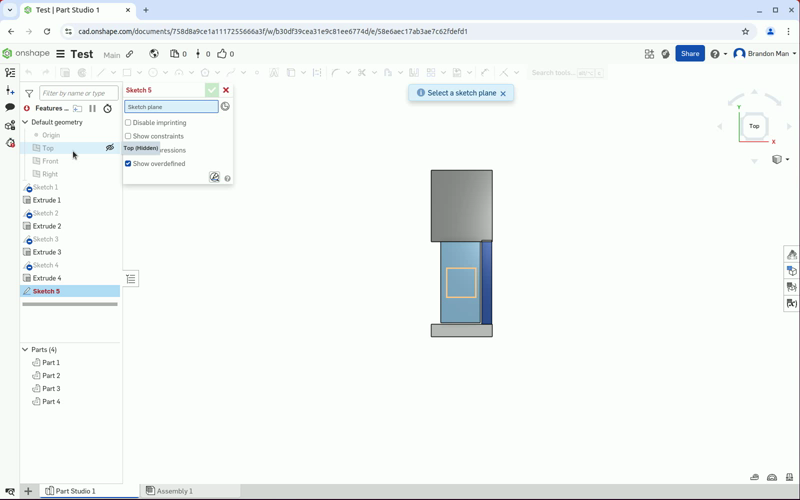
click(73, 150)
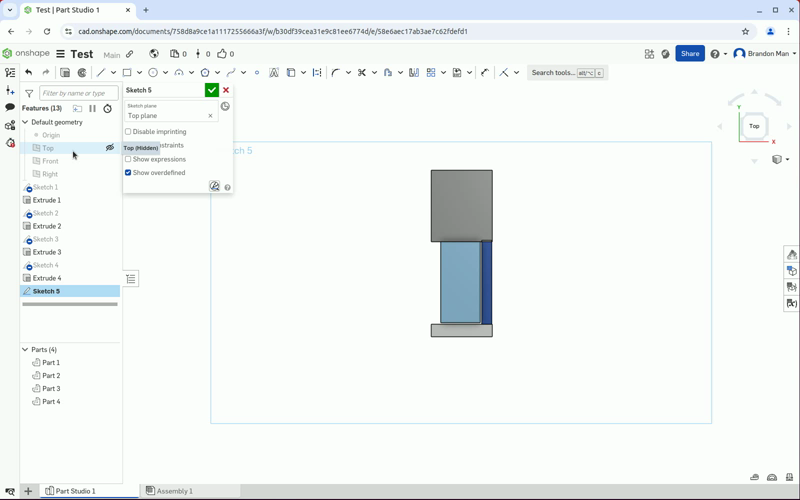
mouse_move(73, 352)
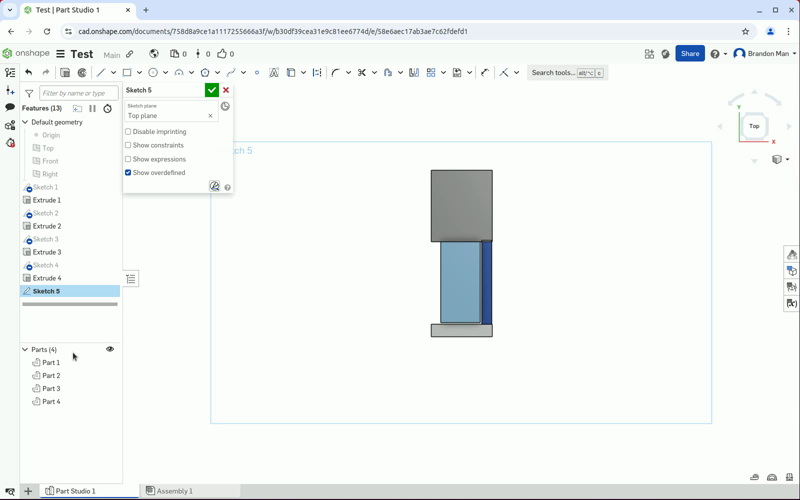
key(y)
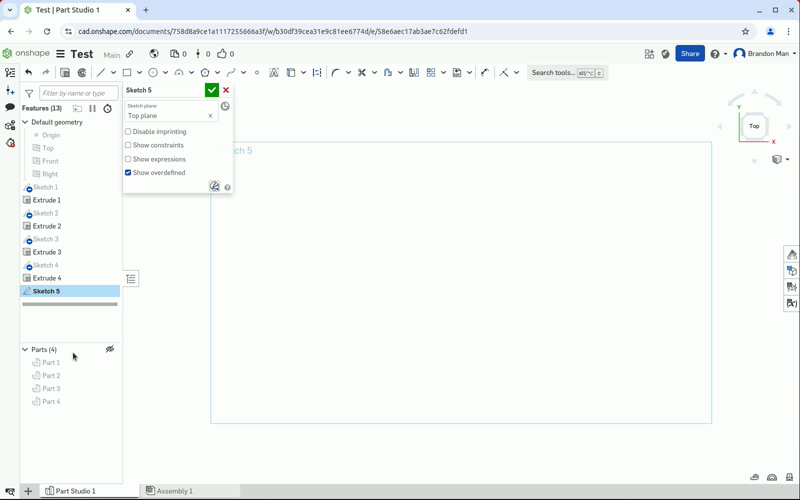
key(l)
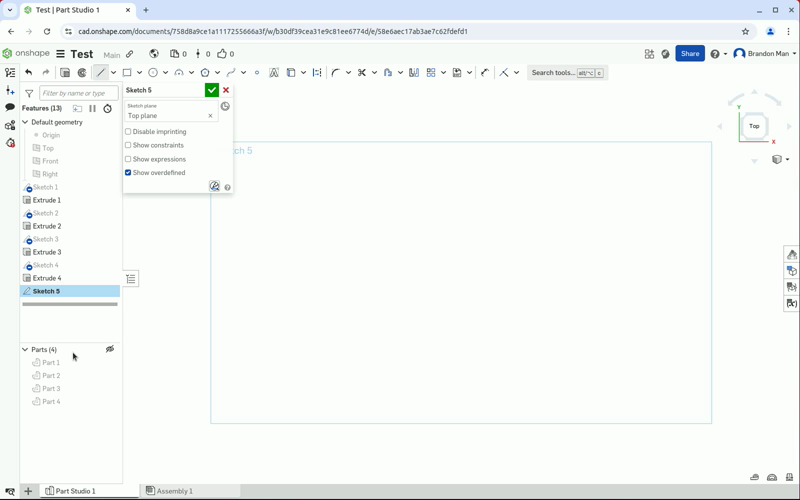
key_down(shift)
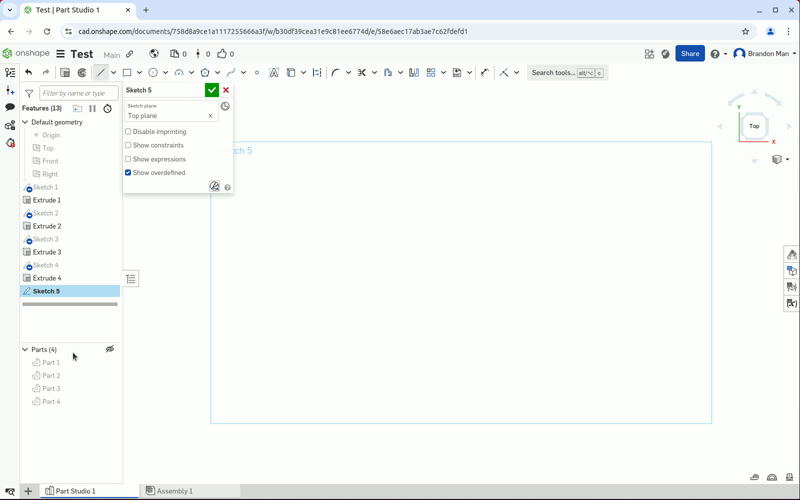
mouse_move(431, 324)
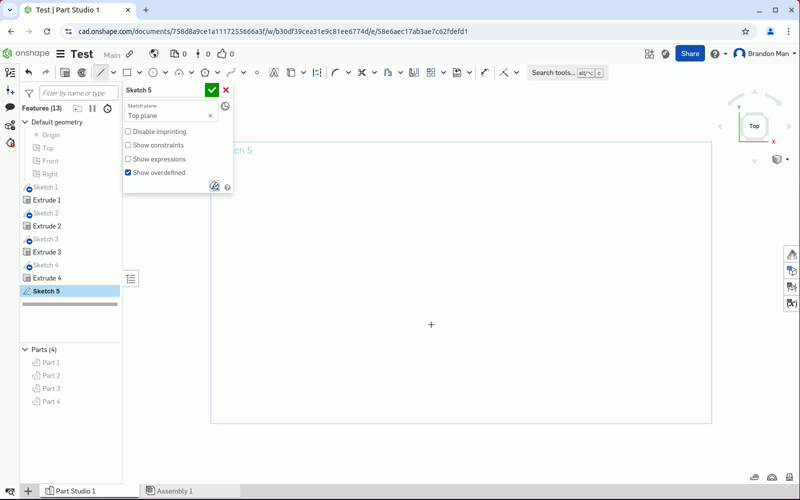
click(431, 324)
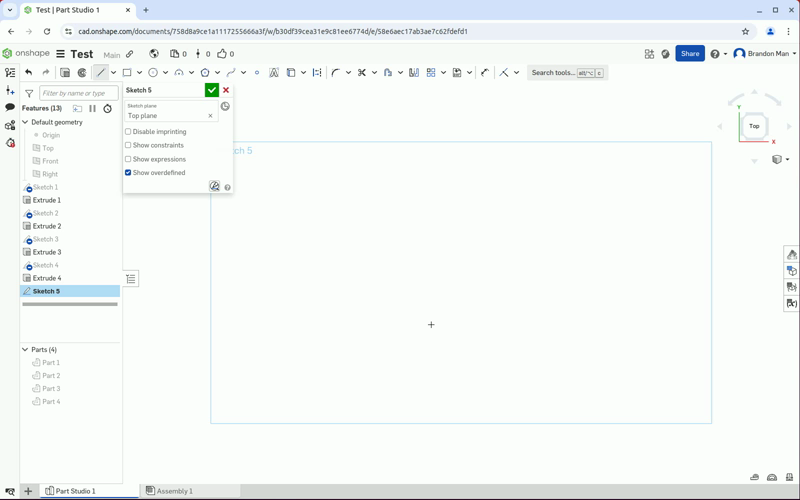
key_up(shift)
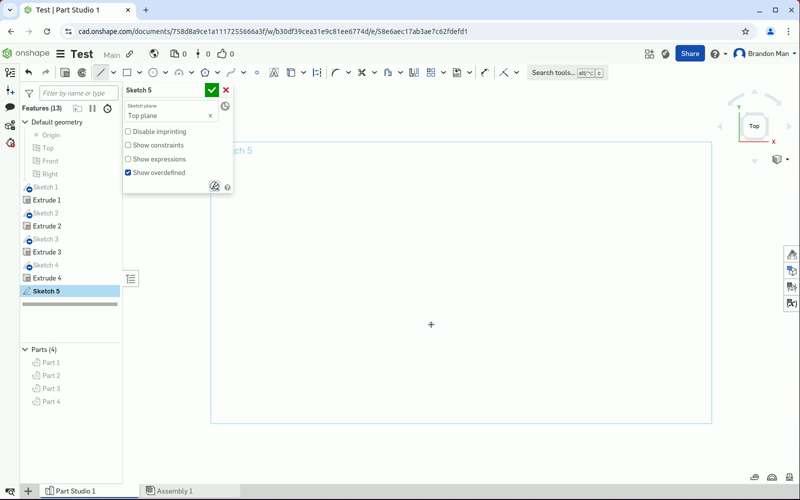
key_down(shift)
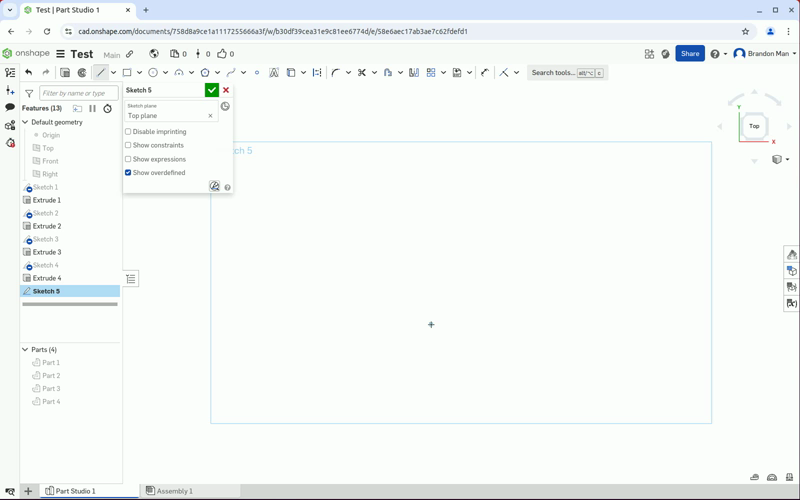
mouse_move(461, 324)
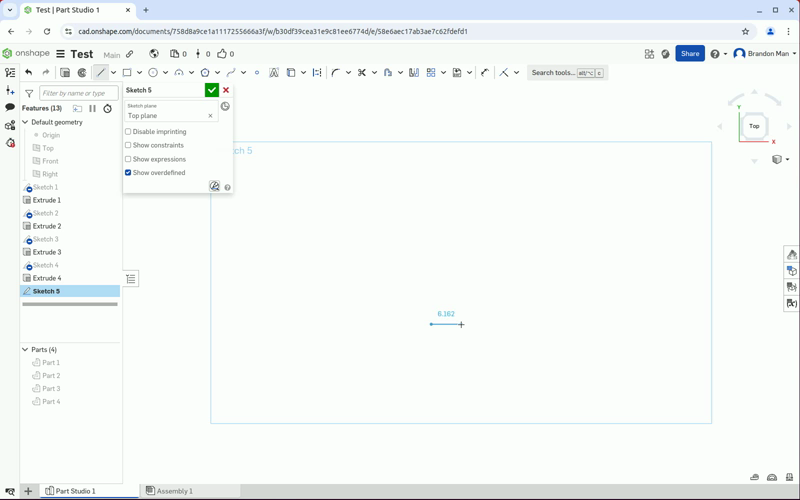
mouse_move(441, 324)
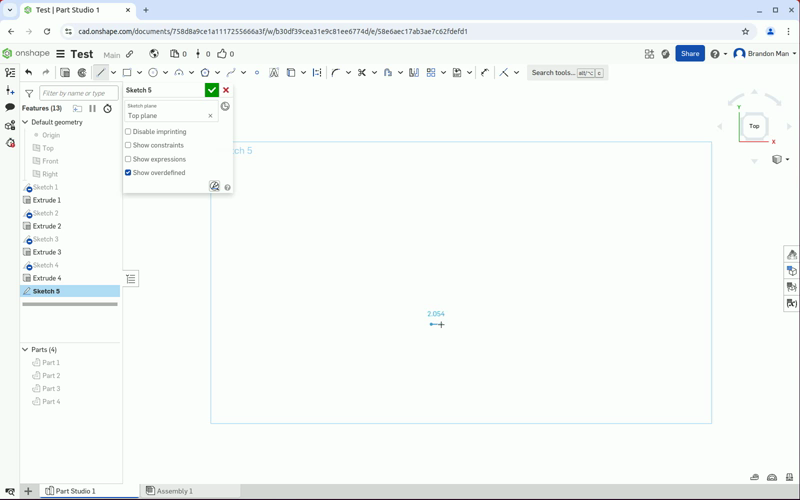
click(441, 324)
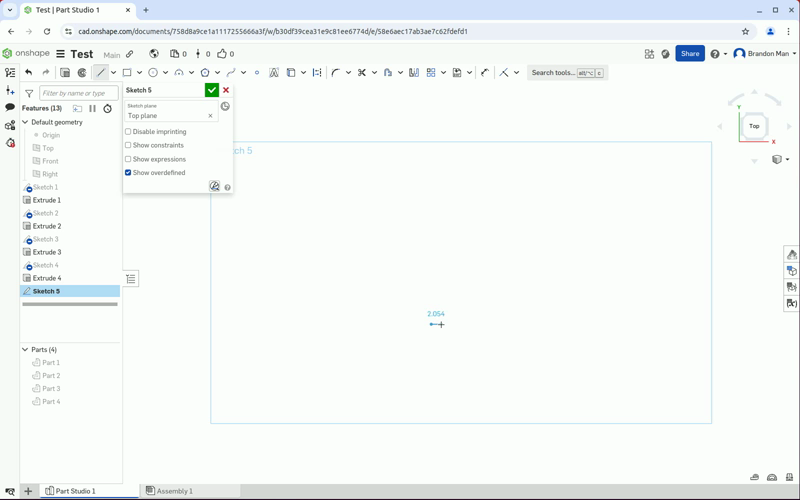
key_up(shift)
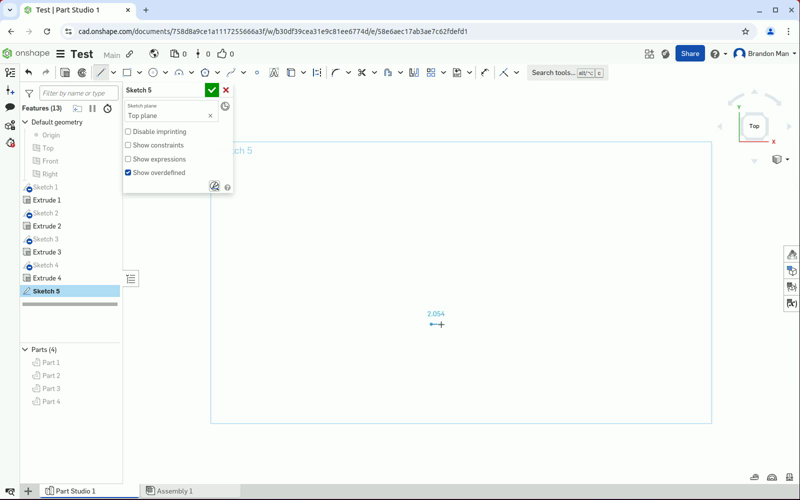
key_down(shift)
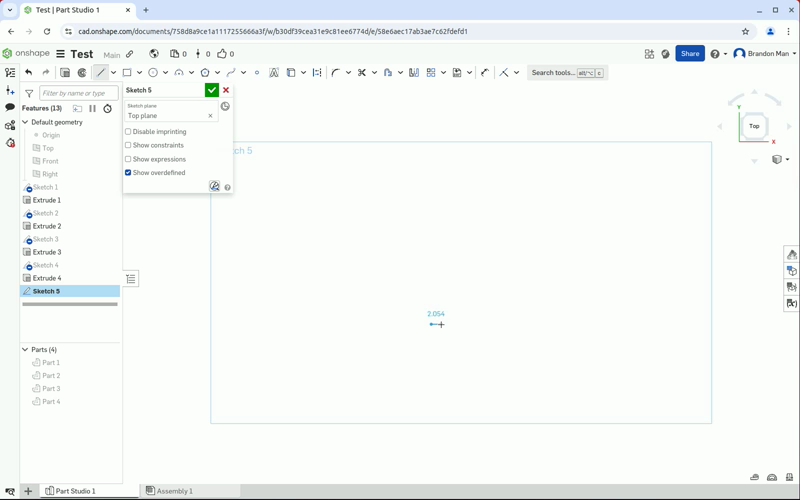
mouse_move(441, 240)
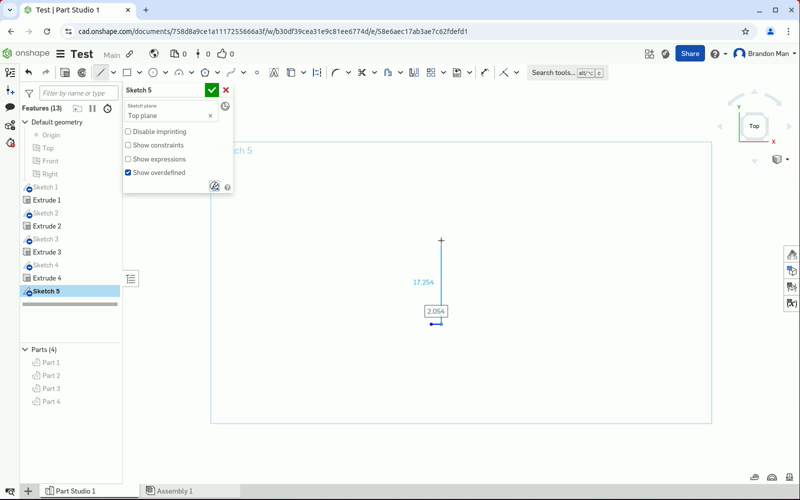
click(441, 240)
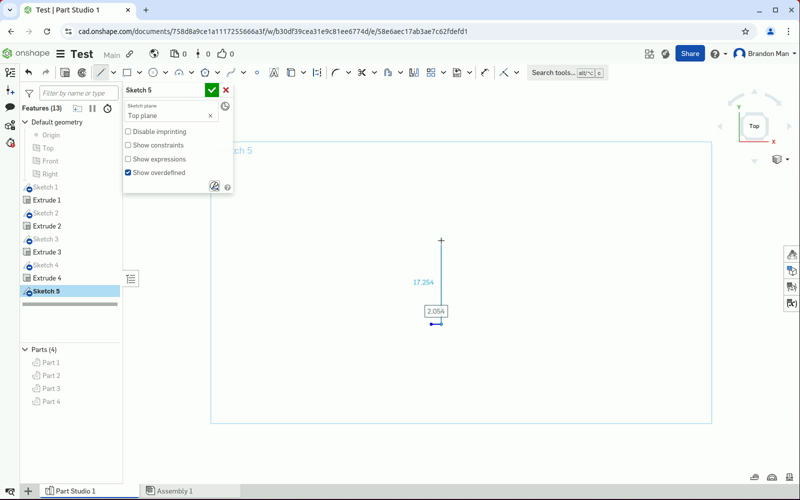
key_up(shift)
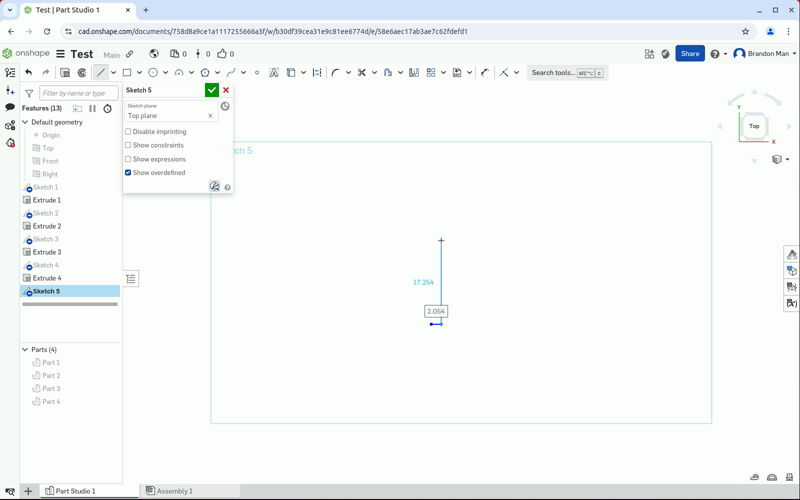
key_down(shift)
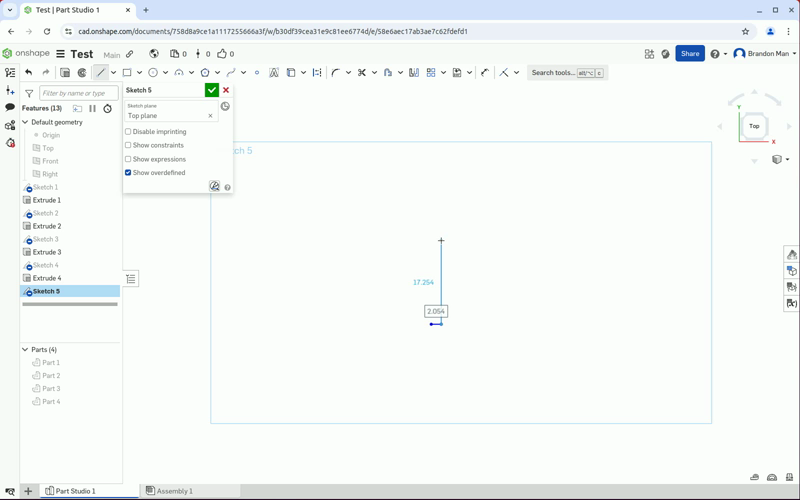
mouse_move(471, 240)
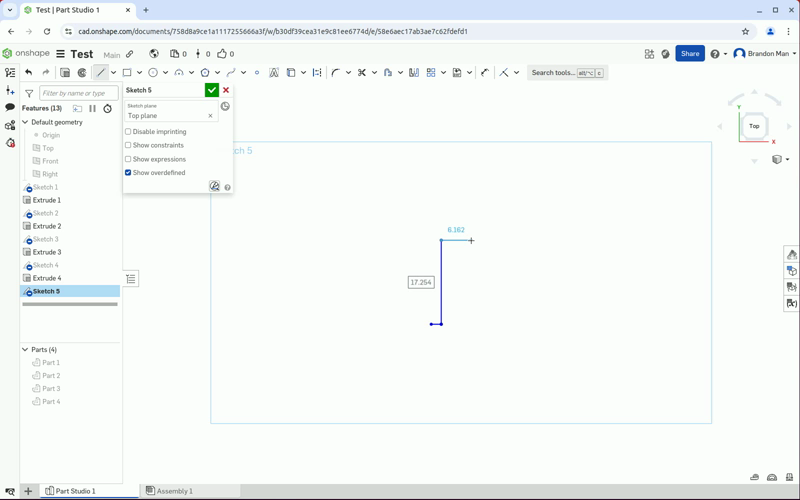
mouse_move(431, 240)
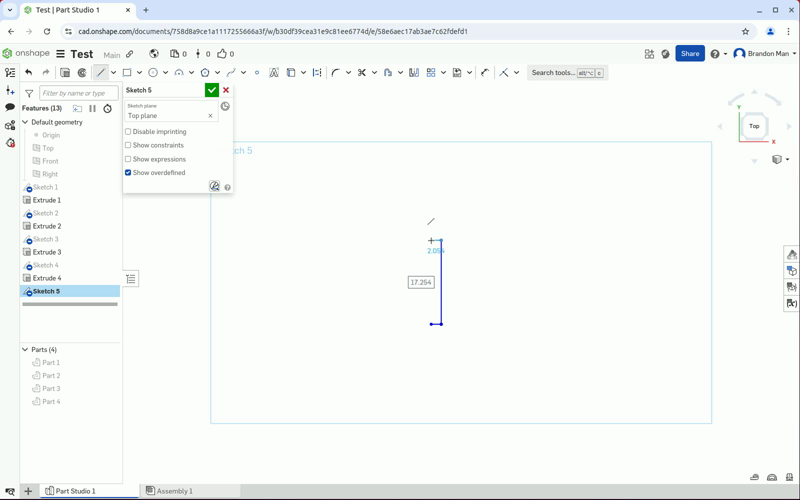
click(431, 240)
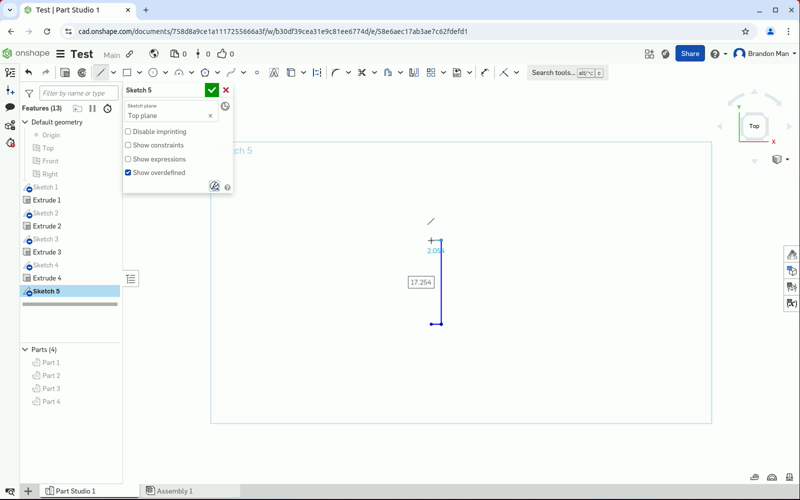
key_up(shift)
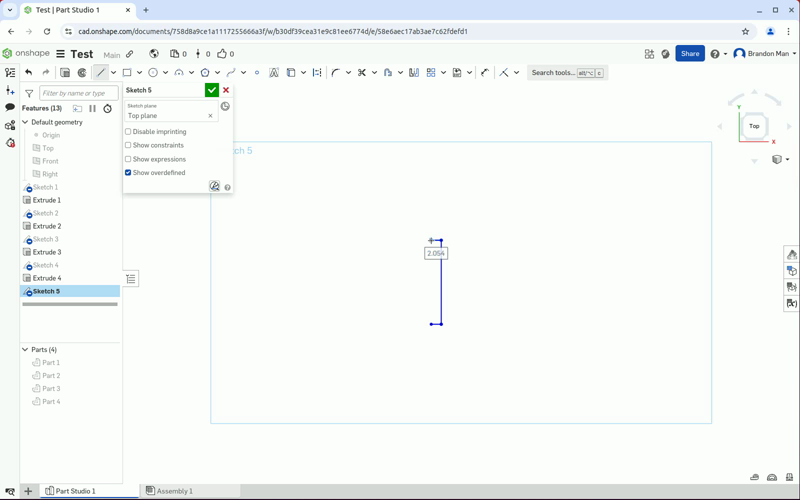
key_down(shift)
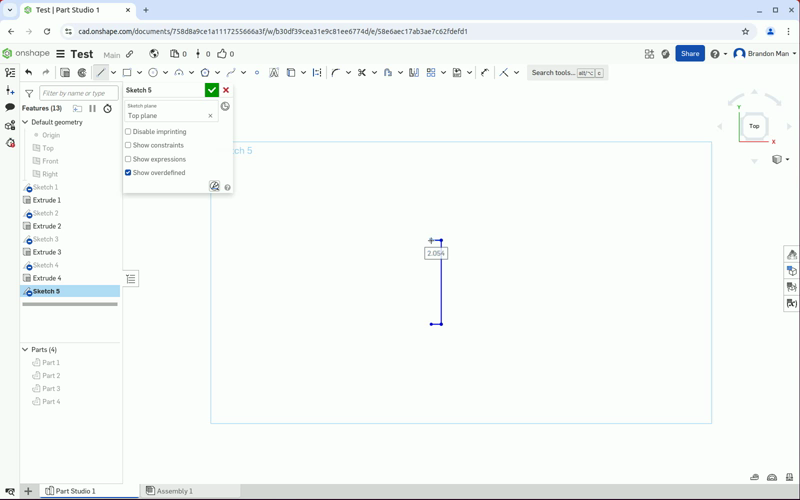
mouse_move(431, 324)
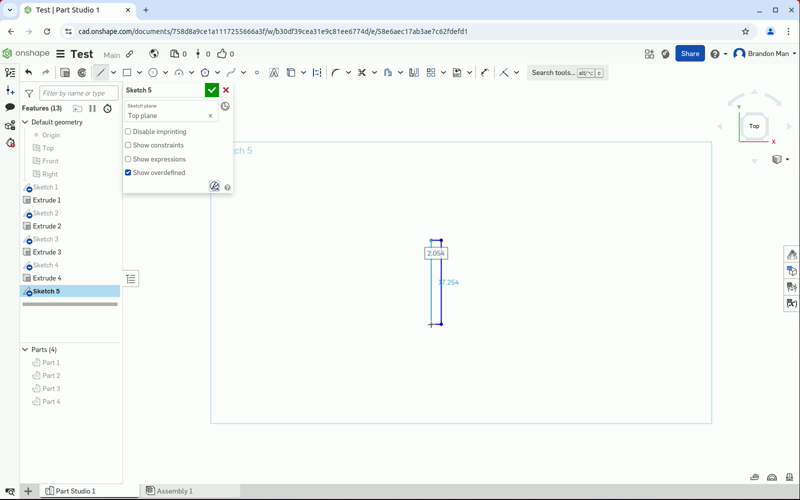
key_up(shift)
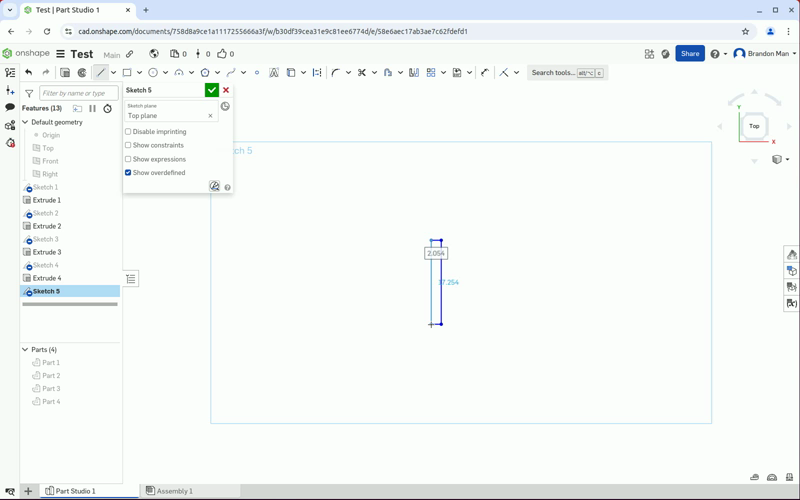
click(431, 324)
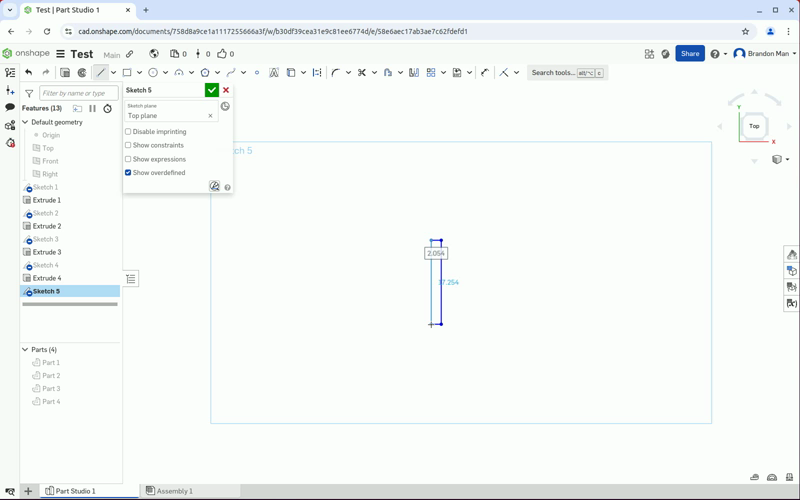
key(esc)
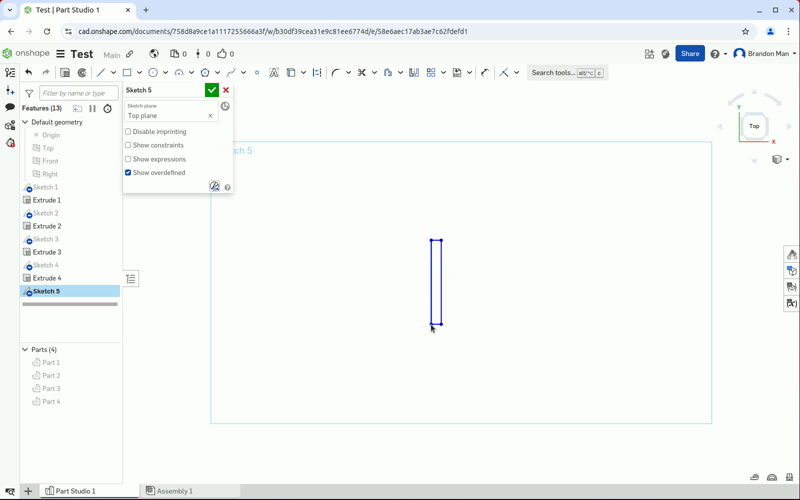
mouse_move(439, 267)
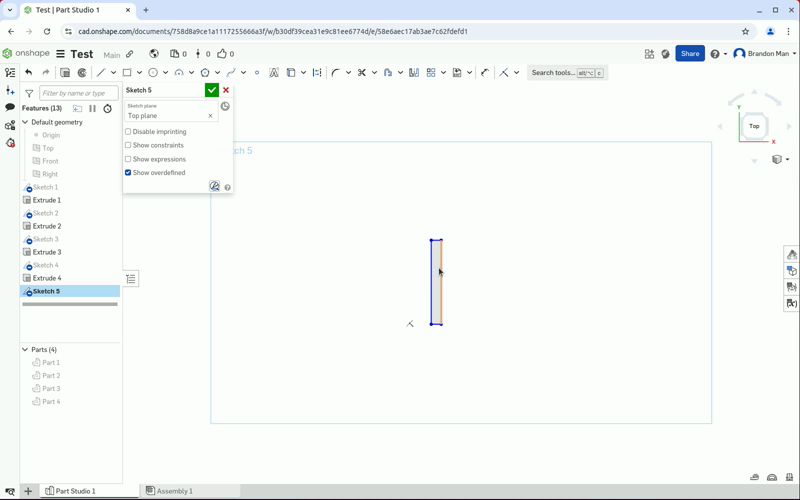
scroll(6)
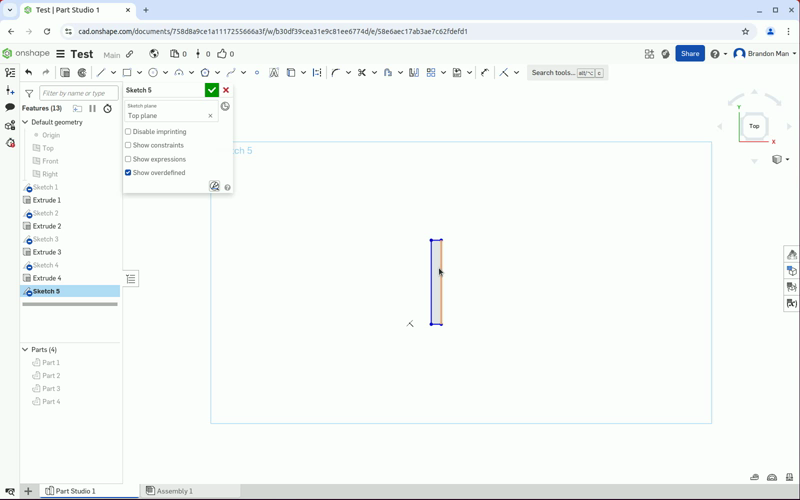
scroll(6)
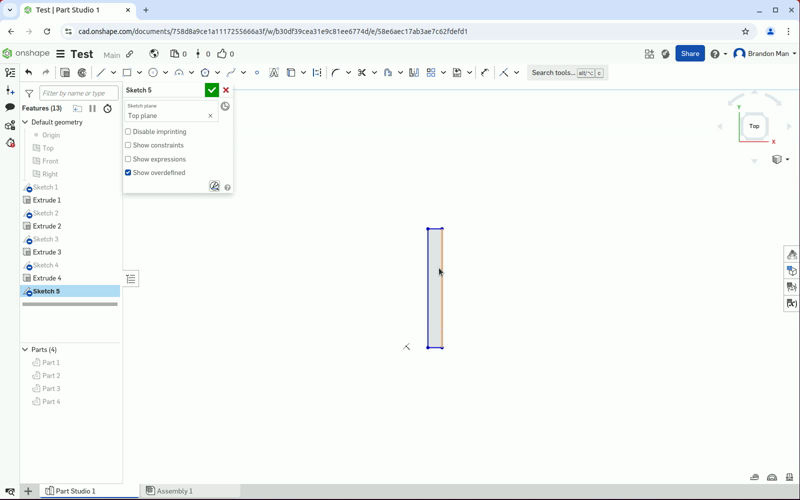
scroll(6)
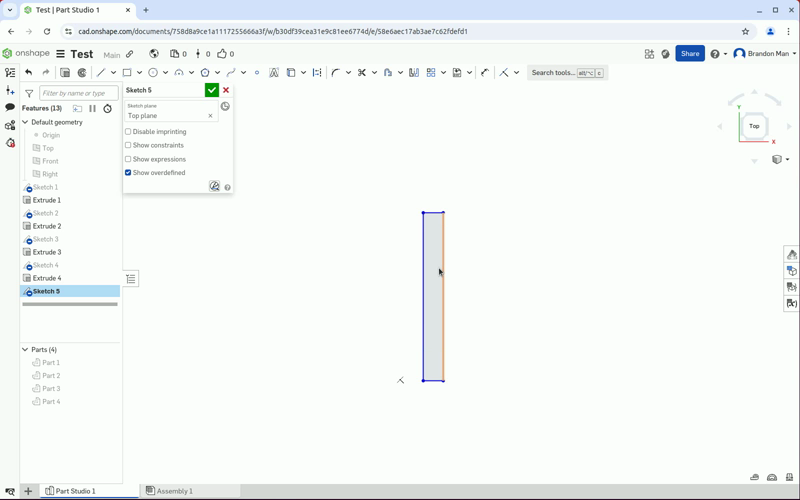
scroll(6)
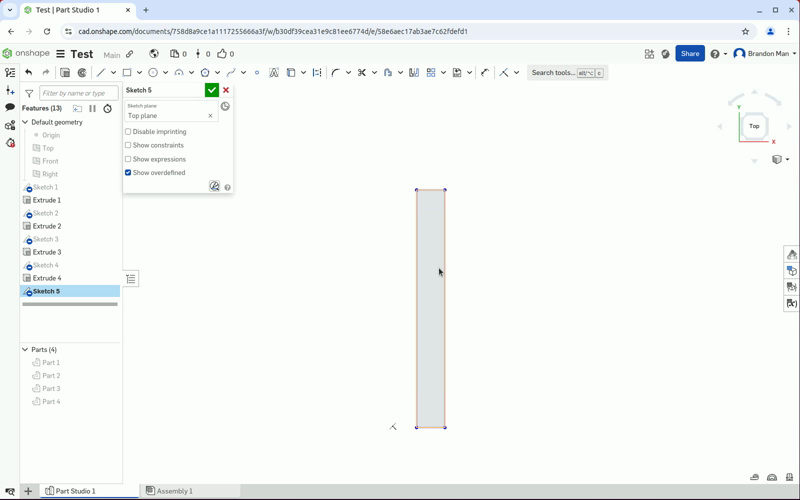
scroll(6)
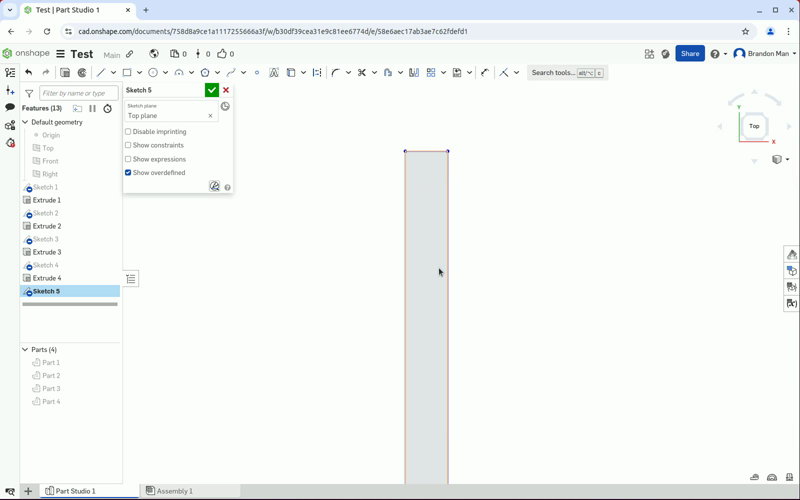
scroll(6)
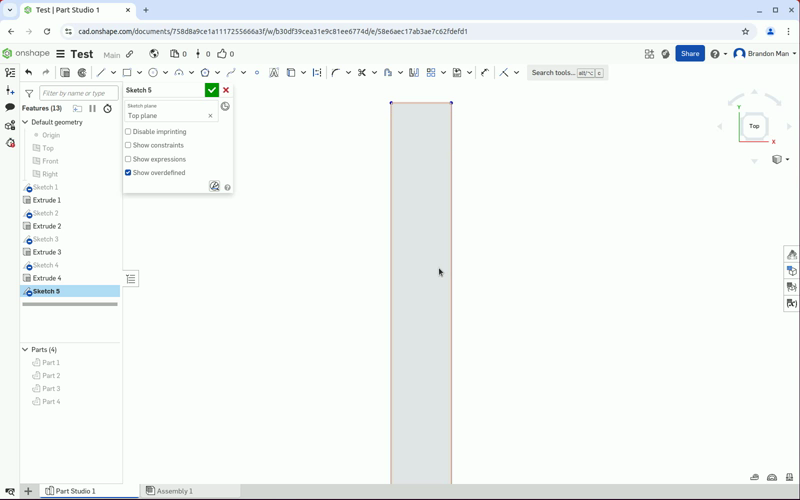
scroll(6)
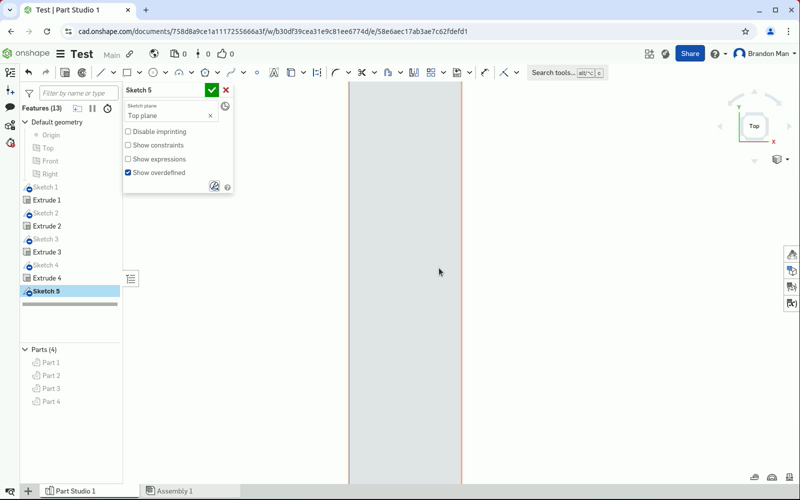
click(439, 267)
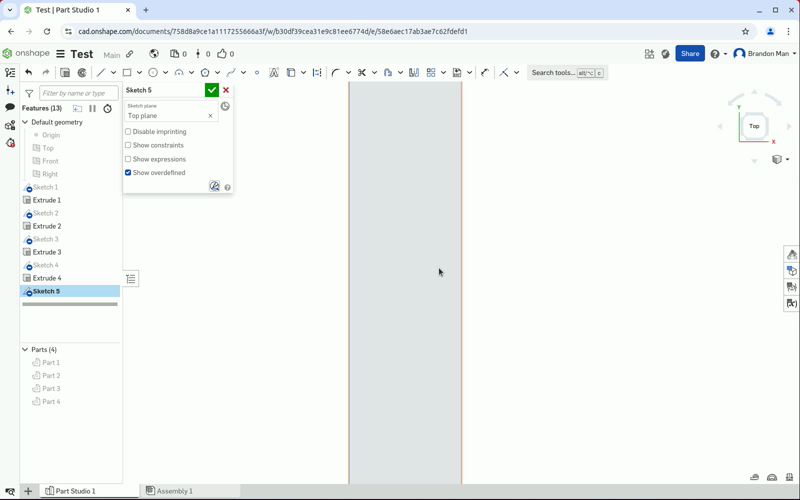
scroll(-6)
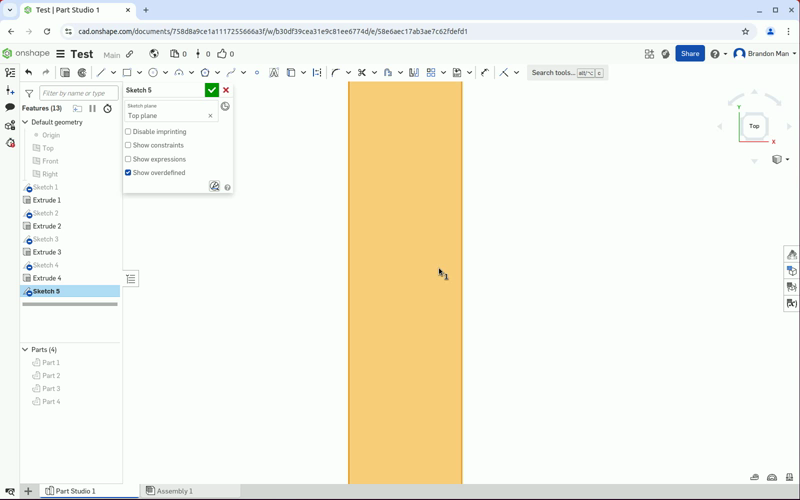
scroll(-6)
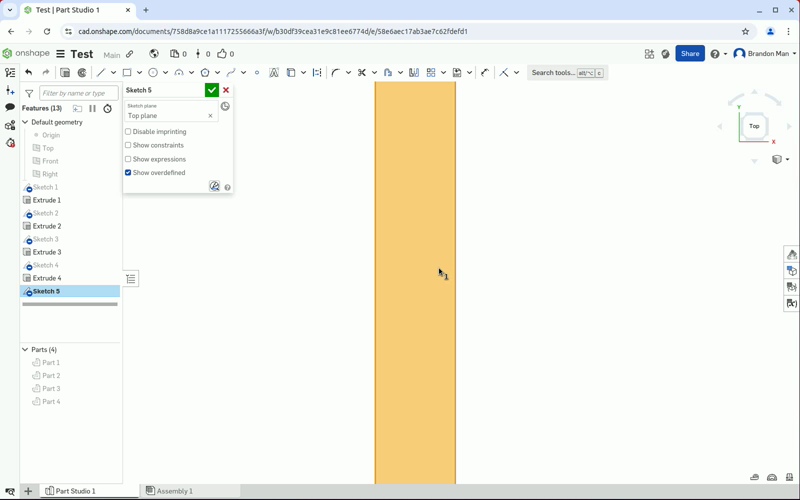
scroll(-6)
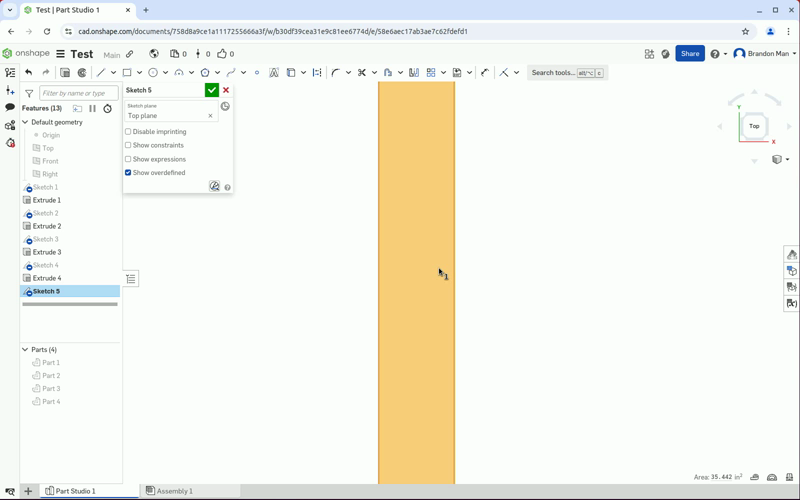
scroll(-6)
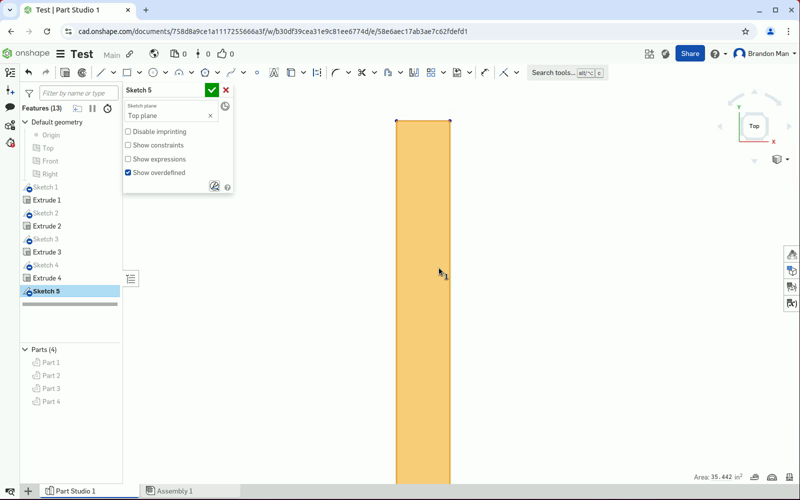
scroll(-6)
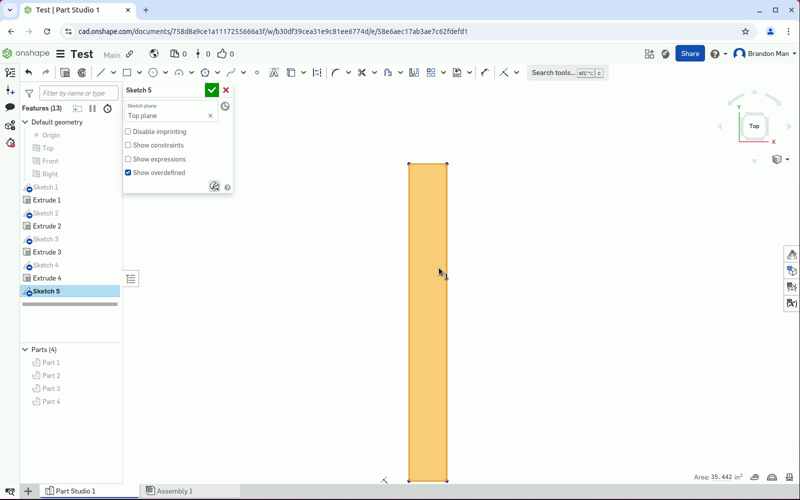
scroll(-6)
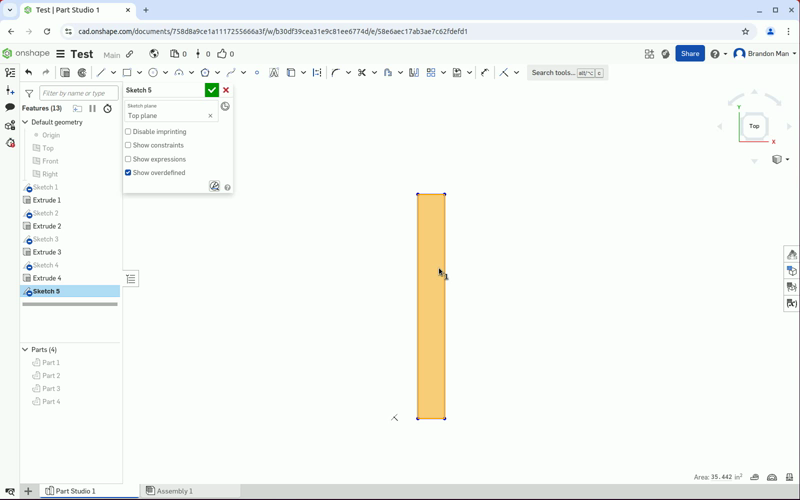
scroll(-6)
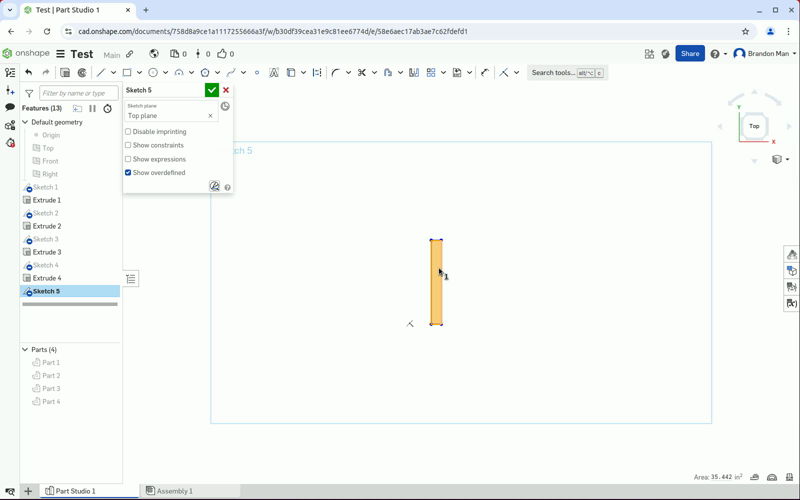
mouse_move(73, 352)
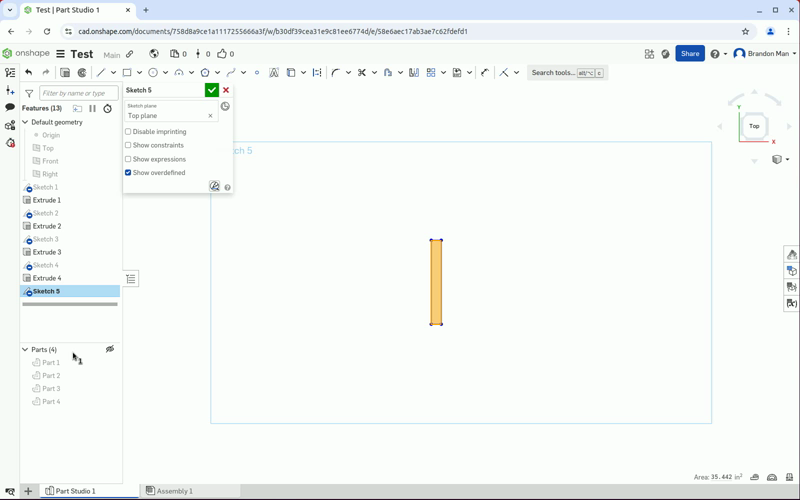
key(shift+y)
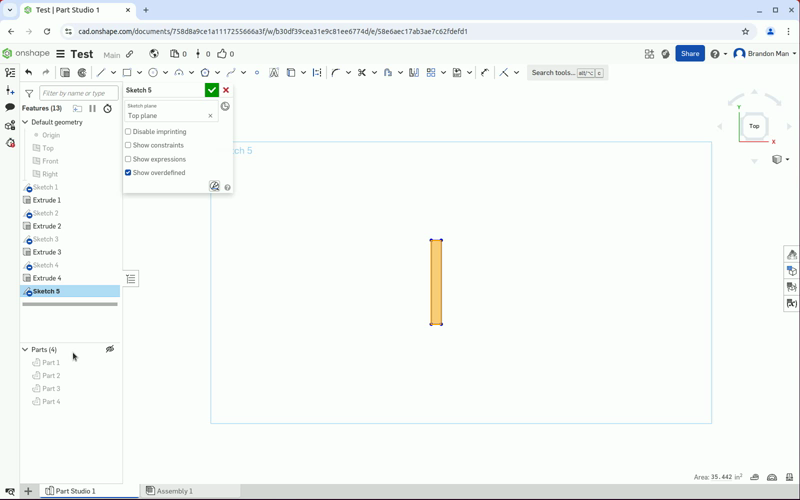
key(shift+e)
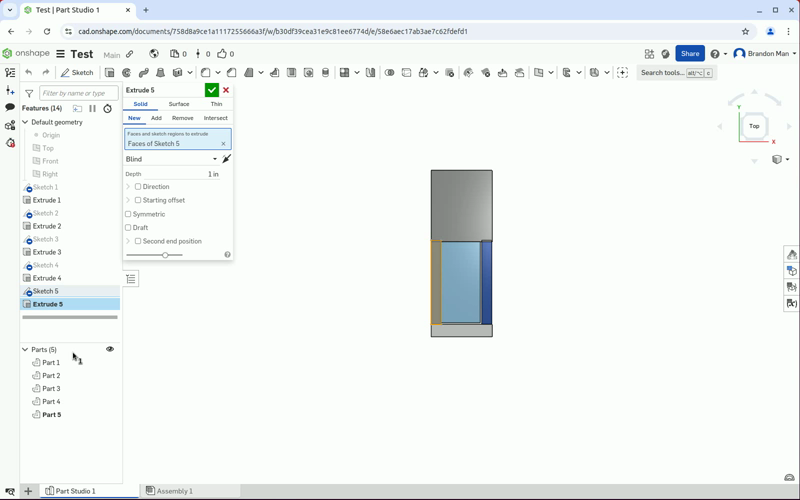
mouse_move(143, 106)
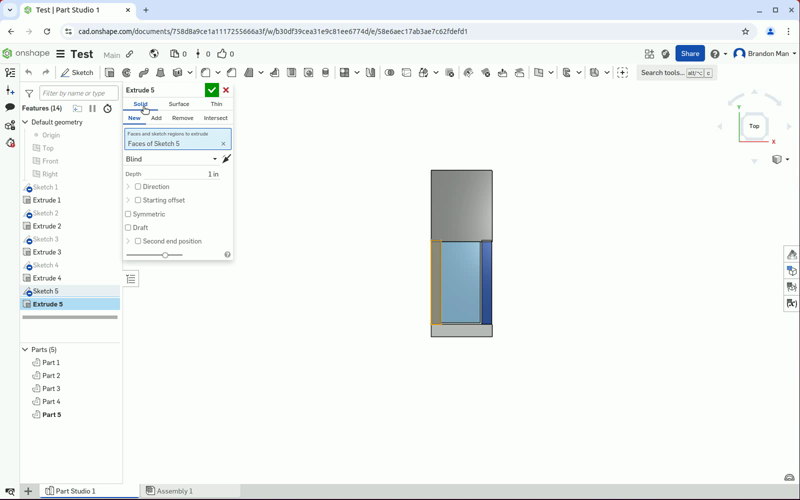
click(143, 106)
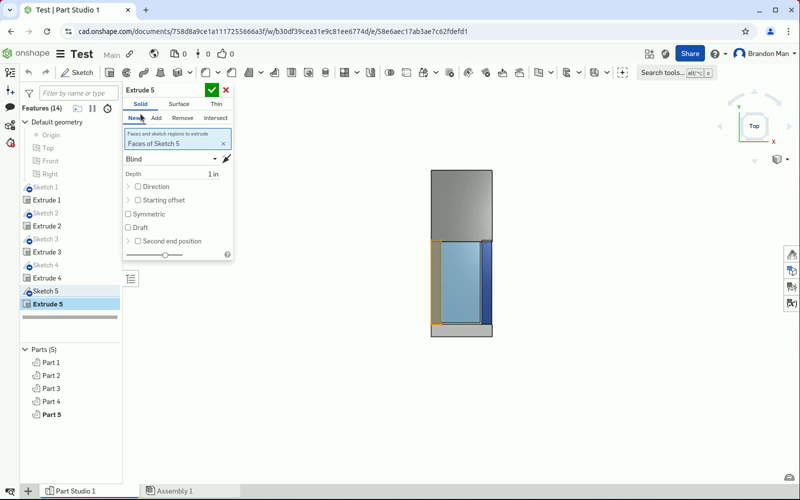
mouse_move(137, 120)
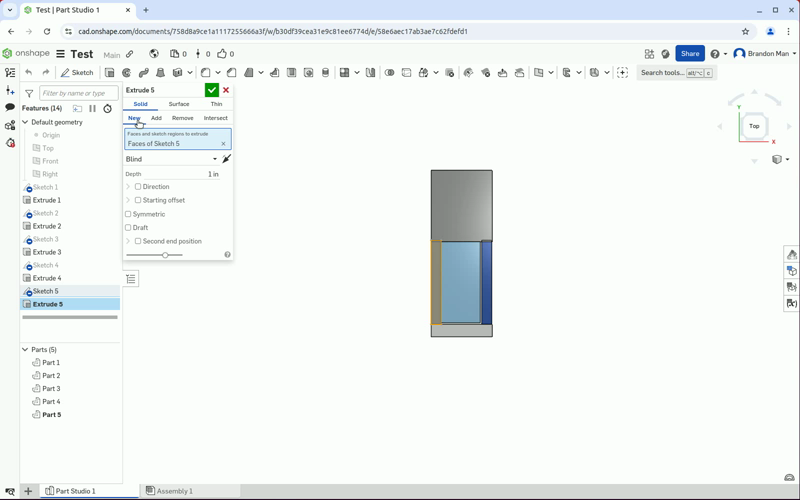
click(137, 120)
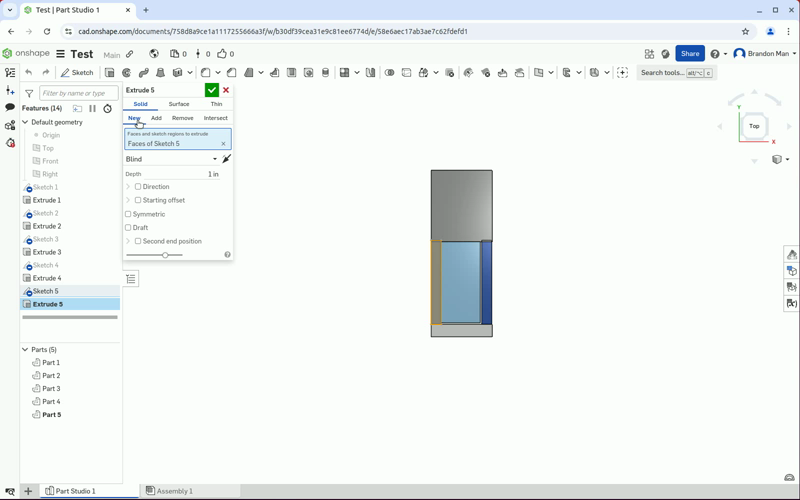
key(tab, 4)
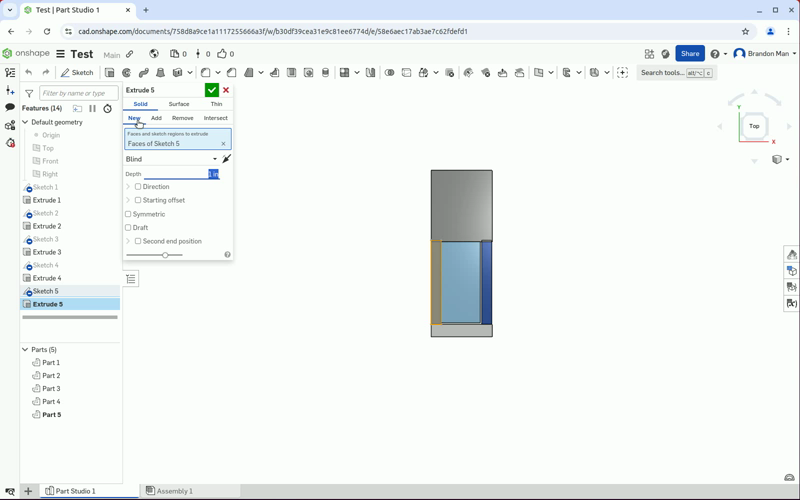
text(0.241)
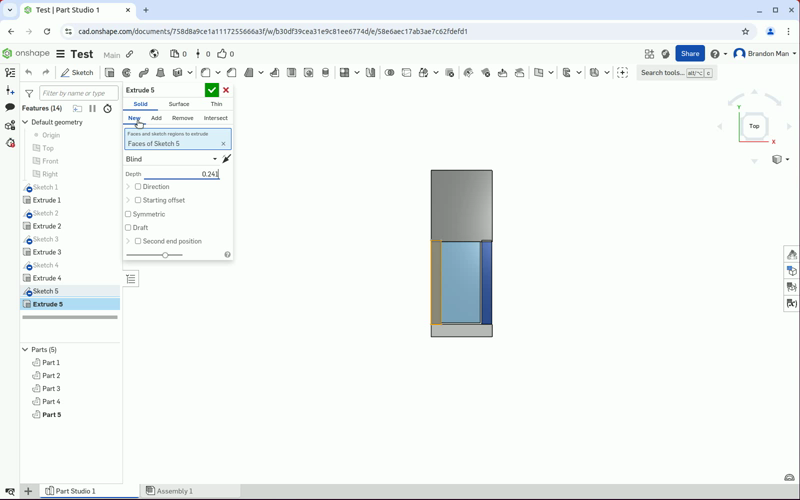
key(enter)
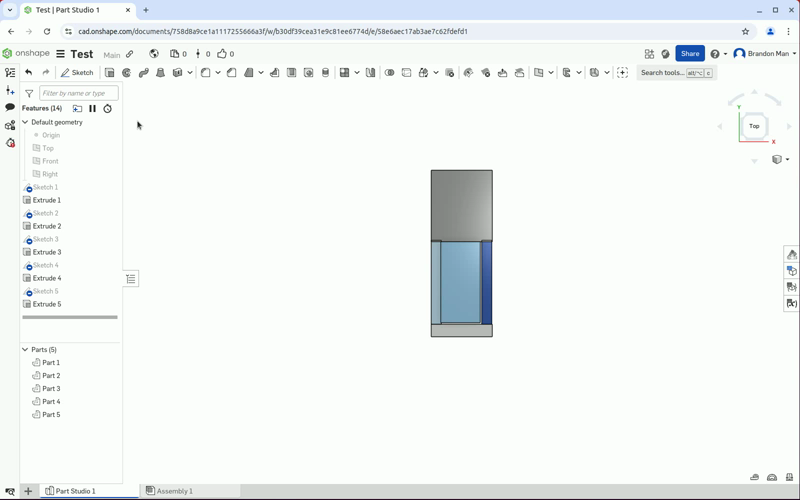
key(shift+h)
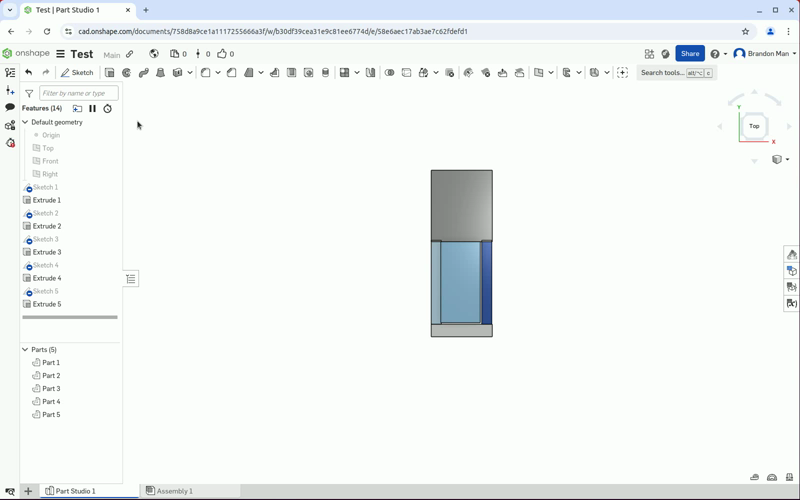
key(shift+h)
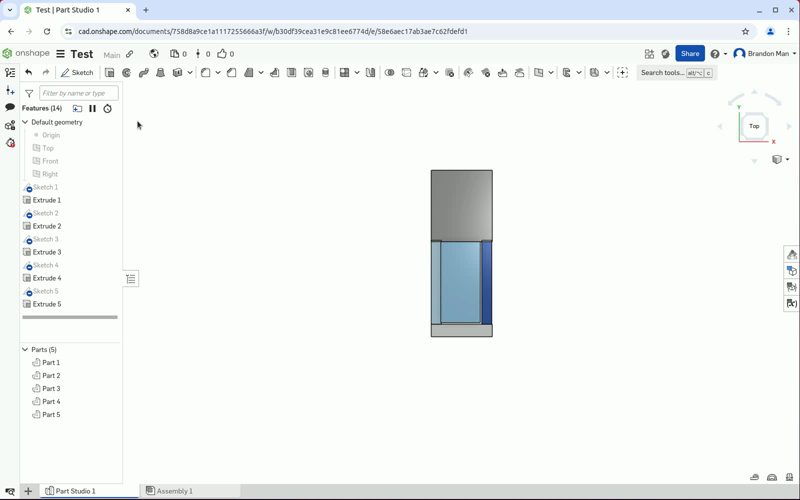
mouse_move(73, 189)
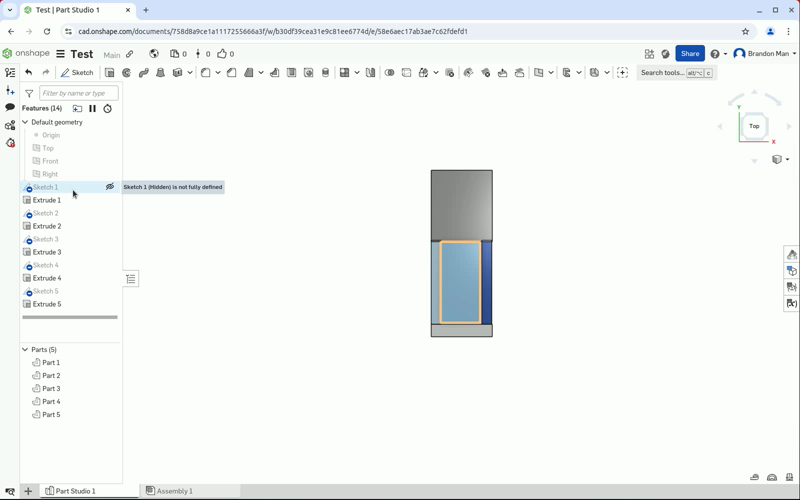
click(73, 189)
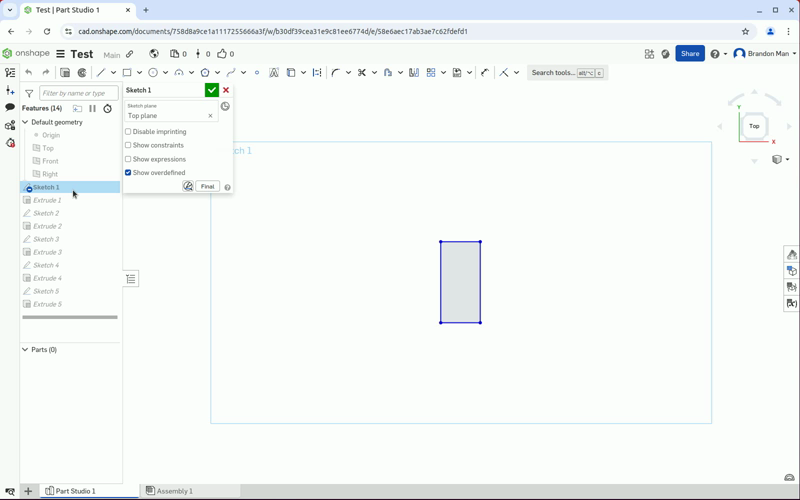
mouse_move(229, 92)
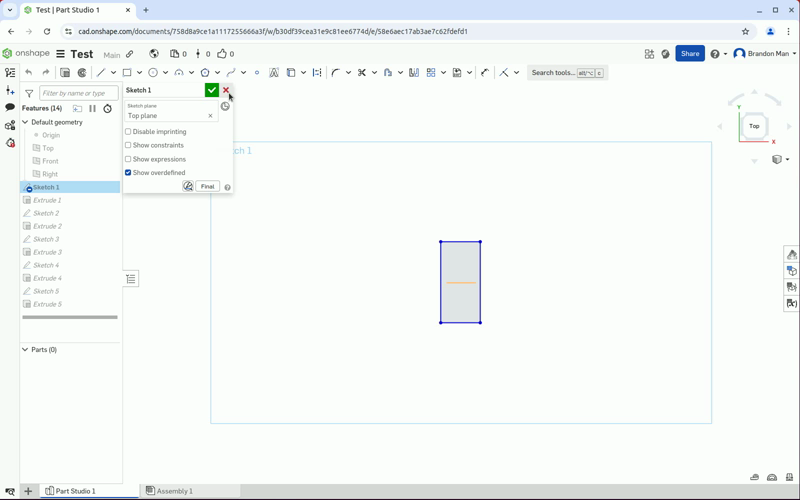
click(229, 92)
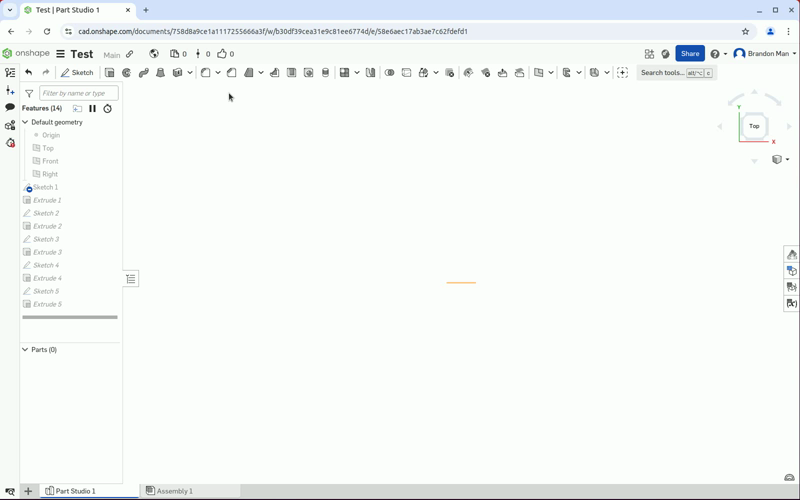
mouse_move(541, 75)
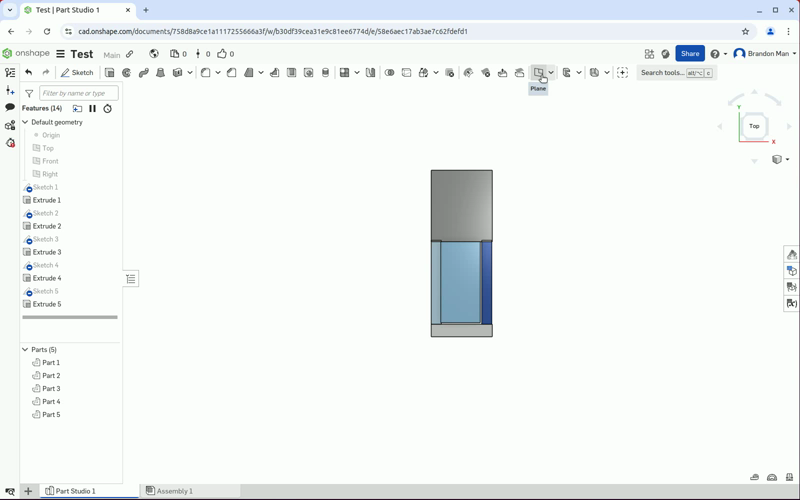
click(541, 75)
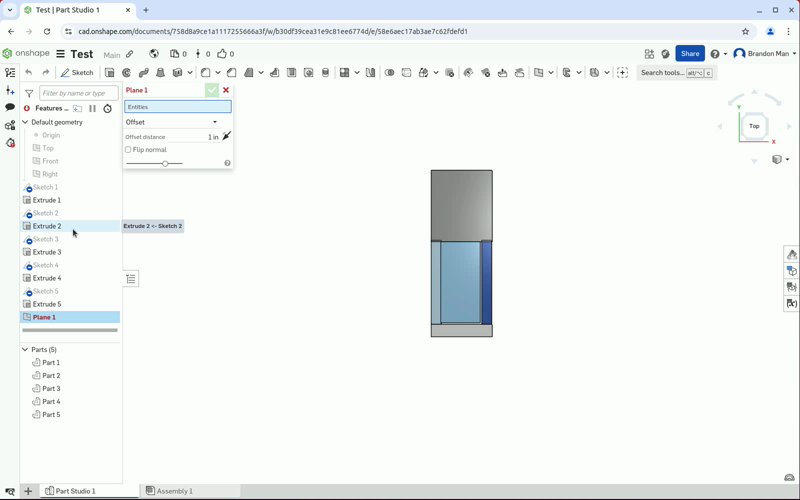
scroll(3)
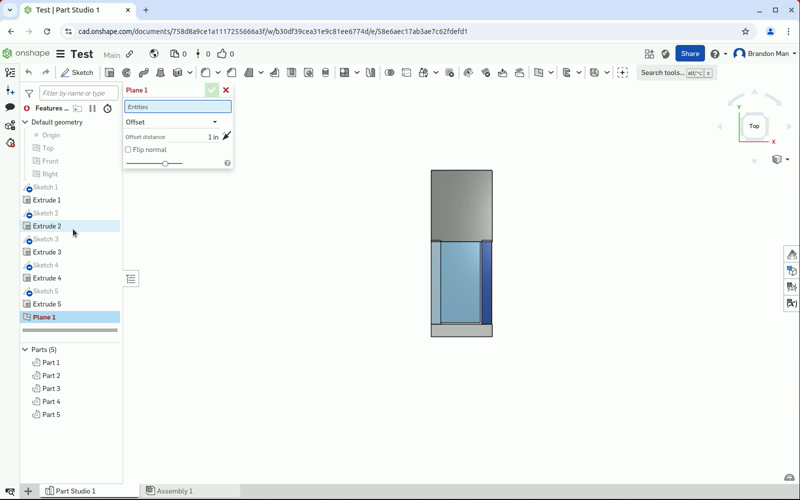
mouse_move(73, 150)
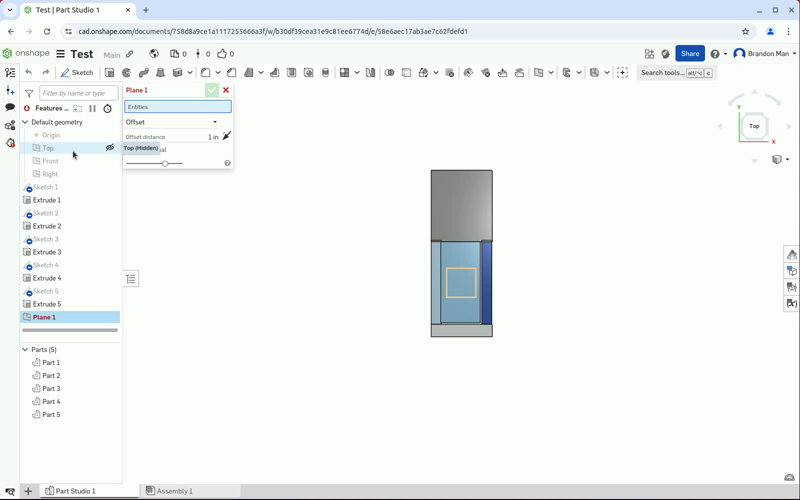
click(73, 150)
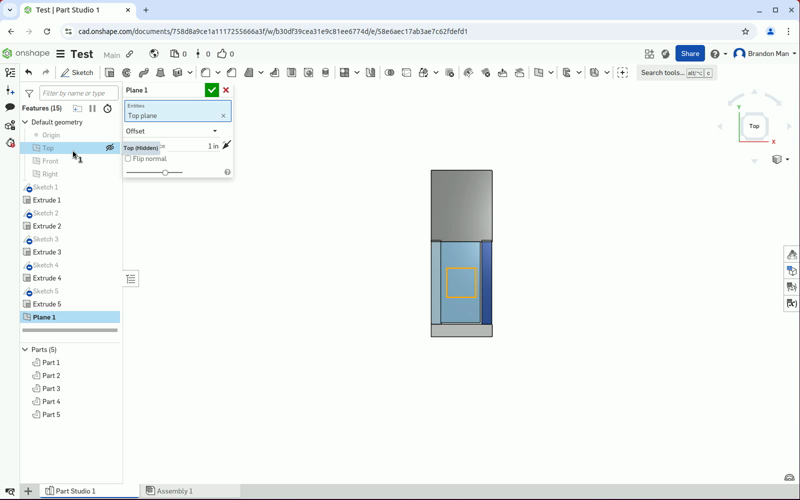
key(tab, 2)
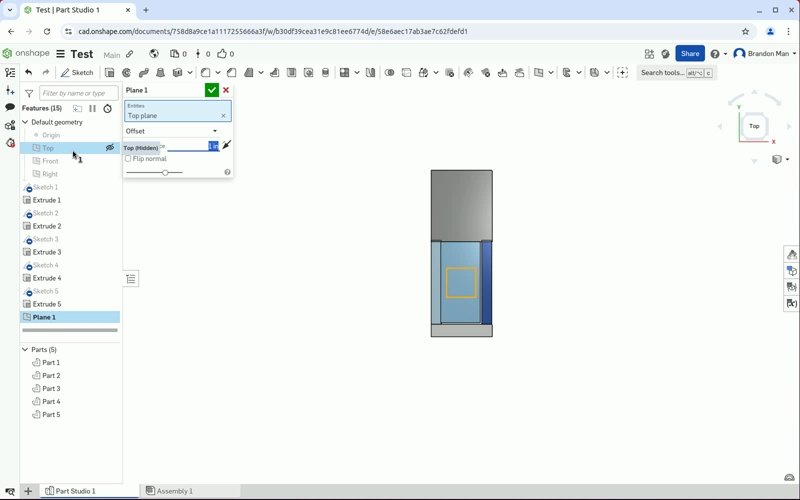
text(0.246)
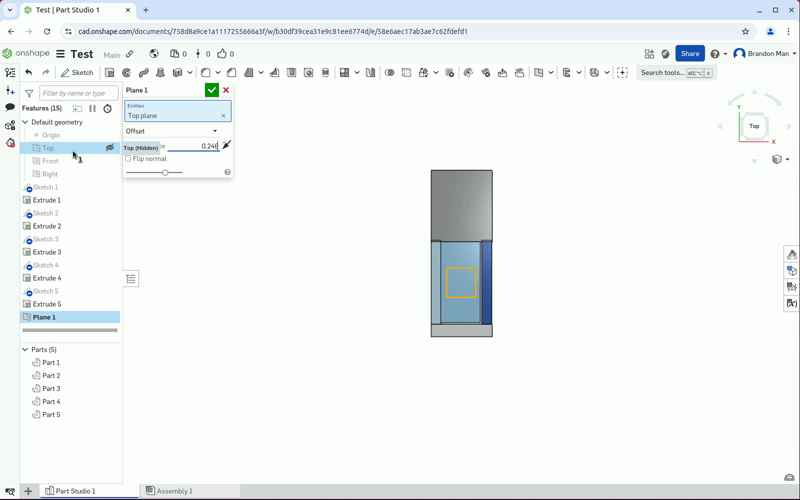
key(enter, 2)
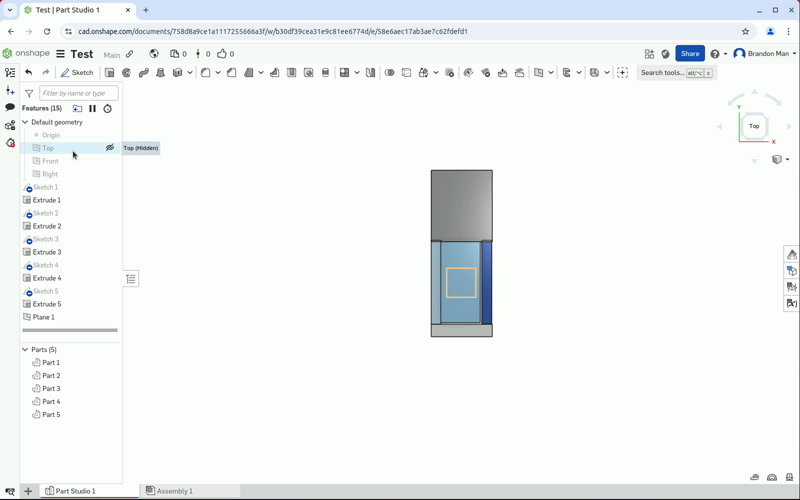
key(shift+s)
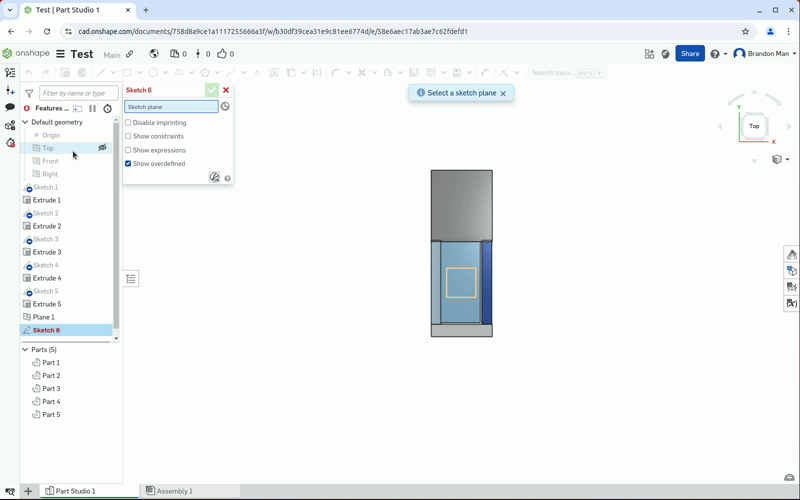
mouse_move(69, 319)
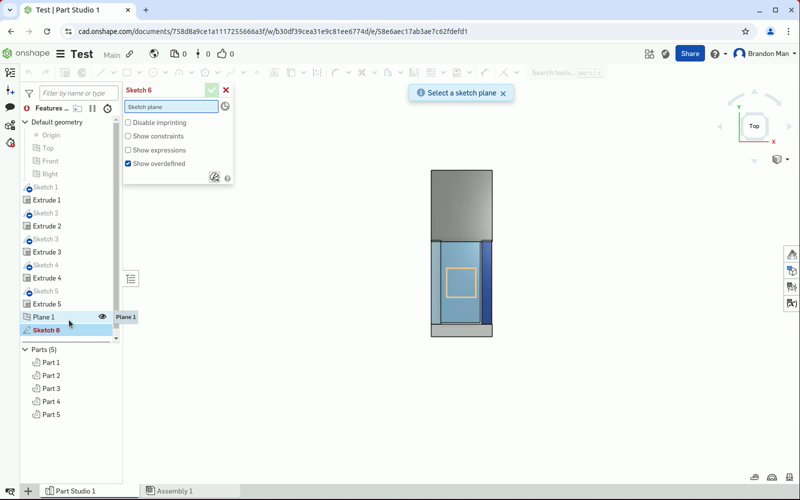
click(69, 319)
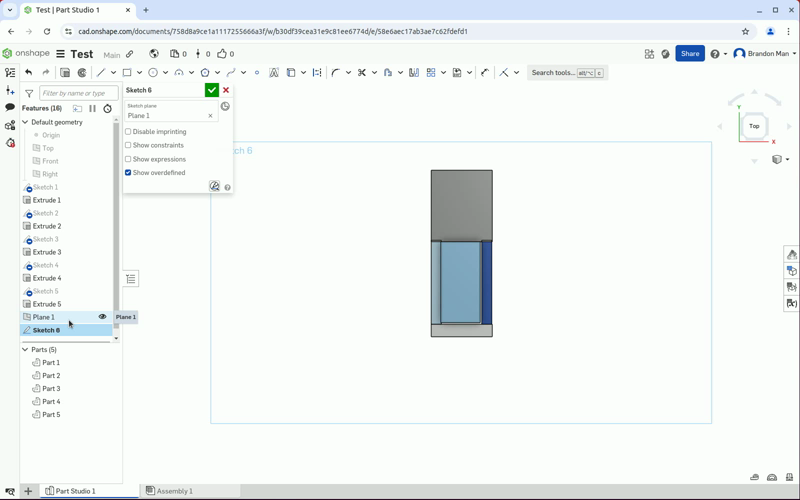
mouse_move(73, 352)
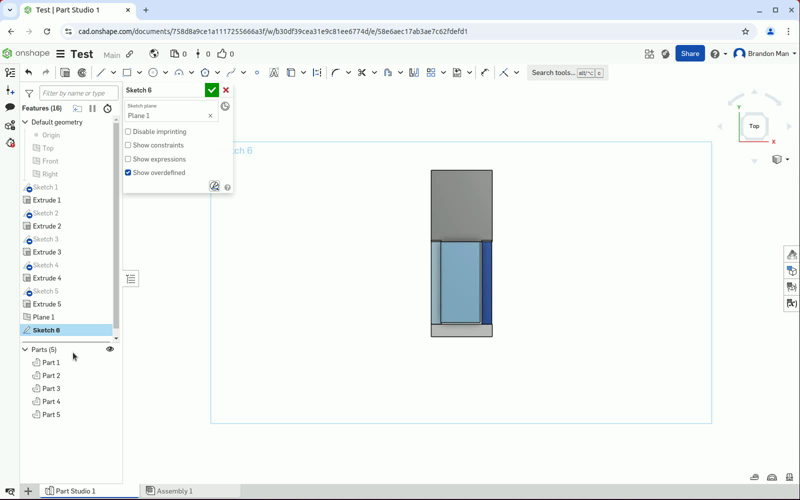
key(y)
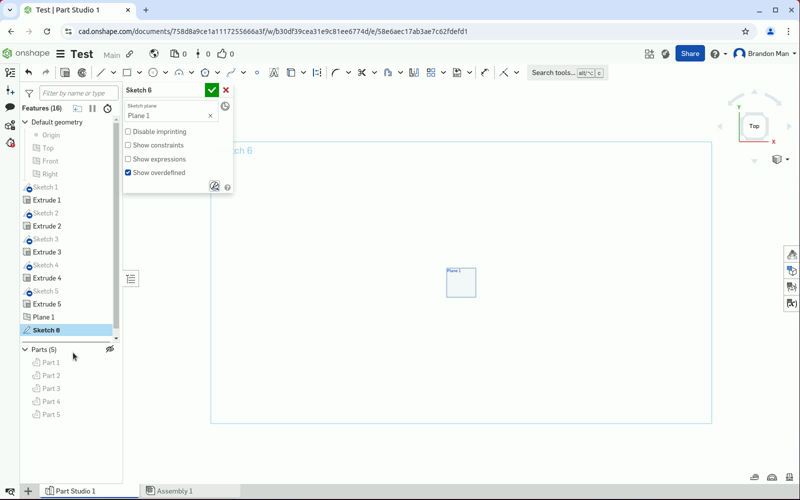
key(l)
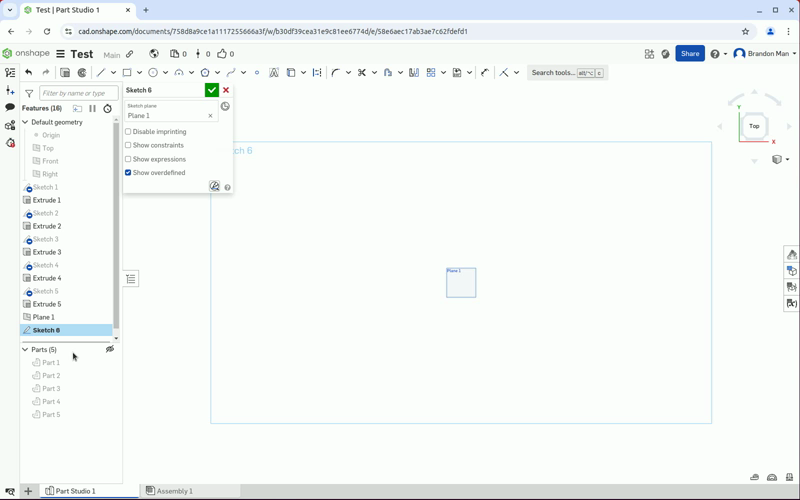
key_down(shift)
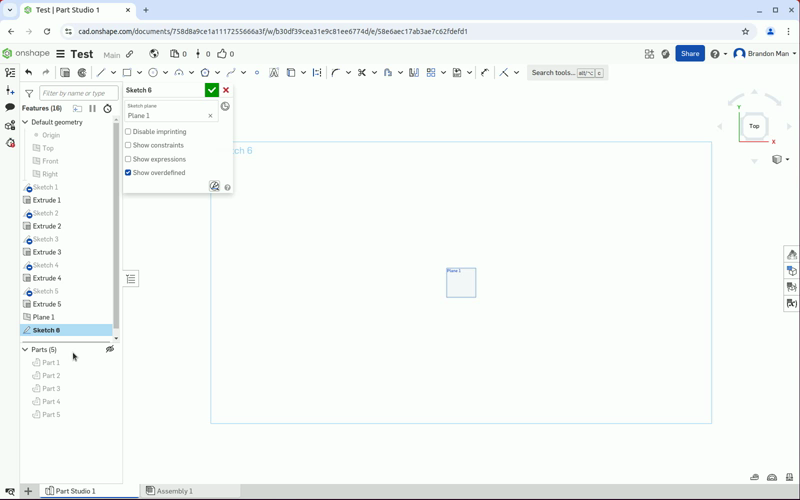
mouse_move(481, 326)
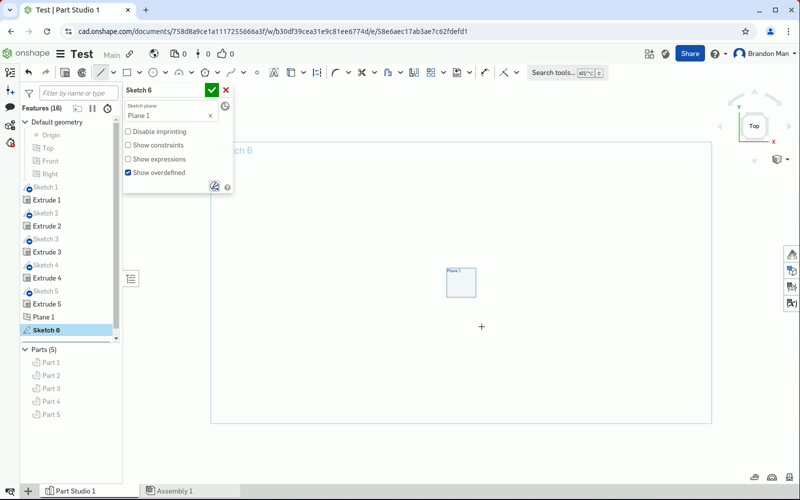
click(481, 326)
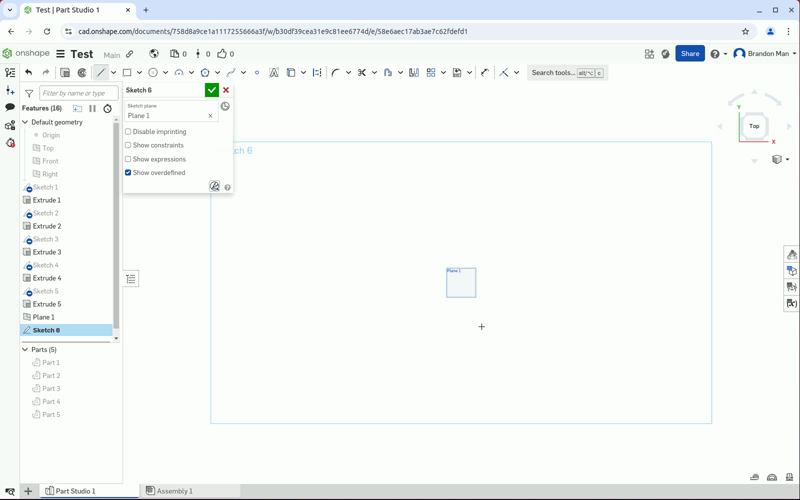
key_up(shift)
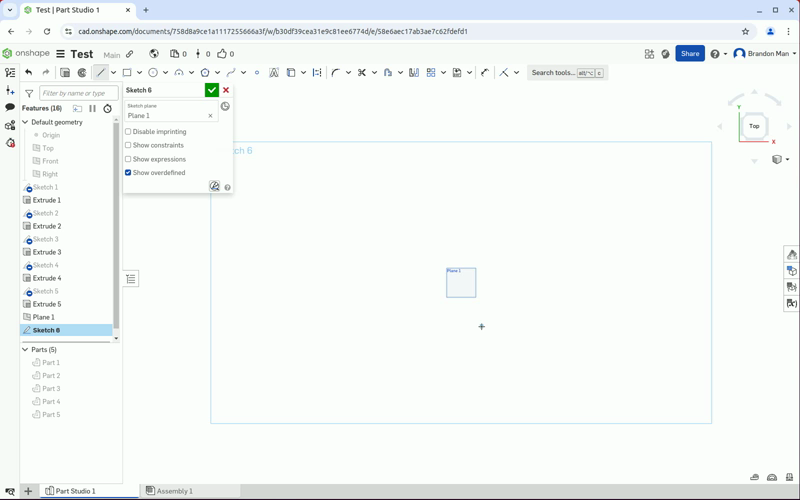
key_down(shift)
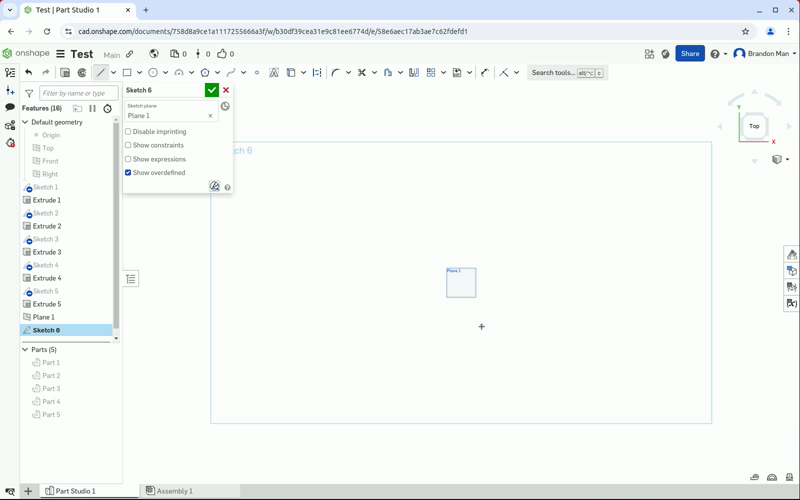
mouse_move(511, 326)
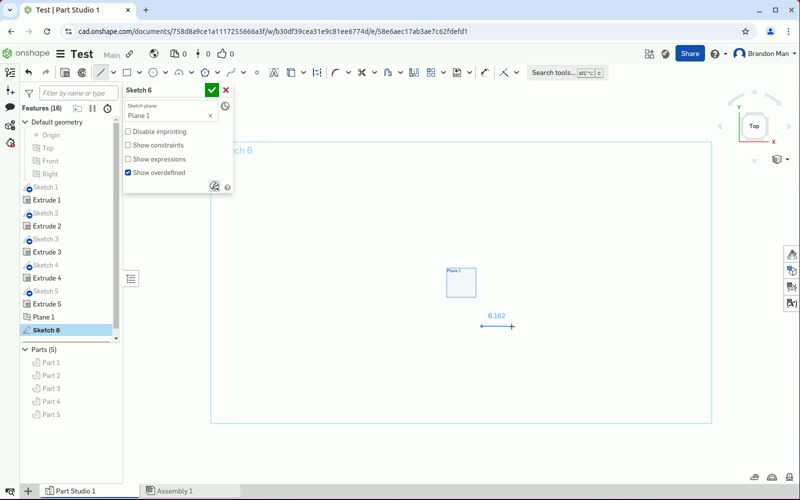
mouse_move(483, 326)
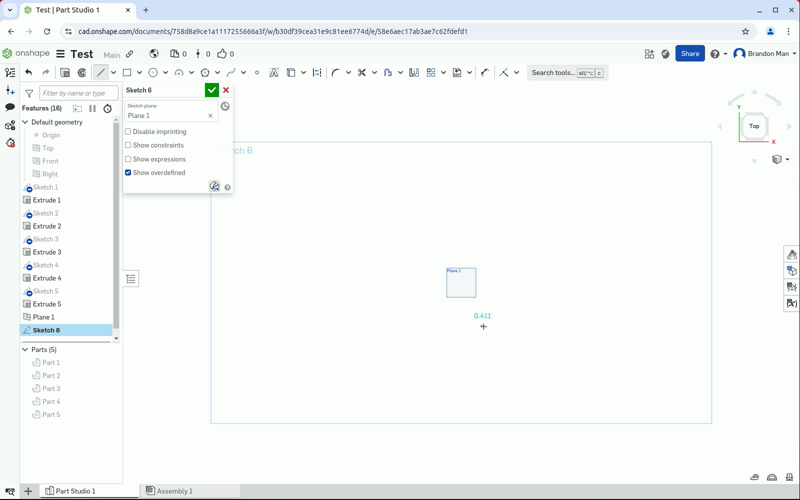
scroll(6)
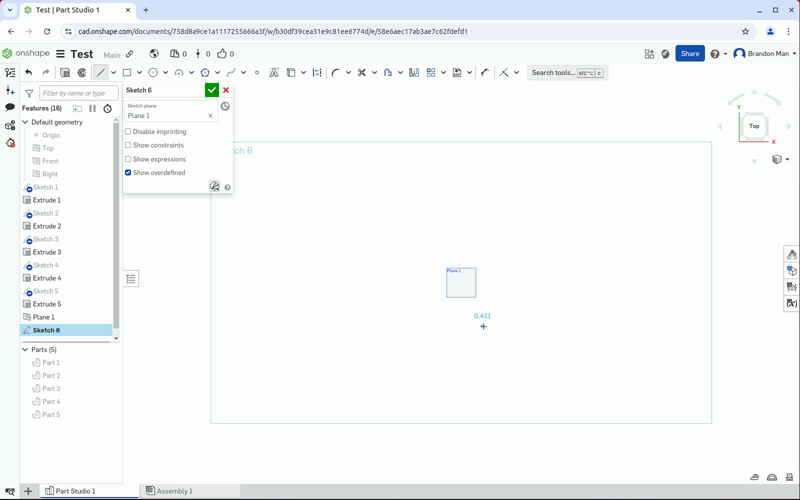
scroll(6)
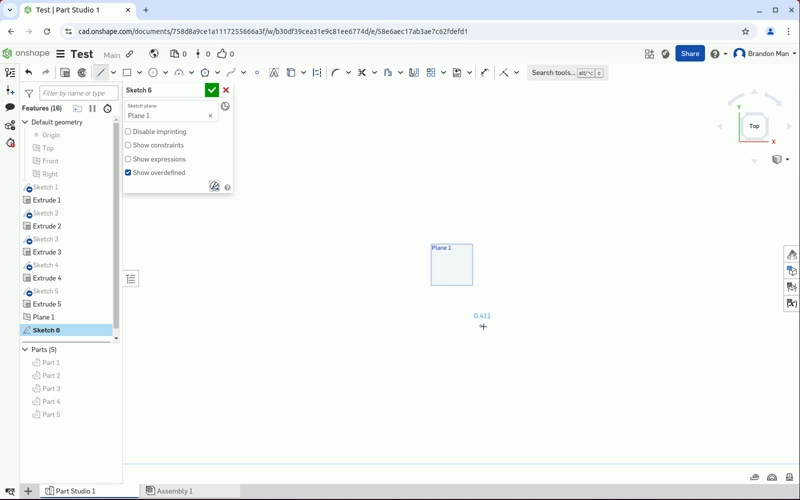
scroll(6)
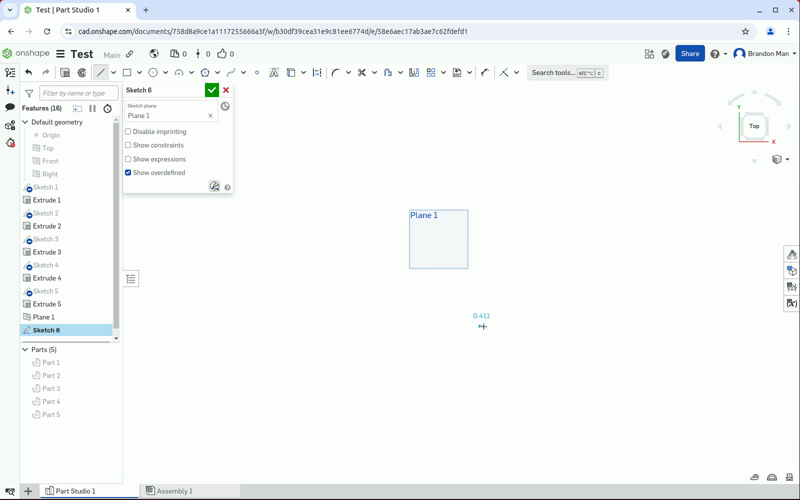
scroll(6)
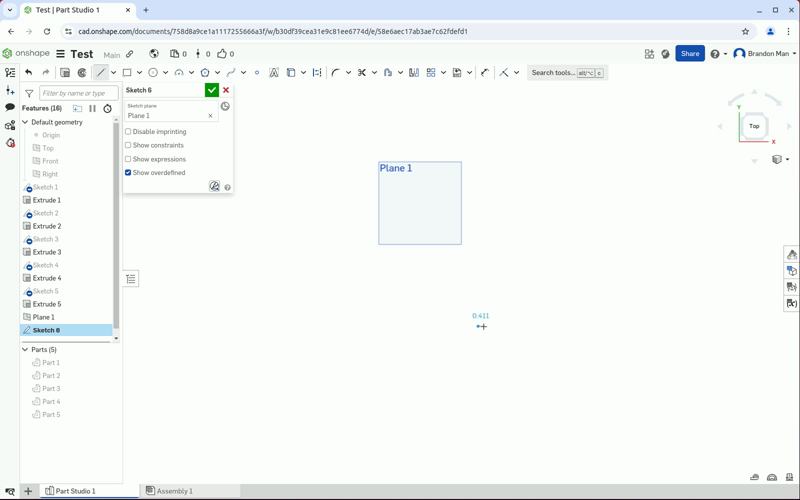
scroll(6)
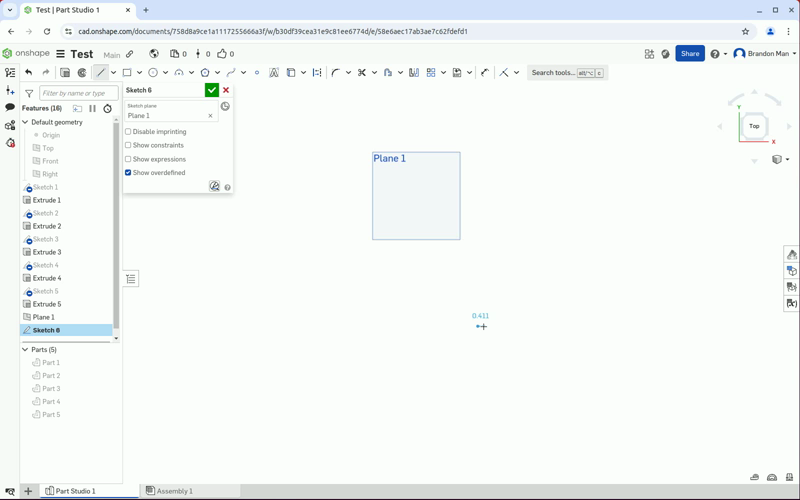
scroll(6)
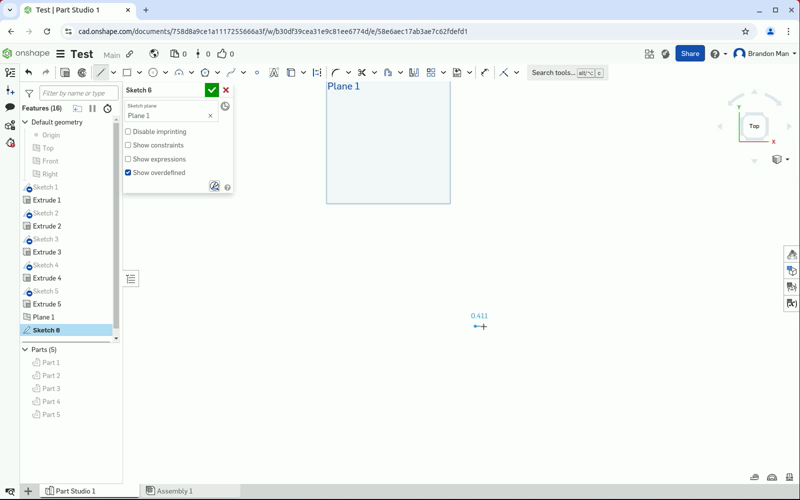
scroll(6)
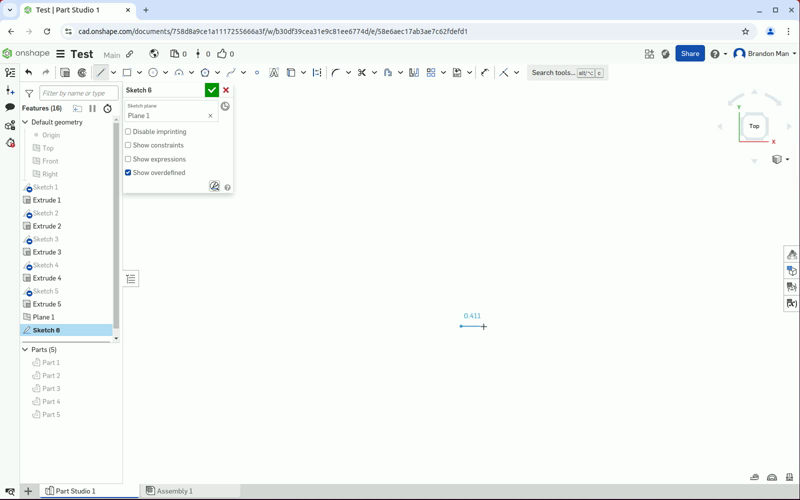
click(483, 326)
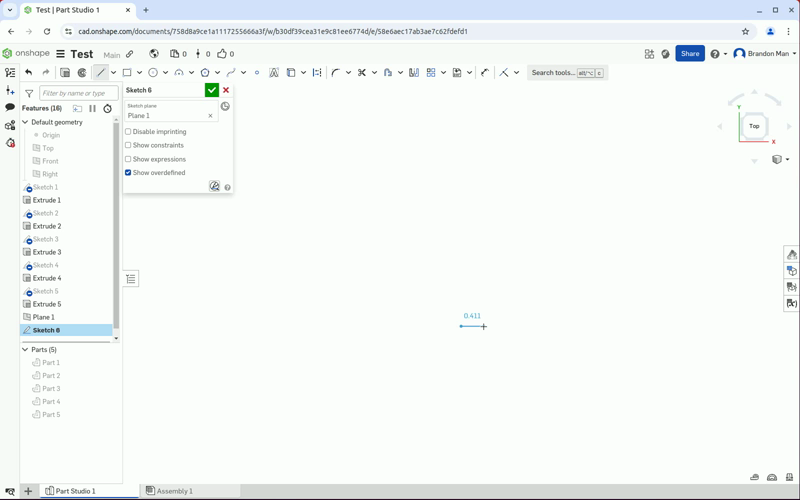
scroll(-6)
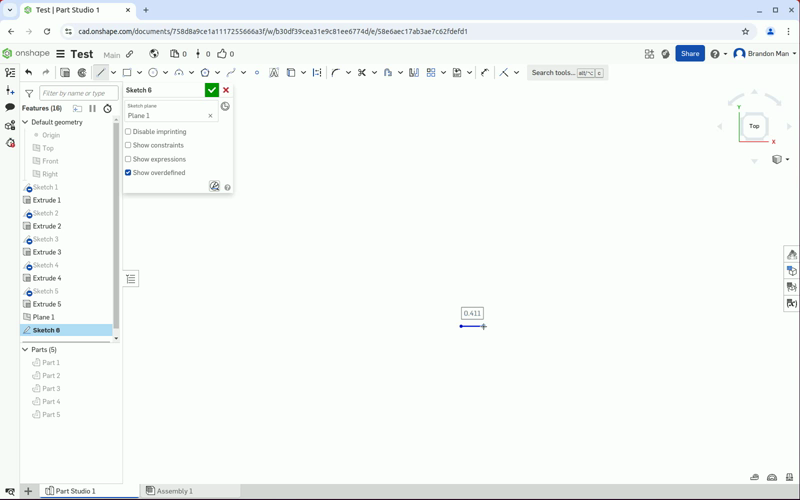
scroll(-6)
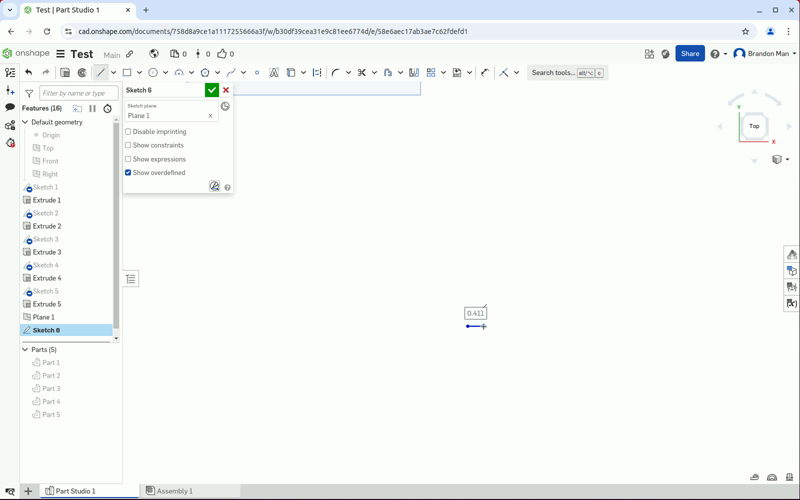
scroll(-6)
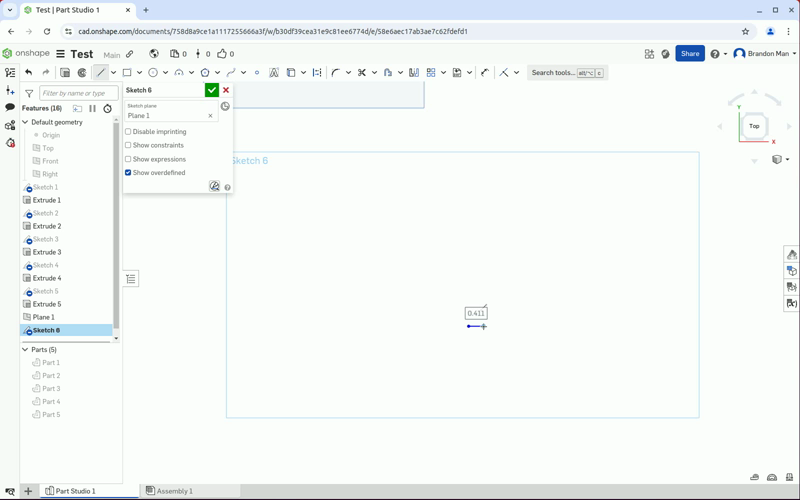
scroll(-6)
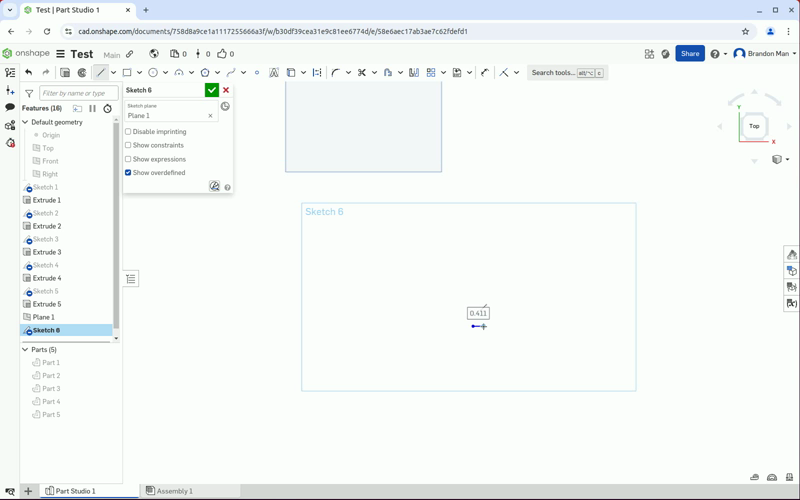
scroll(-6)
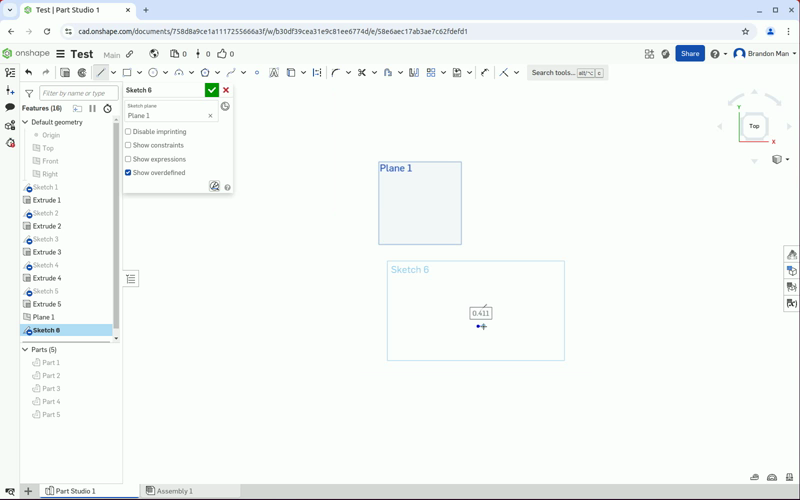
scroll(-6)
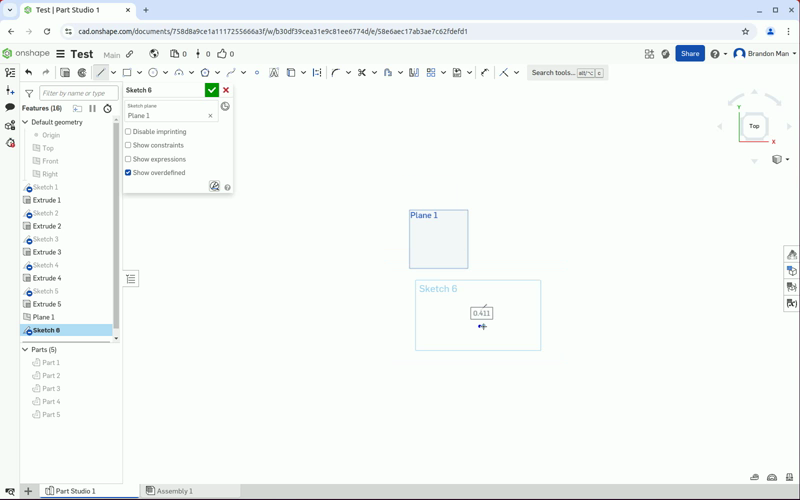
scroll(-6)
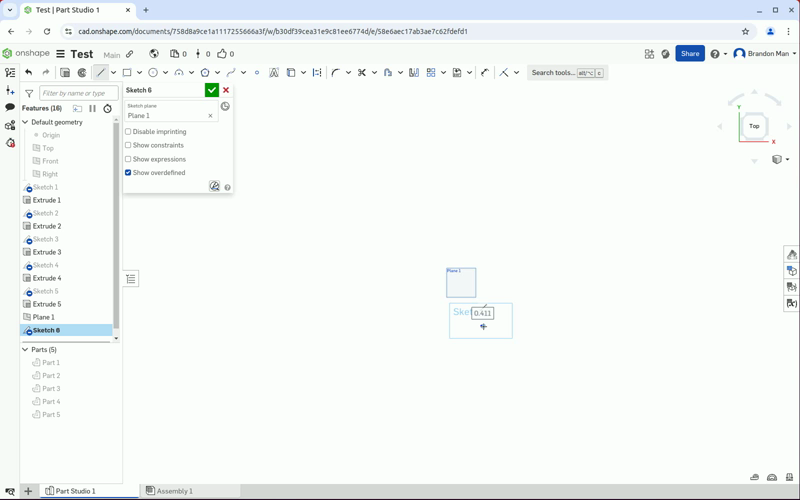
key_up(shift)
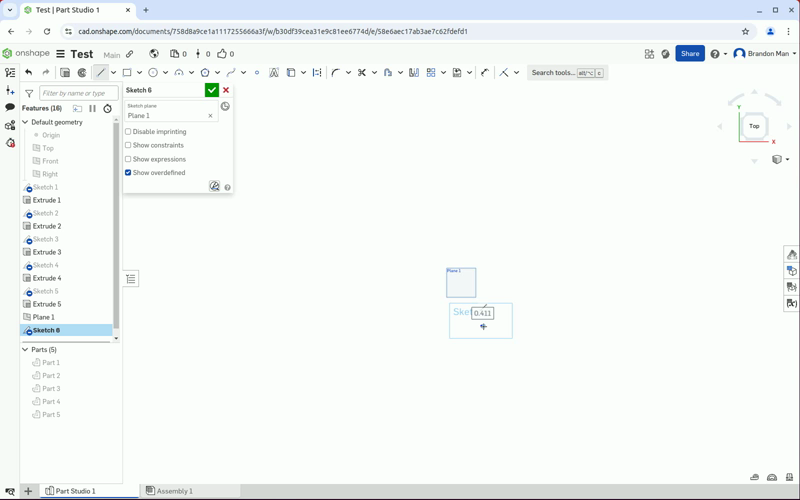
key_down(shift)
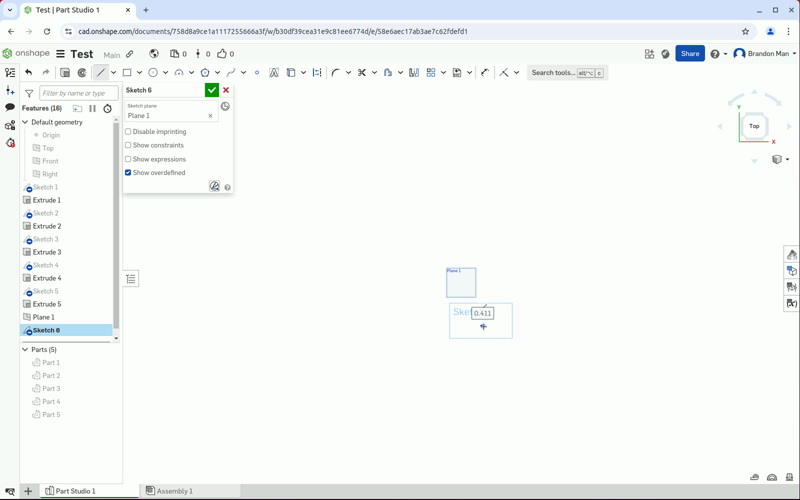
mouse_move(483, 239)
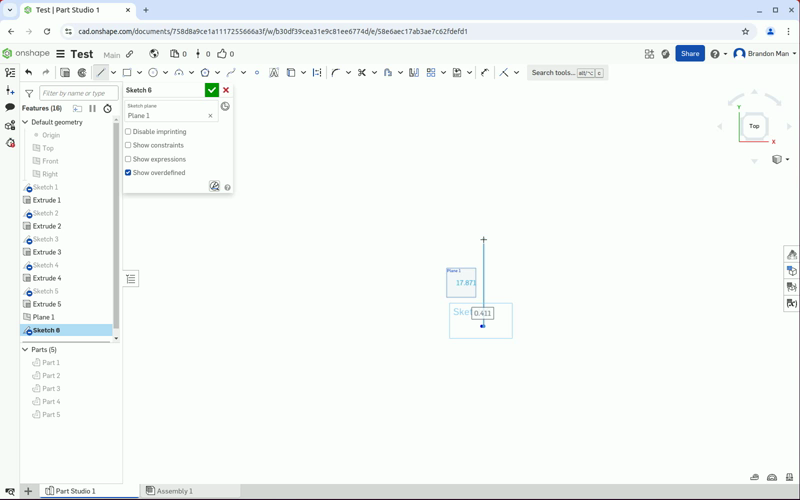
click(483, 239)
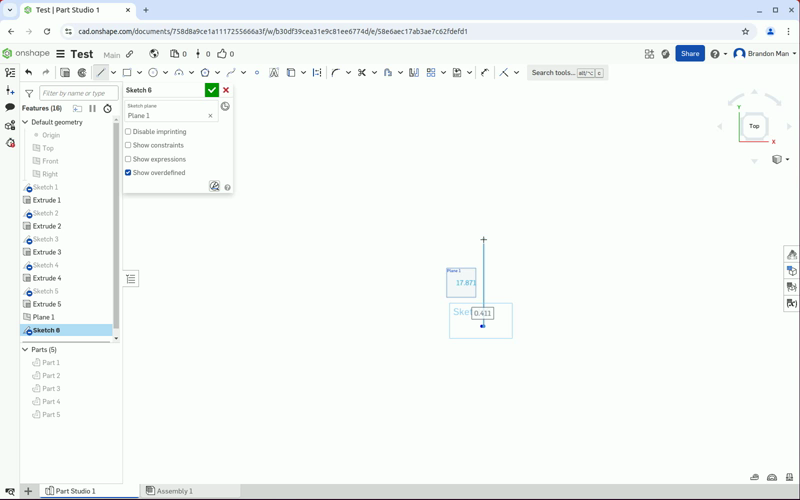
key_up(shift)
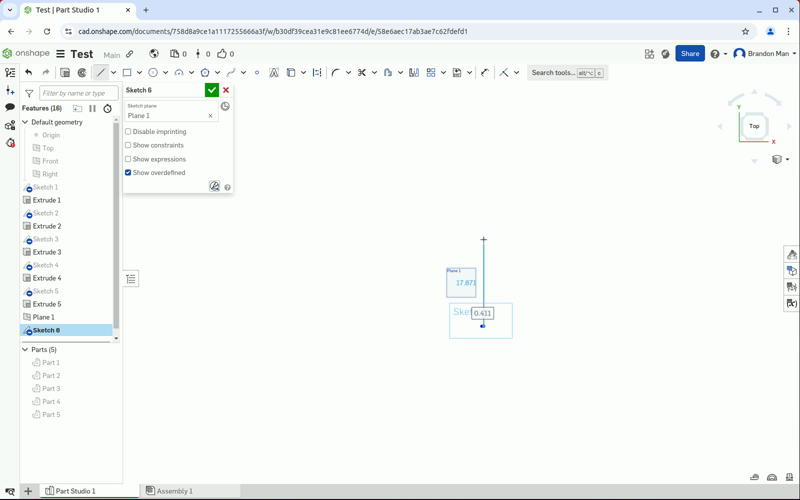
key_down(shift)
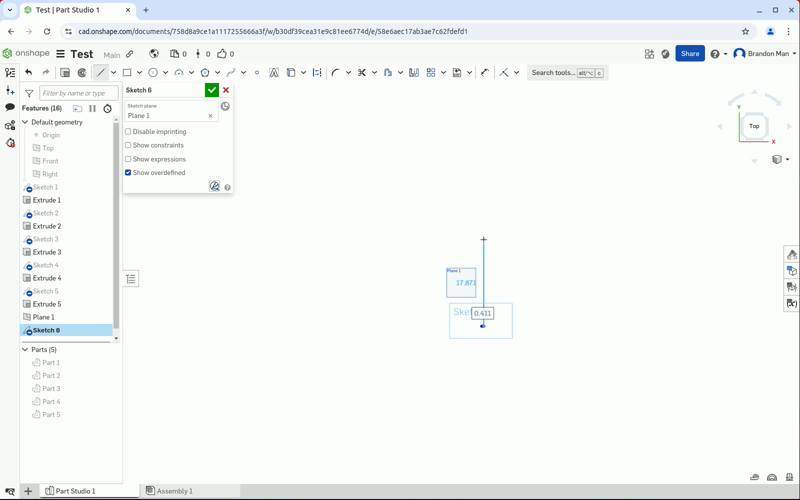
mouse_move(513, 239)
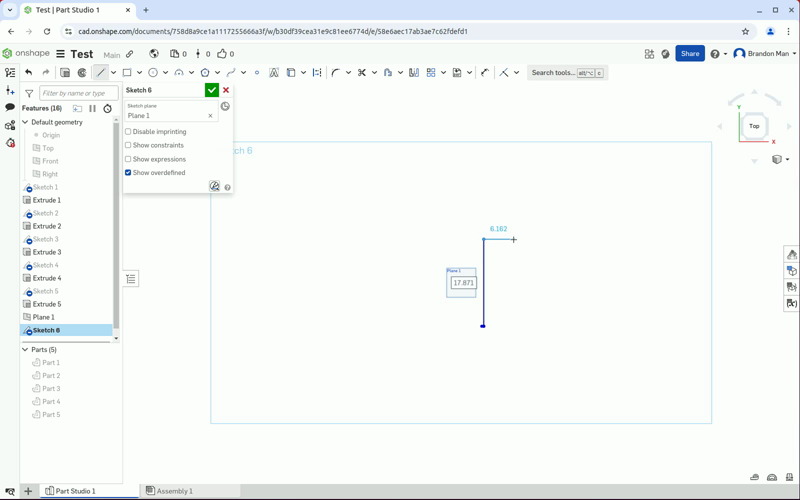
mouse_move(481, 239)
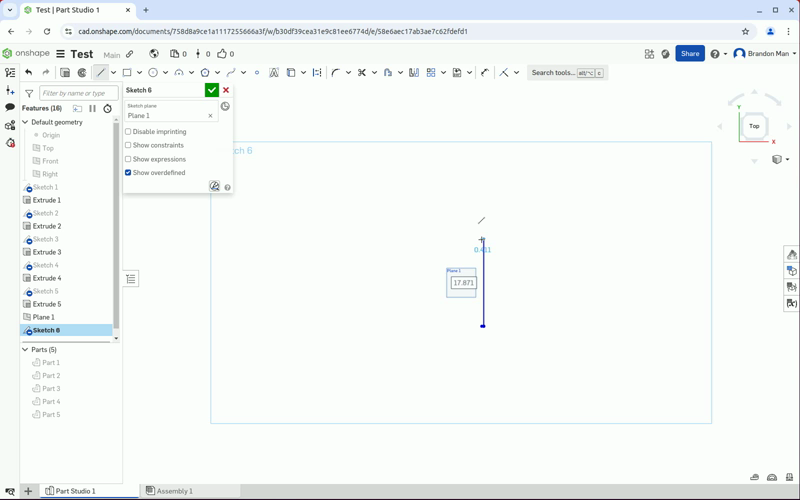
scroll(6)
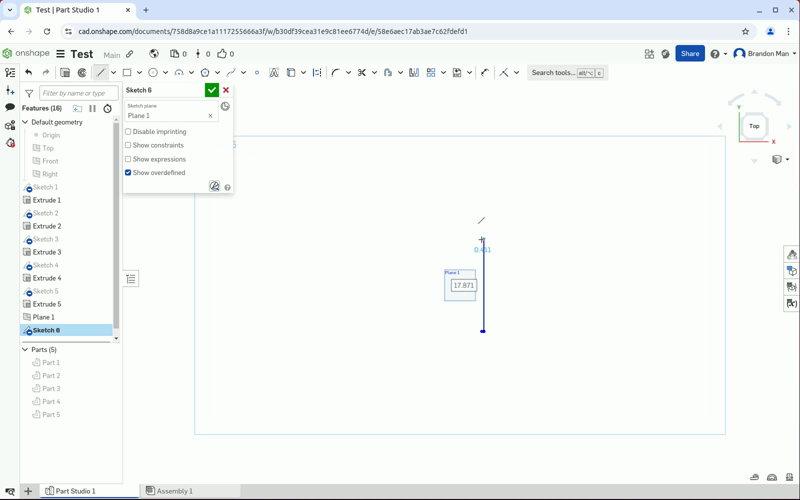
scroll(6)
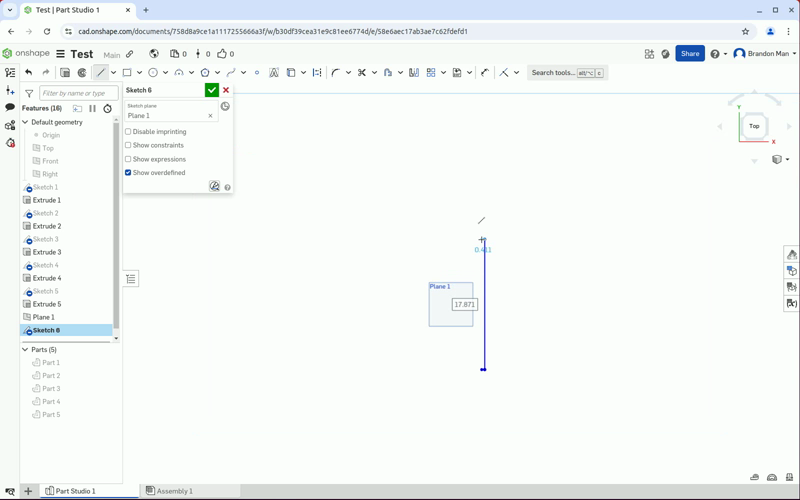
scroll(6)
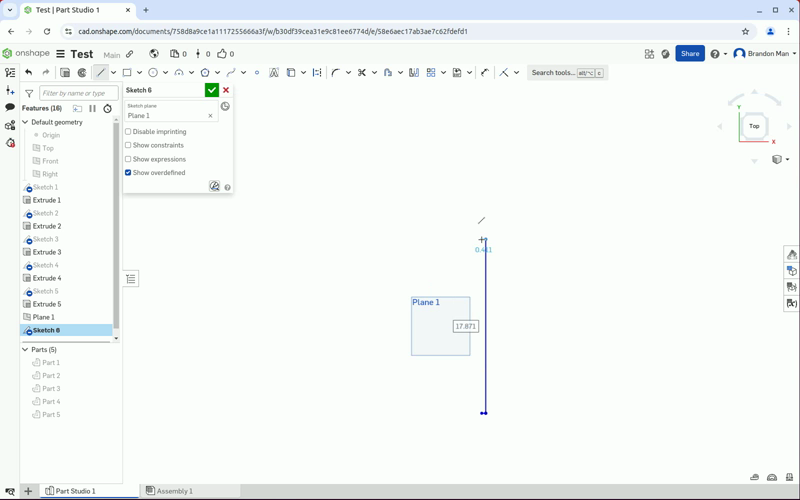
scroll(6)
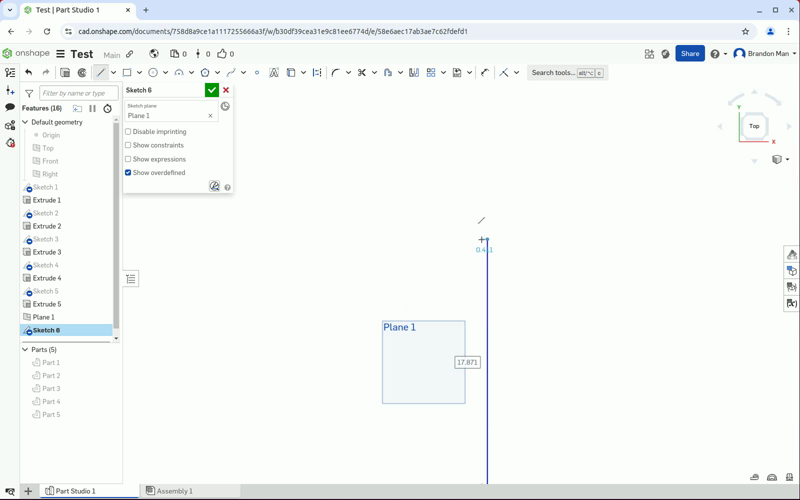
scroll(6)
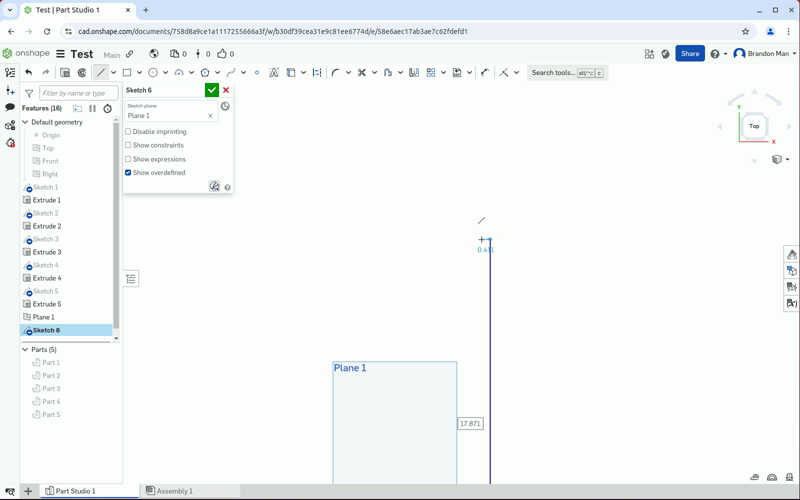
scroll(6)
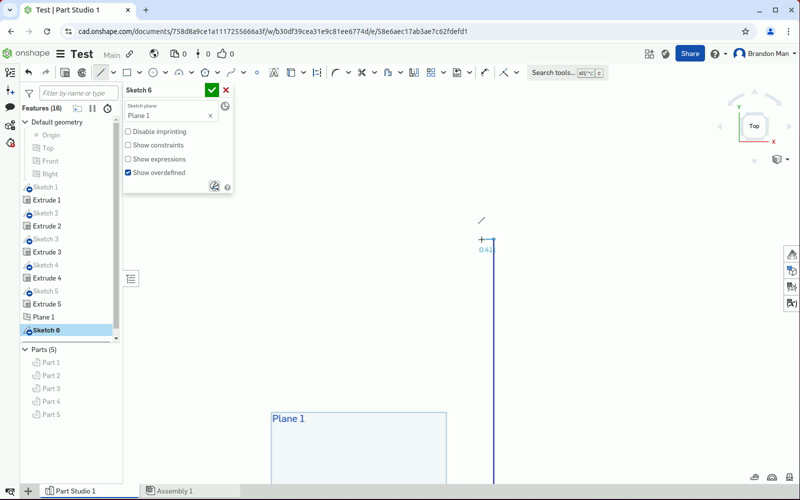
scroll(6)
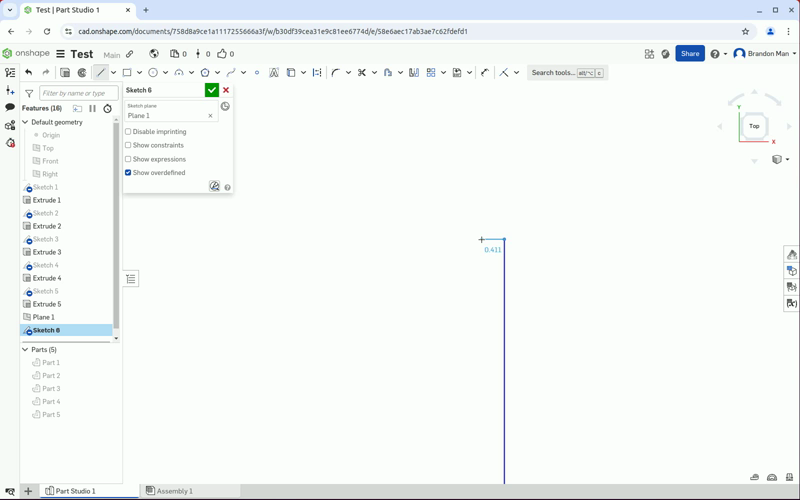
click(481, 239)
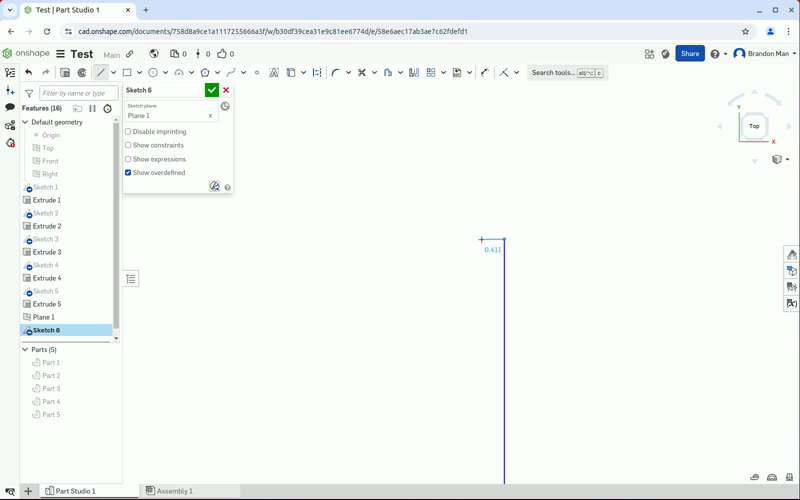
scroll(-6)
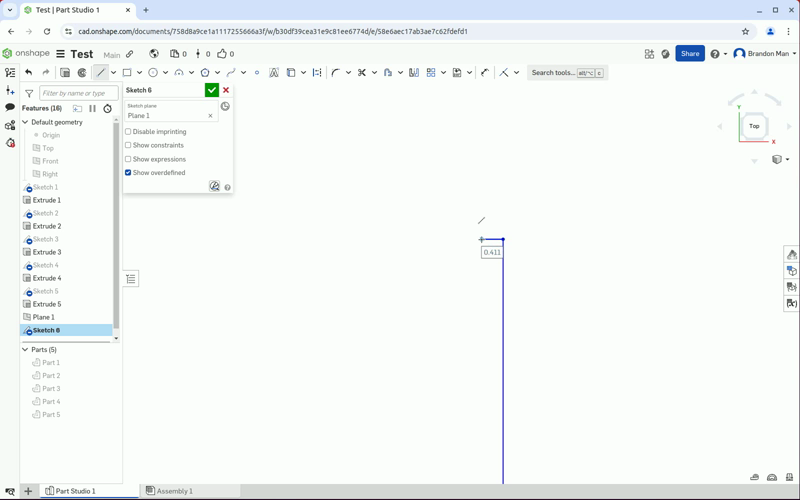
scroll(-6)
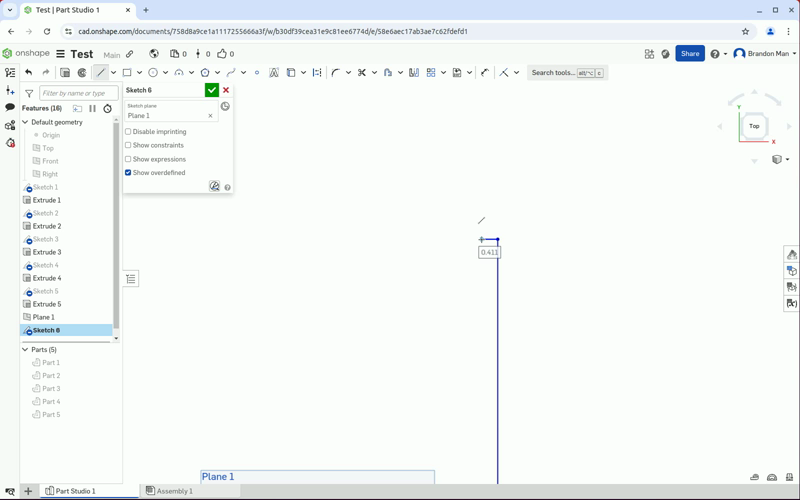
scroll(-6)
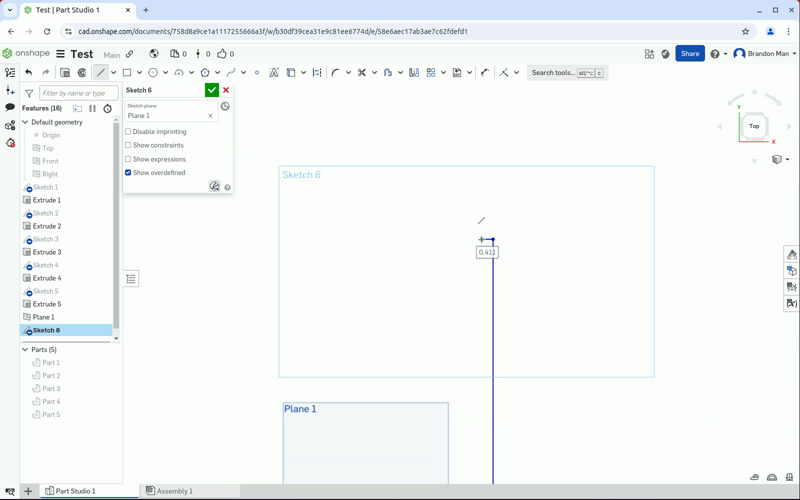
scroll(-6)
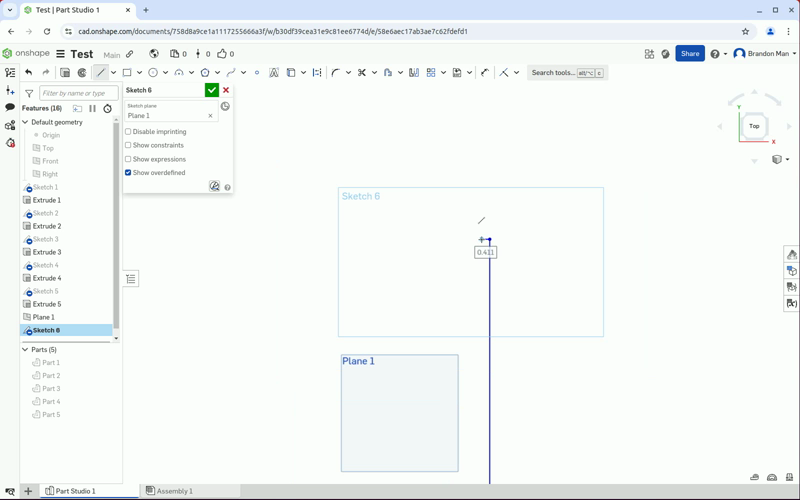
scroll(-6)
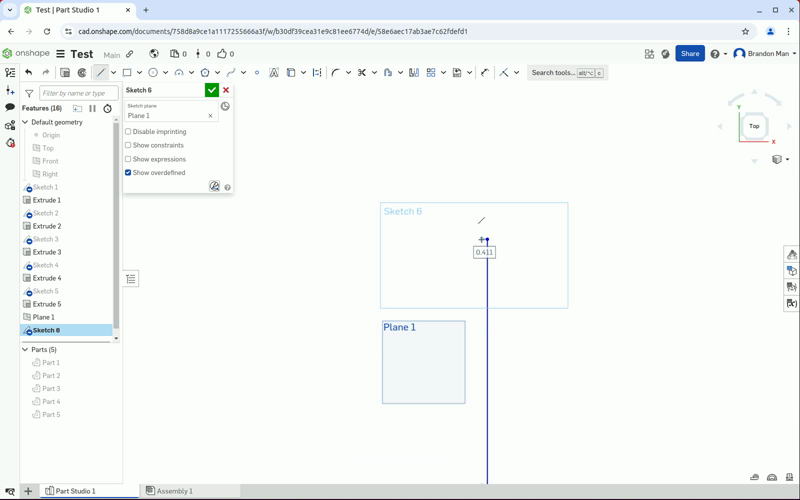
scroll(-6)
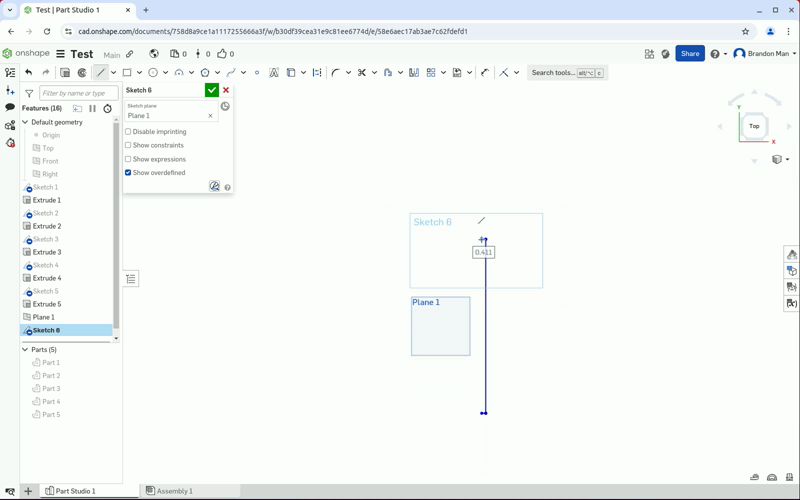
scroll(-6)
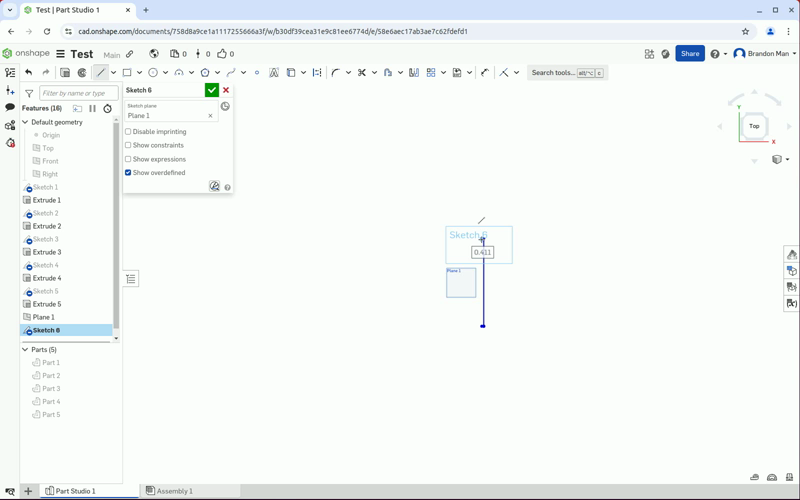
key_up(shift)
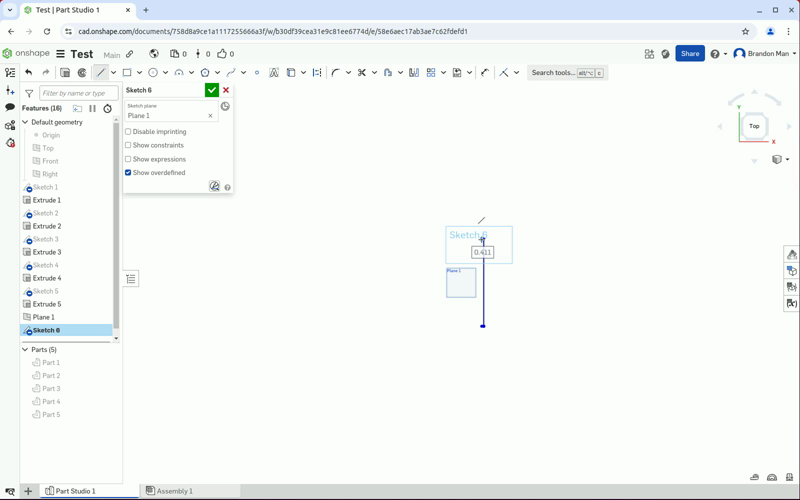
key_down(shift)
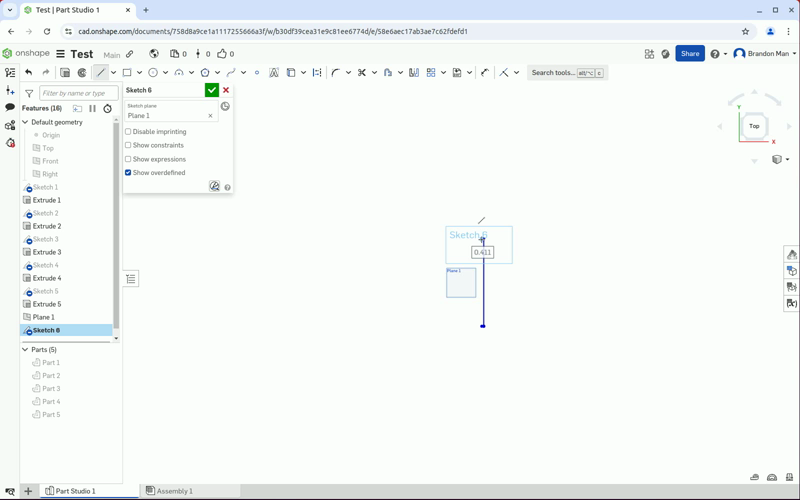
mouse_move(511, 239)
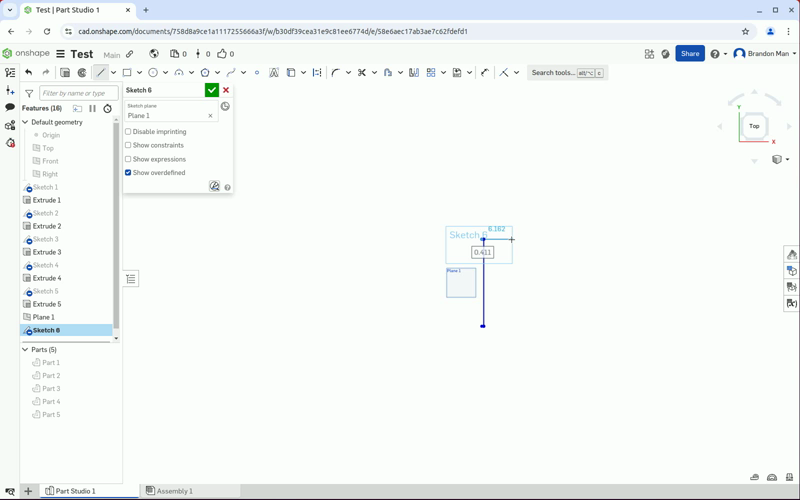
mouse_move(481, 241)
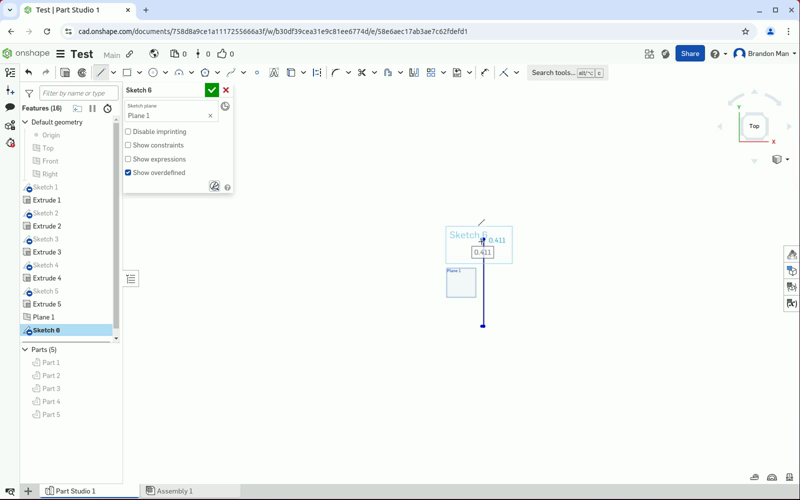
scroll(6)
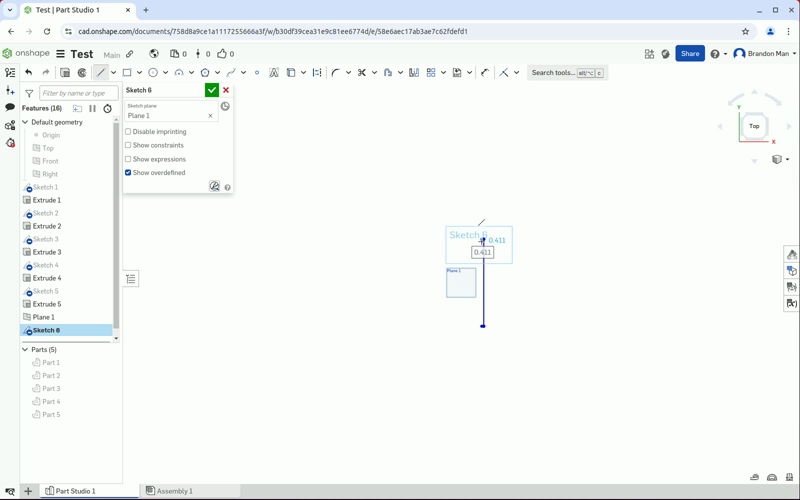
scroll(6)
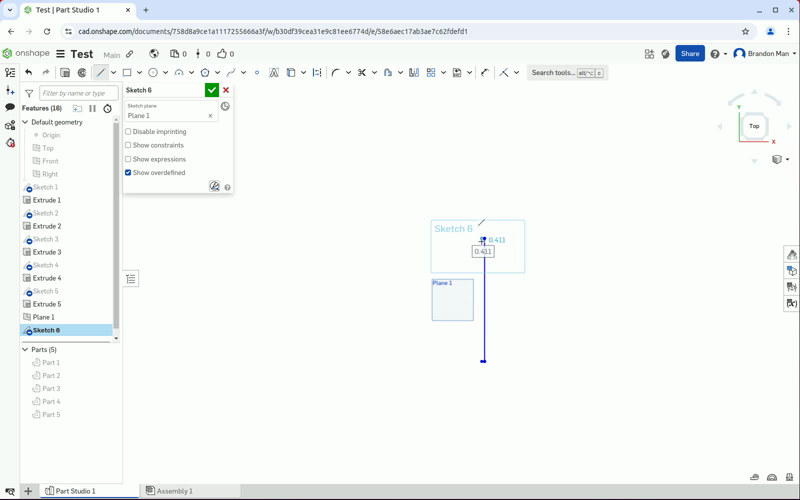
scroll(6)
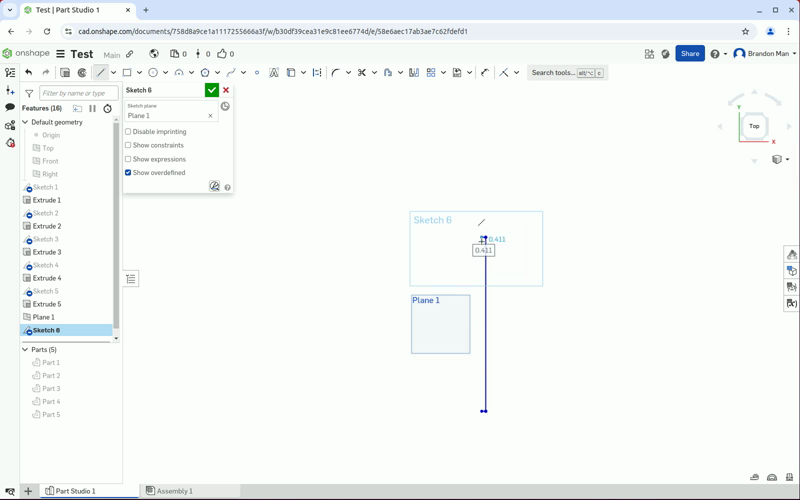
scroll(6)
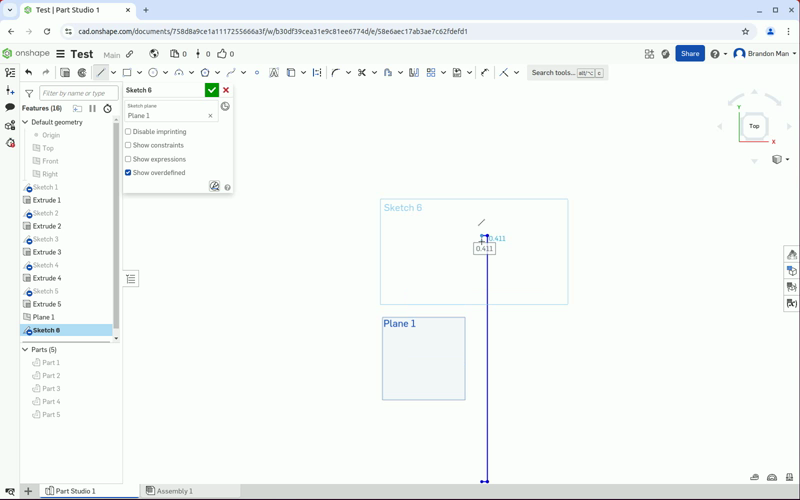
scroll(6)
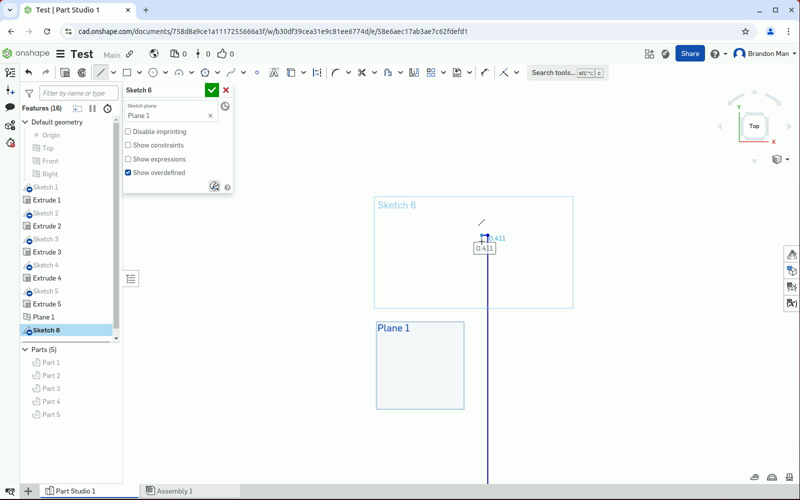
scroll(6)
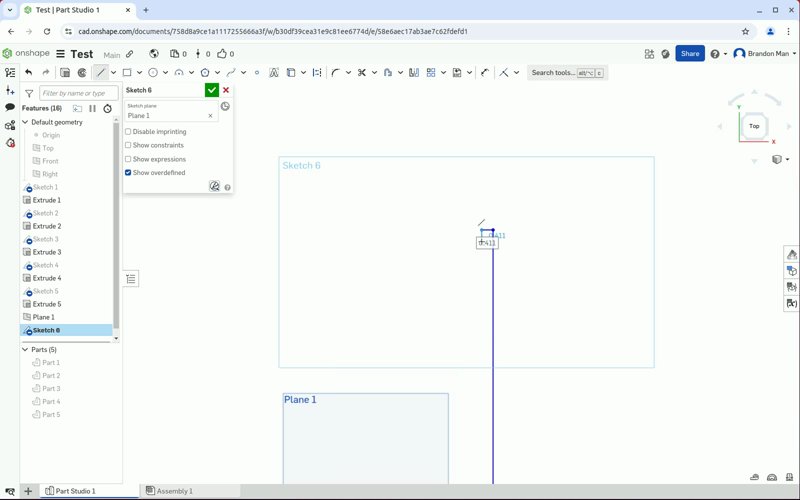
scroll(6)
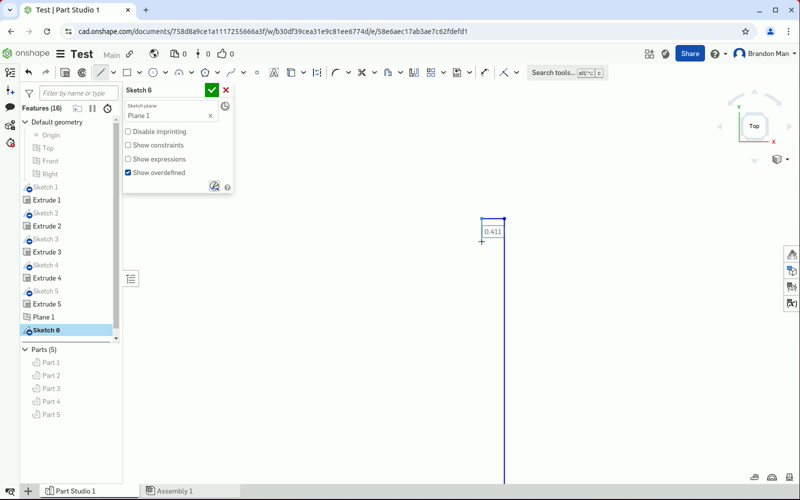
click(481, 241)
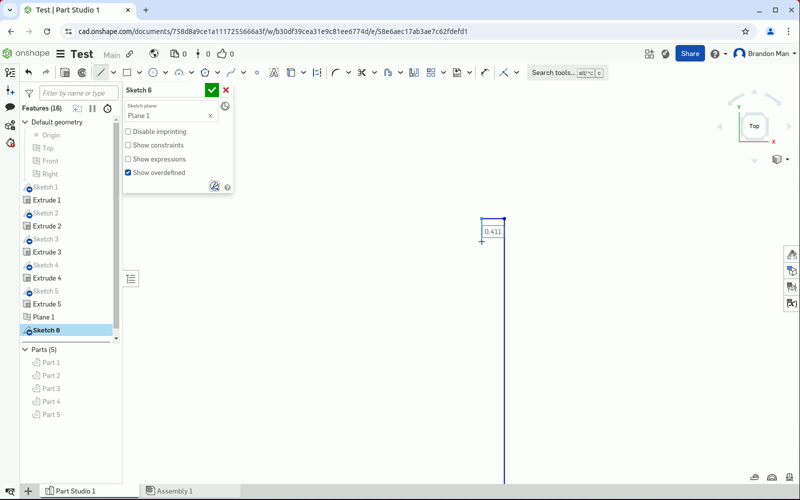
scroll(-6)
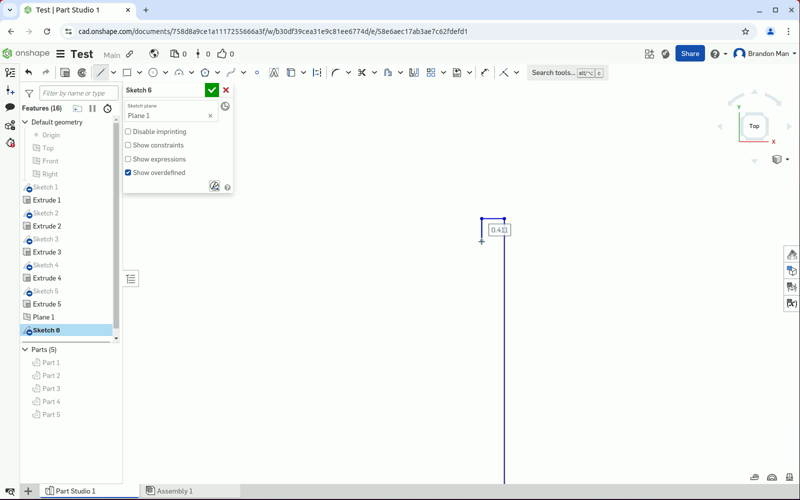
scroll(-6)
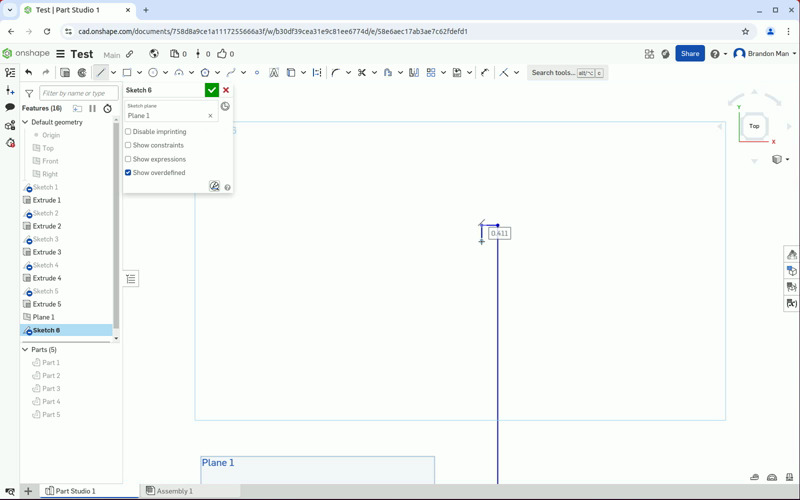
scroll(-6)
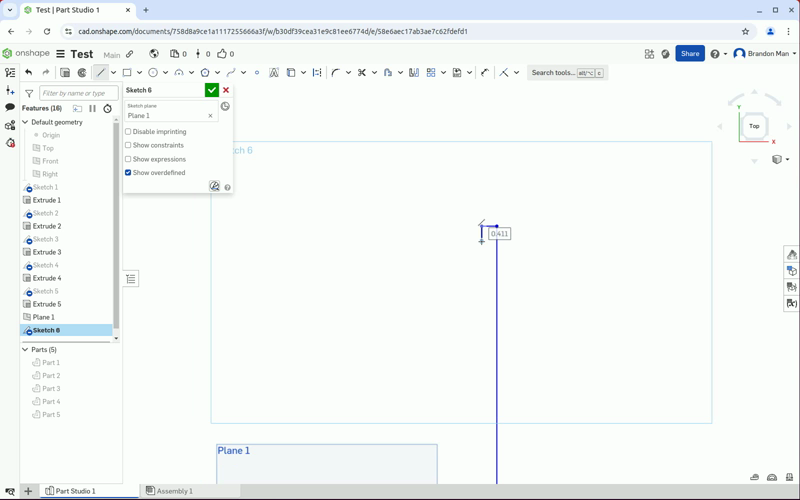
scroll(-6)
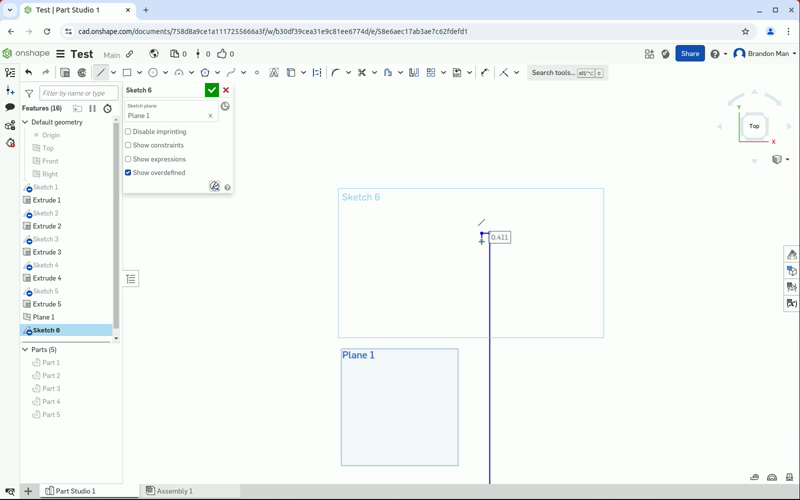
scroll(-6)
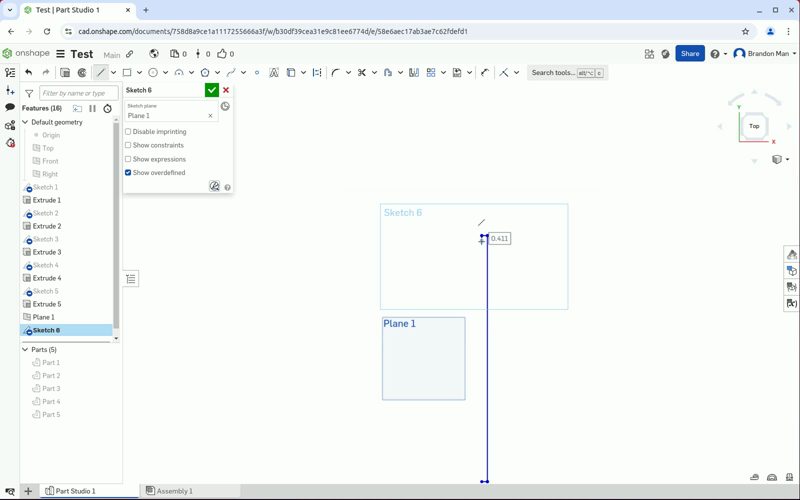
scroll(-6)
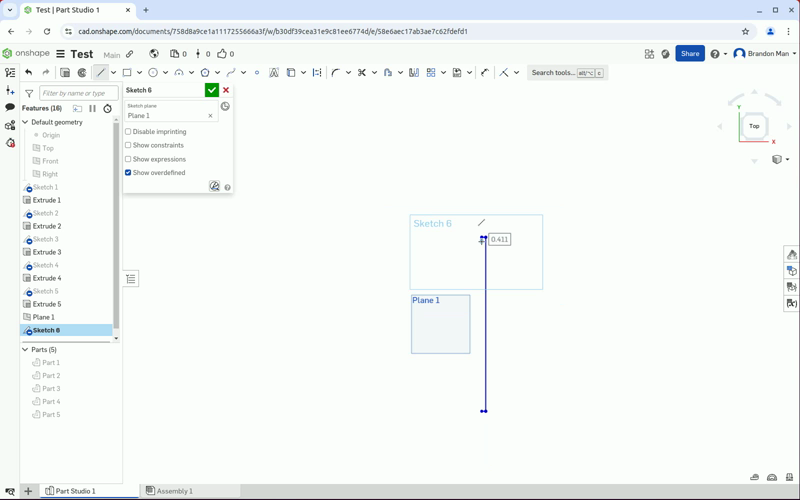
scroll(-6)
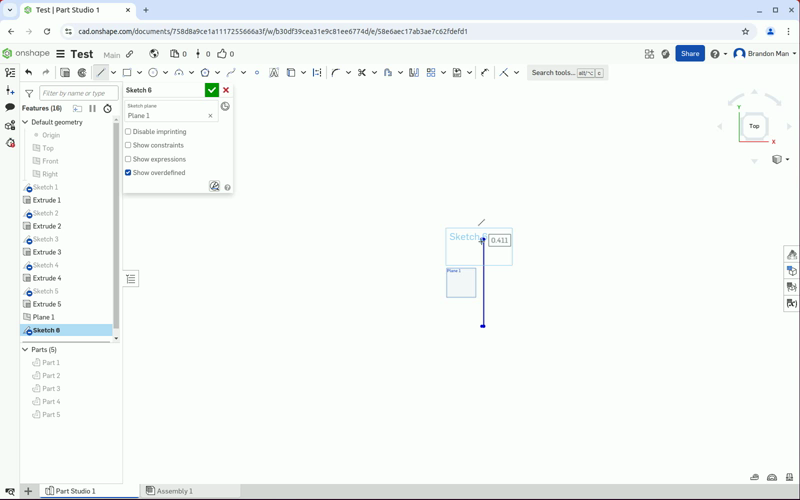
key_up(shift)
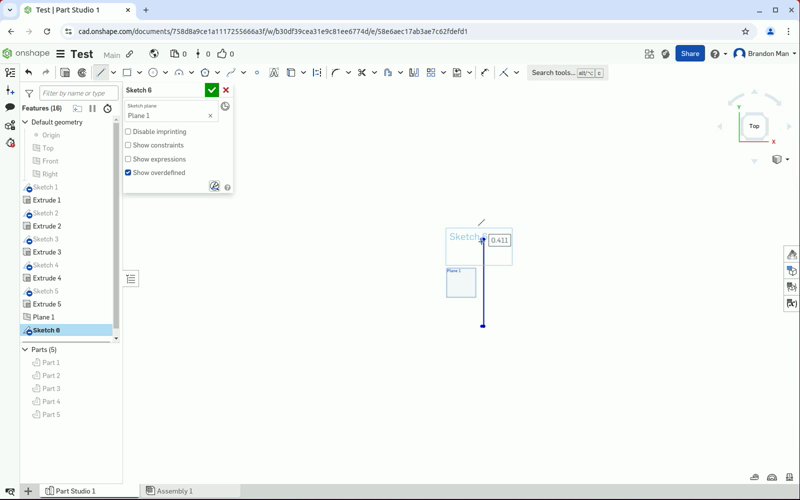
key_down(shift)
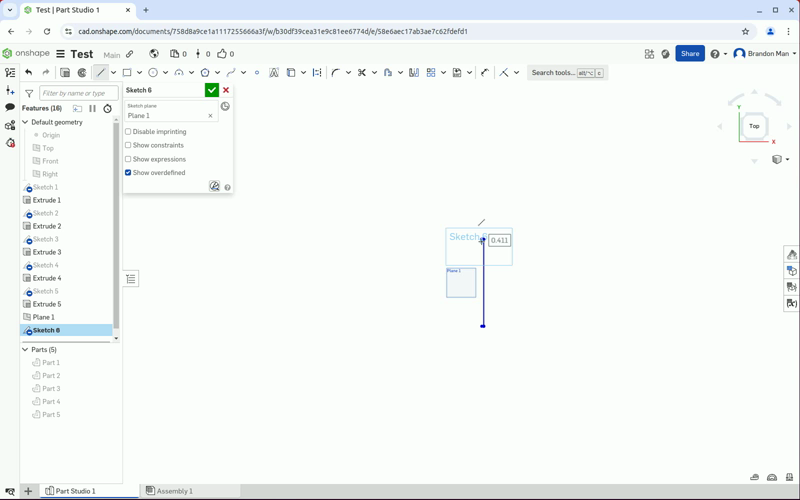
mouse_move(481, 324)
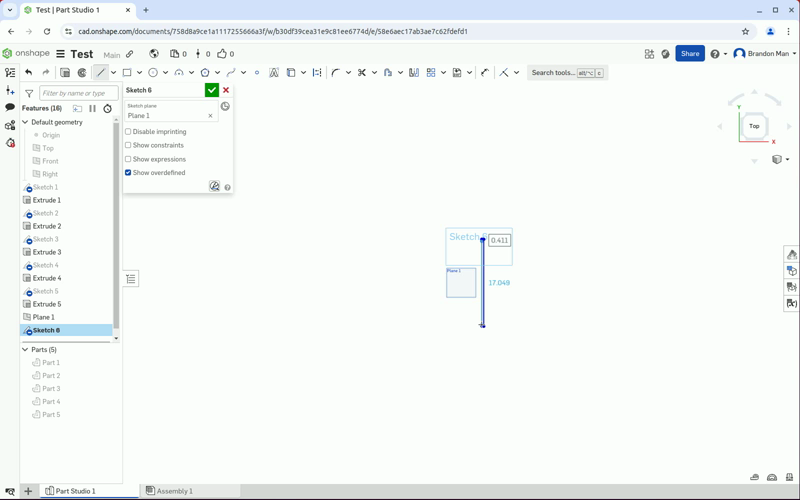
scroll(6)
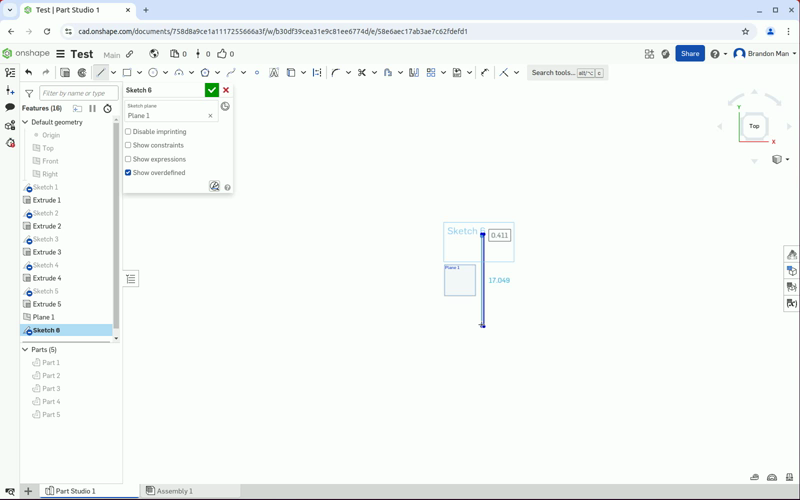
scroll(6)
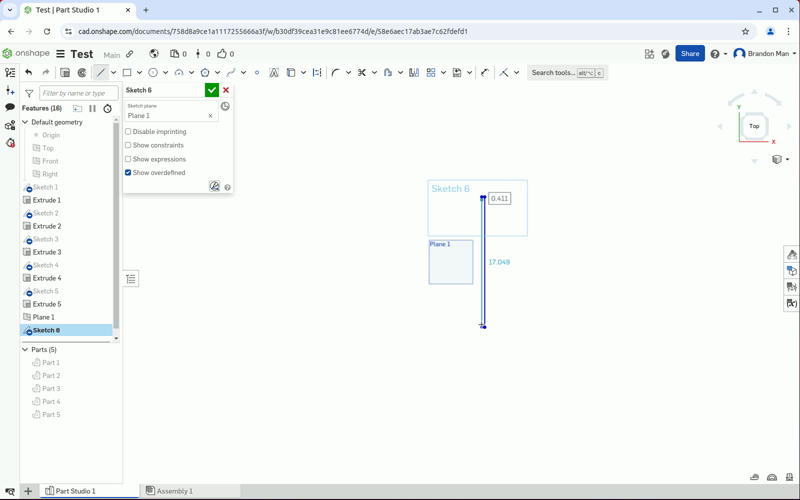
scroll(6)
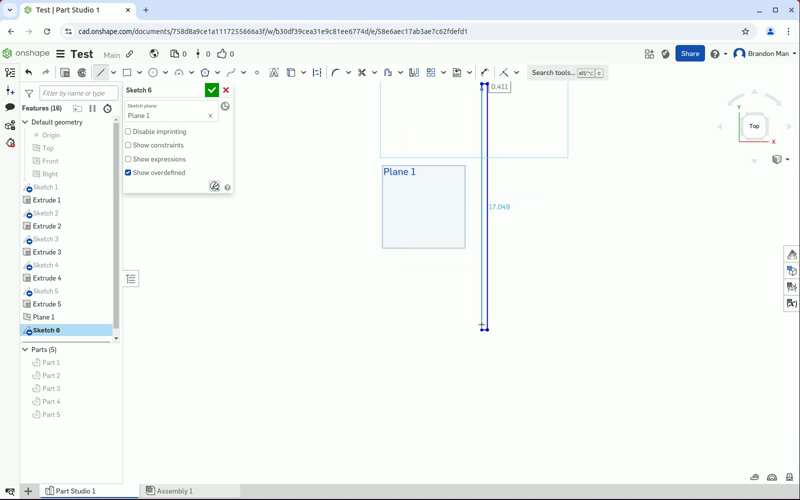
scroll(6)
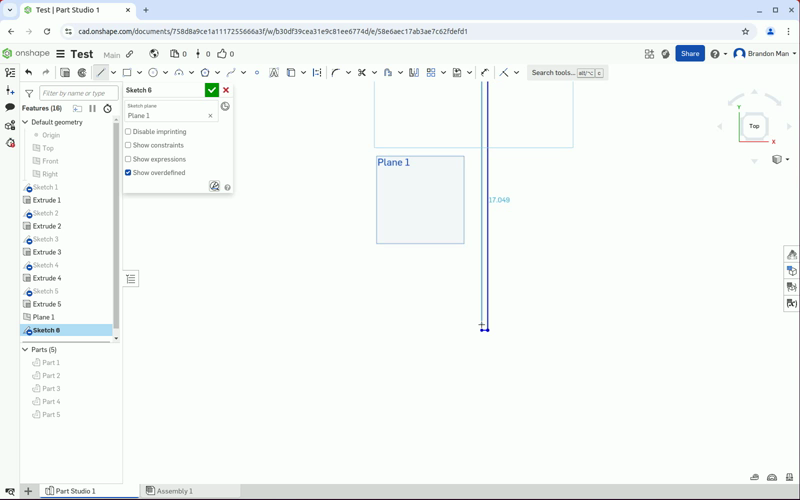
scroll(6)
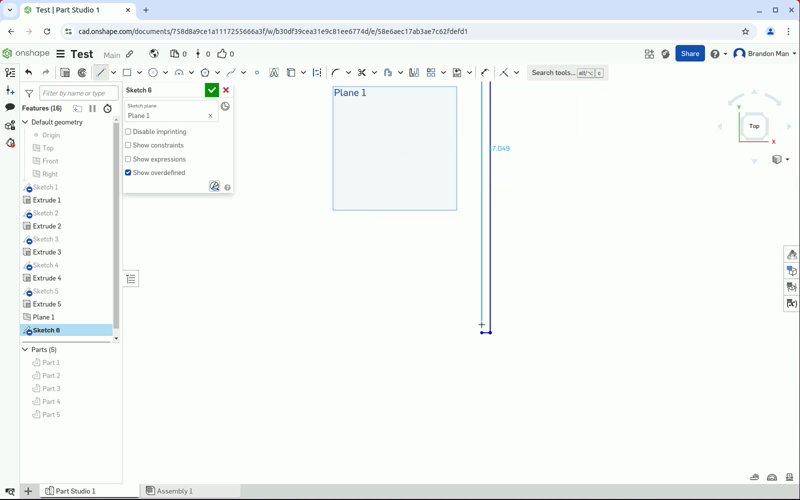
scroll(6)
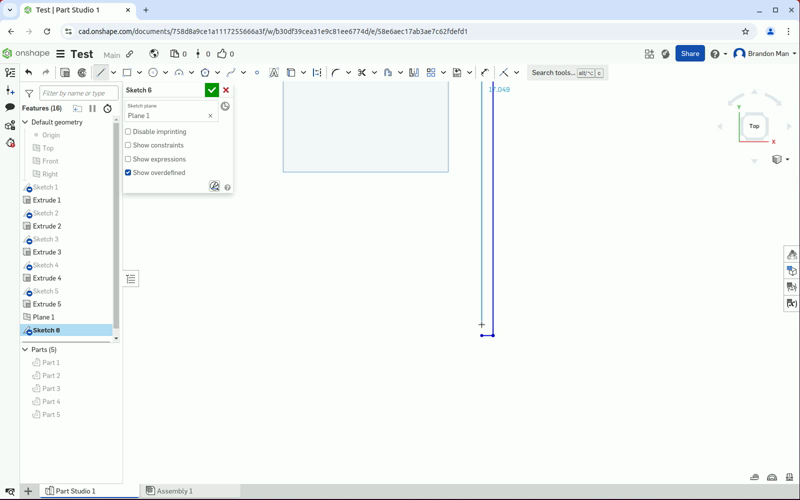
scroll(6)
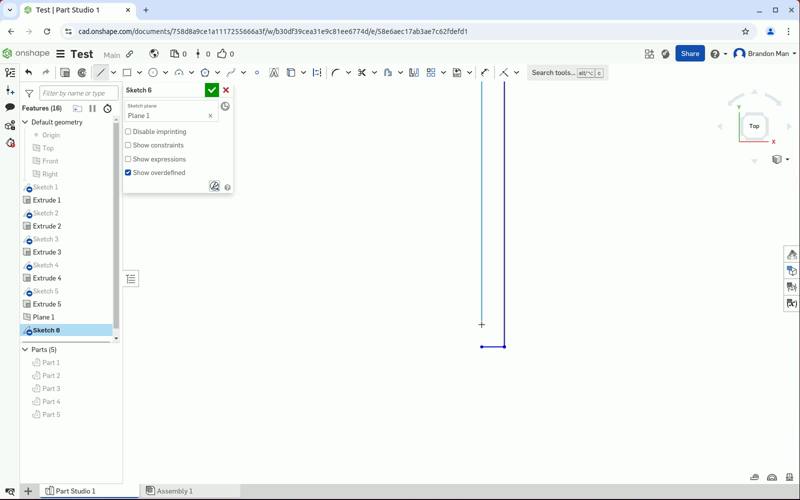
click(481, 324)
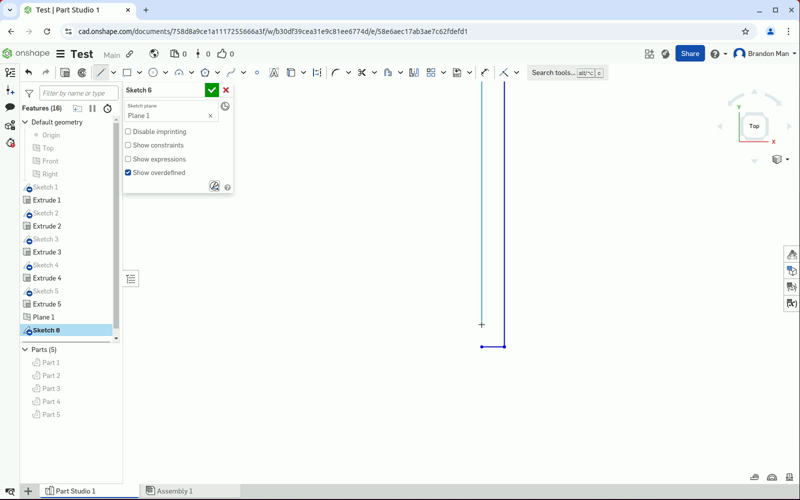
scroll(-6)
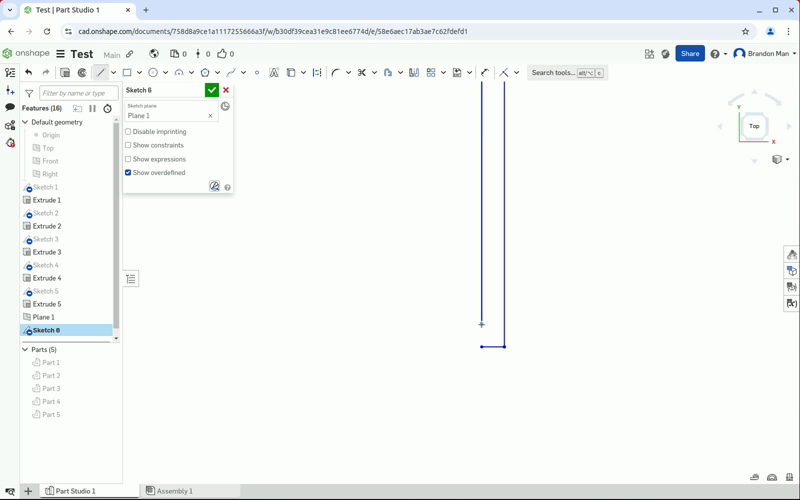
scroll(-6)
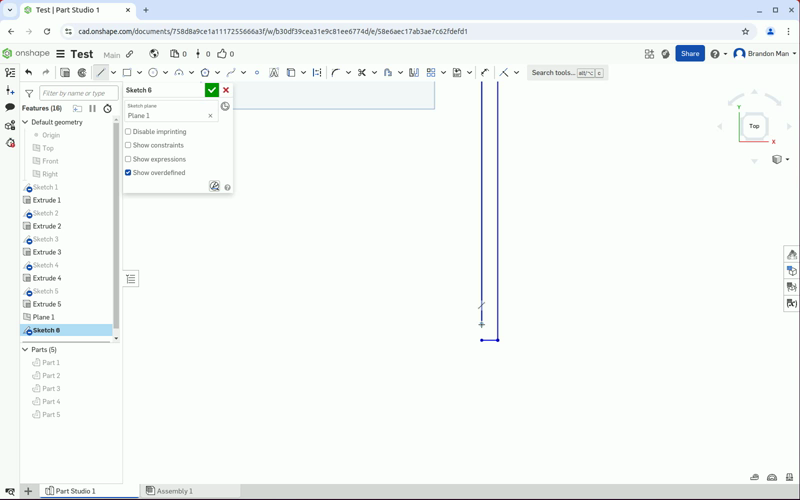
scroll(-6)
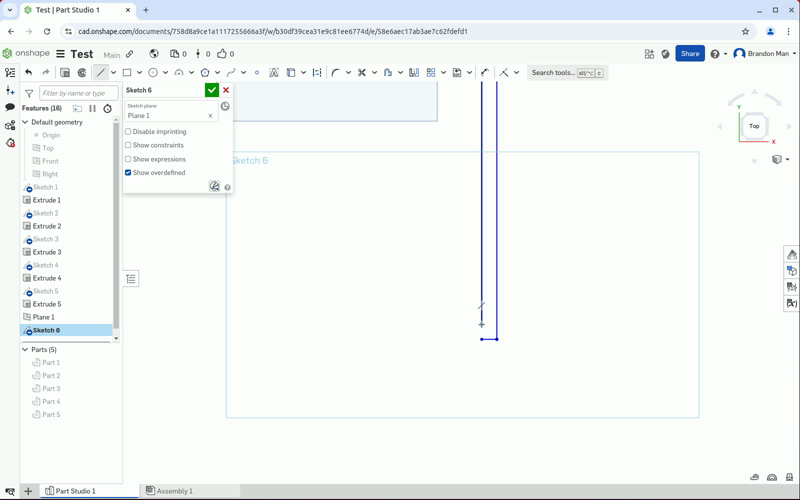
scroll(-6)
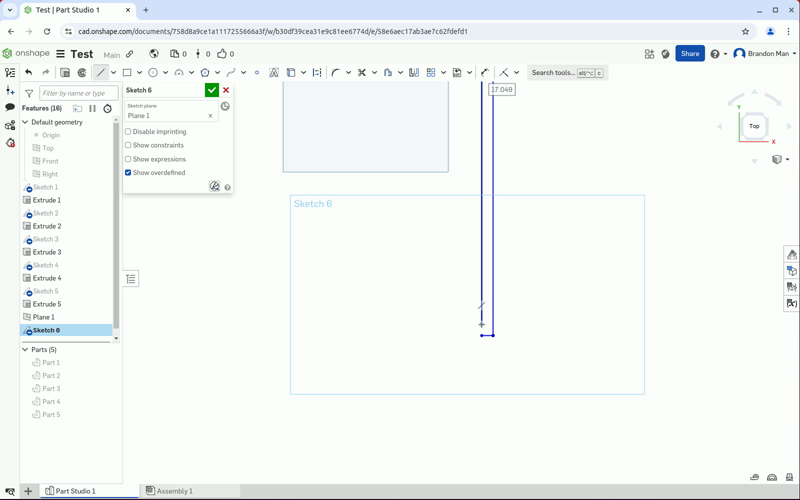
scroll(-6)
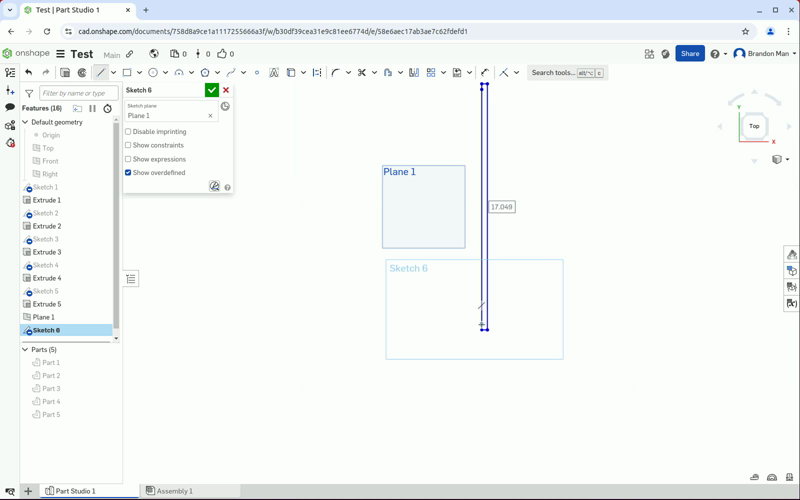
scroll(-6)
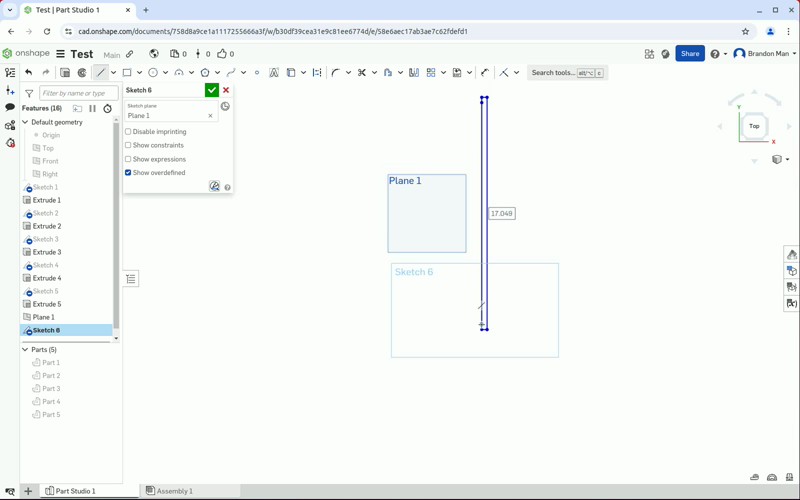
scroll(-6)
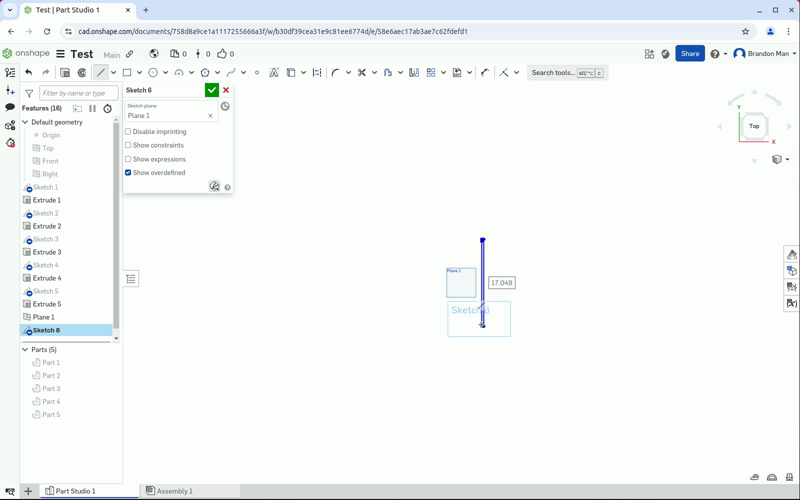
key_up(shift)
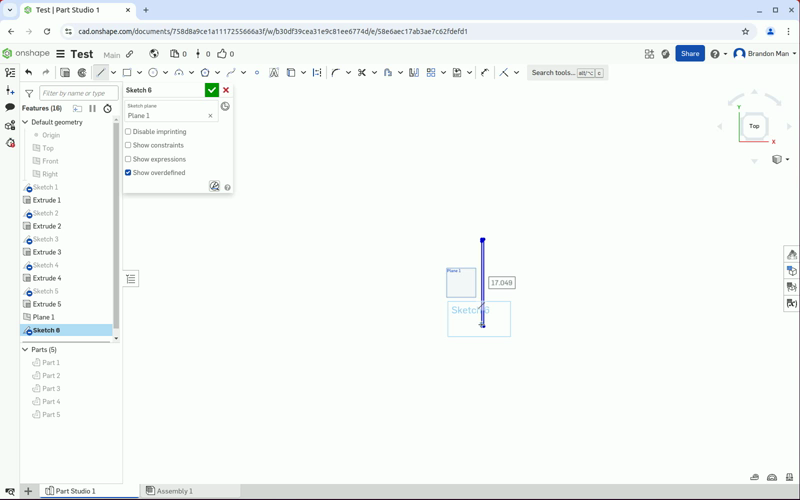
mouse_move(511, 324)
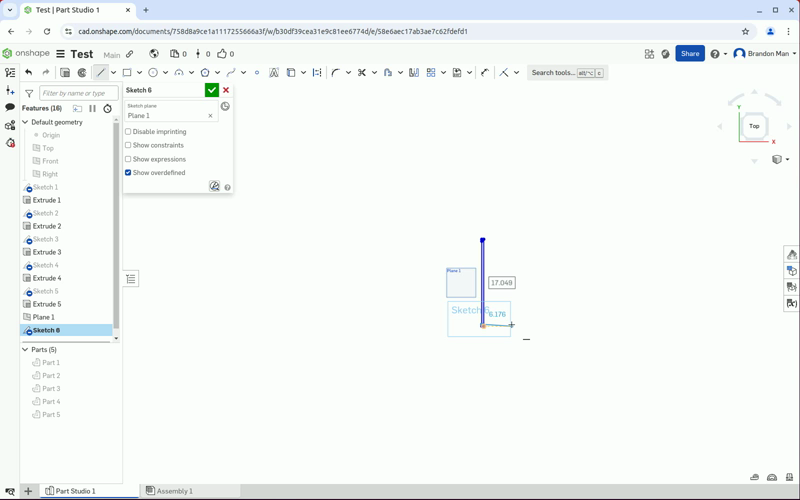
key_down(shift)
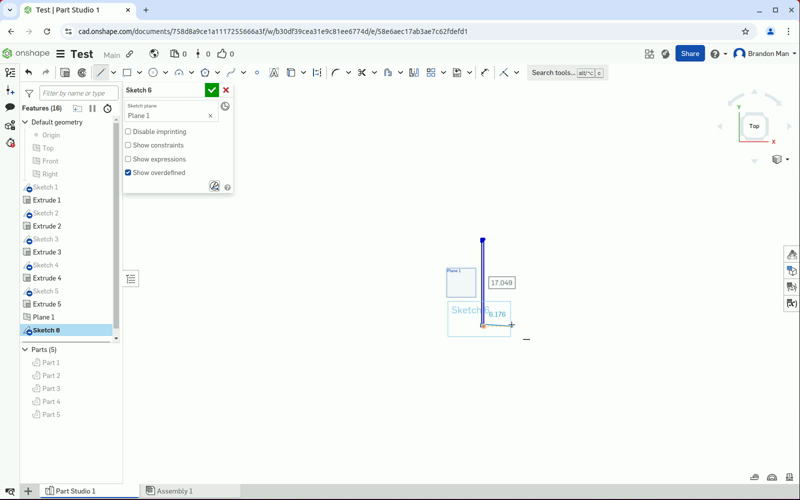
mouse_move(481, 326)
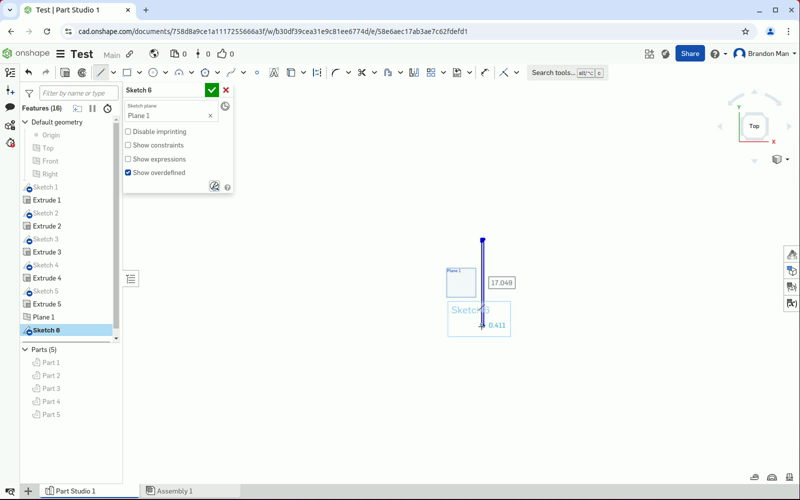
scroll(6)
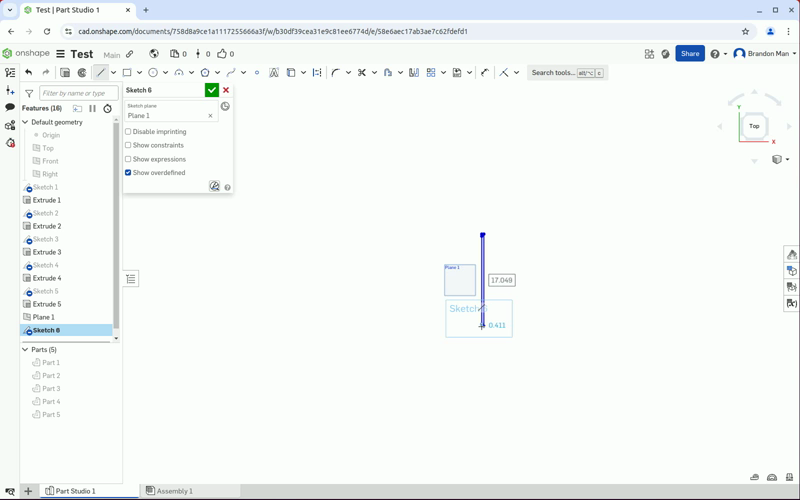
scroll(6)
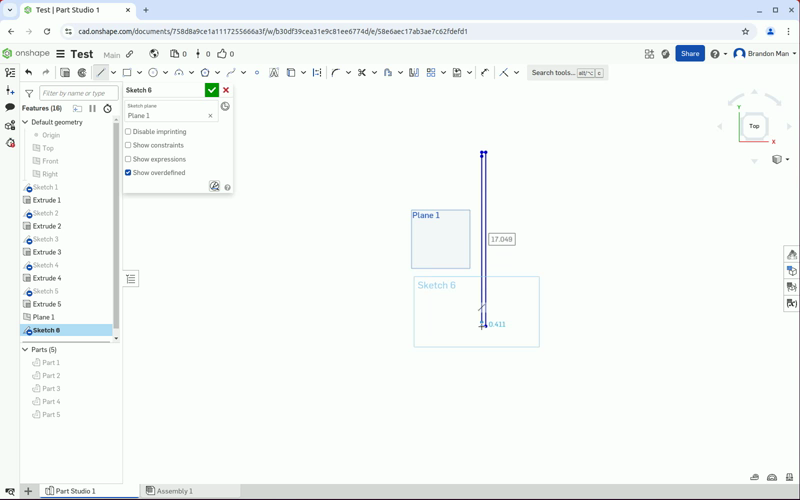
scroll(6)
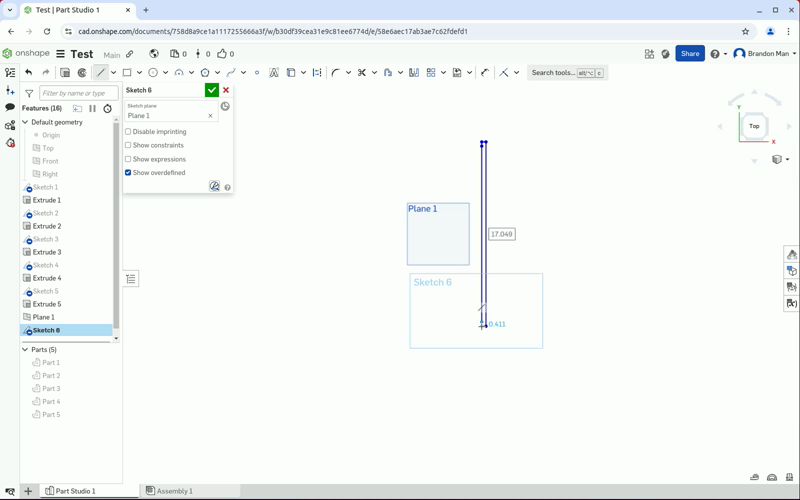
scroll(6)
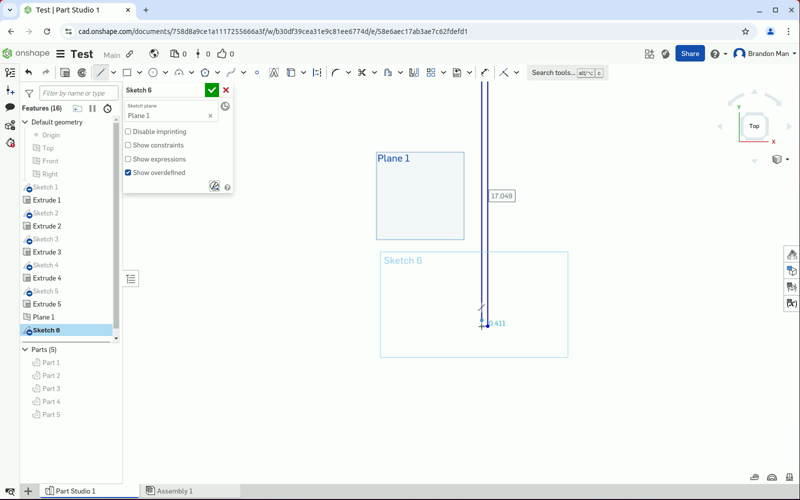
scroll(6)
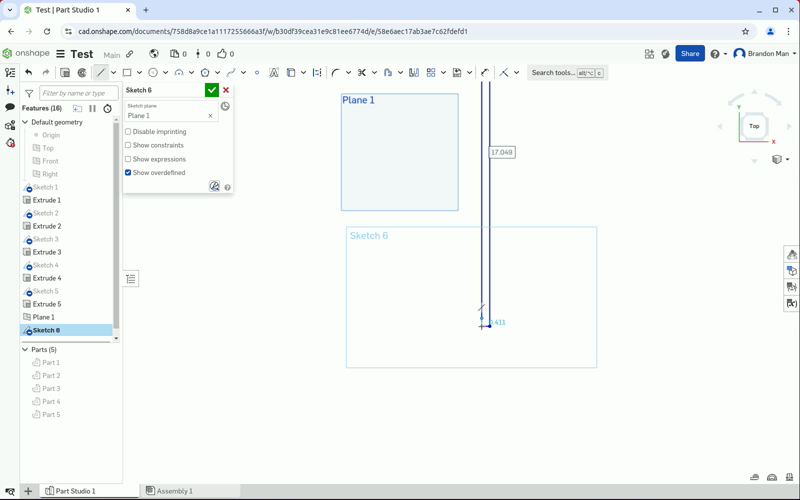
scroll(6)
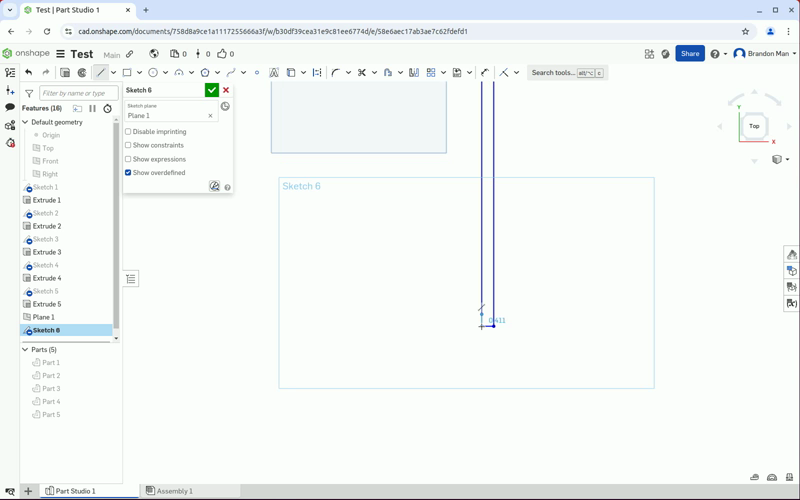
scroll(6)
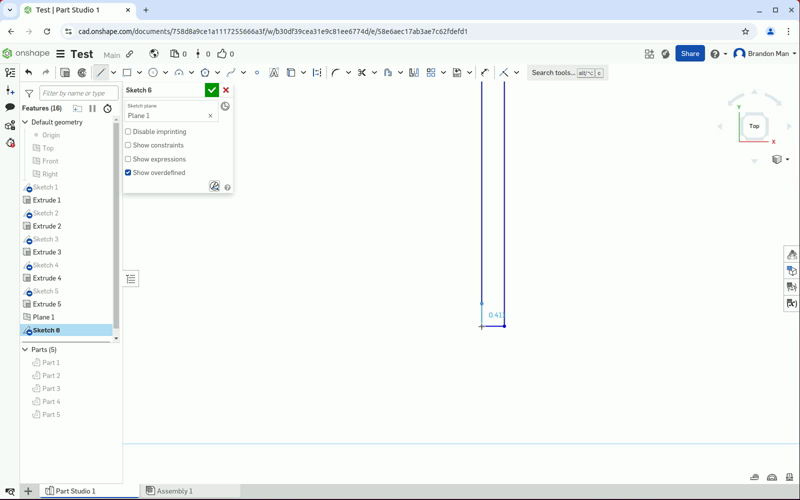
key_up(shift)
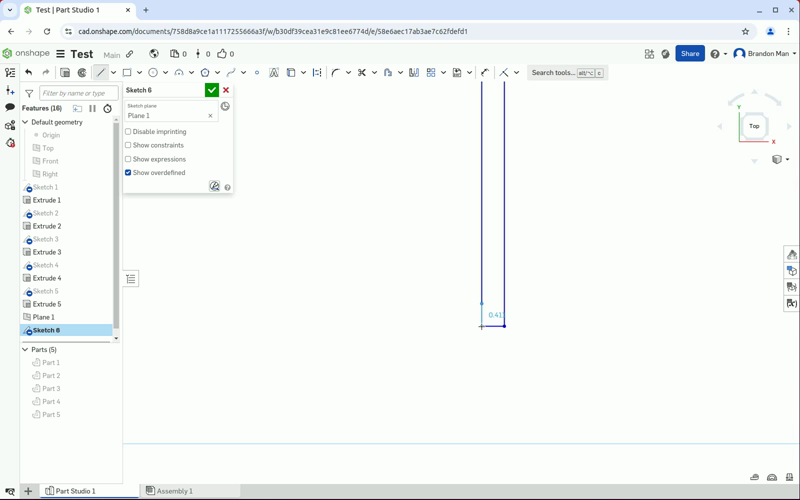
click(481, 326)
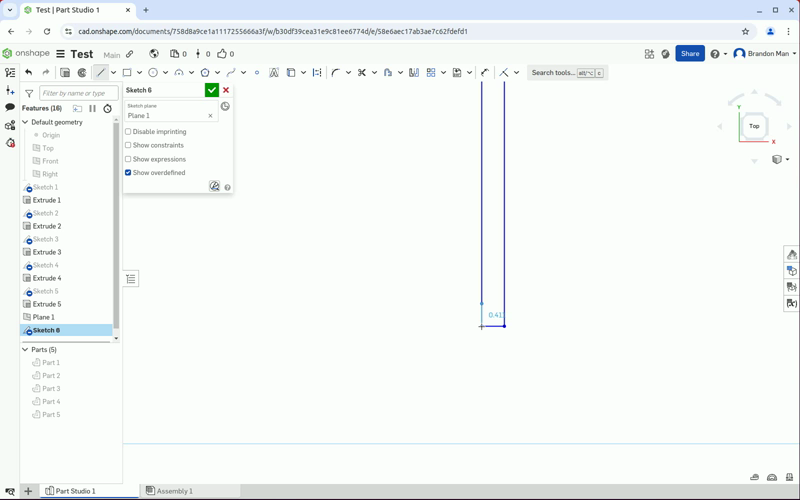
scroll(-6)
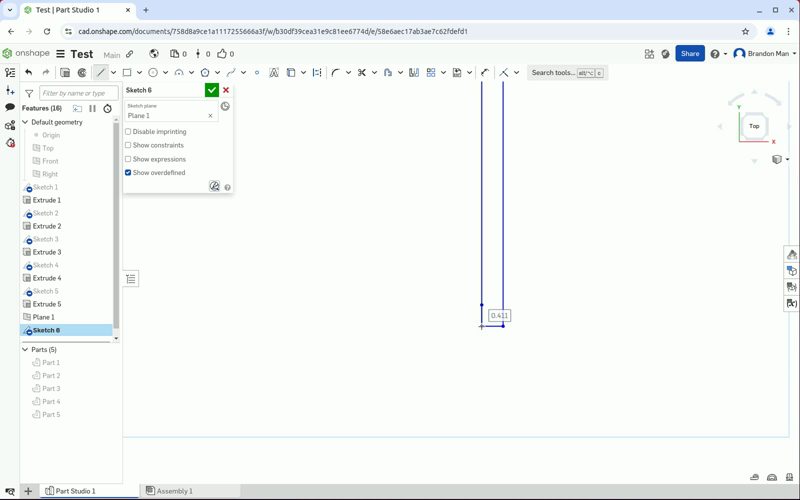
scroll(-6)
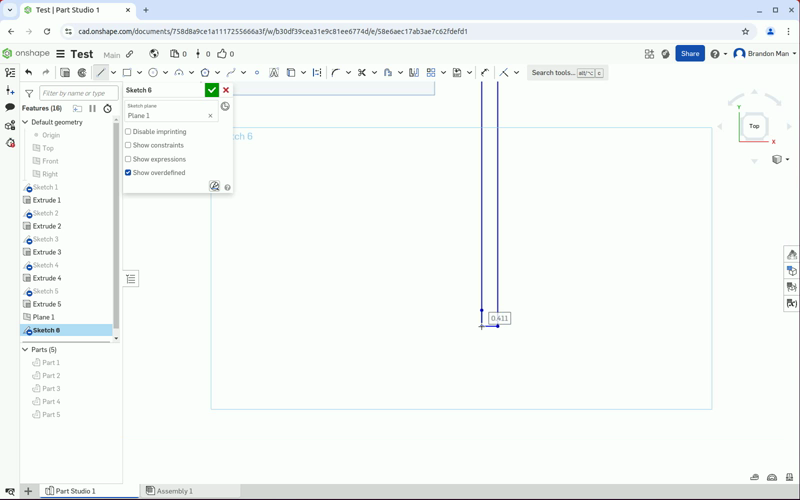
scroll(-6)
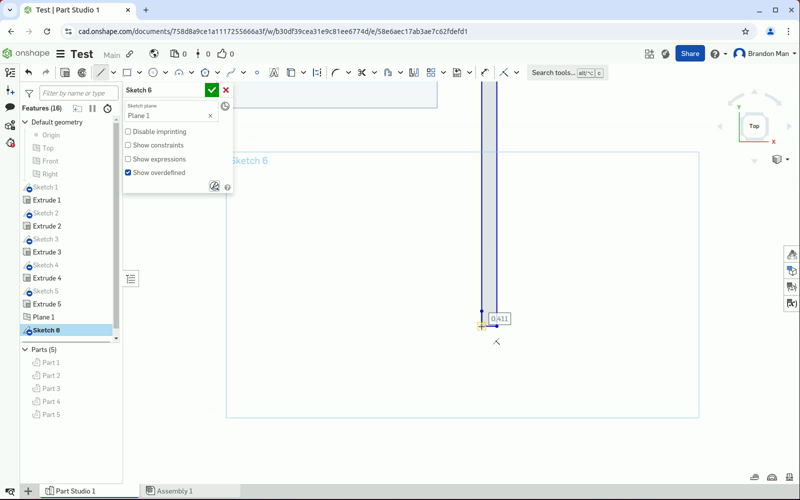
scroll(-6)
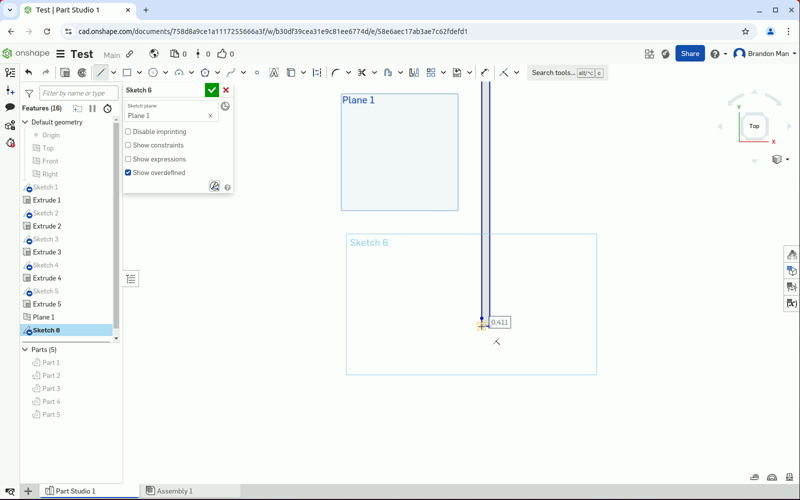
scroll(-6)
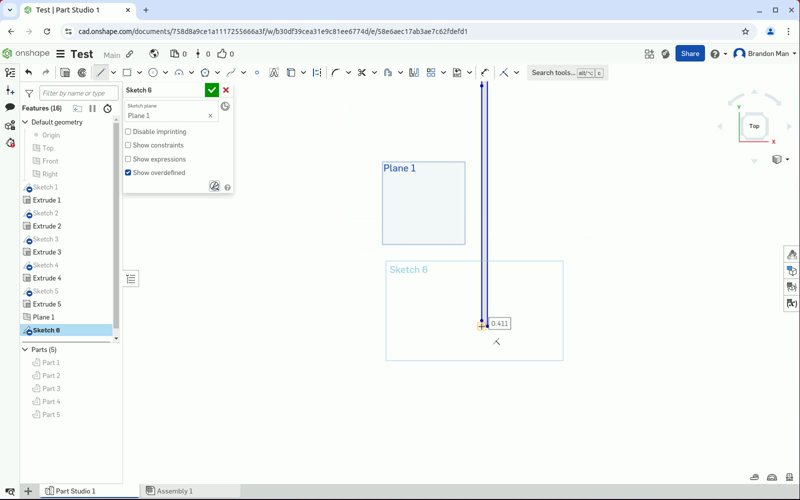
scroll(-6)
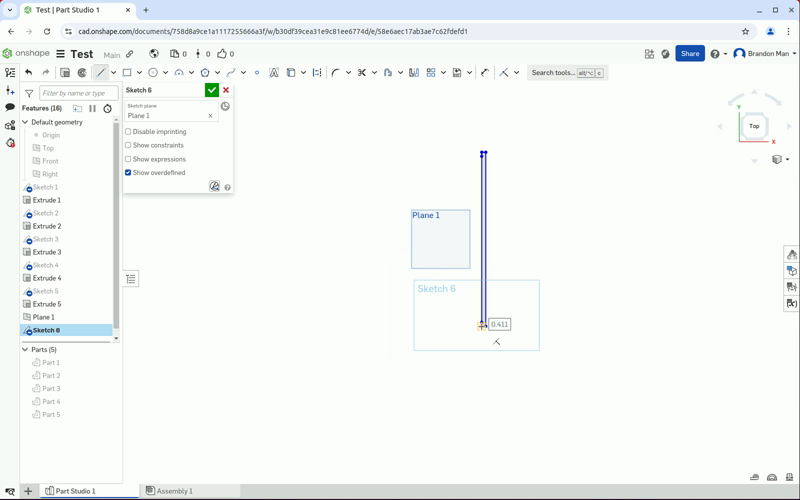
scroll(-6)
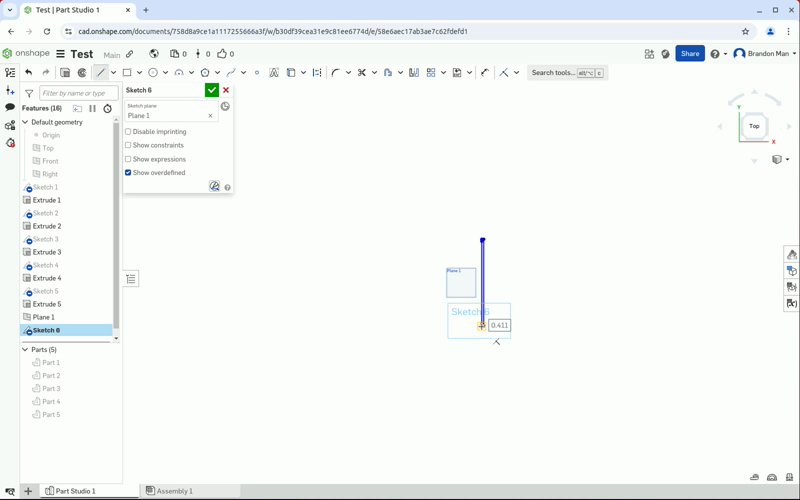
key(esc)
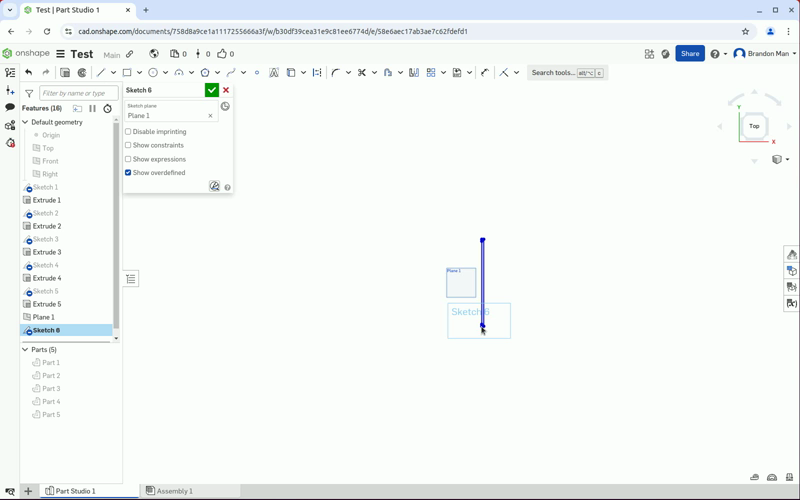
mouse_move(482, 303)
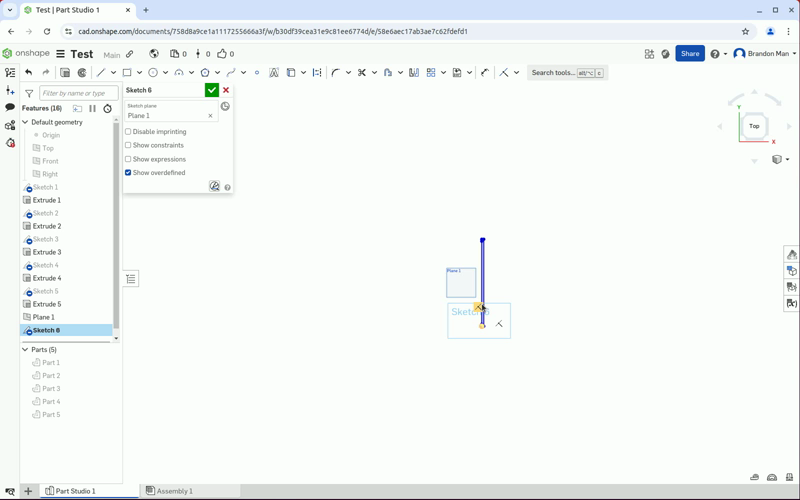
scroll(6)
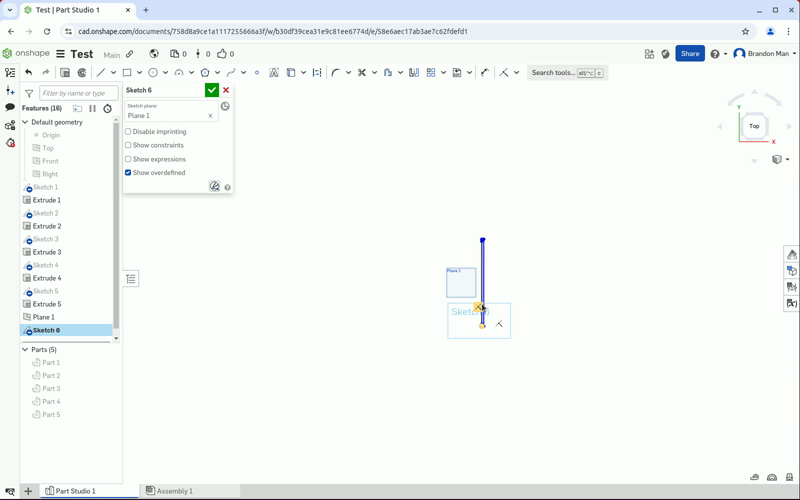
scroll(6)
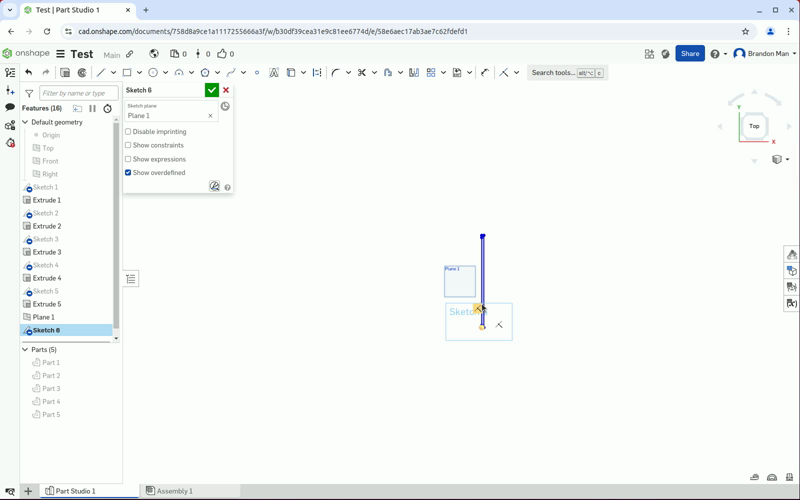
scroll(6)
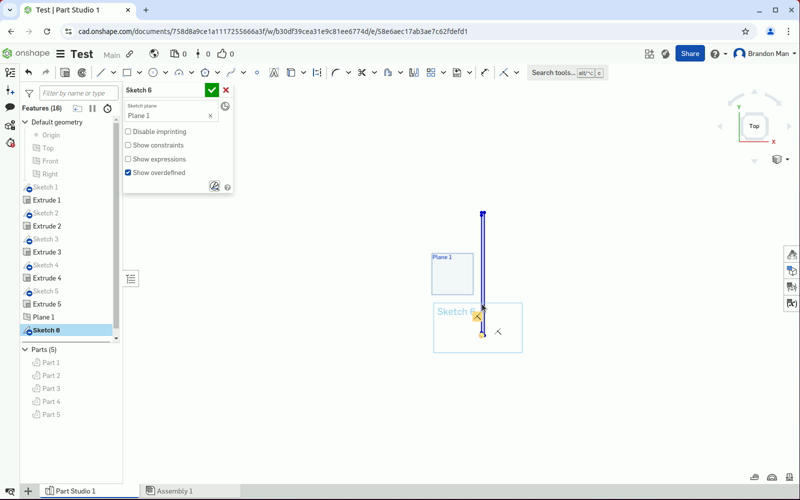
scroll(6)
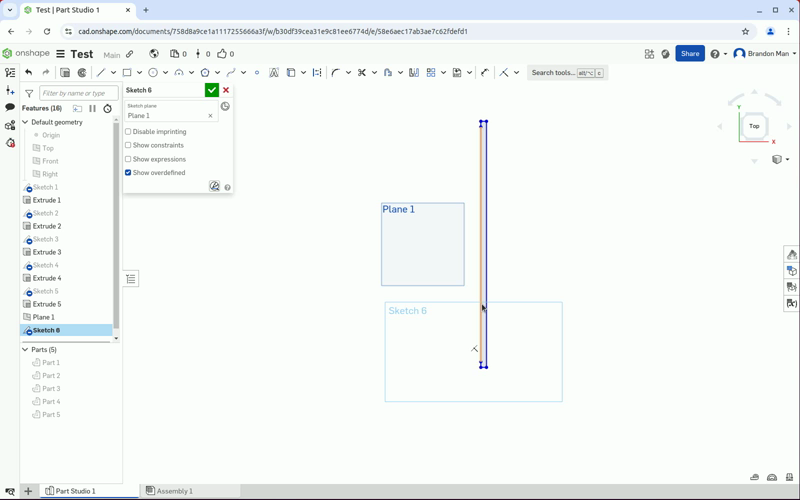
scroll(6)
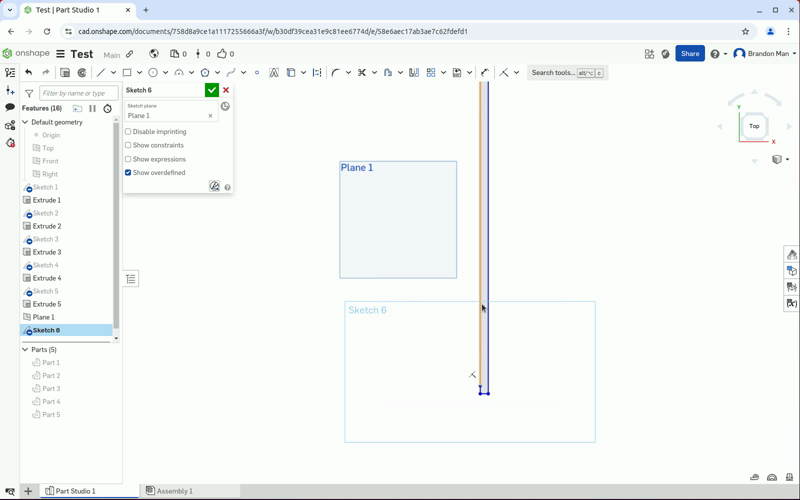
scroll(6)
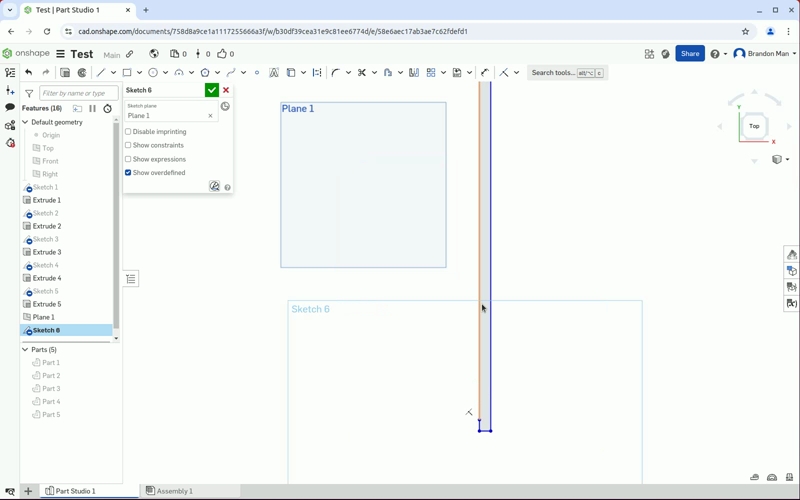
scroll(6)
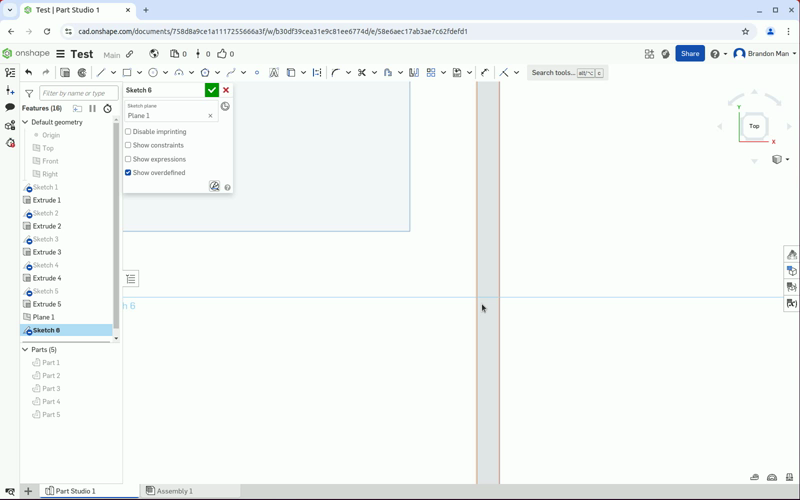
click(482, 303)
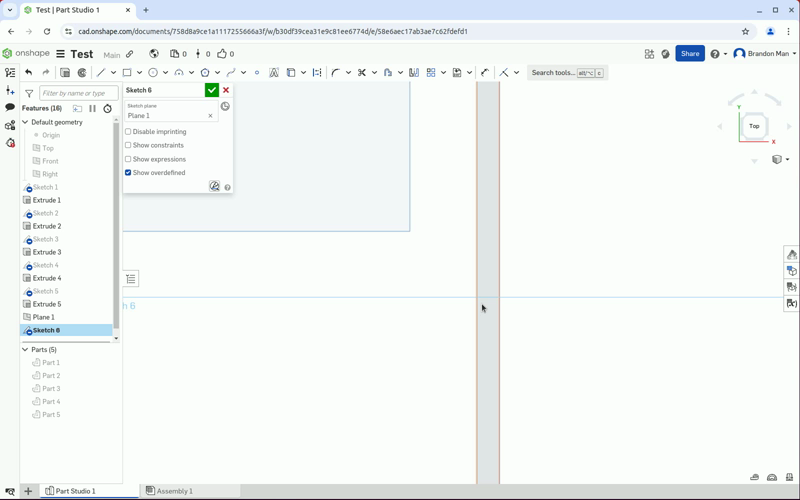
scroll(-6)
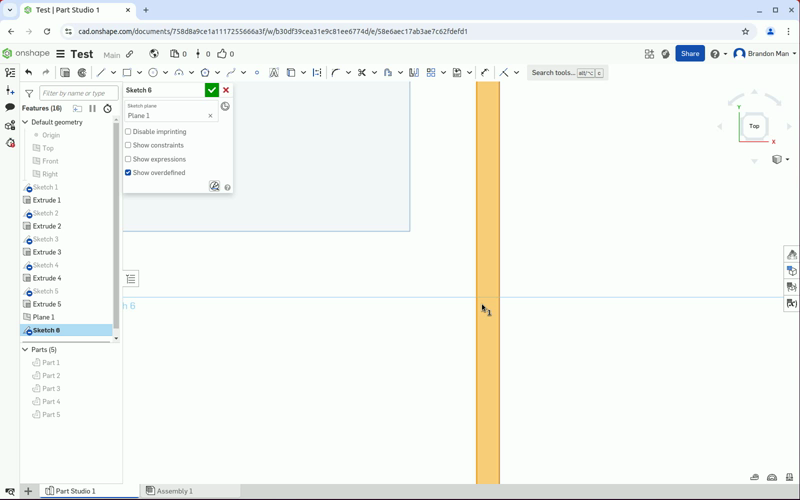
scroll(-6)
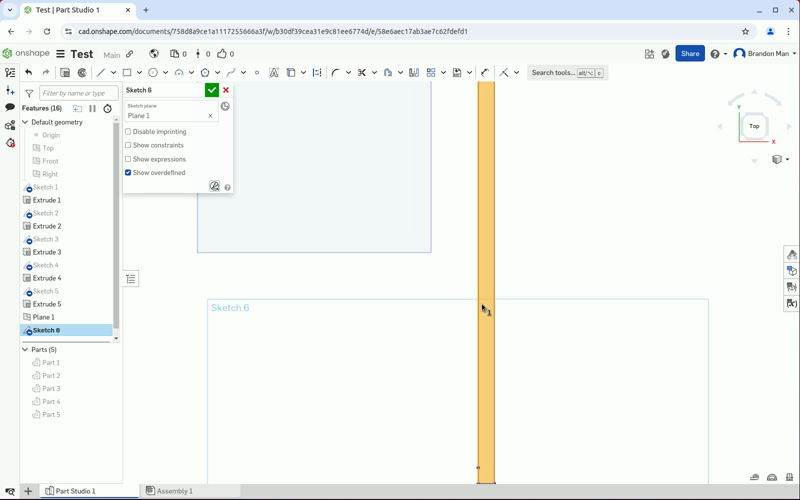
scroll(-6)
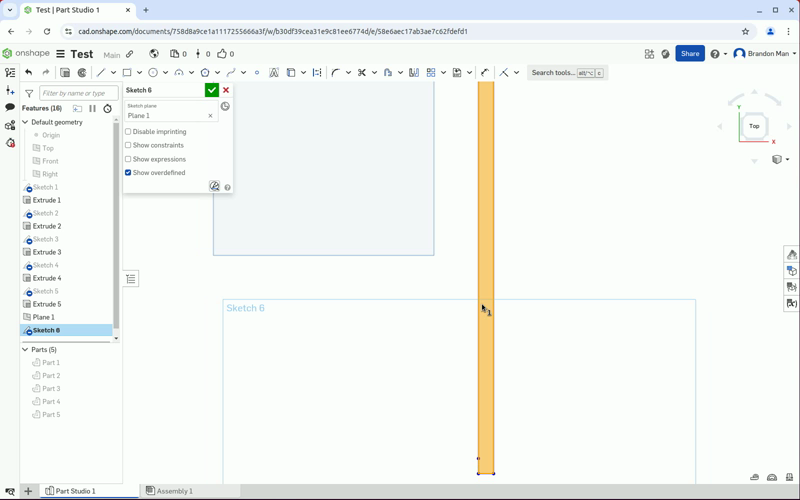
scroll(-6)
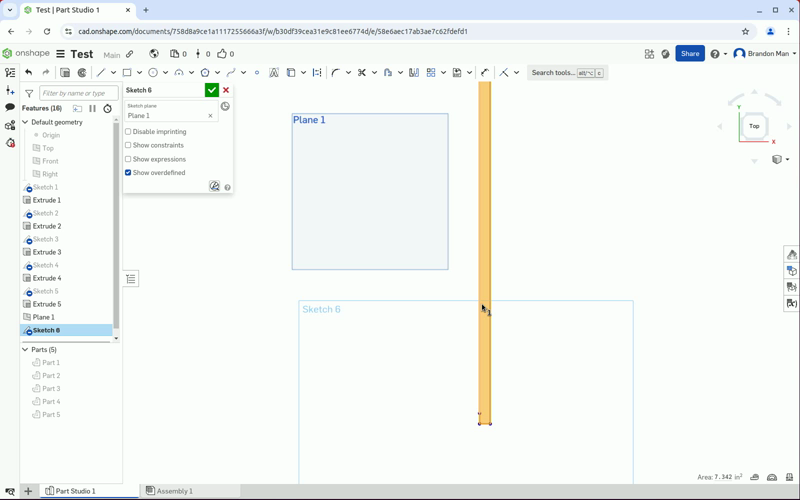
scroll(-6)
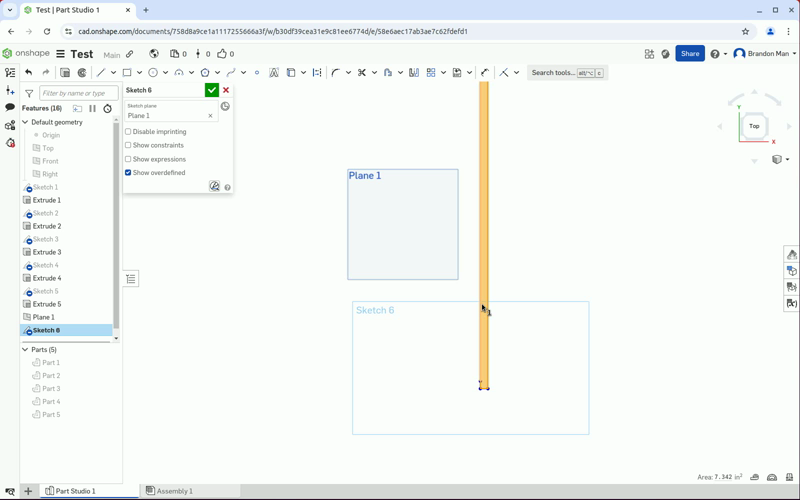
scroll(-6)
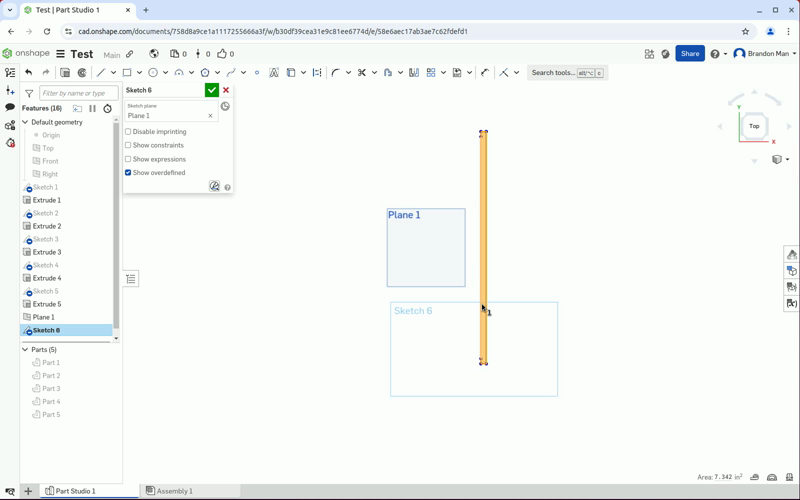
scroll(-6)
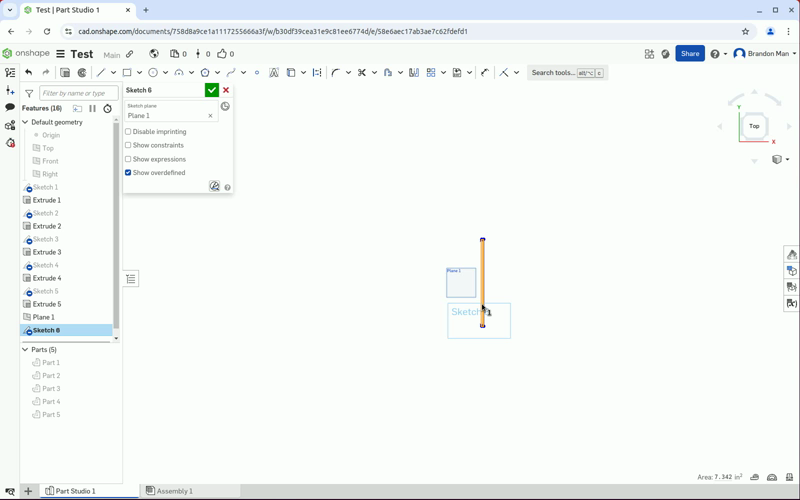
mouse_move(73, 352)
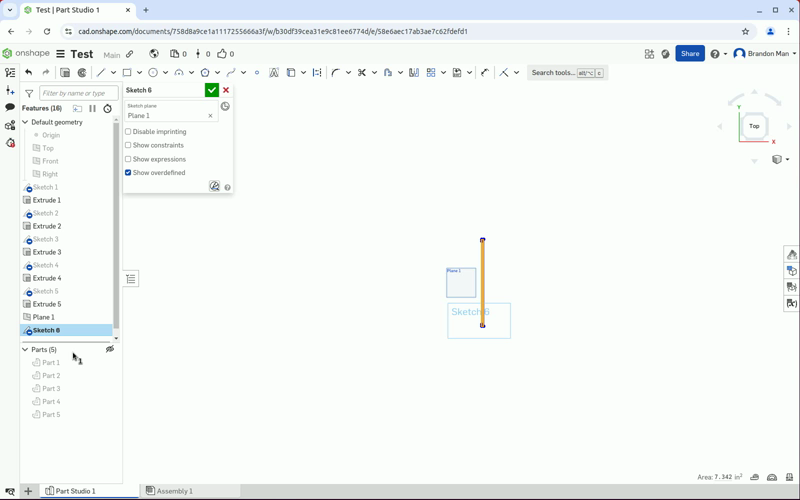
key(shift+y)
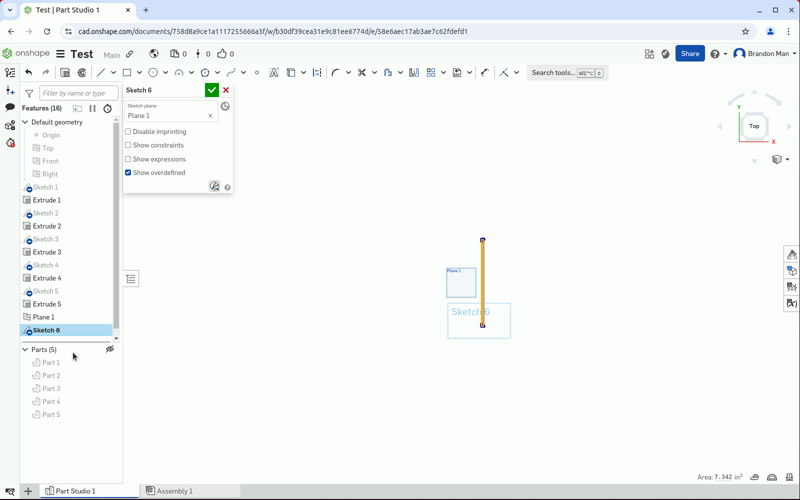
key(shift+e)
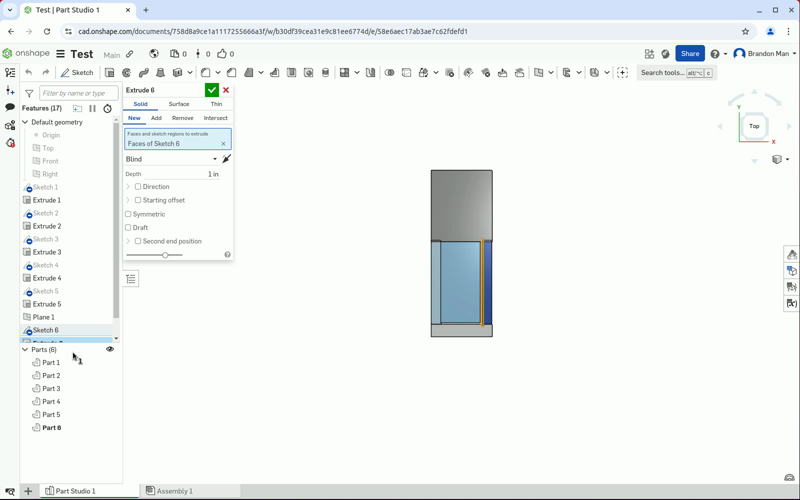
mouse_move(143, 106)
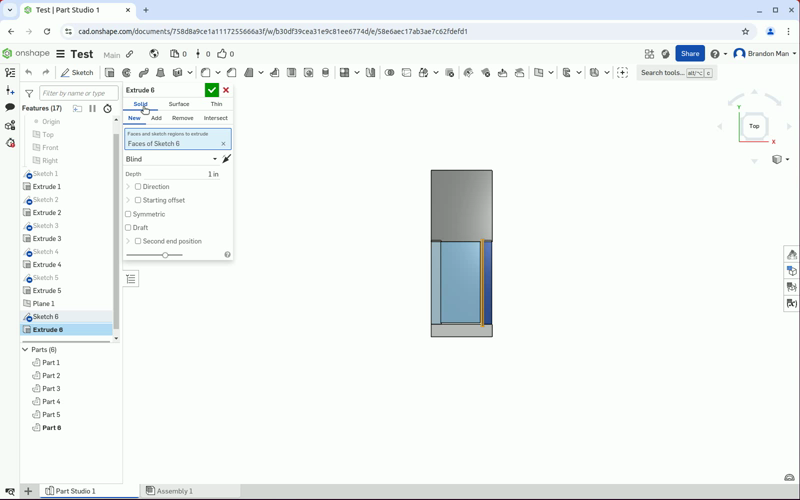
click(143, 106)
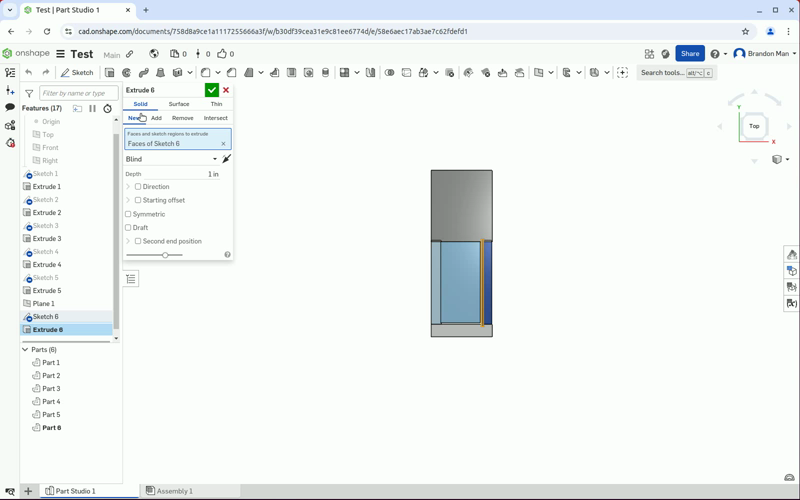
mouse_move(137, 120)
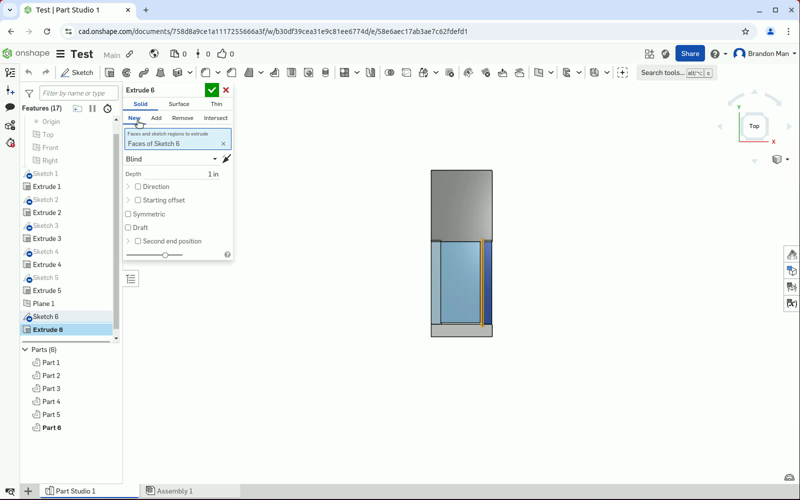
click(137, 120)
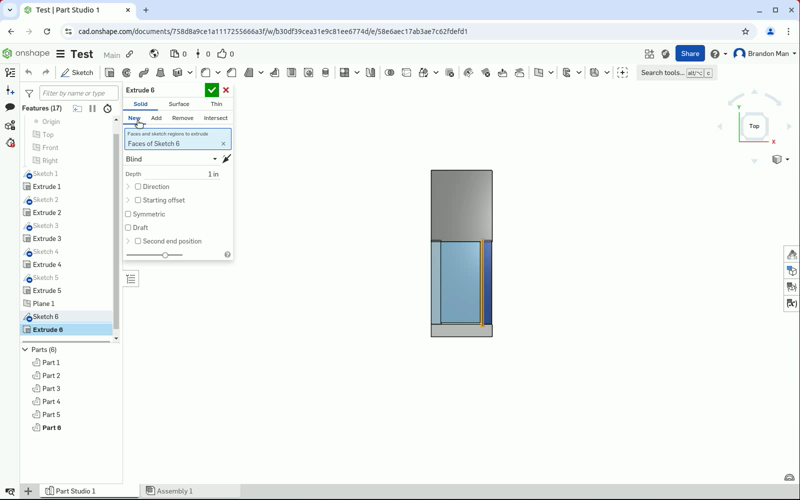
key(tab, 4)
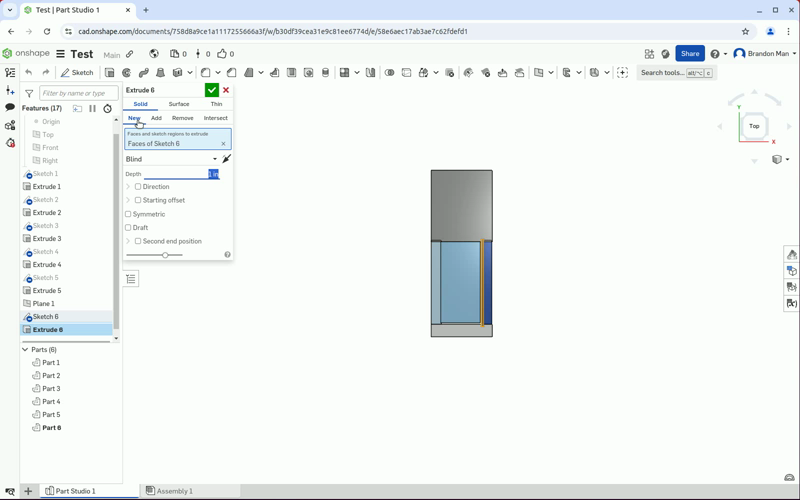
text(1.444)
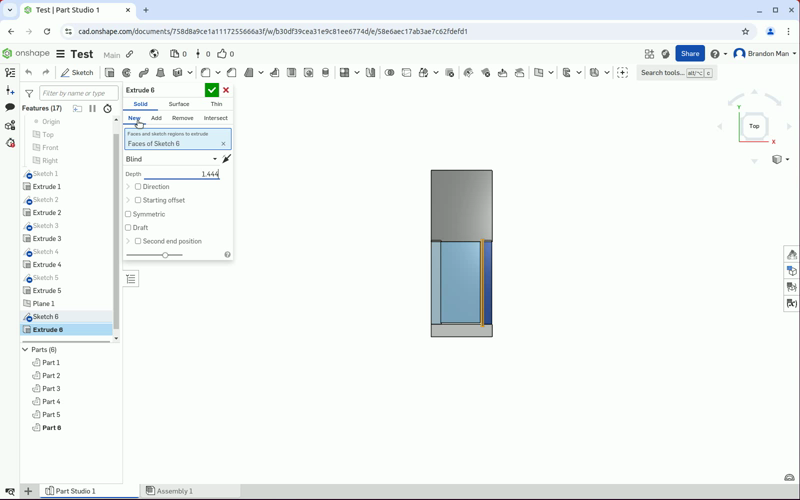
key(enter)
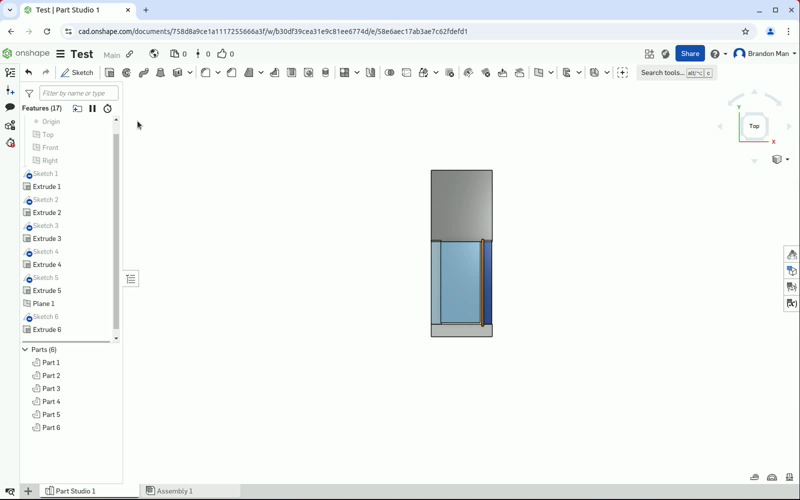
key(shift+h)
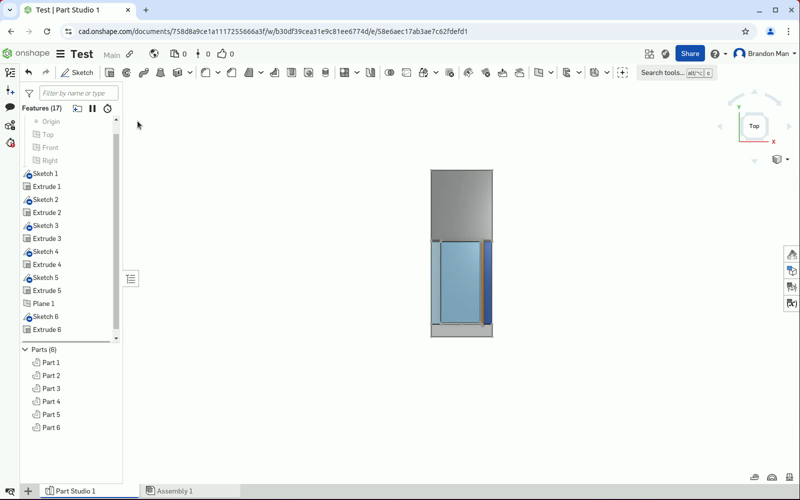
key(shift+h)
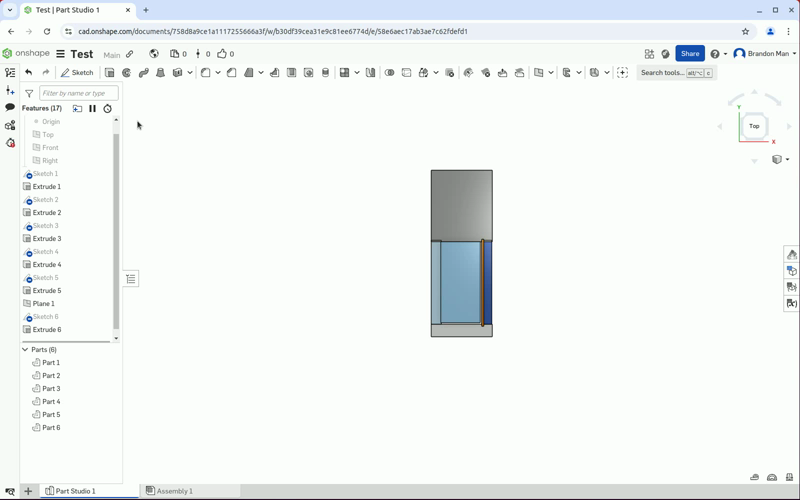
mouse_move(69, 176)
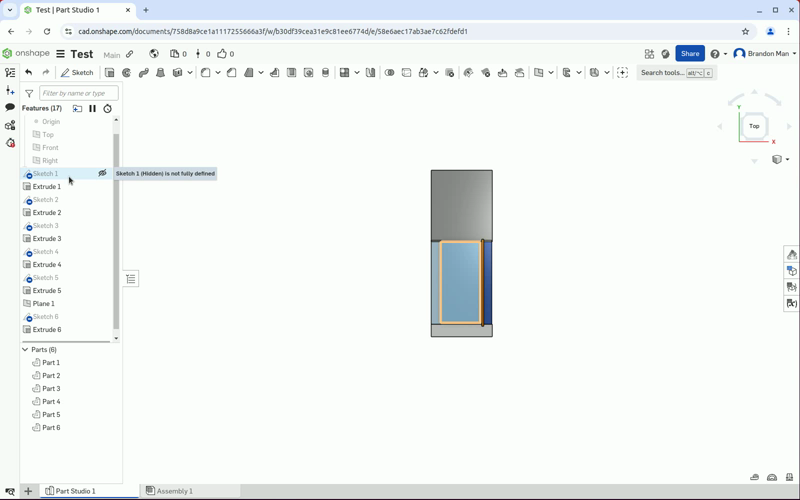
click(69, 176)
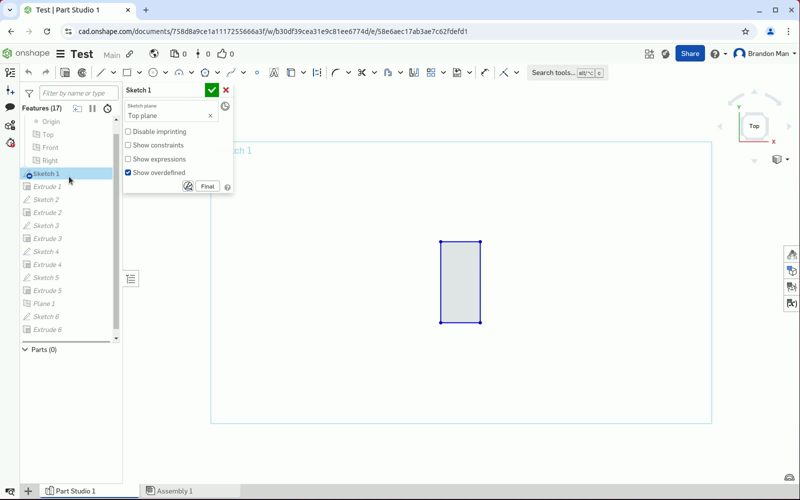
mouse_move(229, 92)
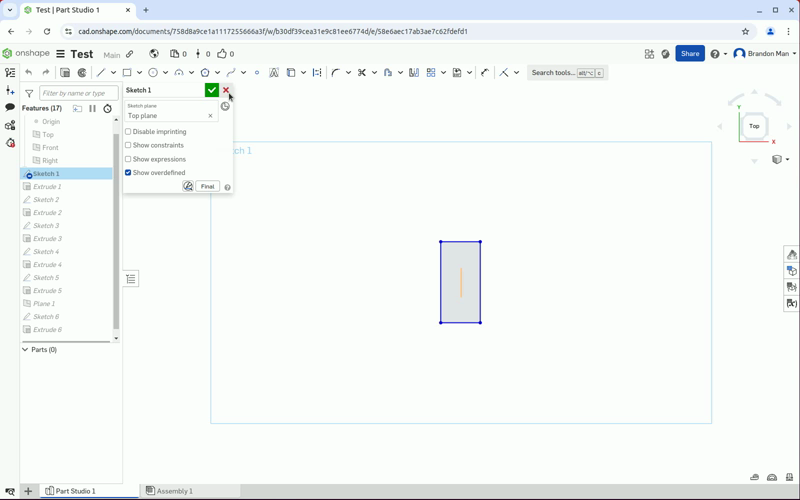
click(229, 92)
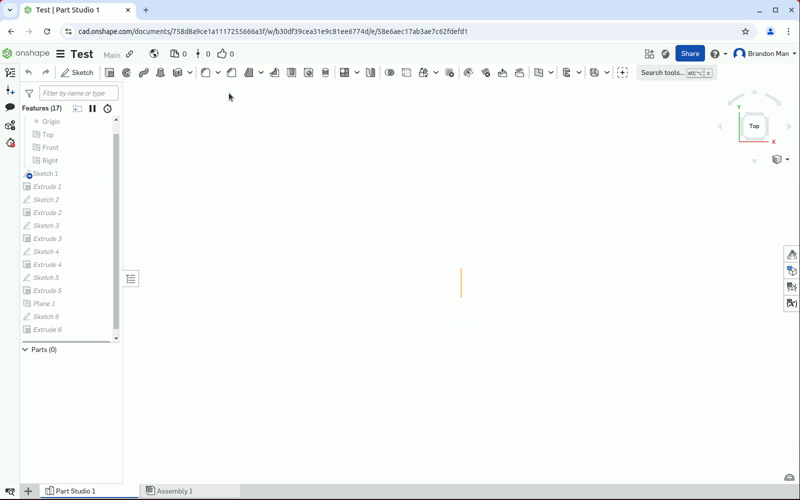
key(shift+s)
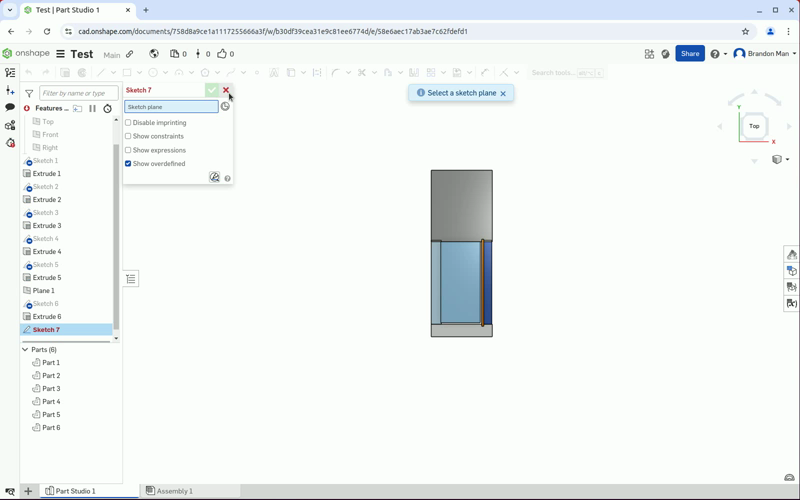
mouse_move(69, 293)
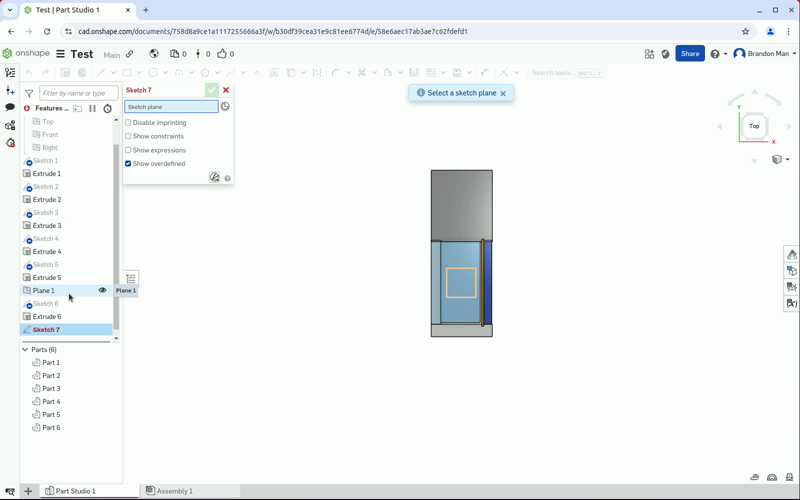
click(69, 293)
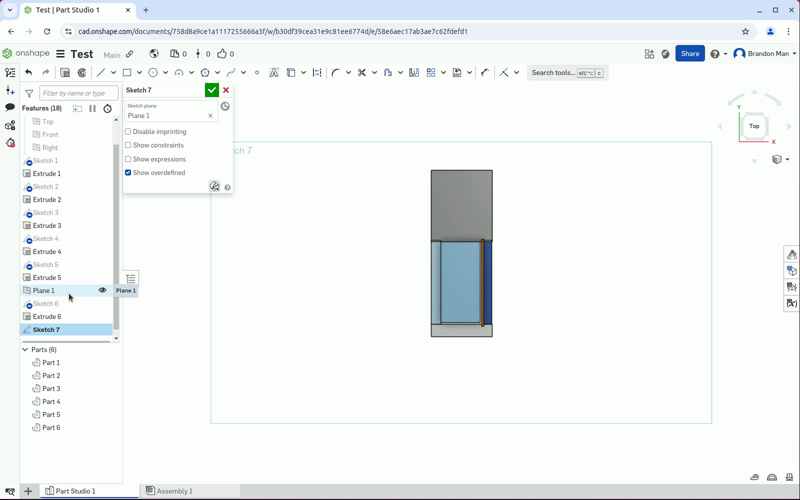
mouse_move(73, 352)
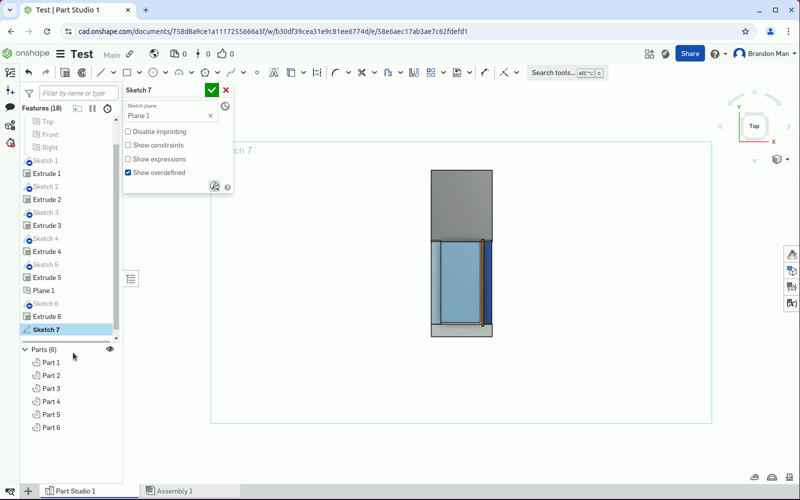
key(y)
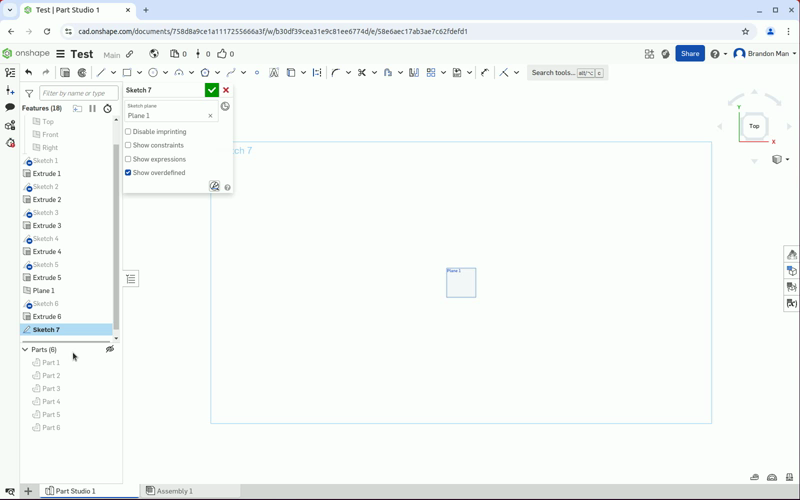
key(l)
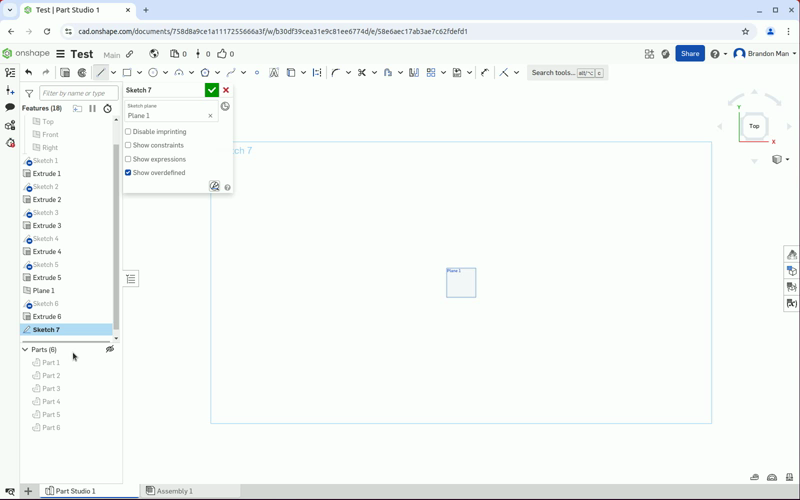
key_down(shift)
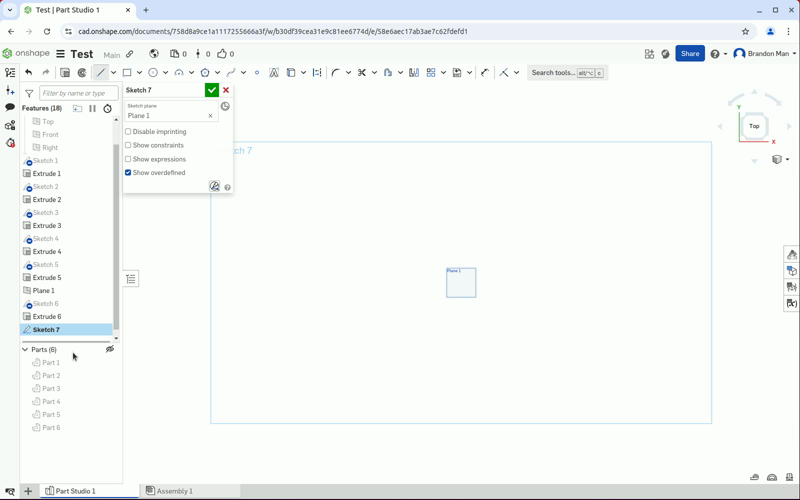
mouse_move(438, 326)
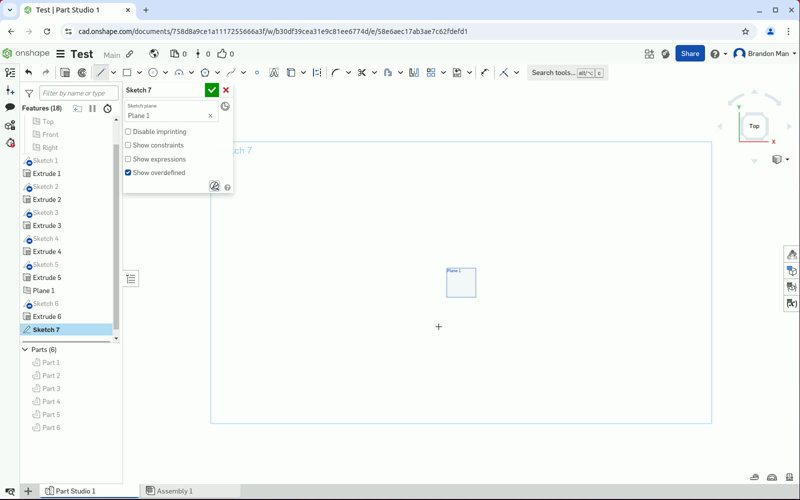
click(438, 326)
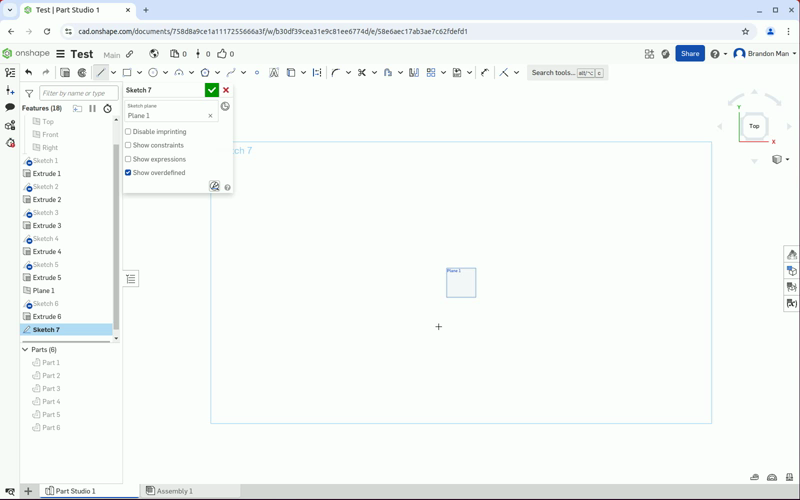
key_up(shift)
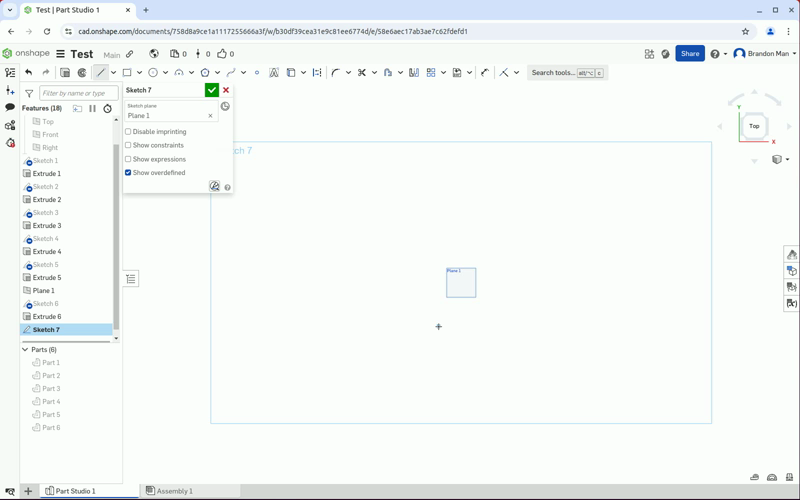
key_down(shift)
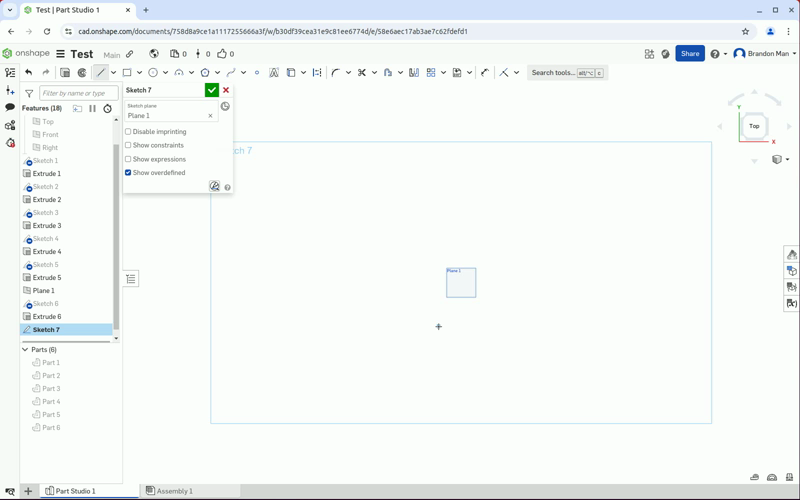
mouse_move(468, 326)
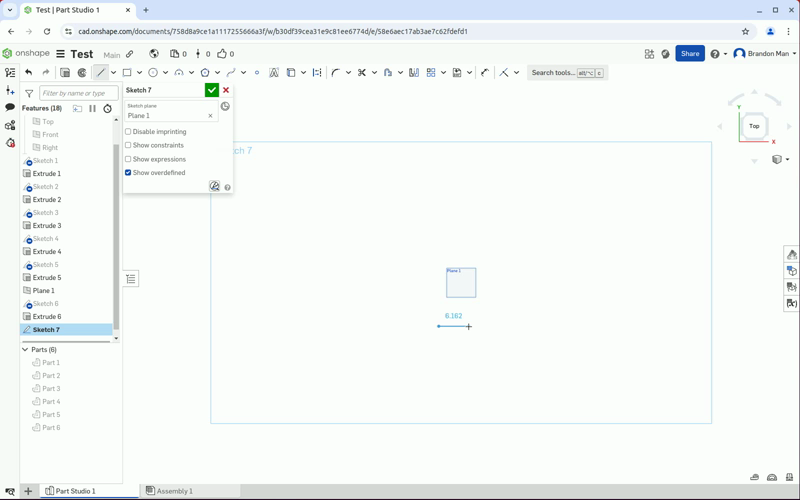
mouse_move(440, 326)
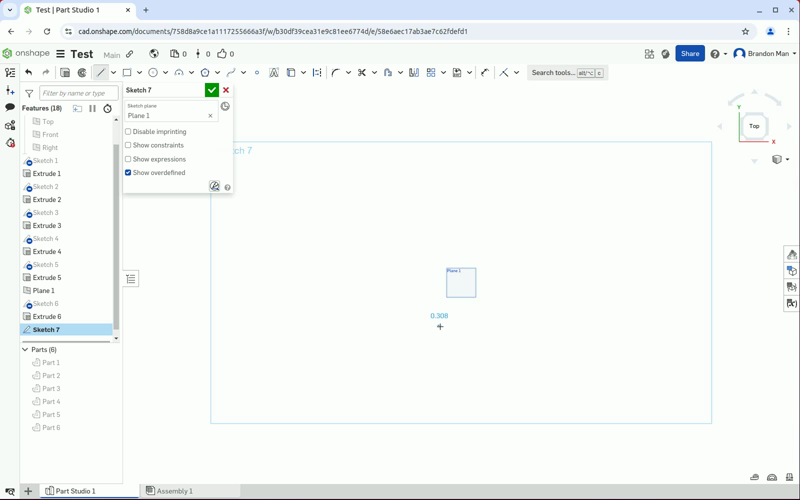
scroll(6)
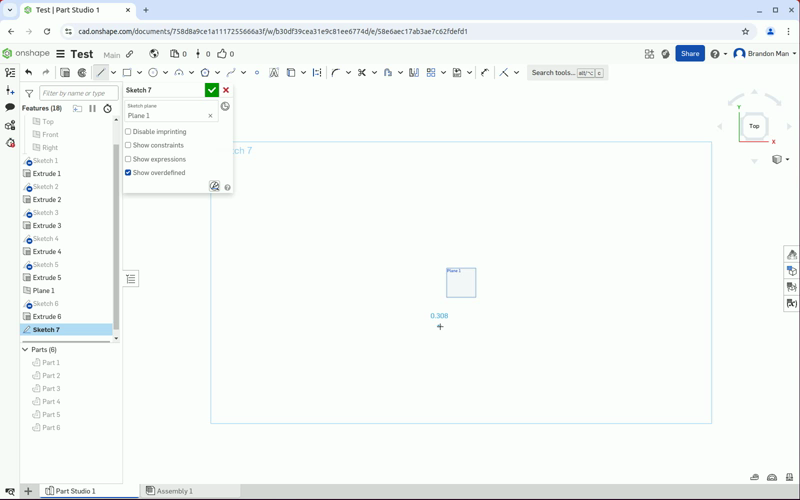
scroll(6)
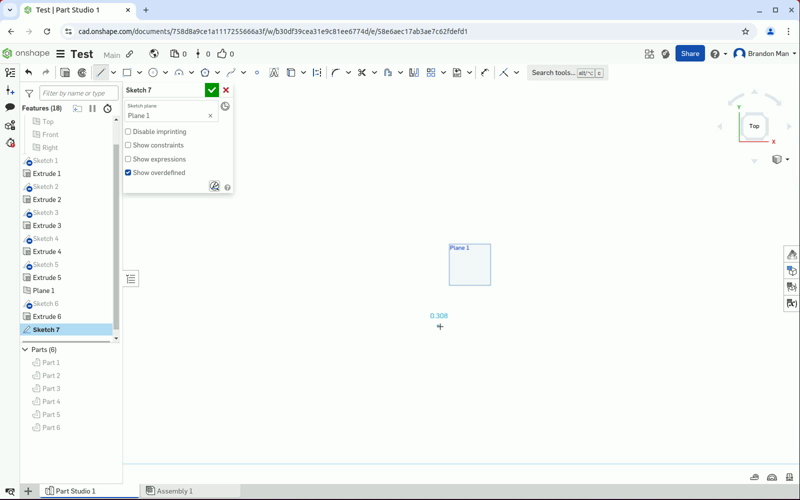
scroll(6)
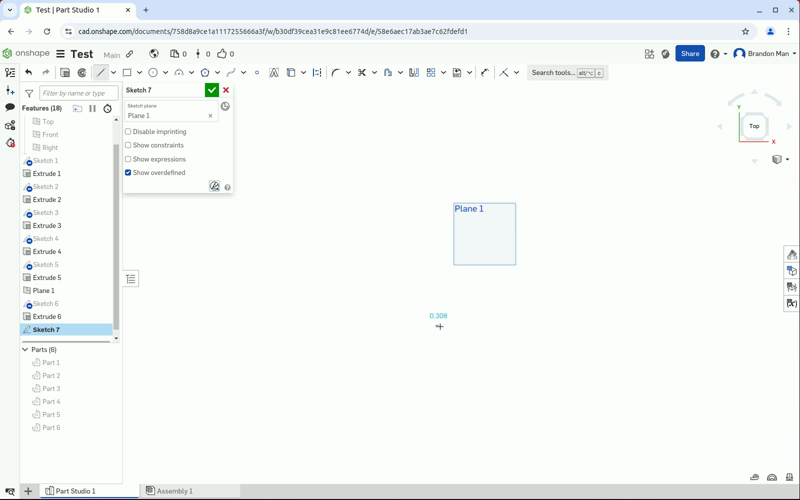
scroll(6)
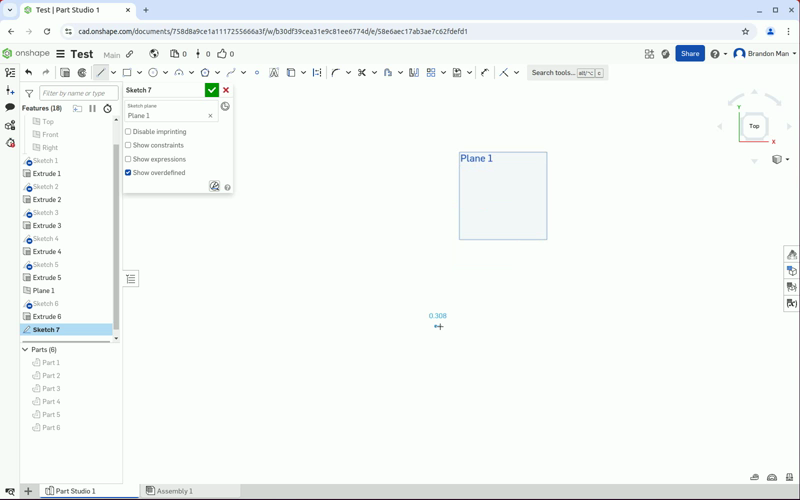
scroll(6)
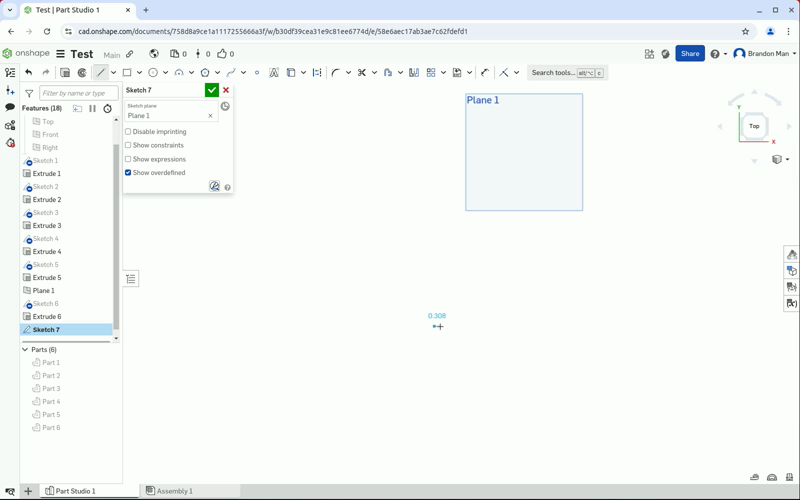
scroll(6)
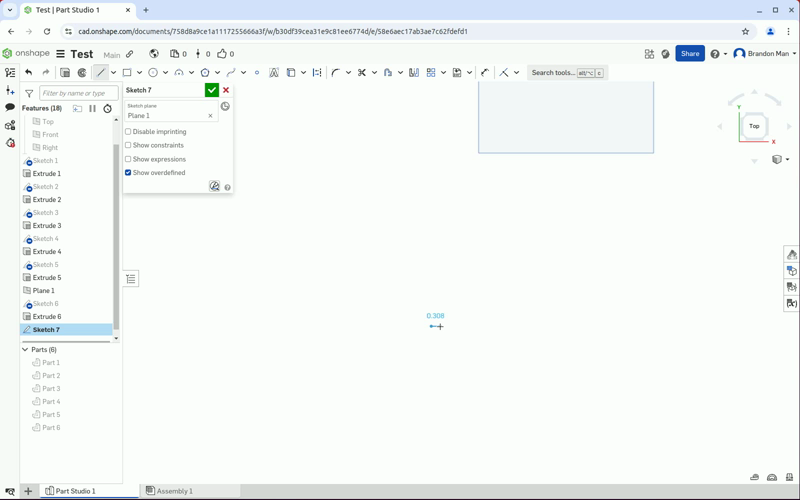
scroll(6)
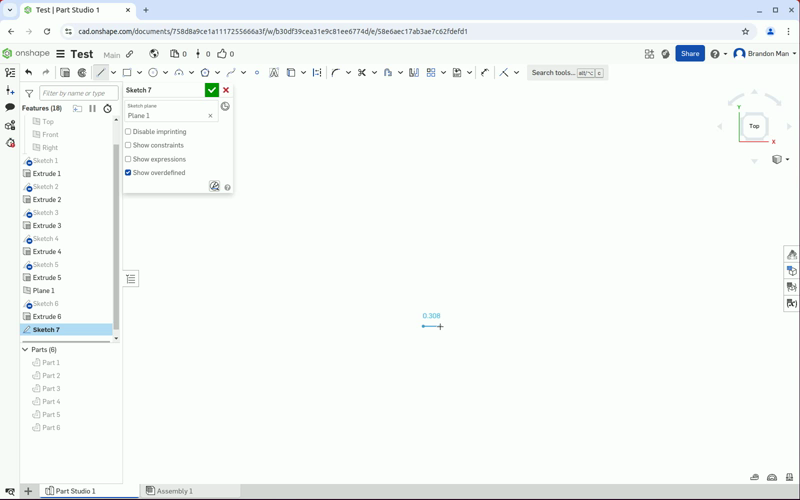
click(440, 326)
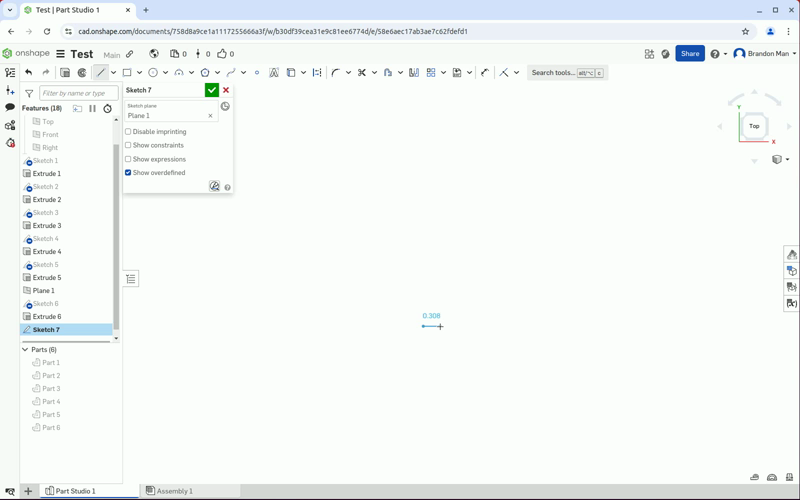
scroll(-6)
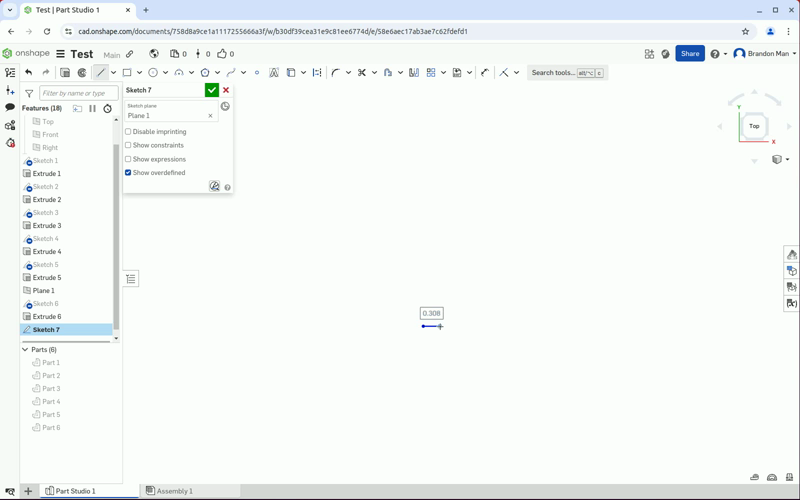
scroll(-6)
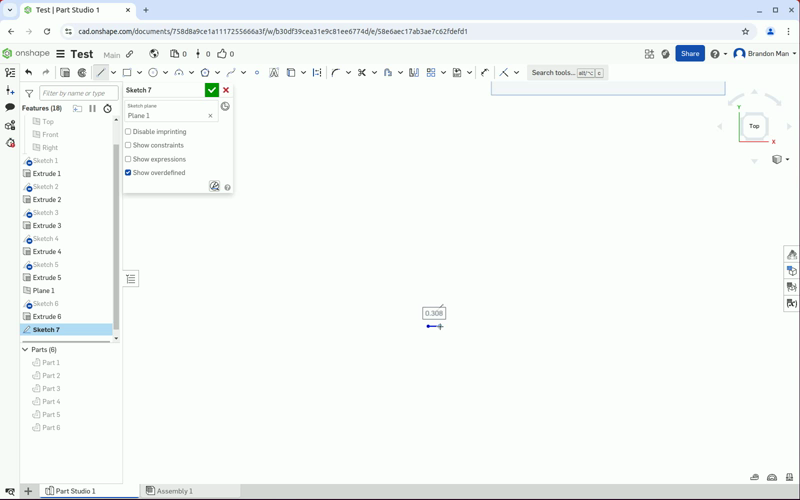
scroll(-6)
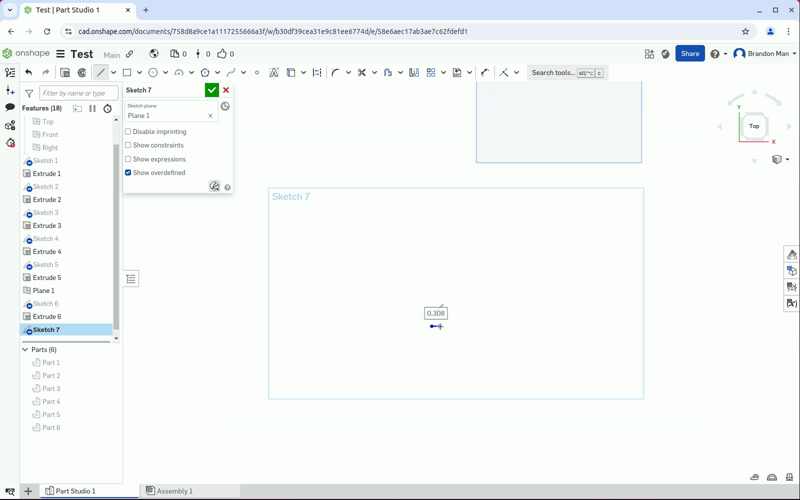
scroll(-6)
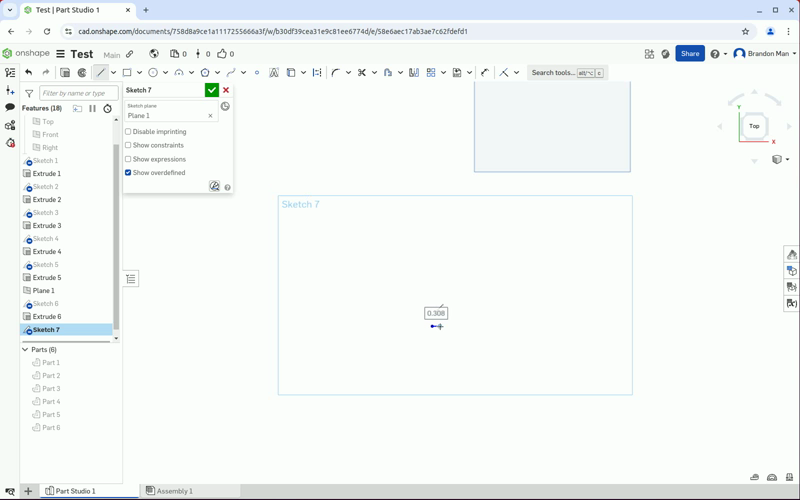
scroll(-6)
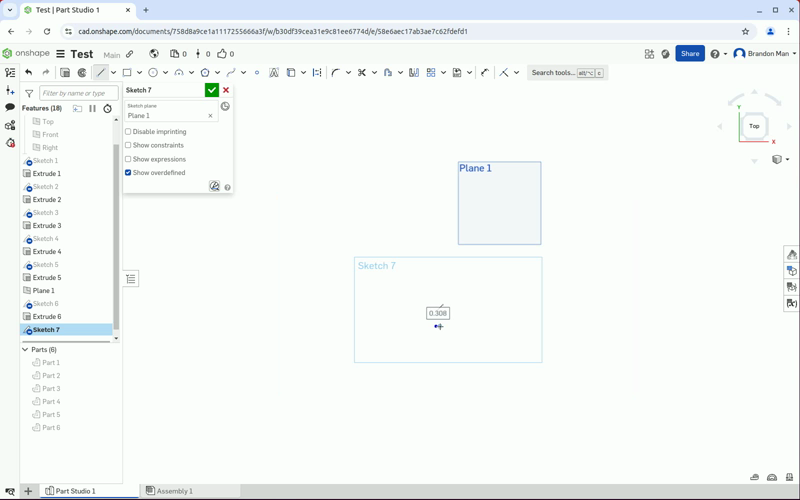
scroll(-6)
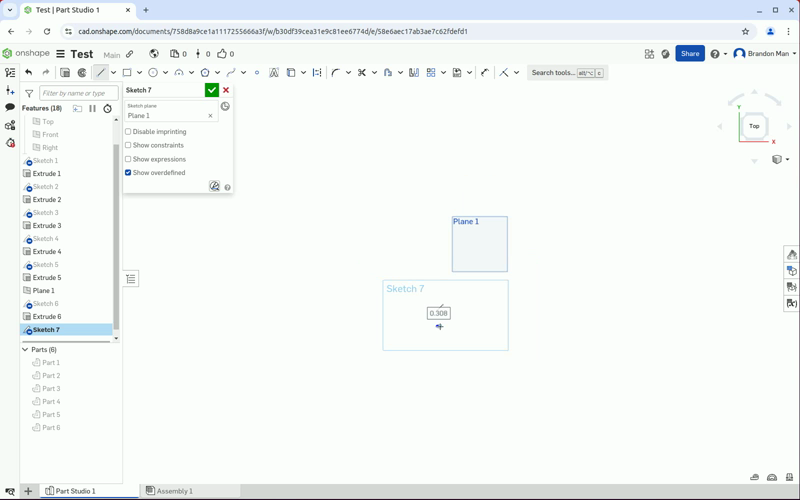
scroll(-6)
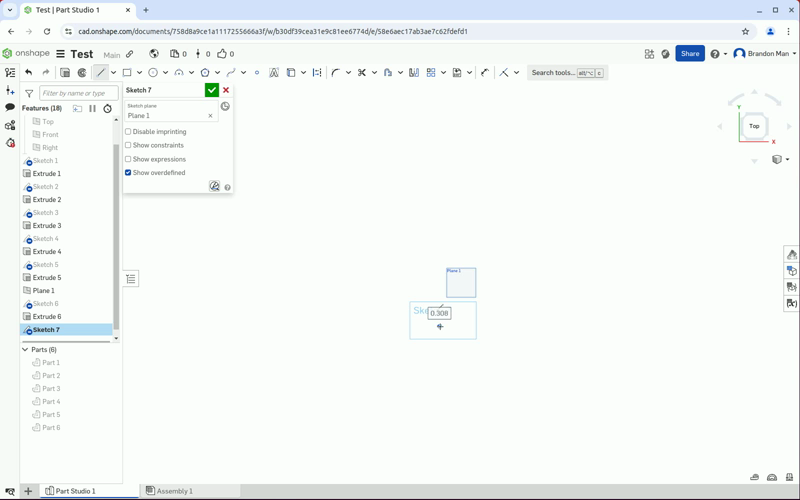
key_up(shift)
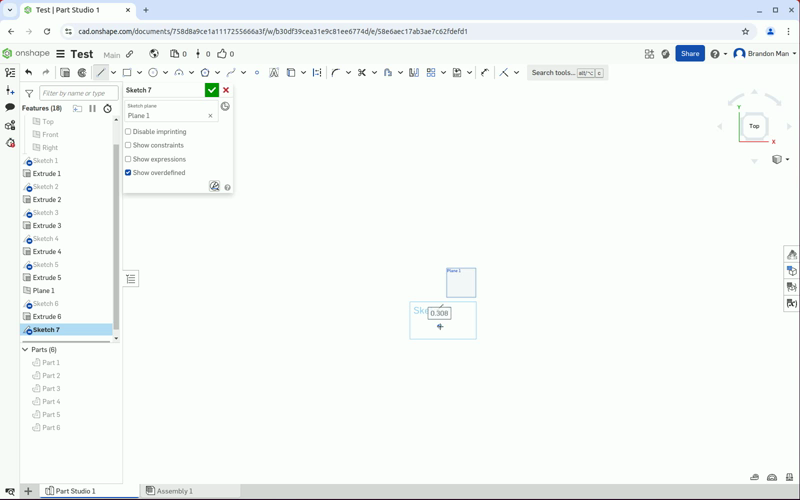
key_down(shift)
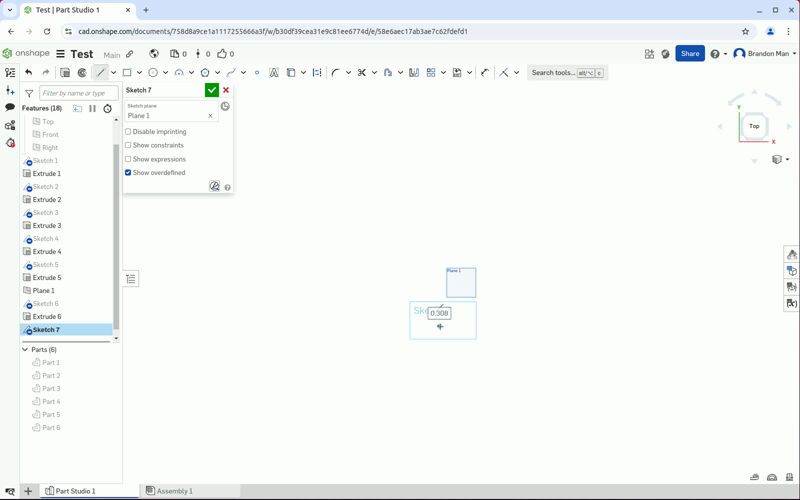
mouse_move(470, 326)
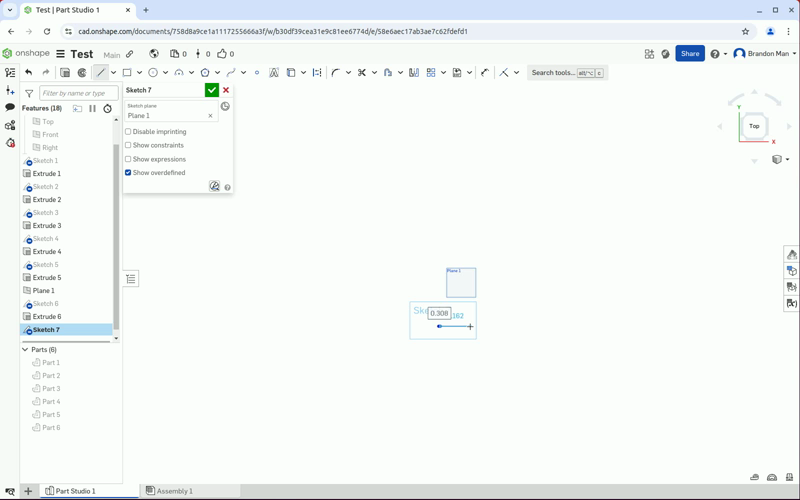
mouse_move(440, 324)
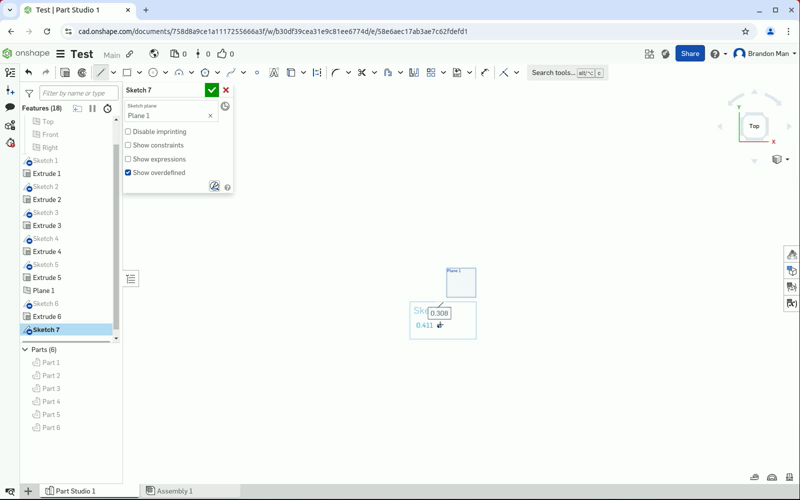
scroll(6)
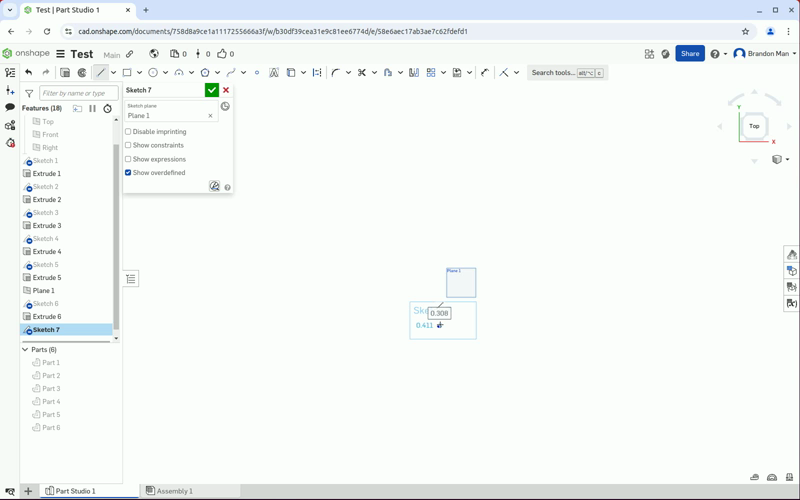
scroll(6)
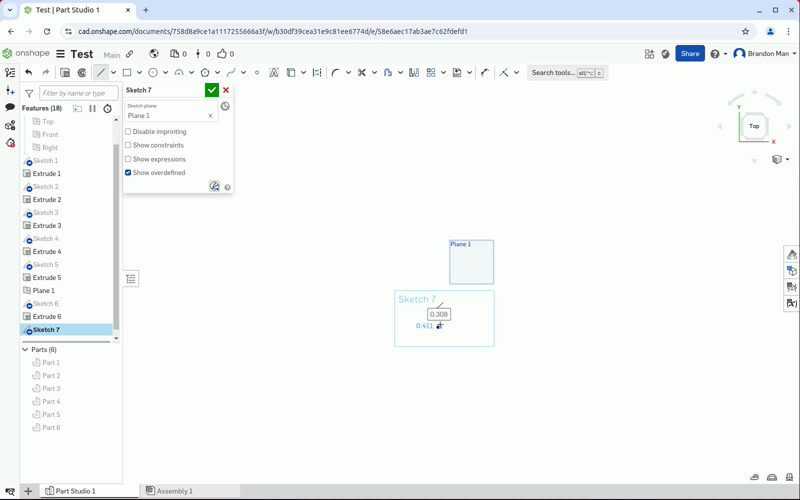
scroll(6)
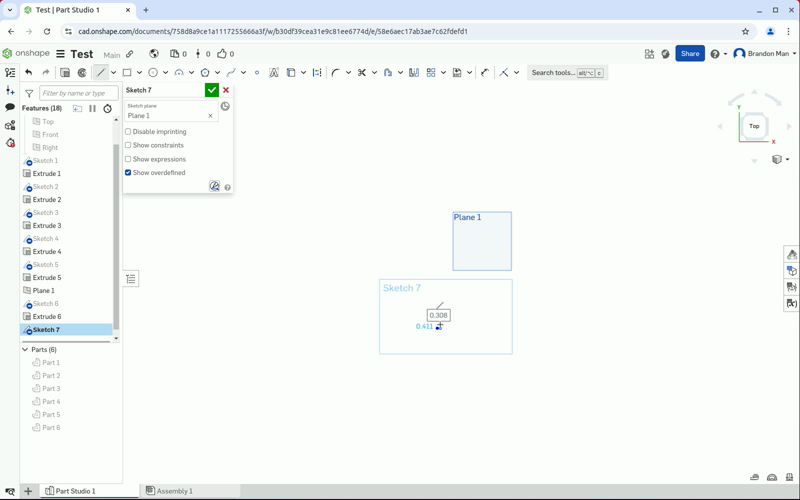
scroll(6)
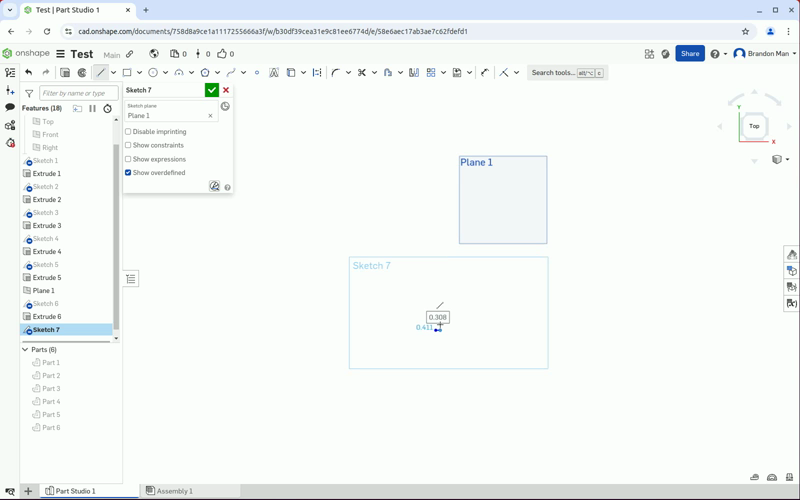
scroll(6)
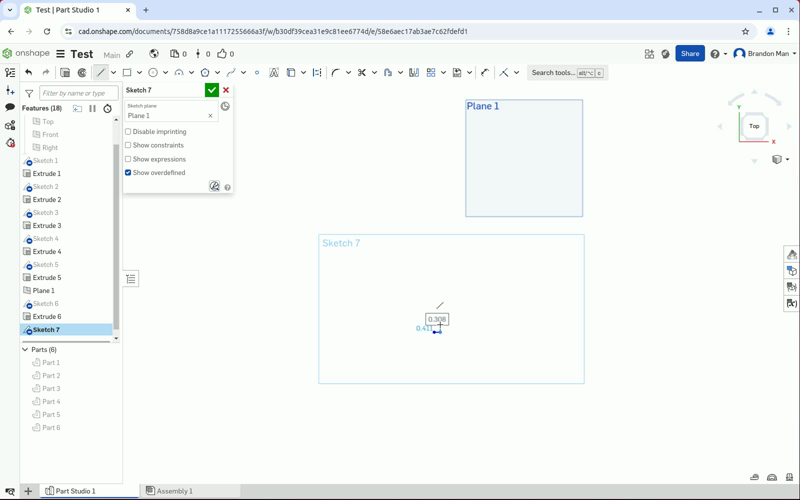
scroll(6)
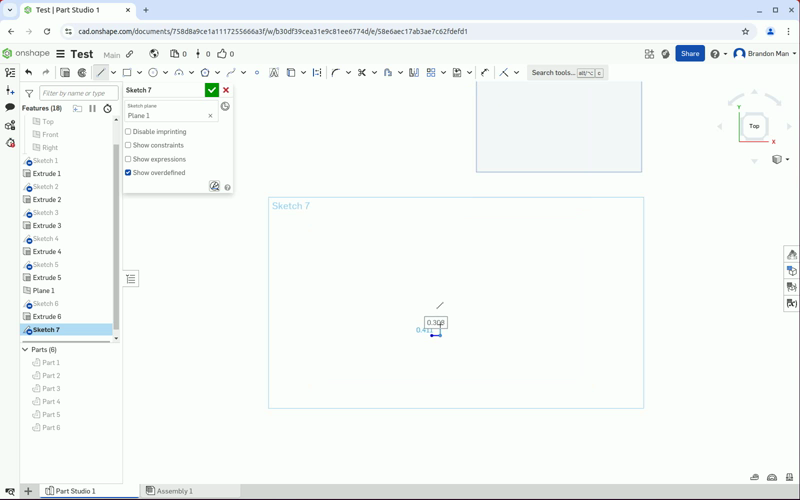
scroll(6)
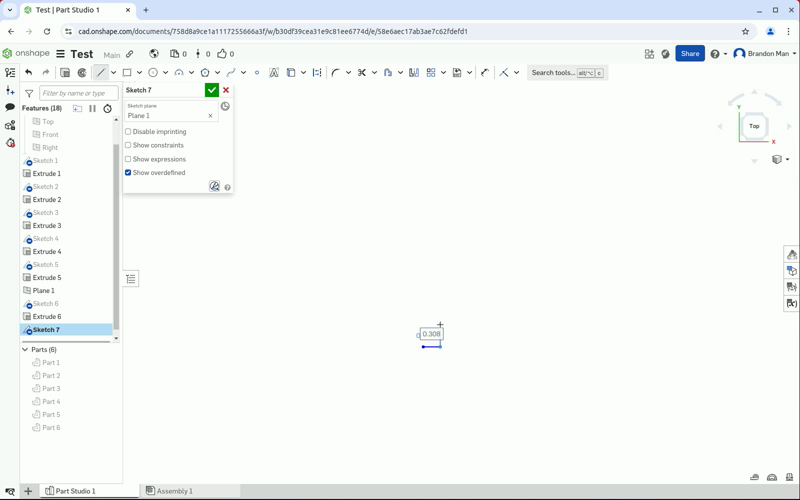
click(440, 324)
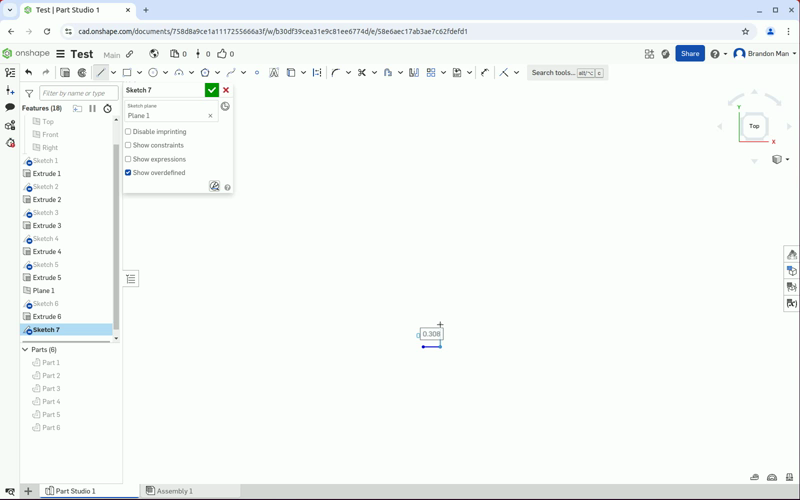
scroll(-6)
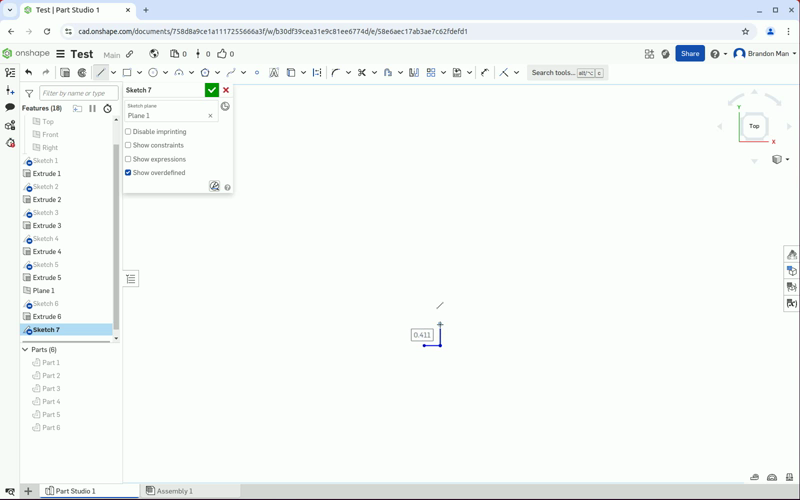
scroll(-6)
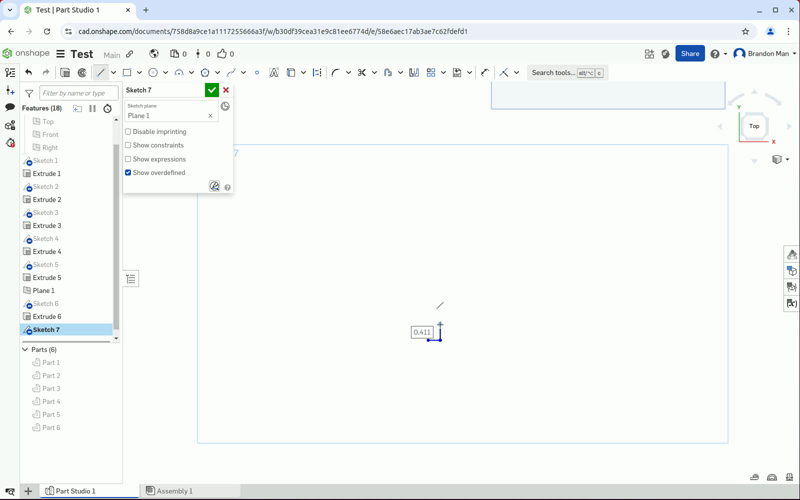
scroll(-6)
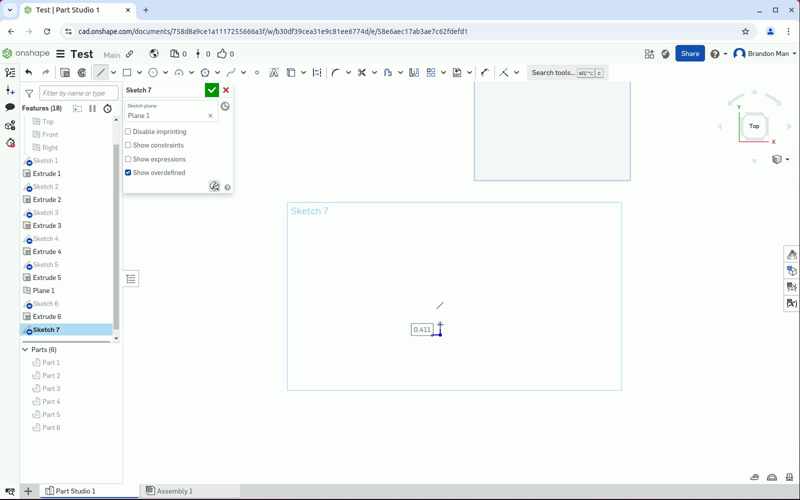
scroll(-6)
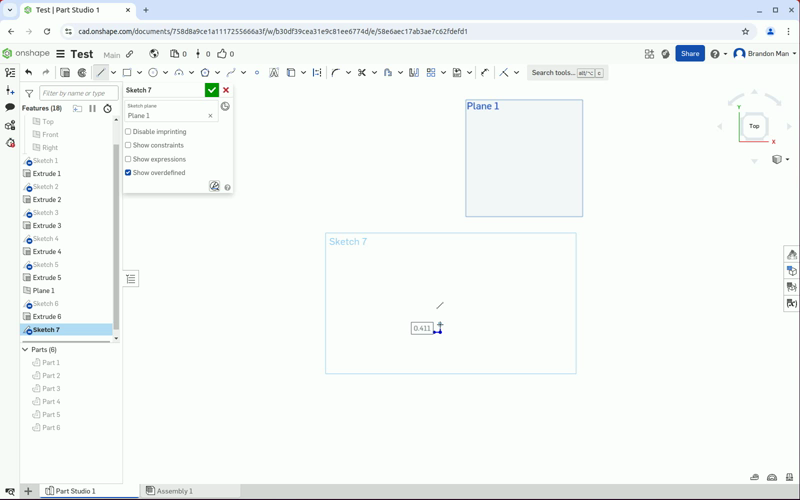
scroll(-6)
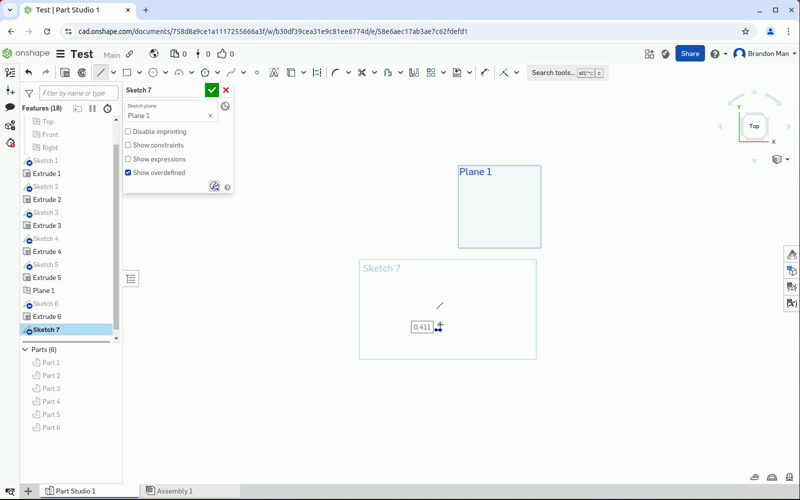
scroll(-6)
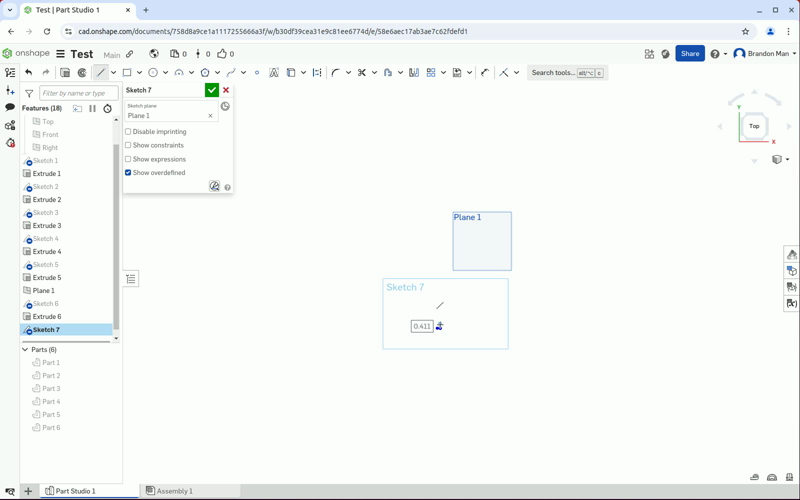
scroll(-6)
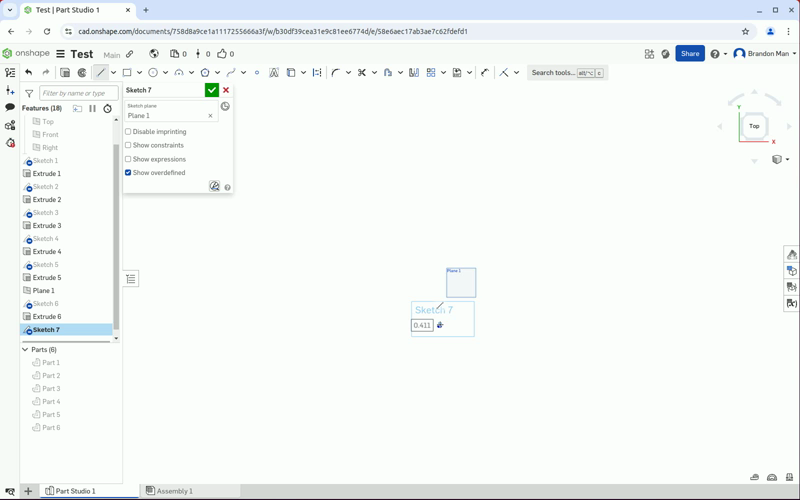
key_up(shift)
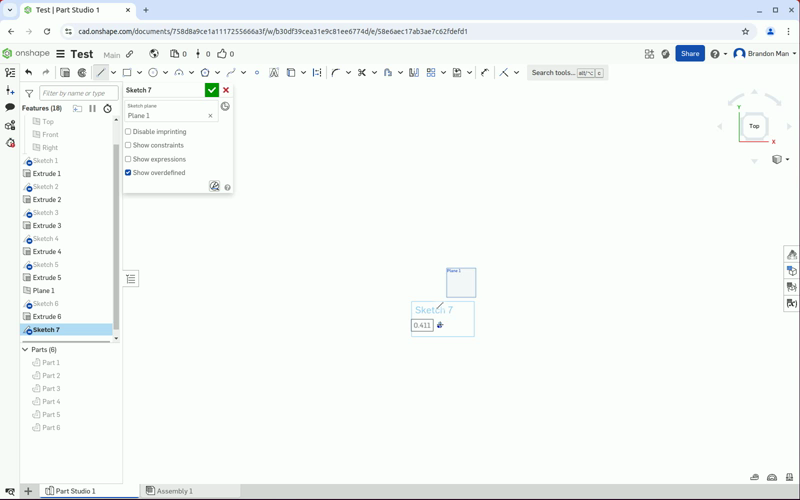
key_down(shift)
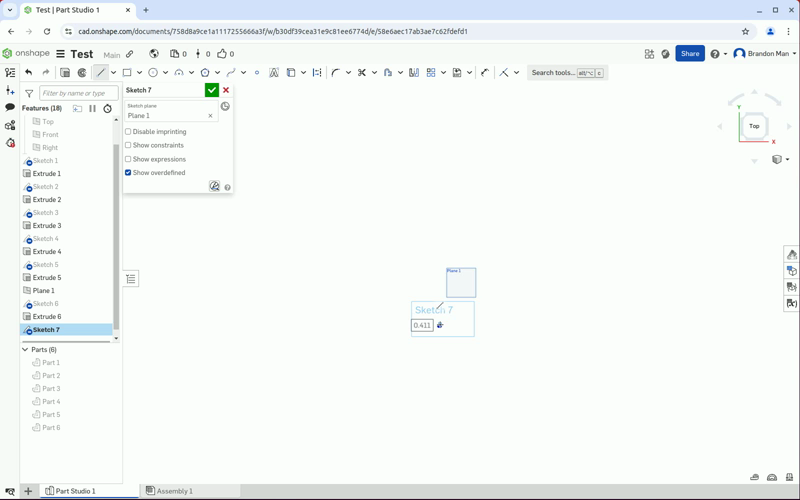
mouse_move(440, 241)
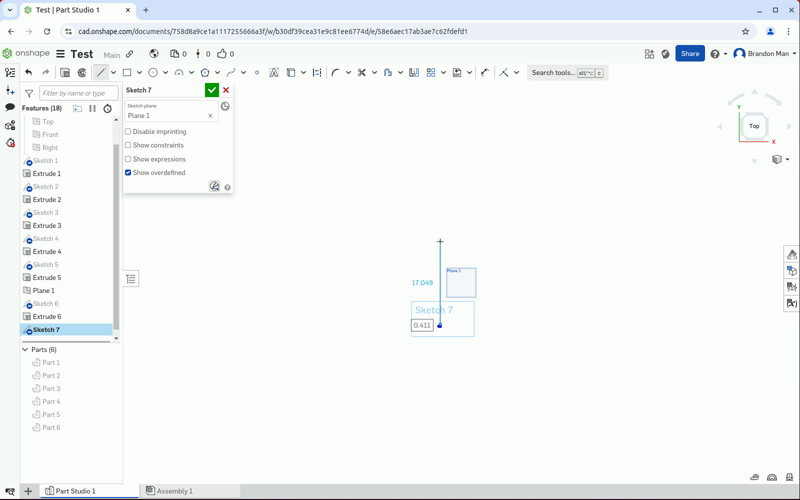
click(440, 241)
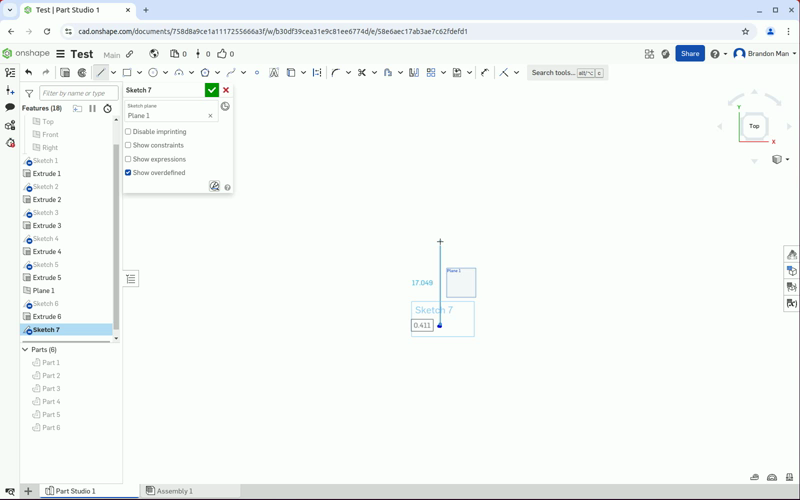
key_up(shift)
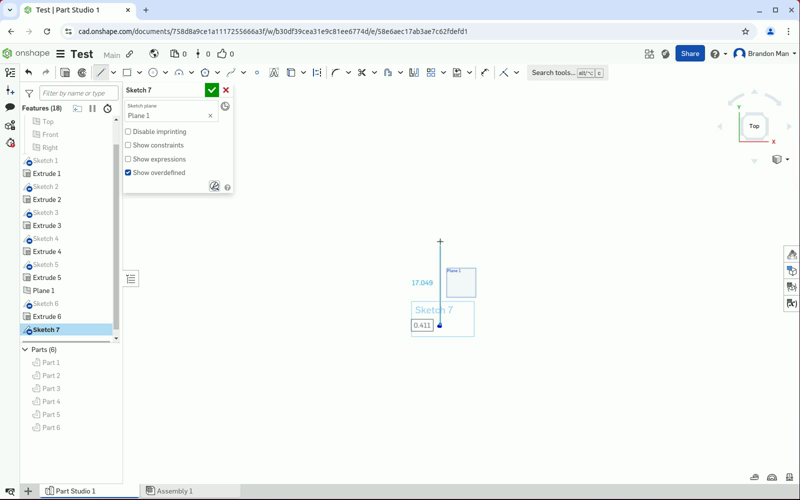
key_down(shift)
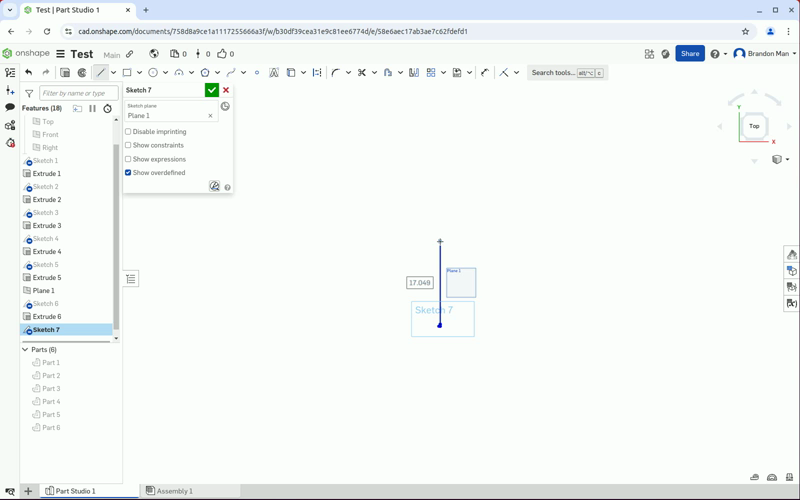
mouse_move(470, 241)
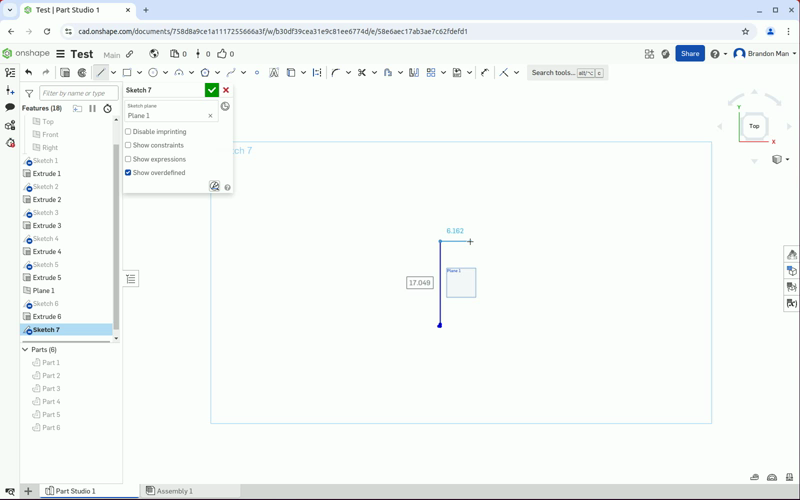
mouse_move(440, 239)
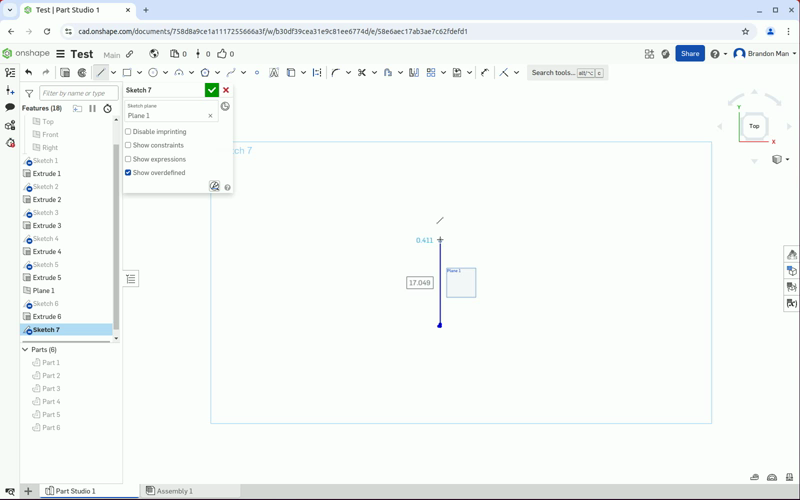
scroll(6)
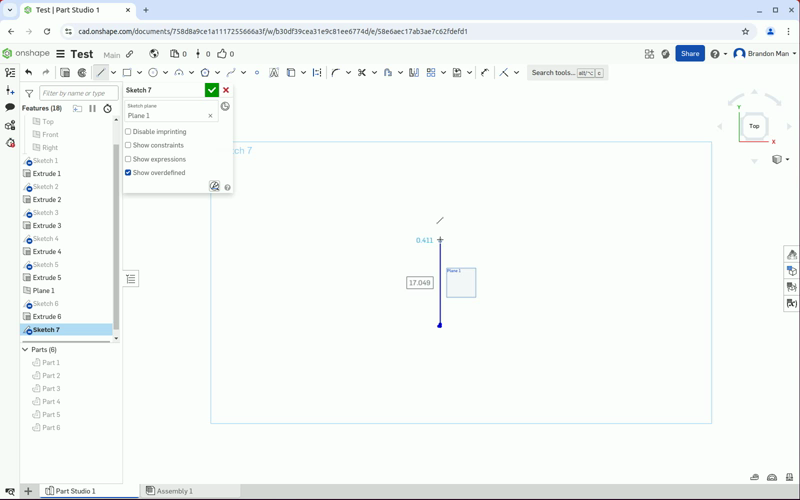
scroll(6)
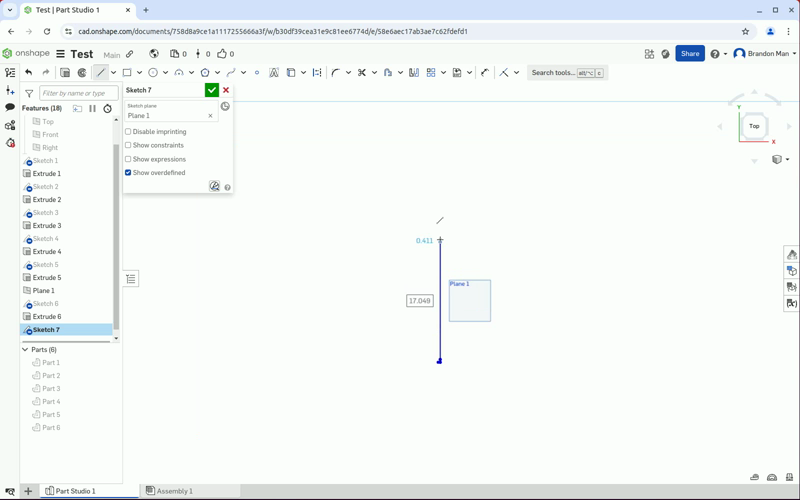
scroll(6)
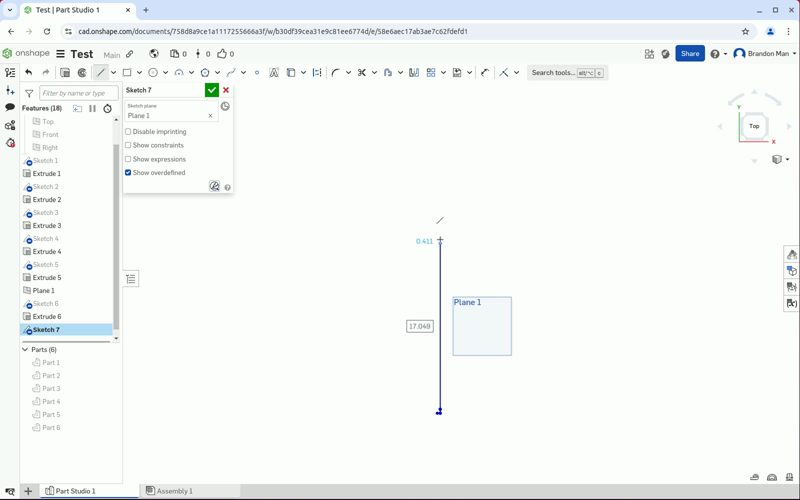
scroll(6)
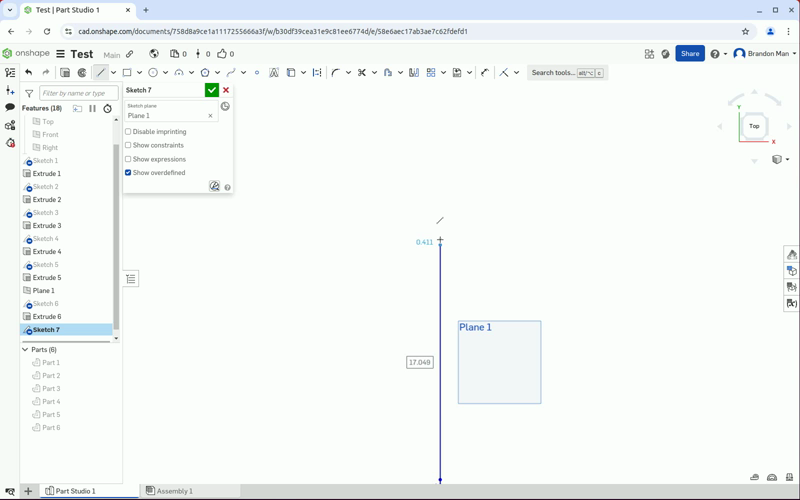
scroll(6)
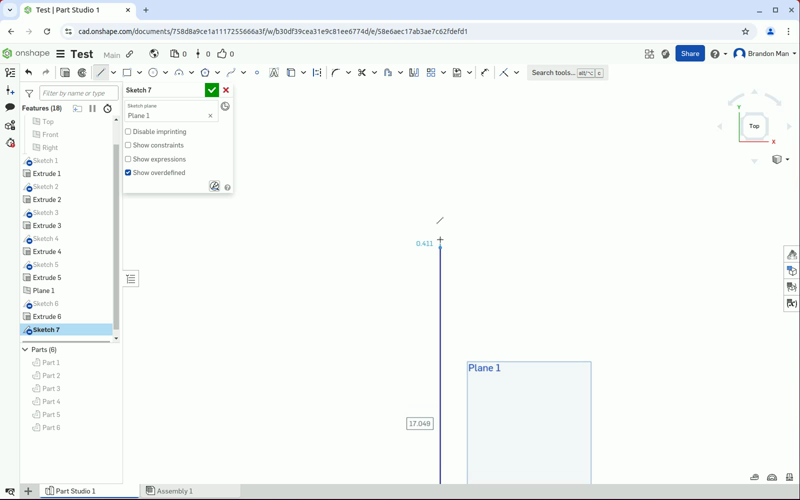
scroll(6)
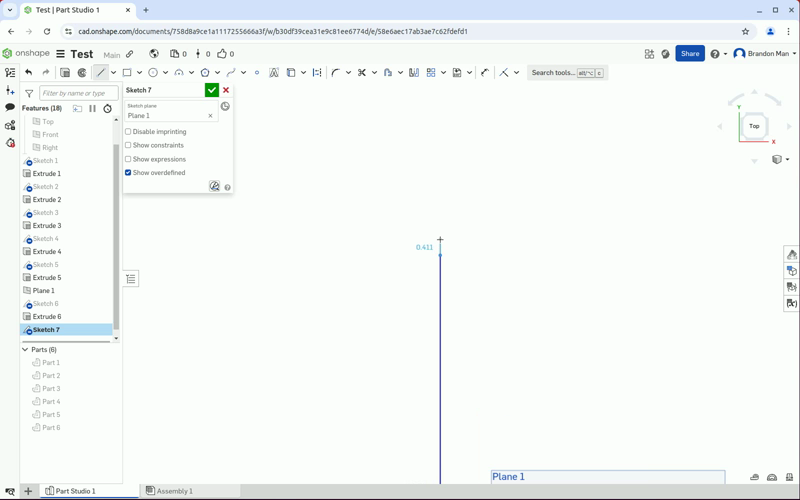
scroll(6)
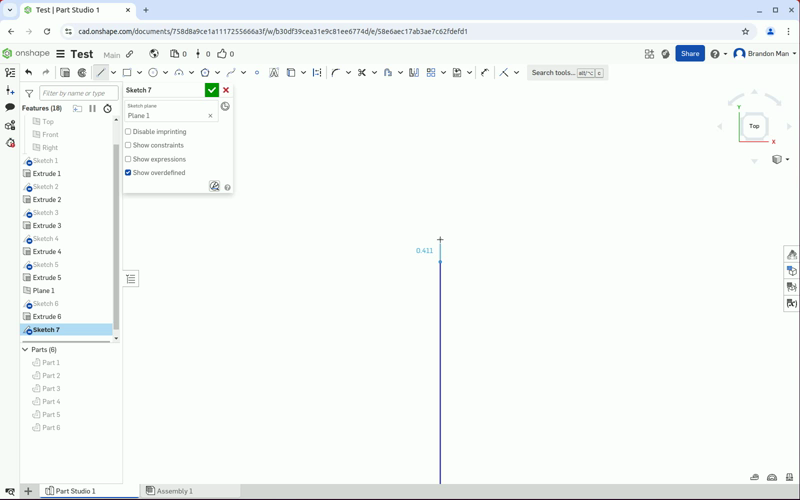
click(440, 239)
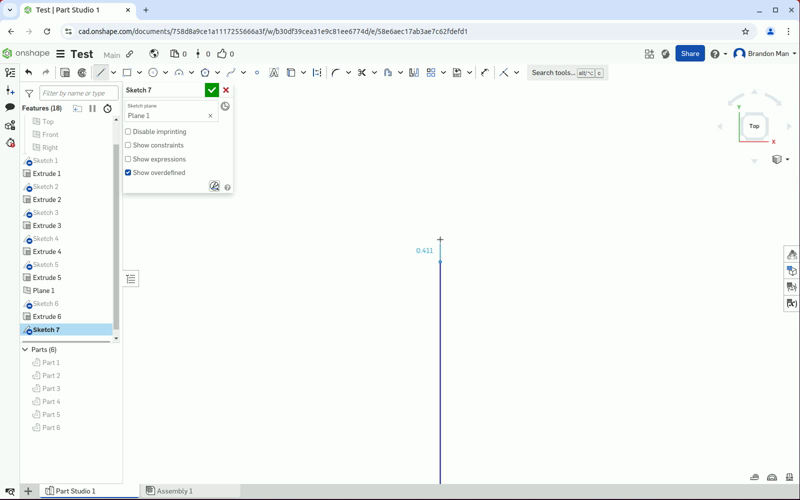
scroll(-6)
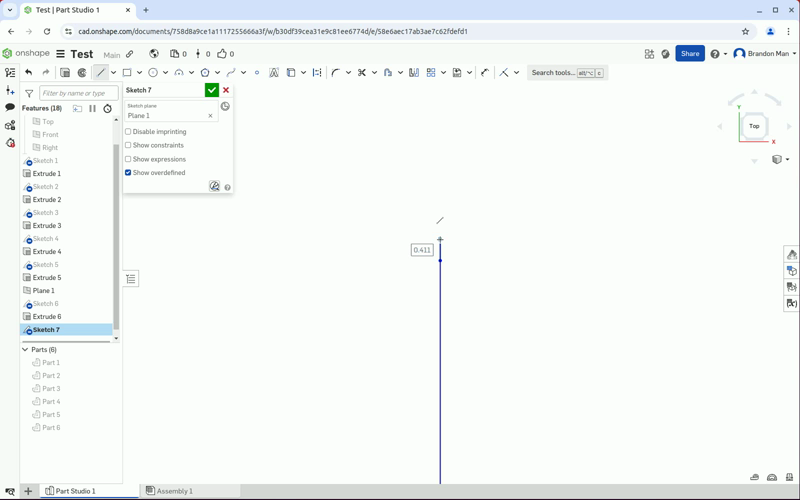
scroll(-6)
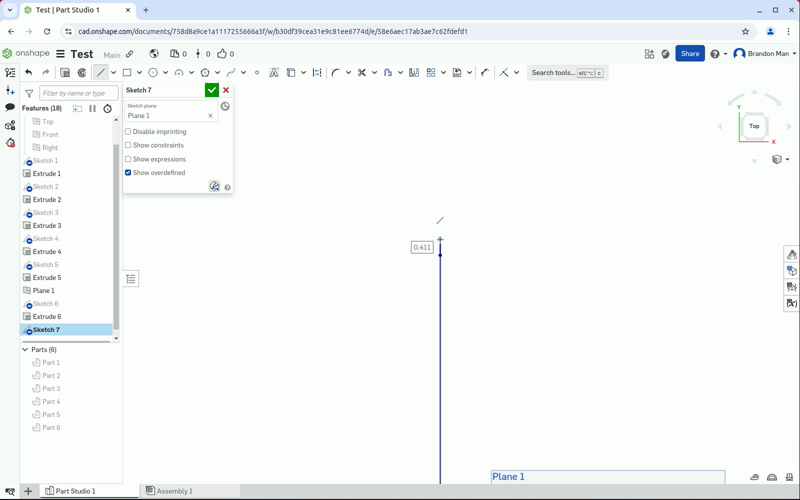
scroll(-6)
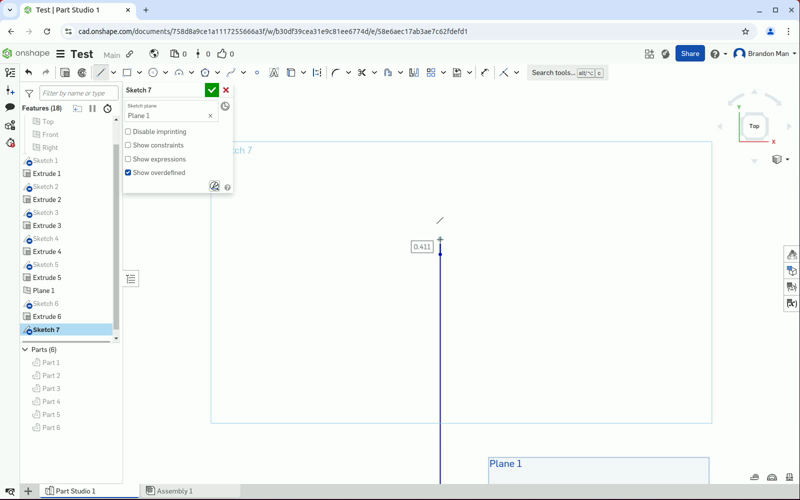
scroll(-6)
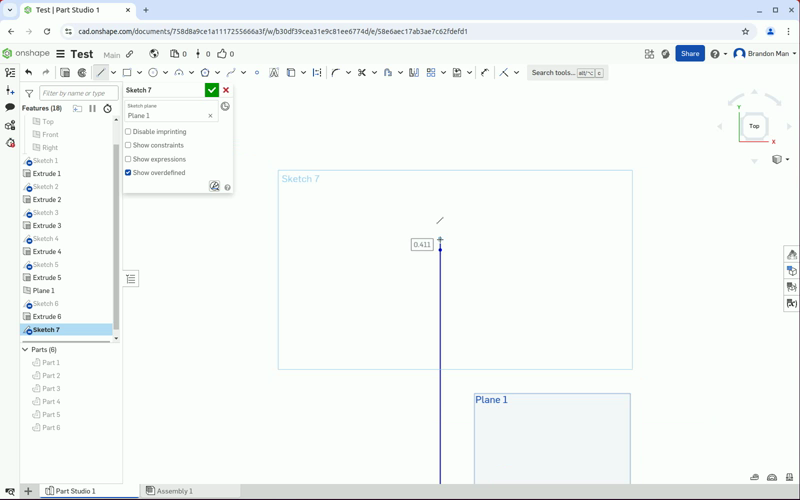
scroll(-6)
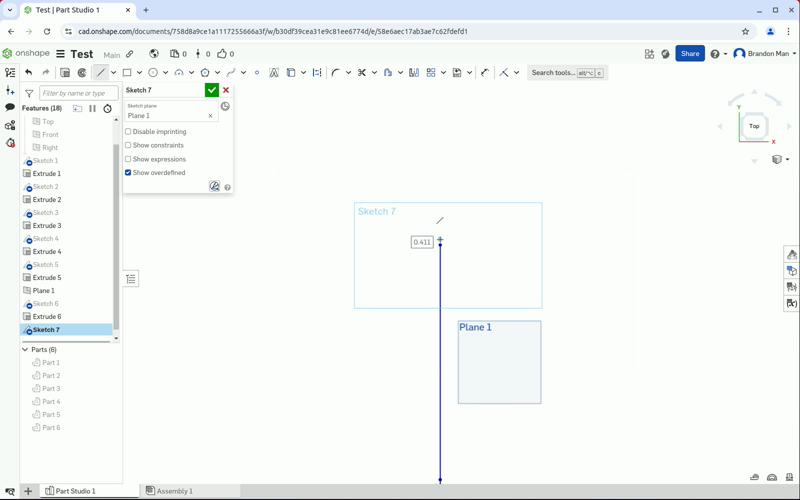
scroll(-6)
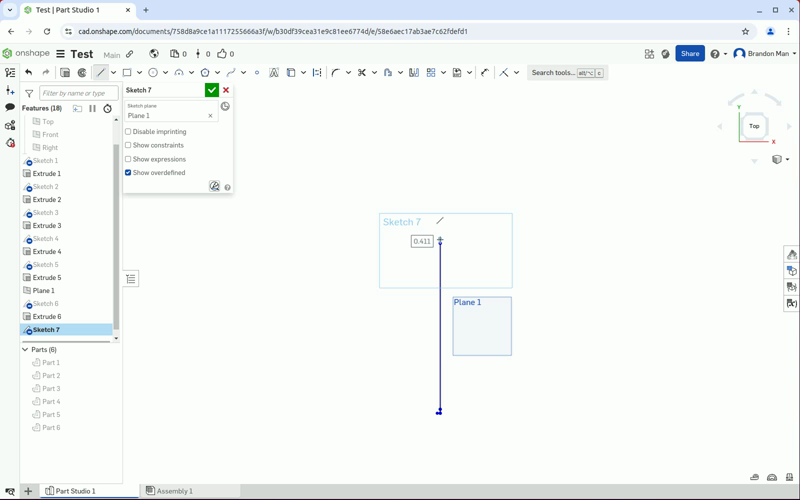
scroll(-6)
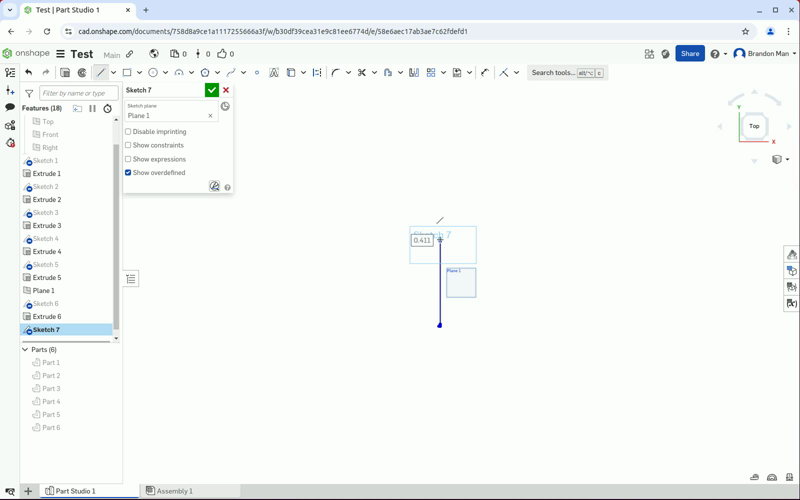
key_up(shift)
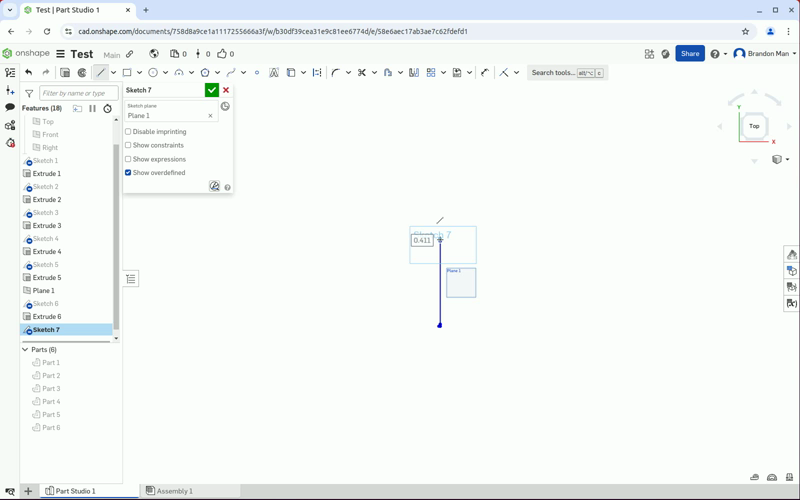
key_down(shift)
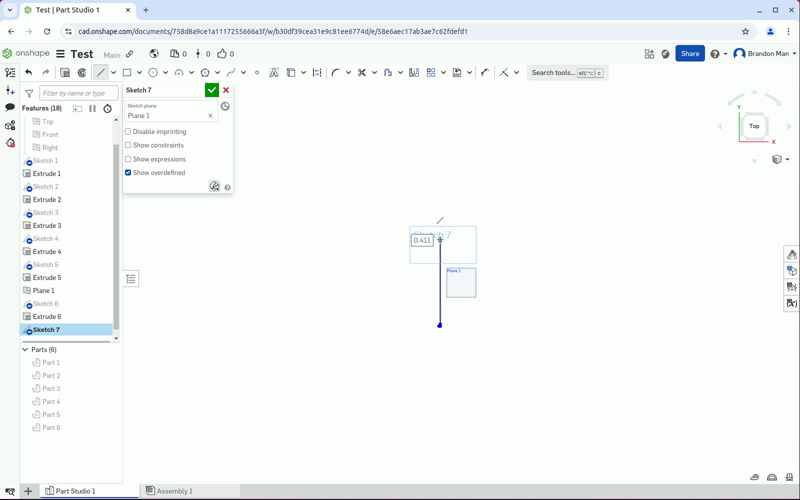
mouse_move(470, 239)
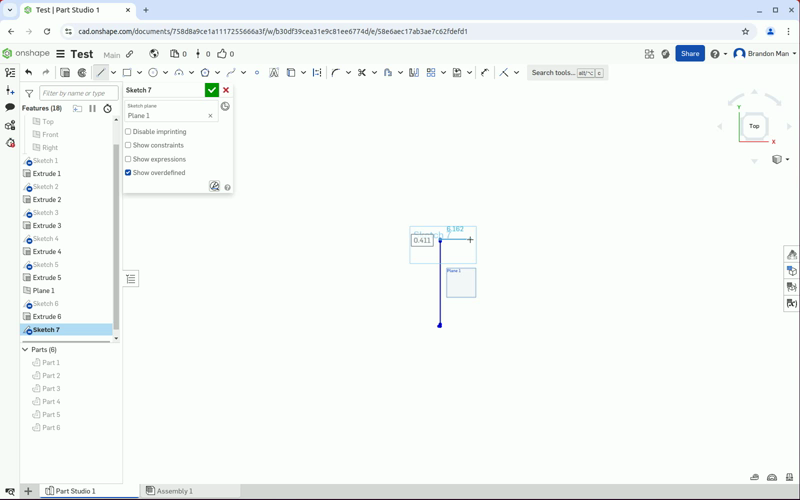
mouse_move(438, 239)
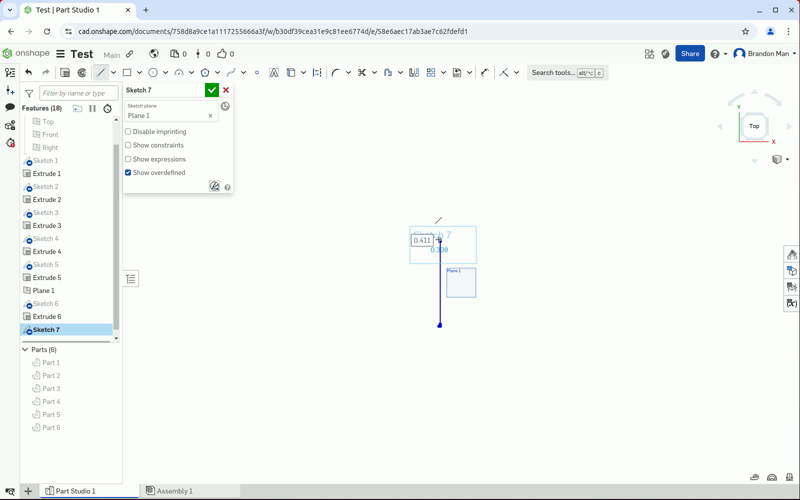
scroll(6)
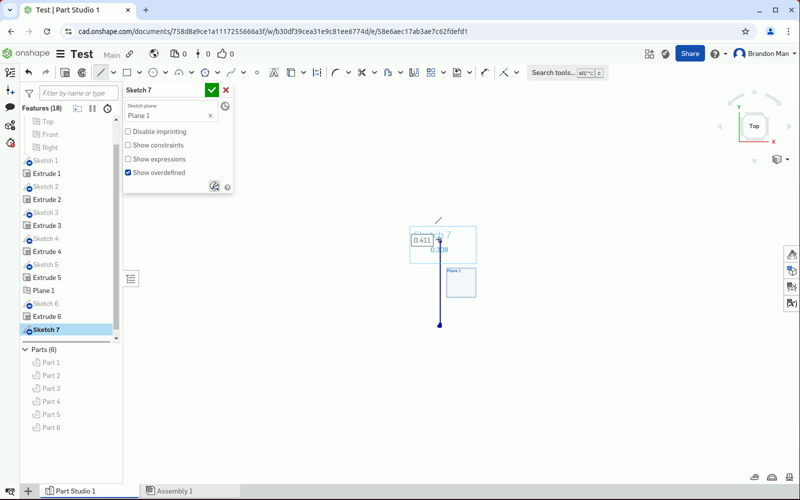
scroll(6)
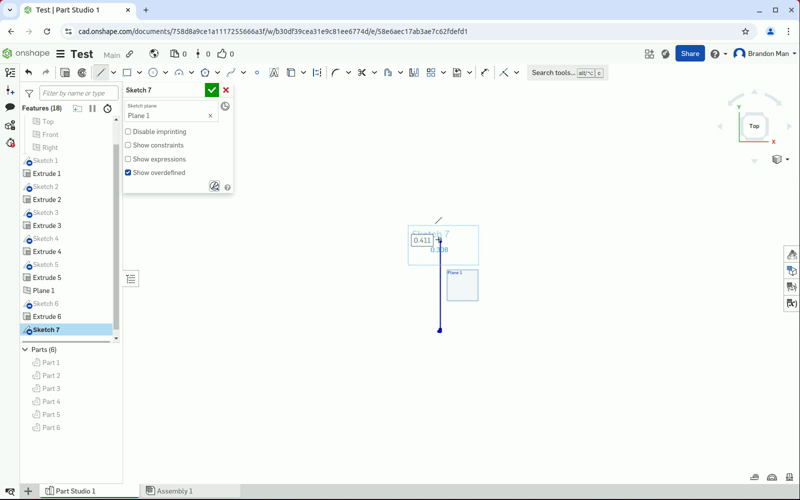
scroll(6)
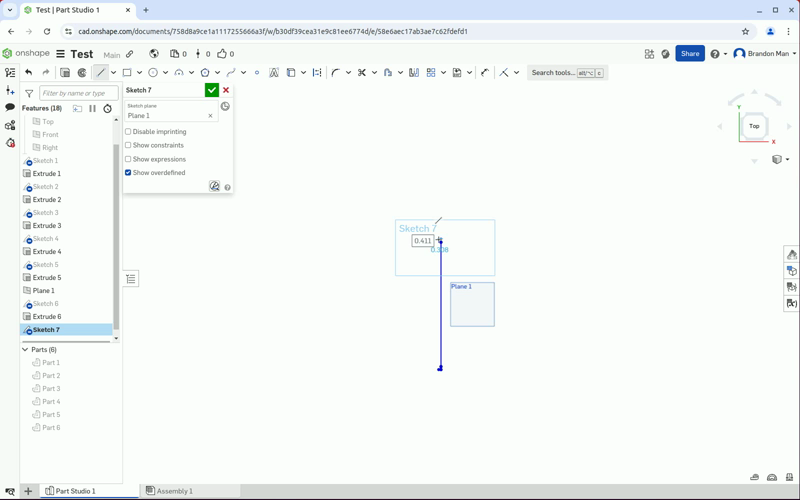
scroll(6)
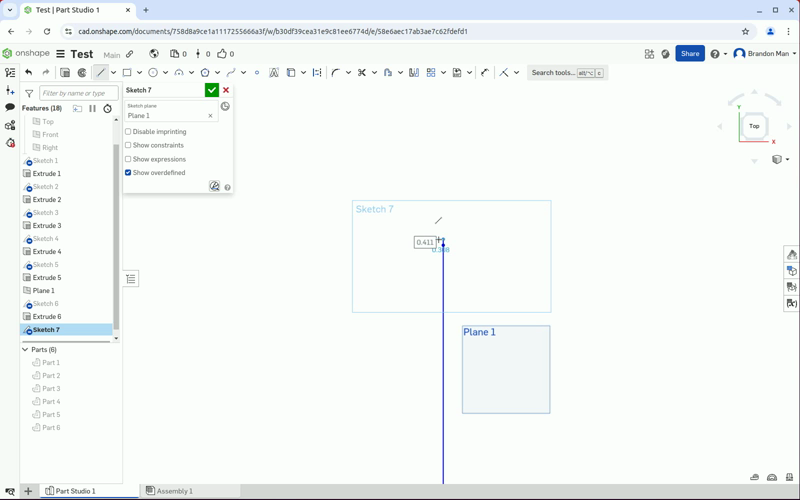
scroll(6)
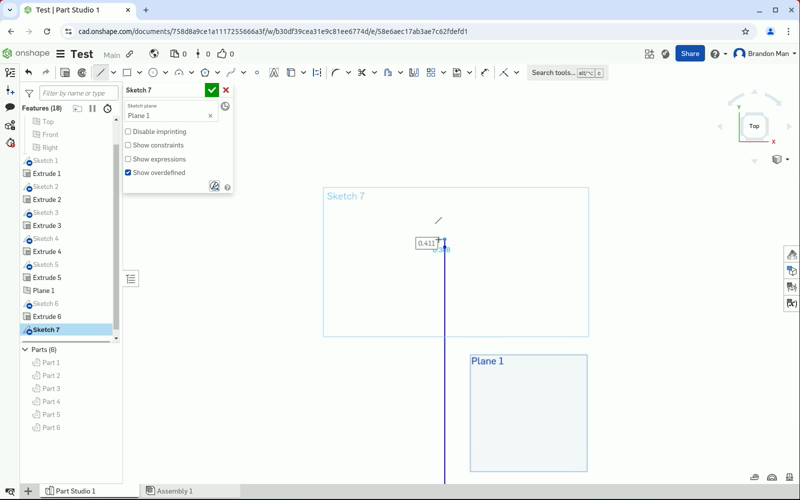
scroll(6)
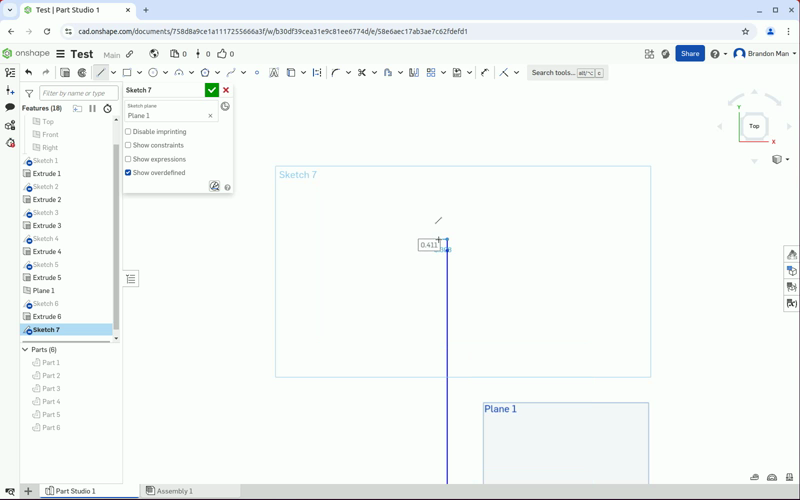
scroll(6)
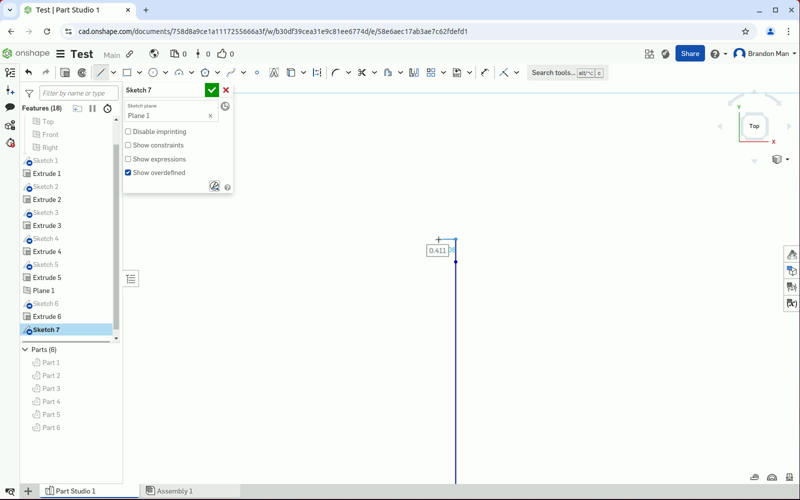
click(438, 239)
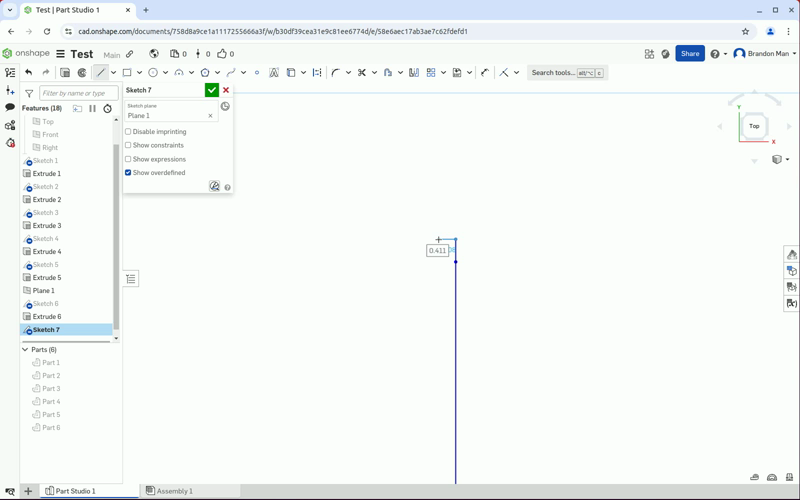
scroll(-6)
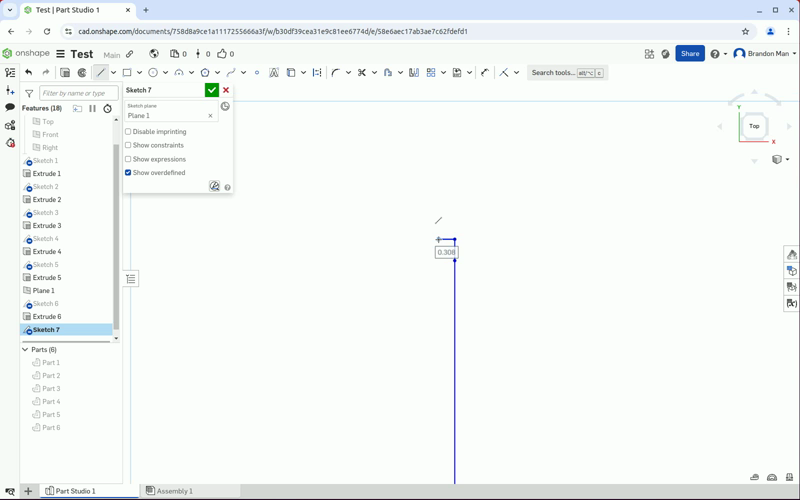
scroll(-6)
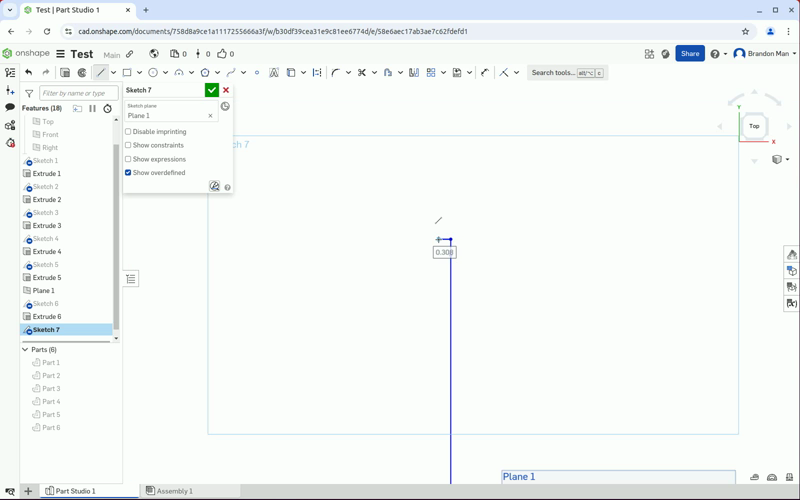
scroll(-6)
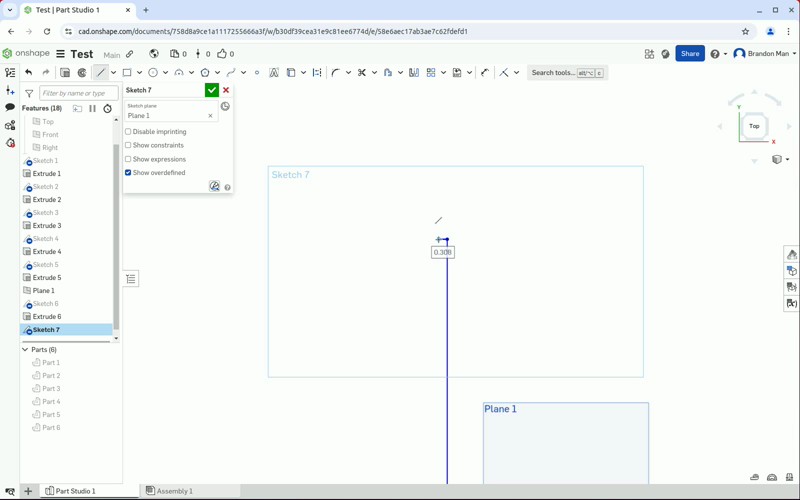
scroll(-6)
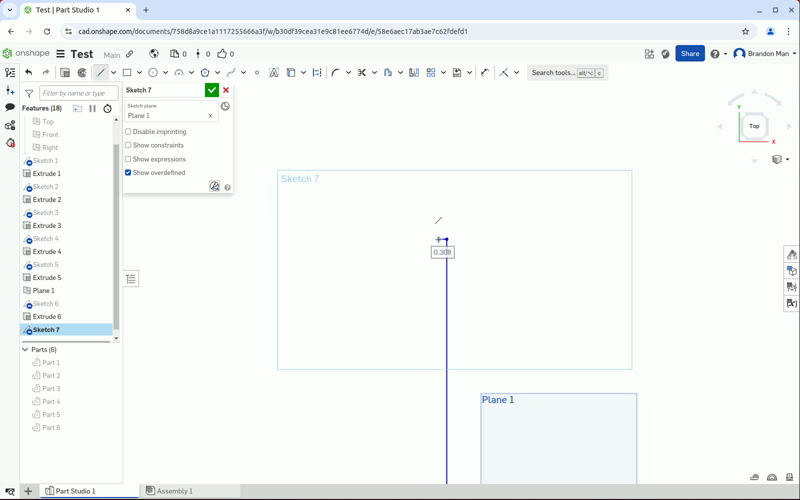
scroll(-6)
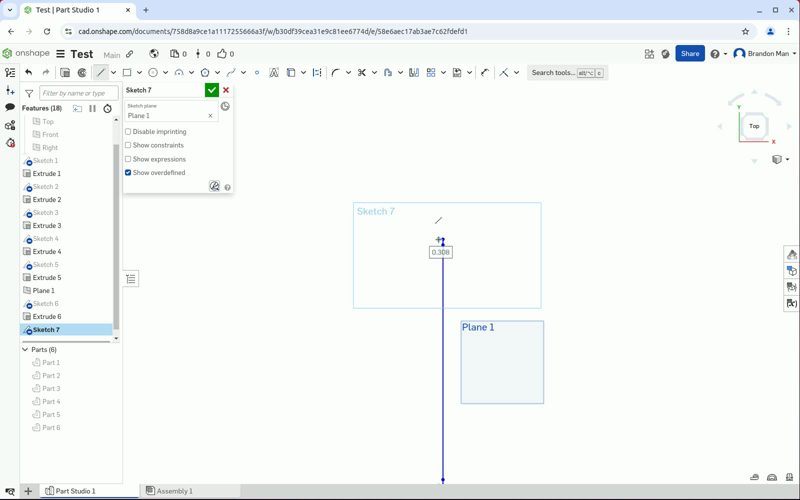
scroll(-6)
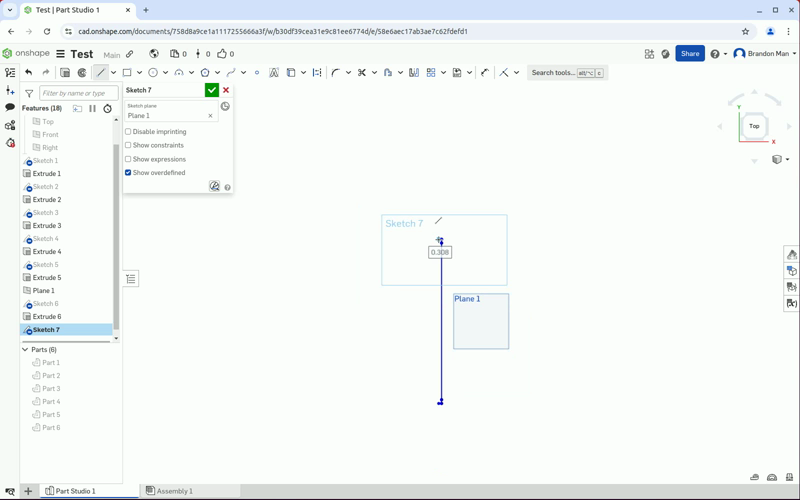
scroll(-6)
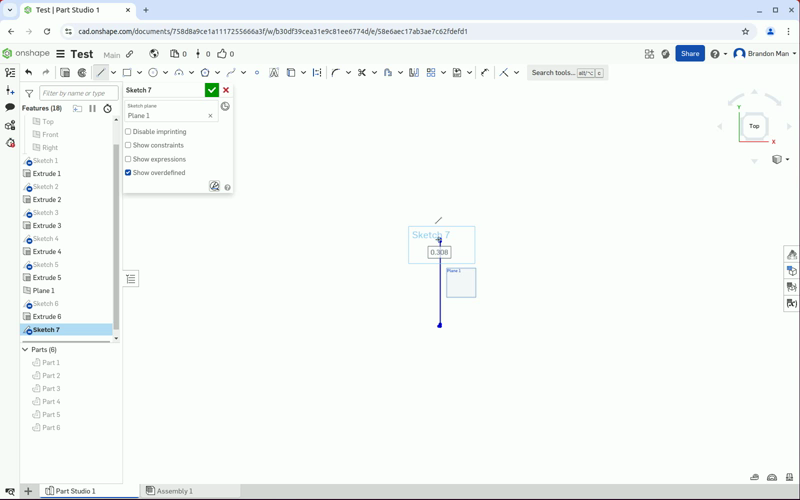
key_up(shift)
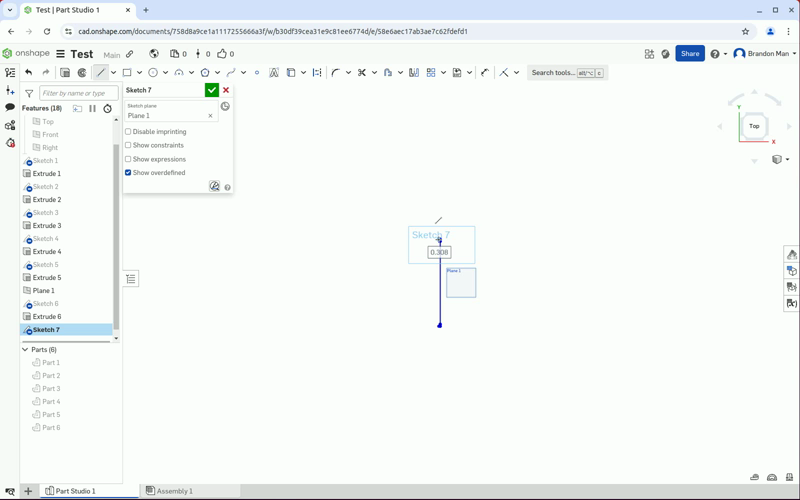
key_down(shift)
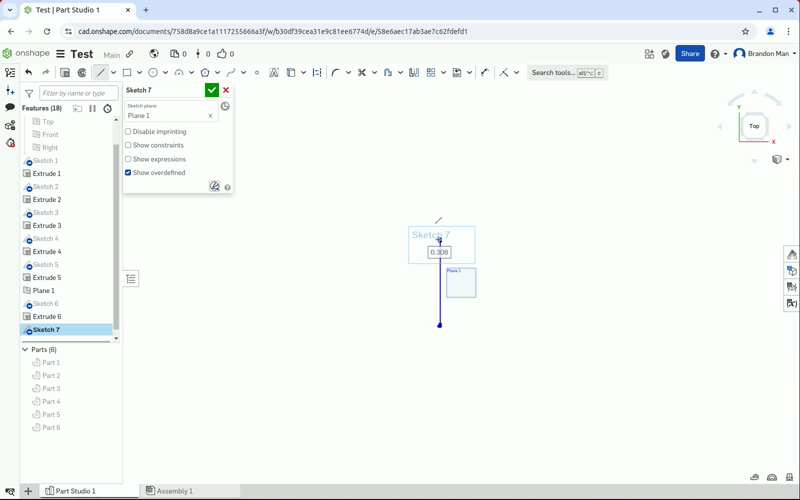
mouse_move(438, 326)
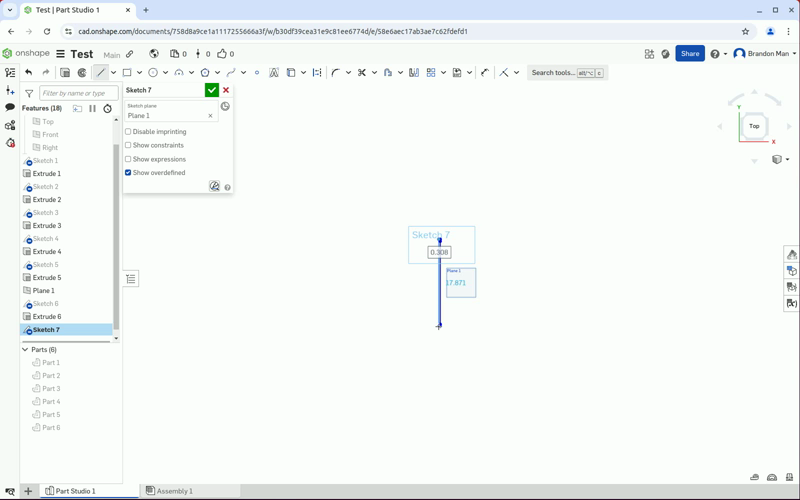
scroll(6)
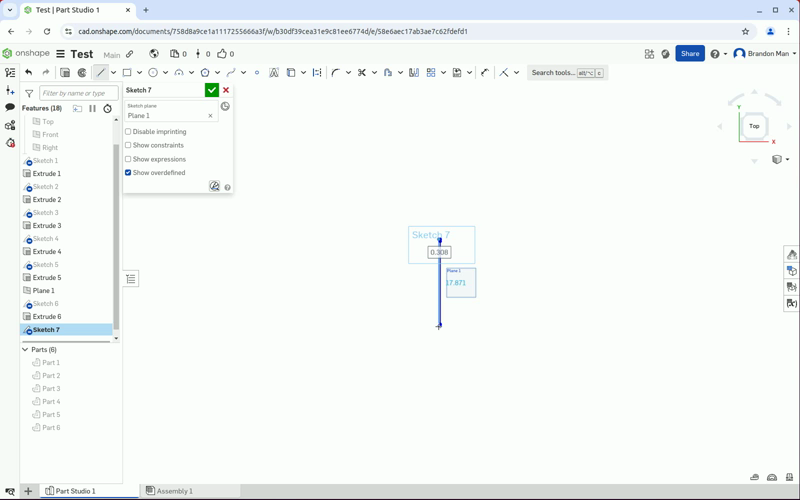
scroll(6)
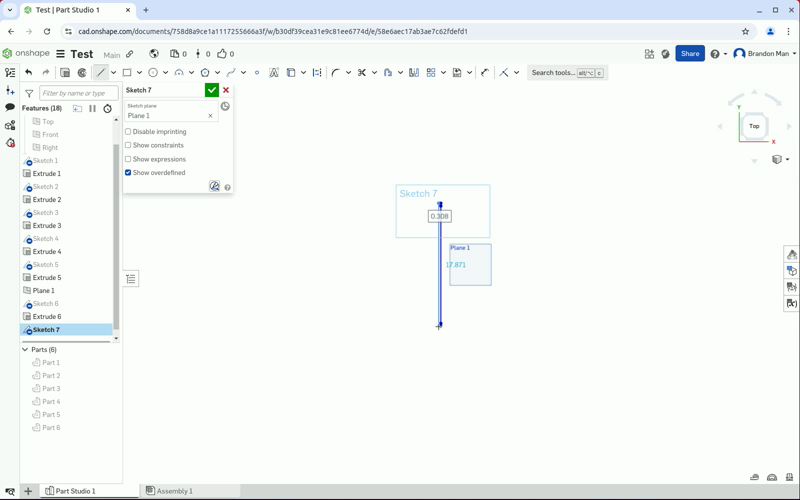
scroll(6)
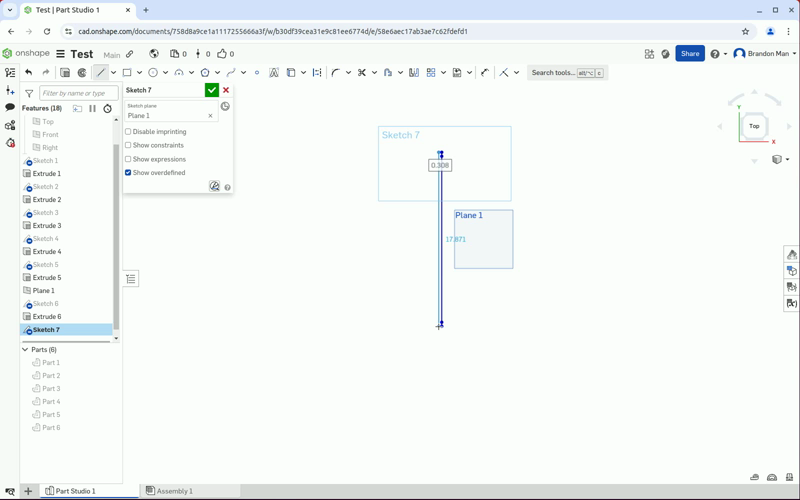
scroll(6)
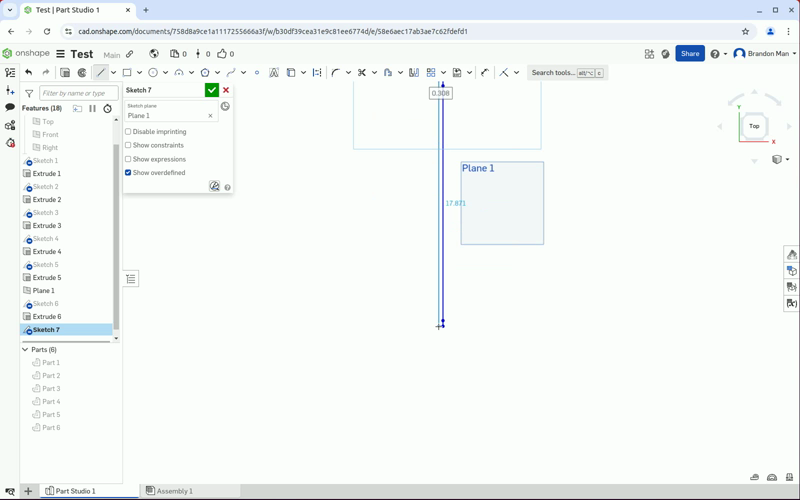
scroll(6)
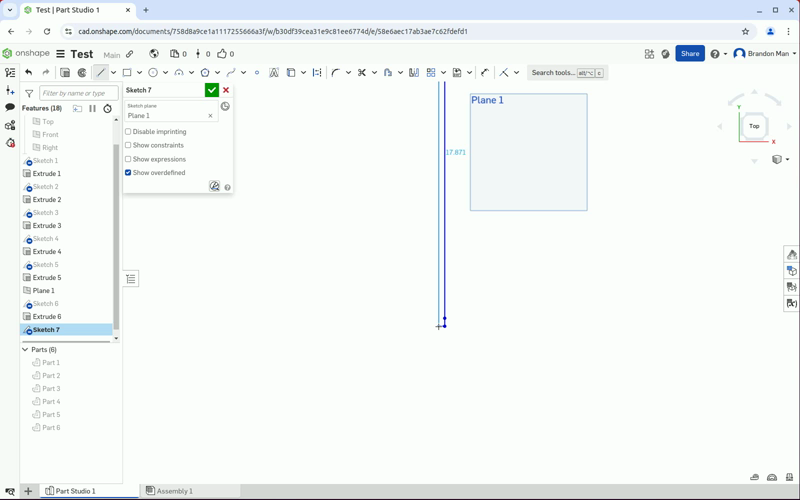
scroll(6)
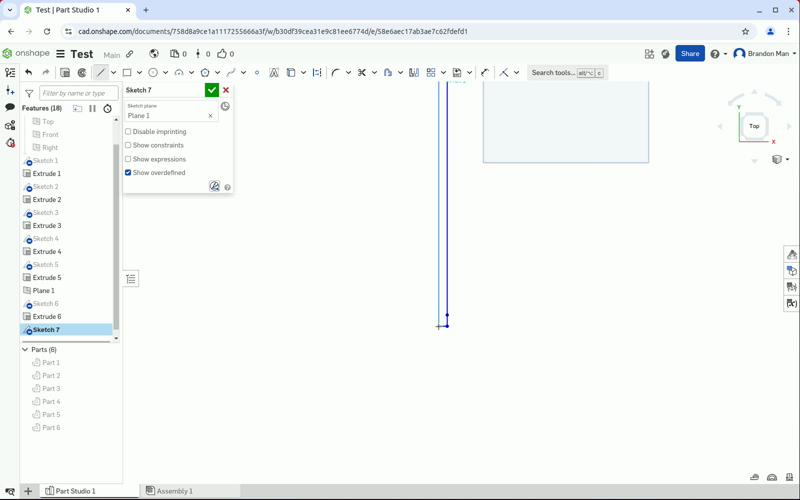
scroll(6)
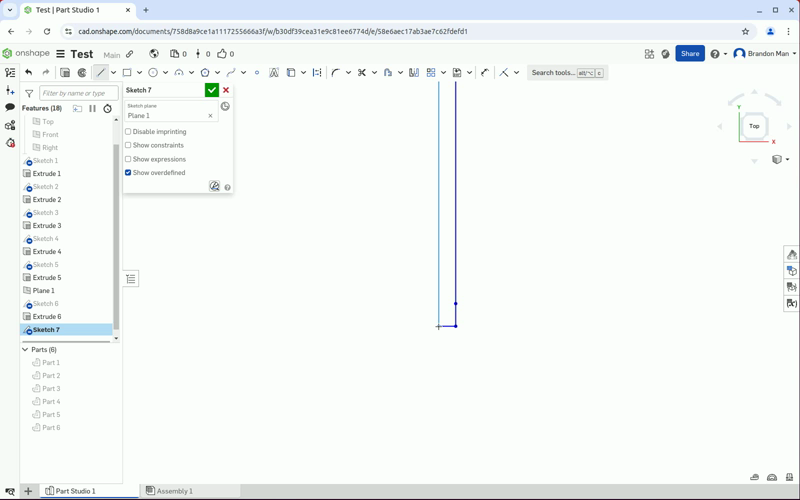
key_up(shift)
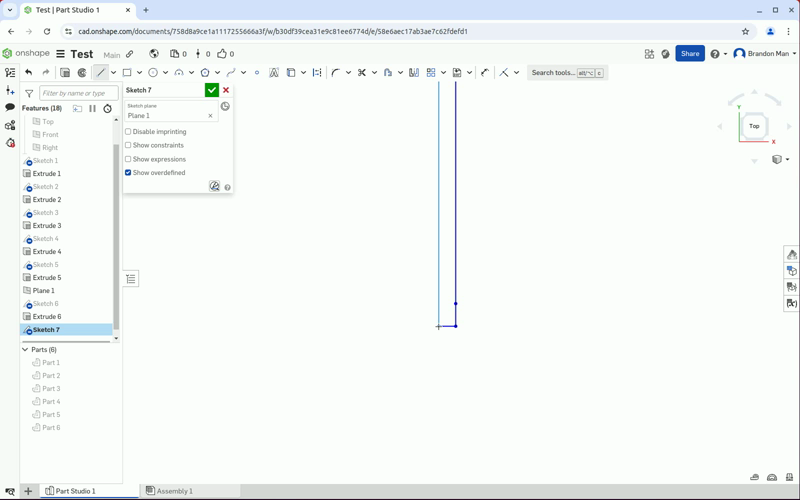
click(438, 326)
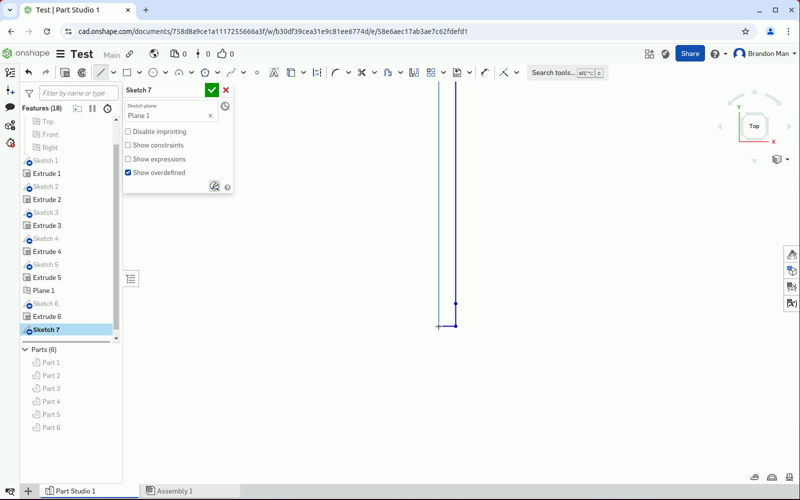
scroll(-6)
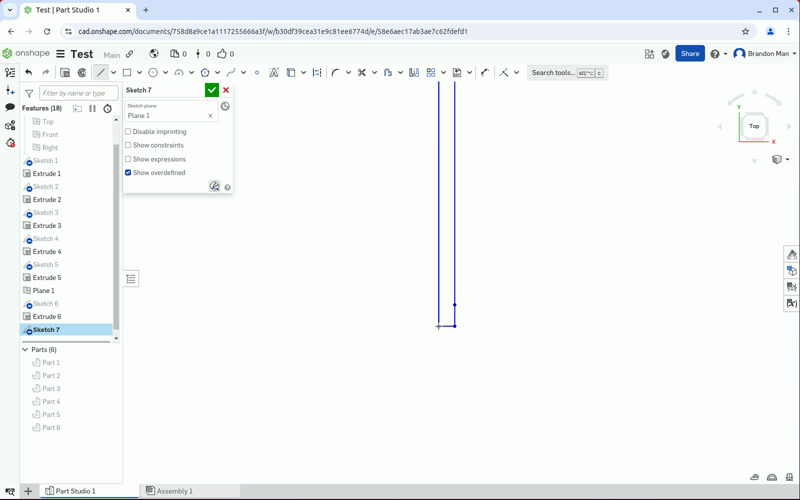
scroll(-6)
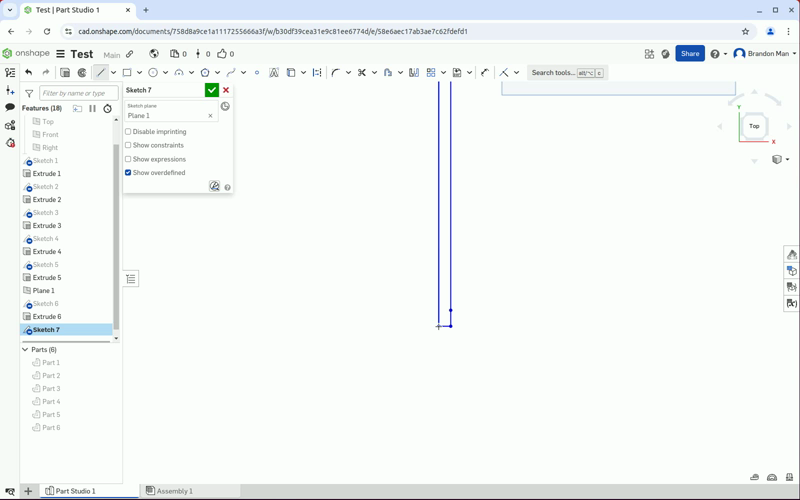
scroll(-6)
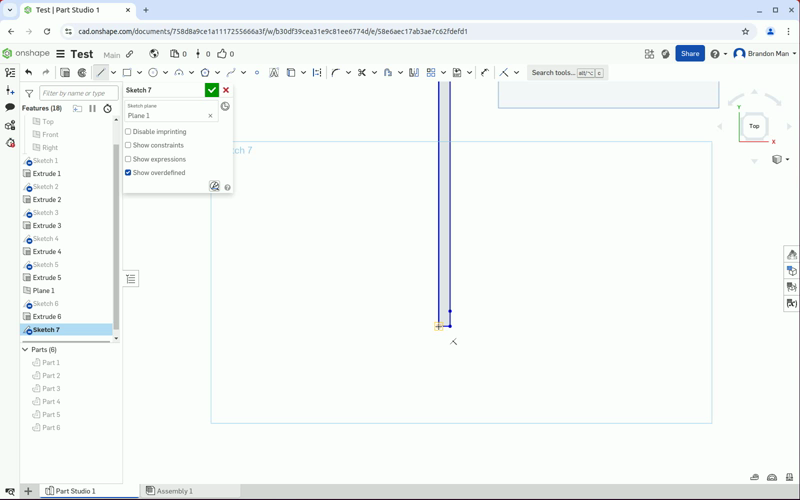
scroll(-6)
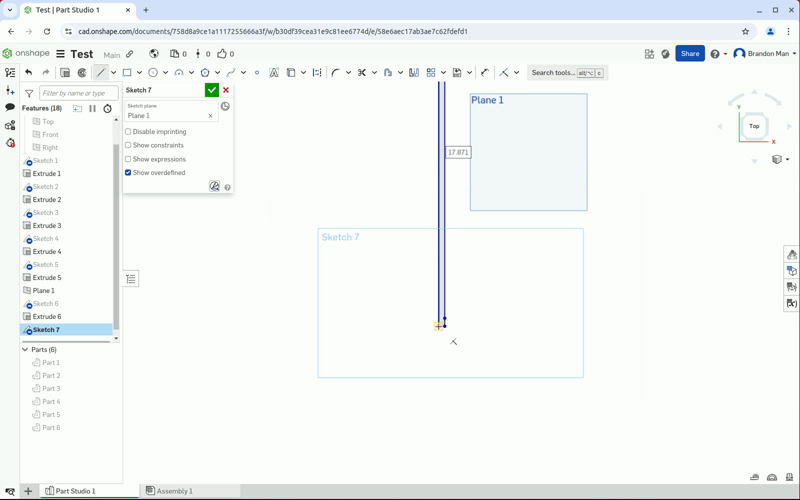
scroll(-6)
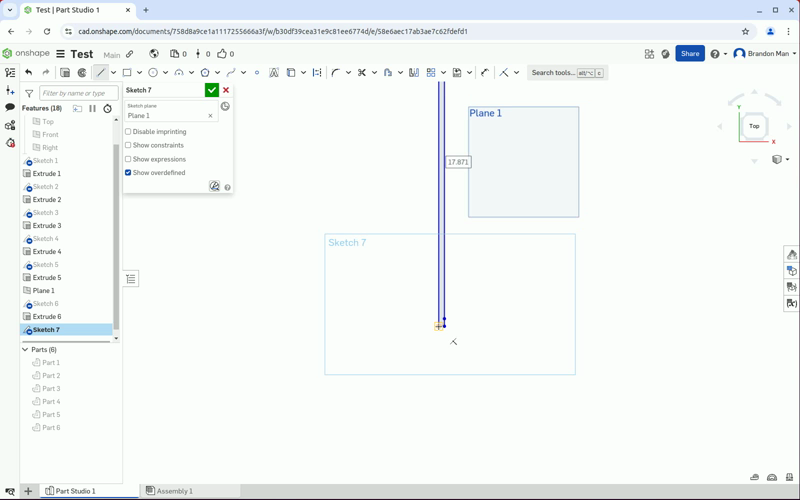
scroll(-6)
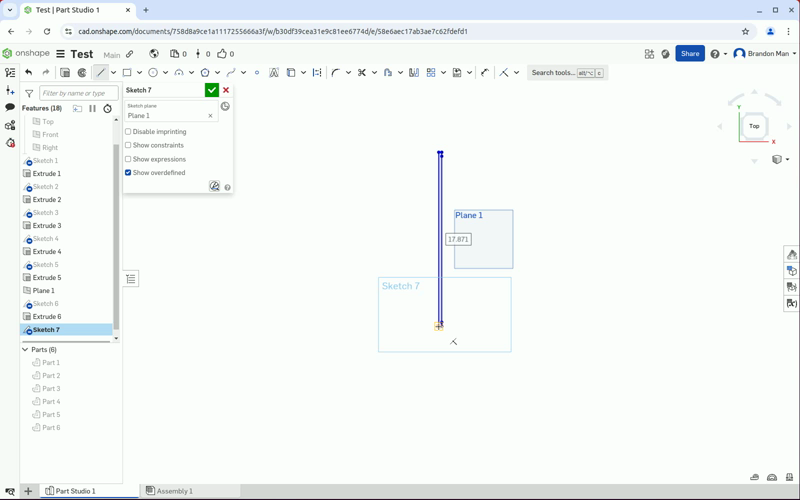
scroll(-6)
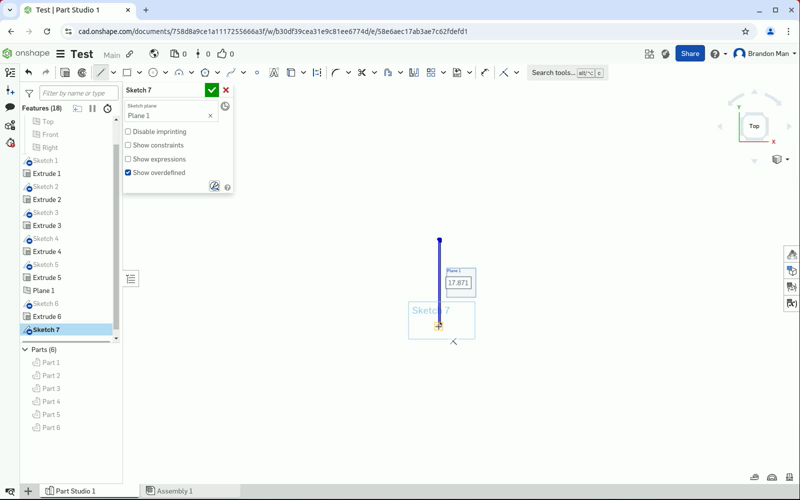
key(esc)
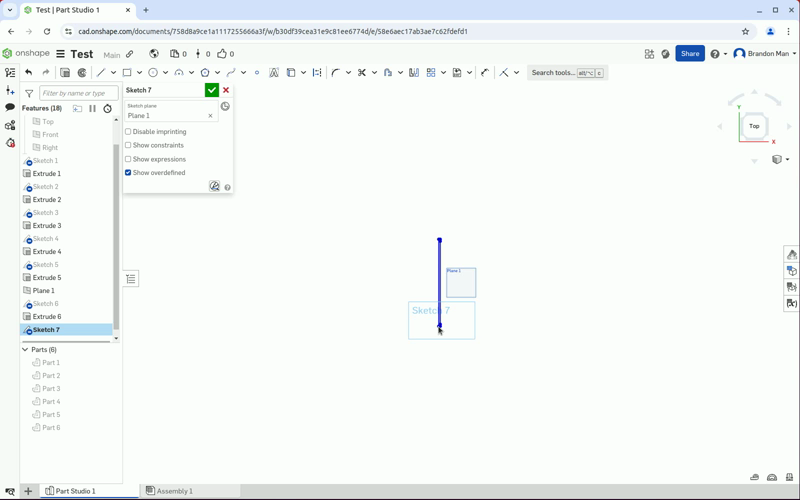
mouse_move(439, 258)
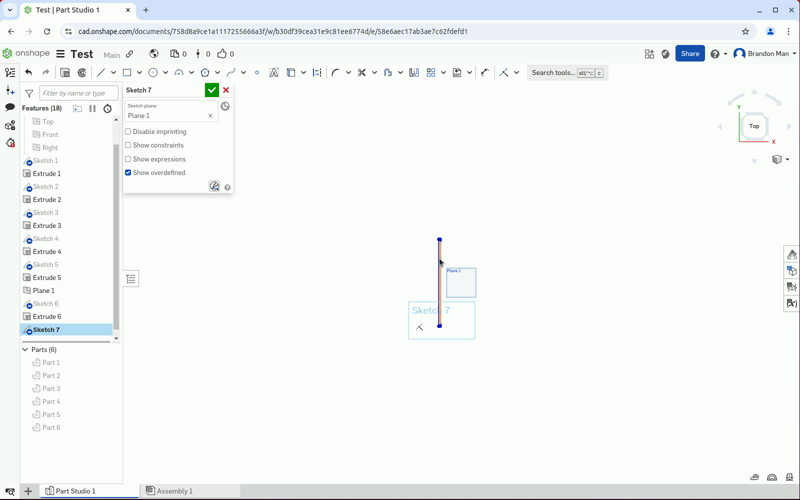
scroll(6)
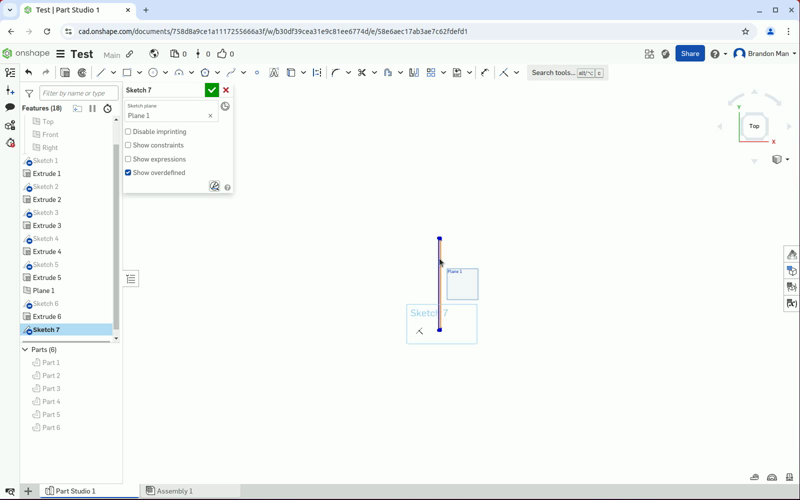
scroll(6)
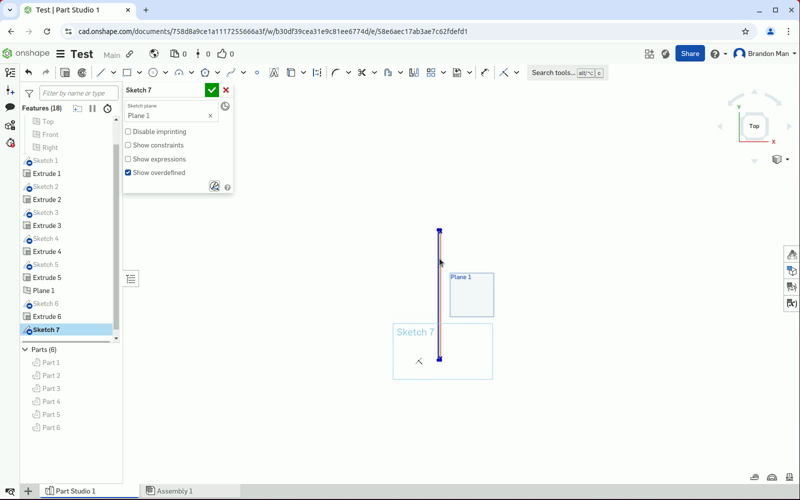
scroll(6)
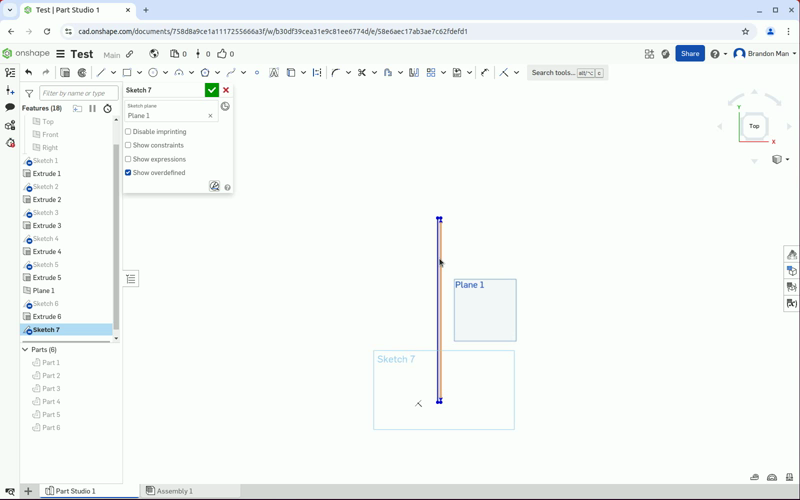
scroll(6)
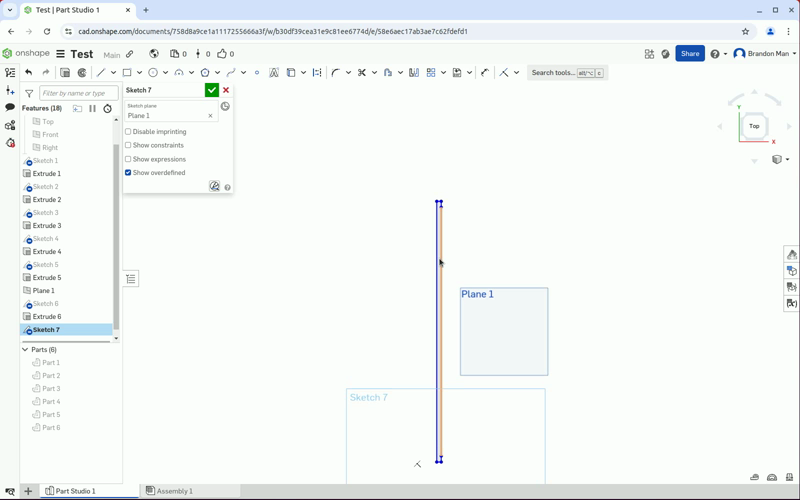
scroll(6)
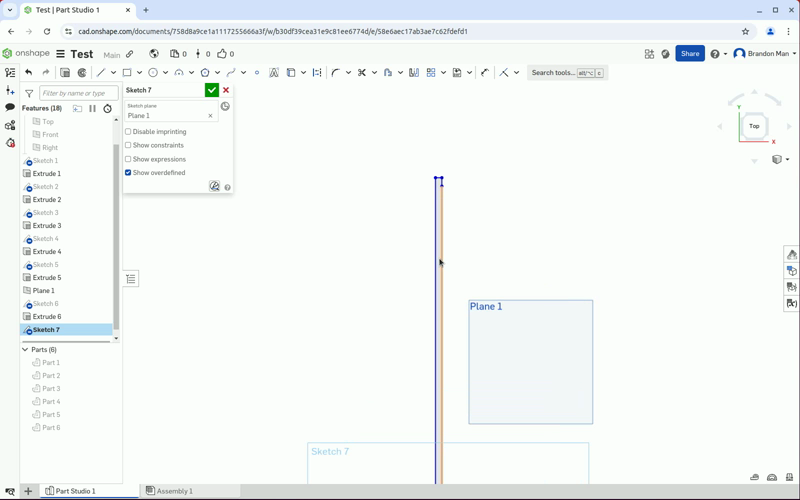
scroll(6)
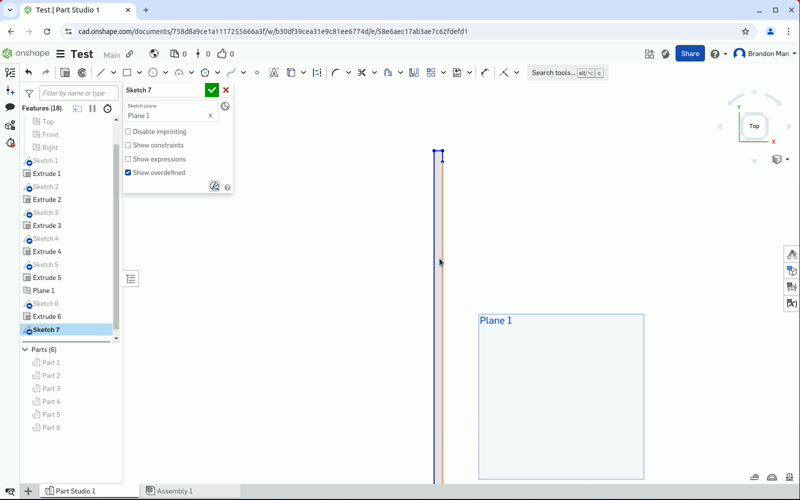
scroll(6)
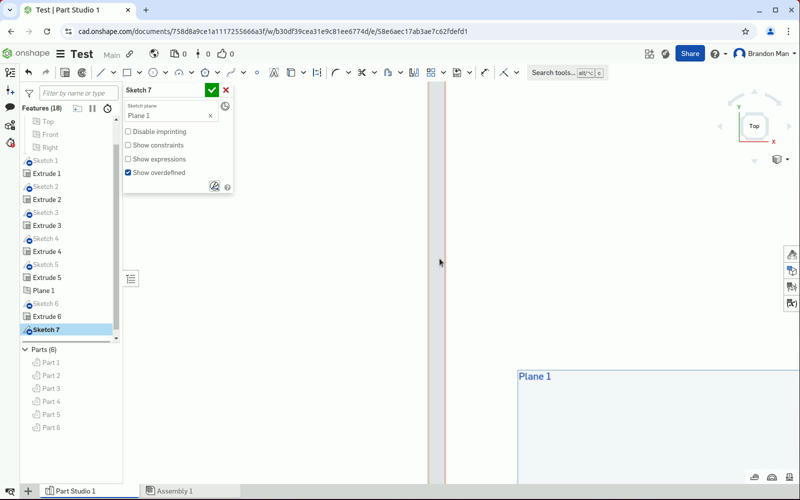
click(439, 258)
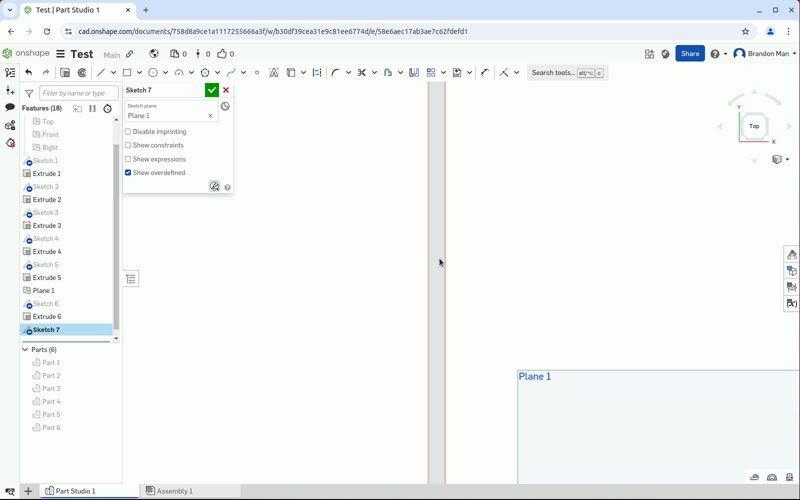
scroll(-6)
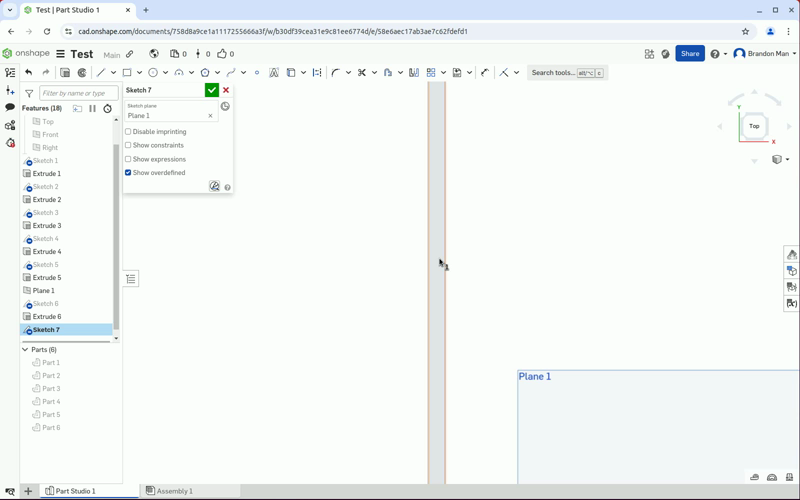
scroll(-6)
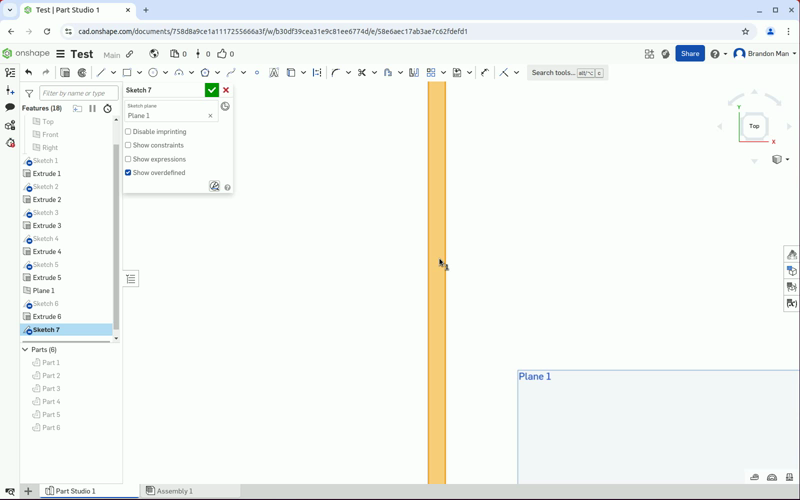
scroll(-6)
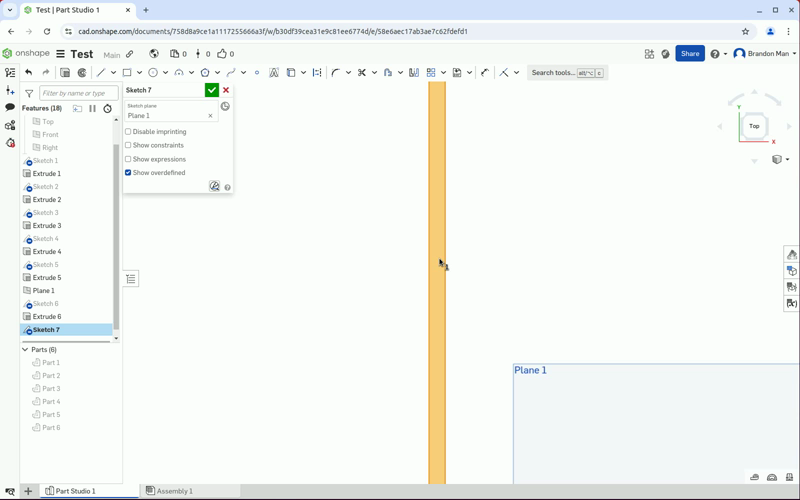
scroll(-6)
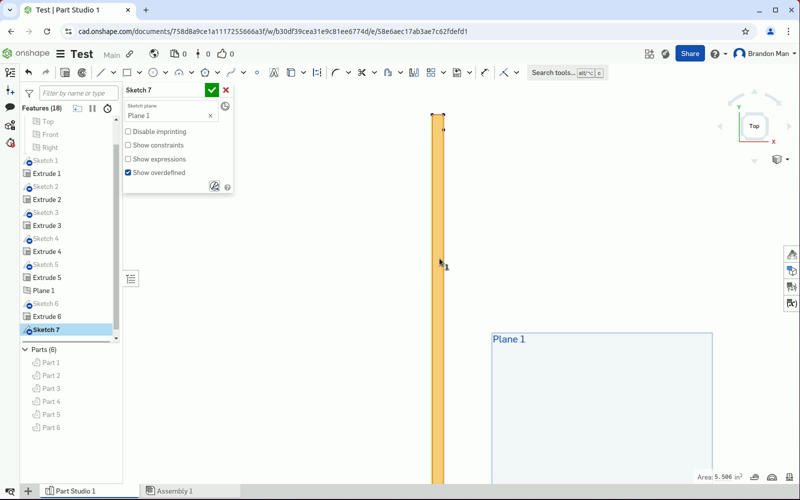
scroll(-6)
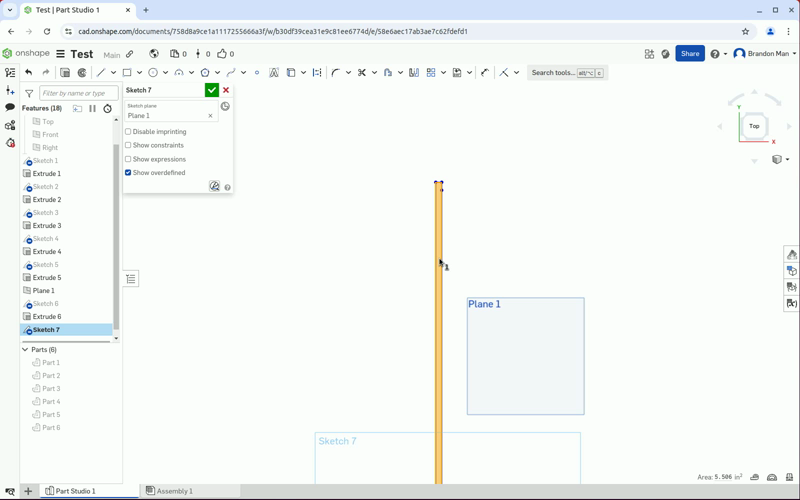
scroll(-6)
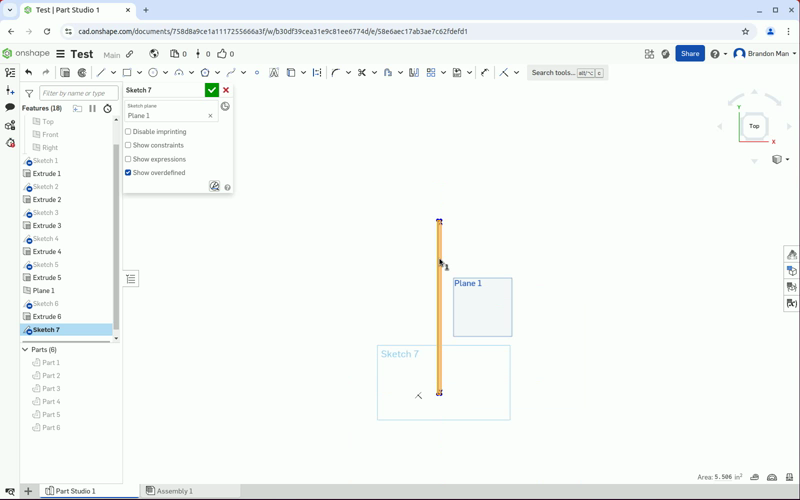
scroll(-6)
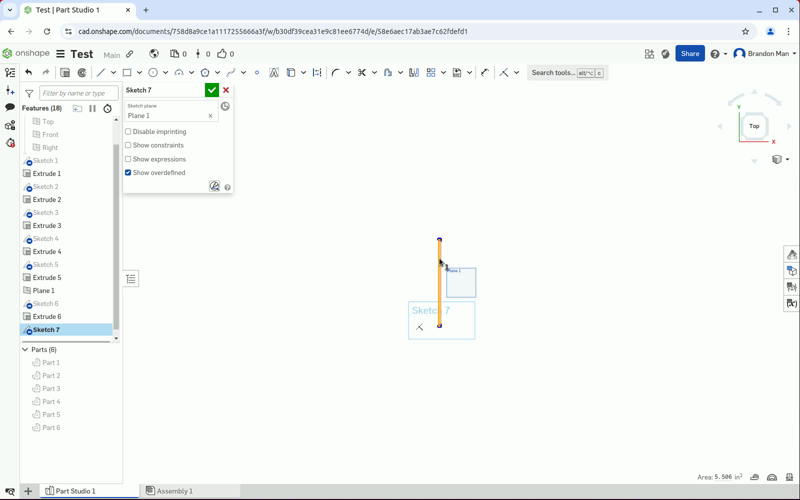
mouse_move(73, 352)
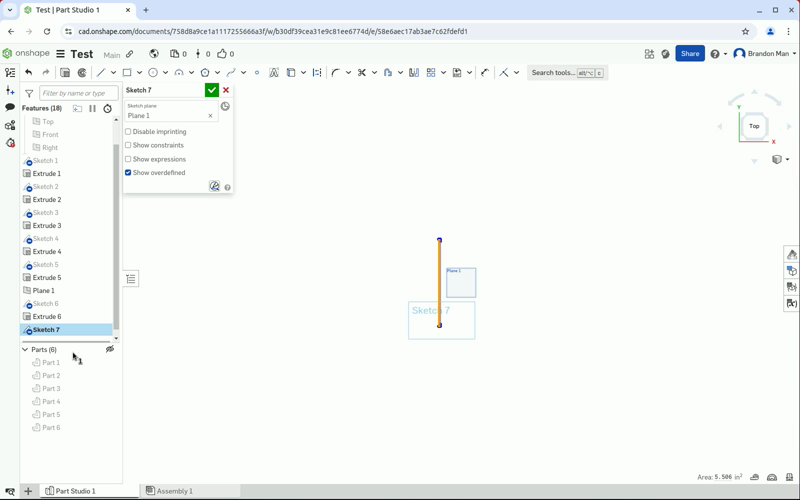
key(shift+y)
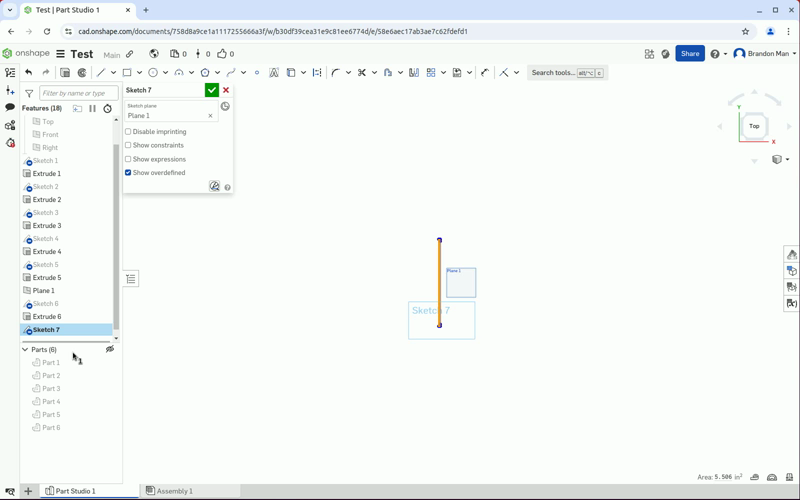
key(shift+e)
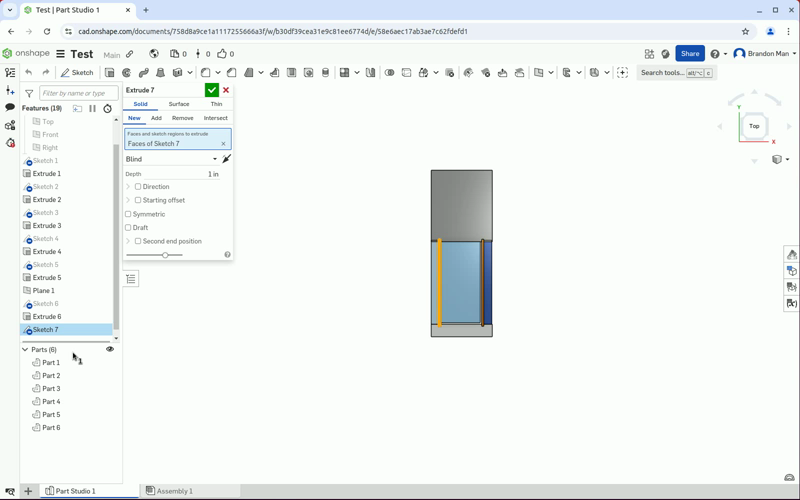
mouse_move(143, 106)
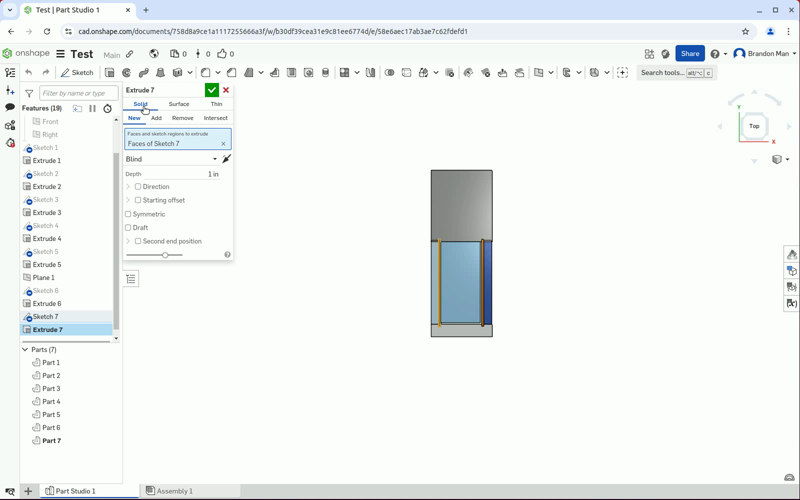
click(143, 106)
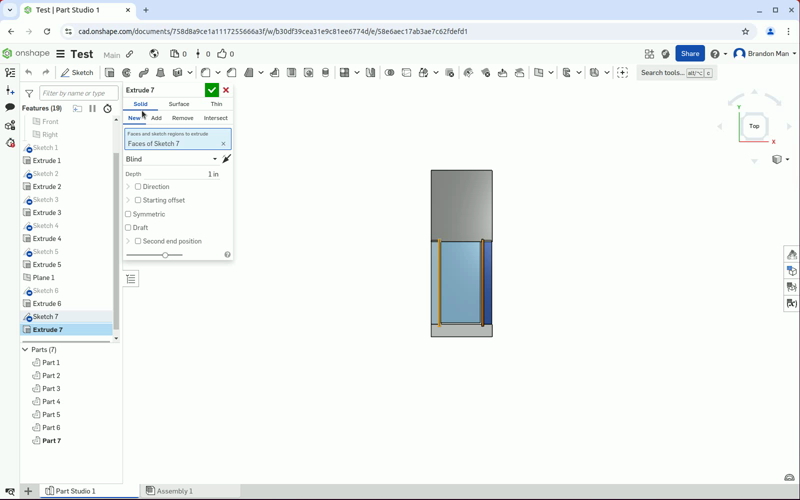
mouse_move(137, 120)
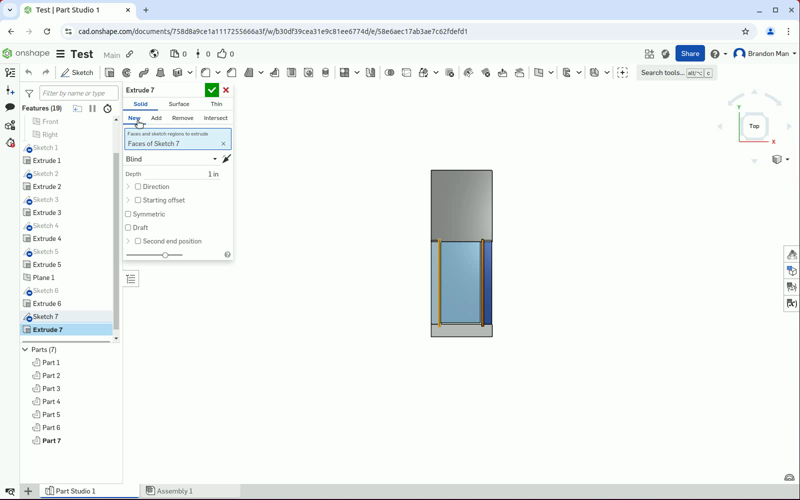
click(137, 120)
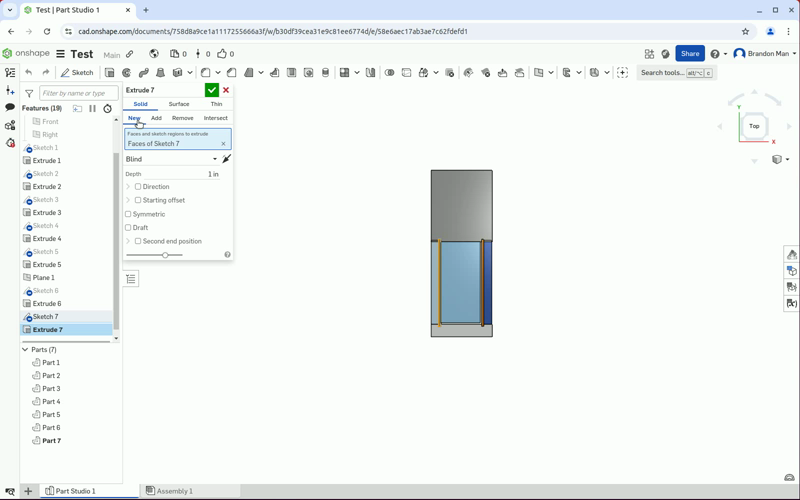
key(tab, 4)
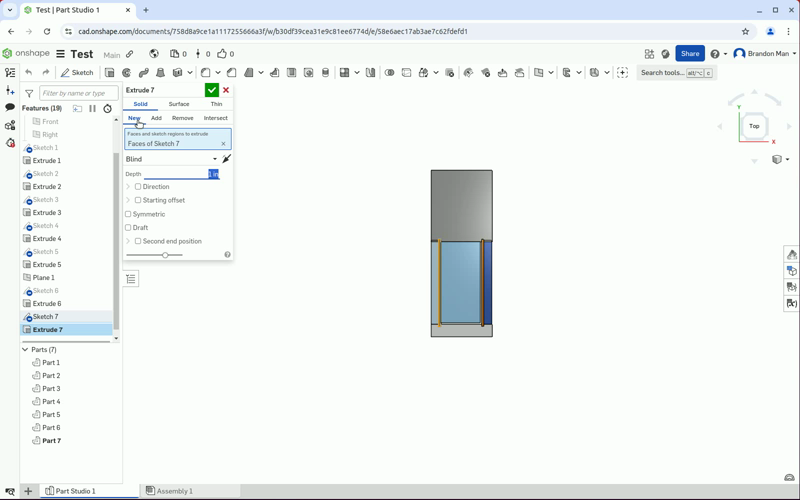
text(1.444)
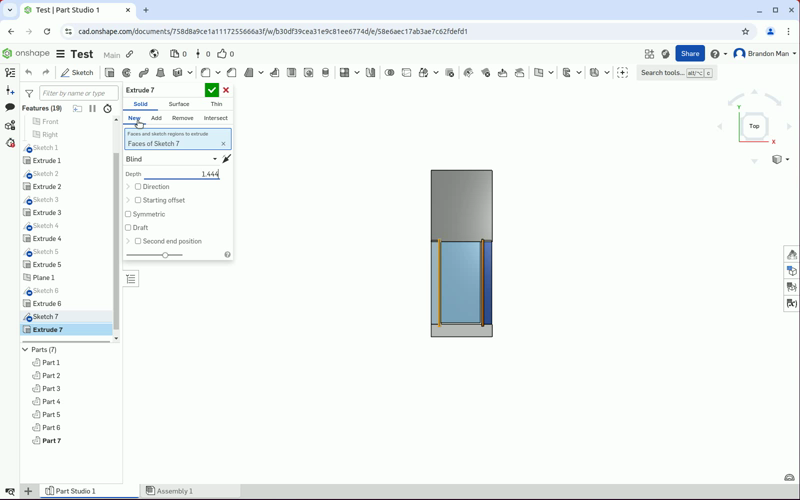
key(enter)
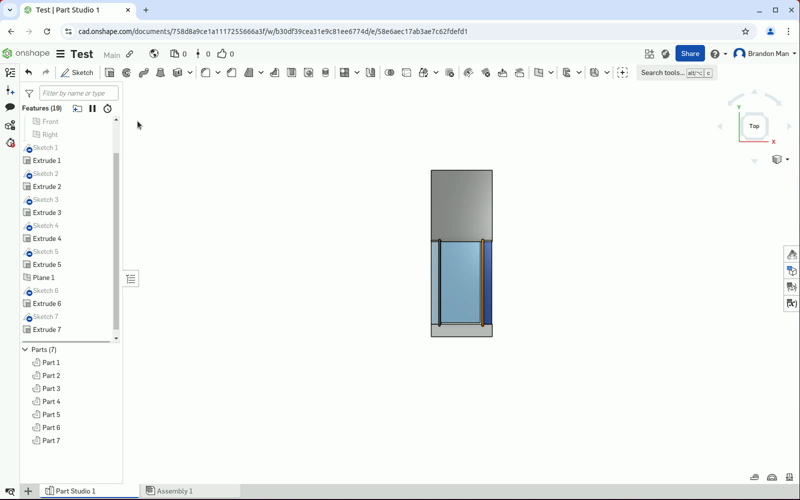
key(shift+h)
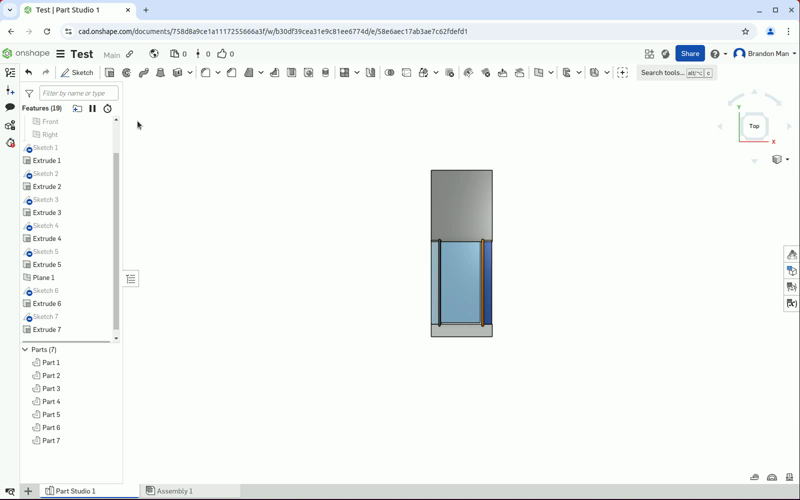
key(shift+h)
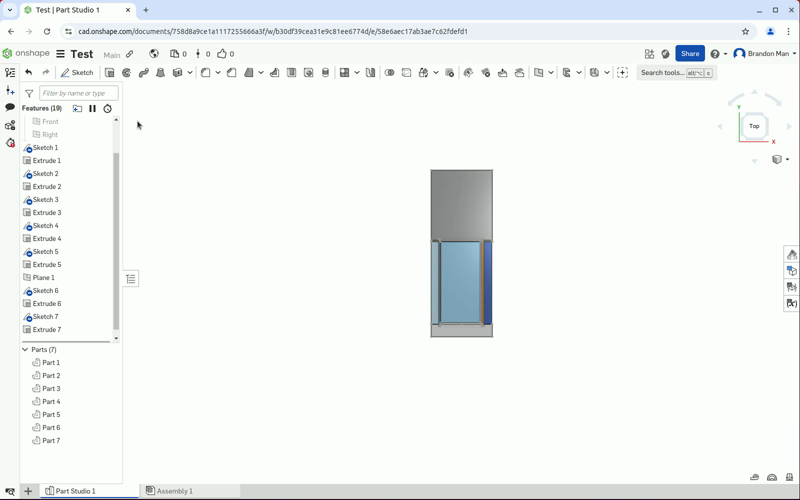
key(shift+7)
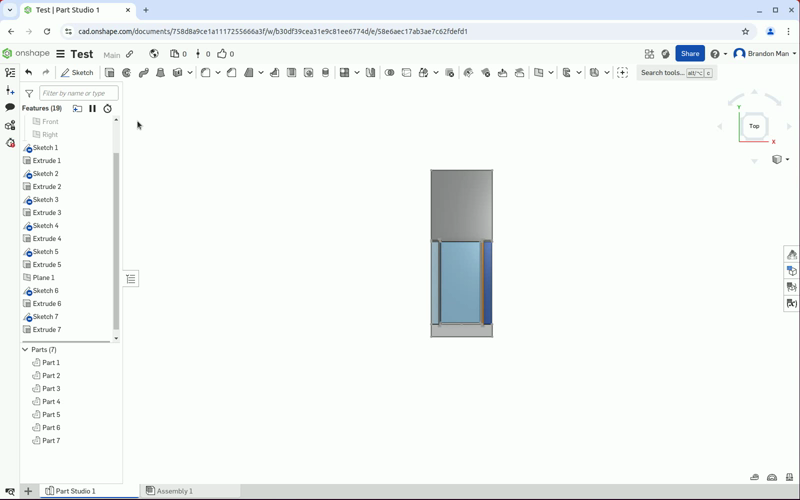
key(up, 3)
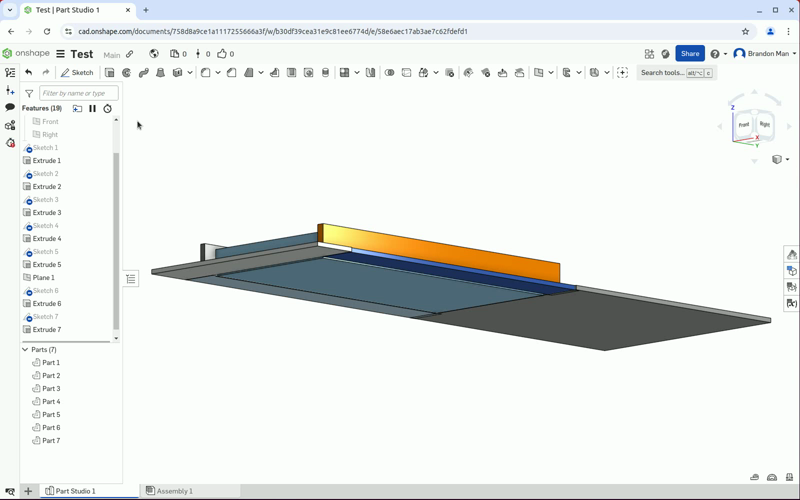
key(left, 3)
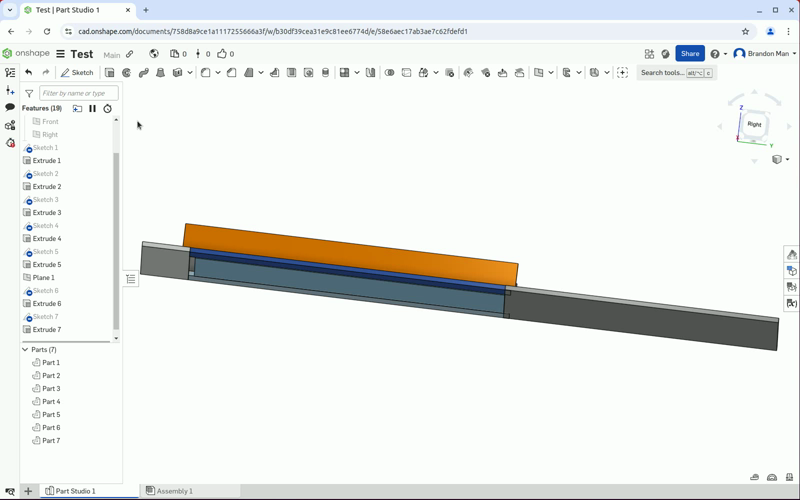
key(right, 3)
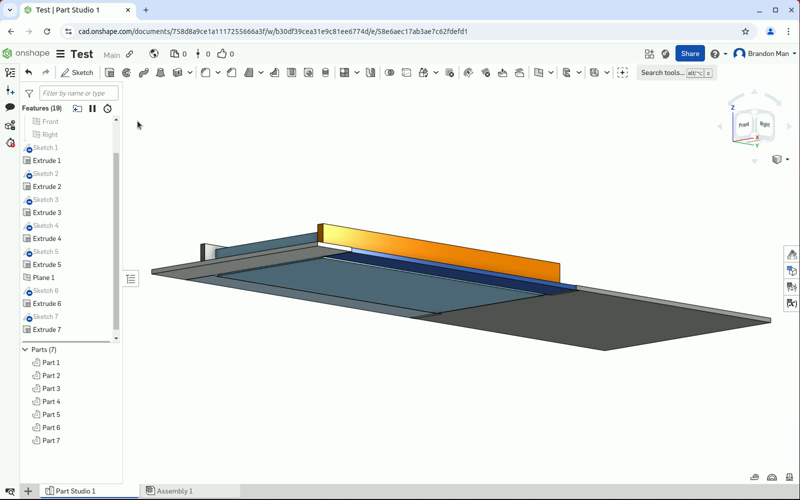
key(down, 3)
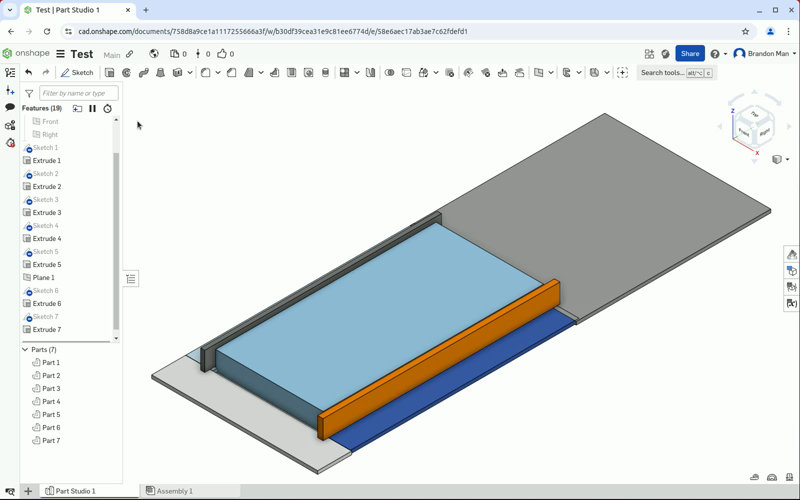
mouse_move(69, 150)
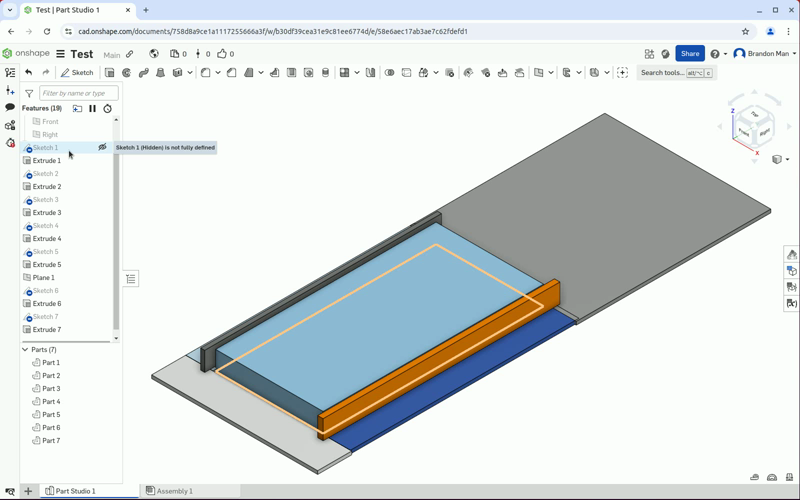
click(69, 150)